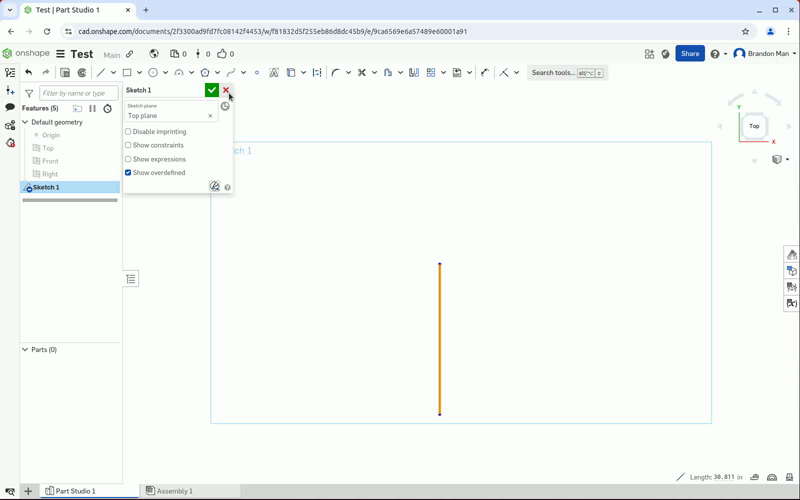
key(shift+h)
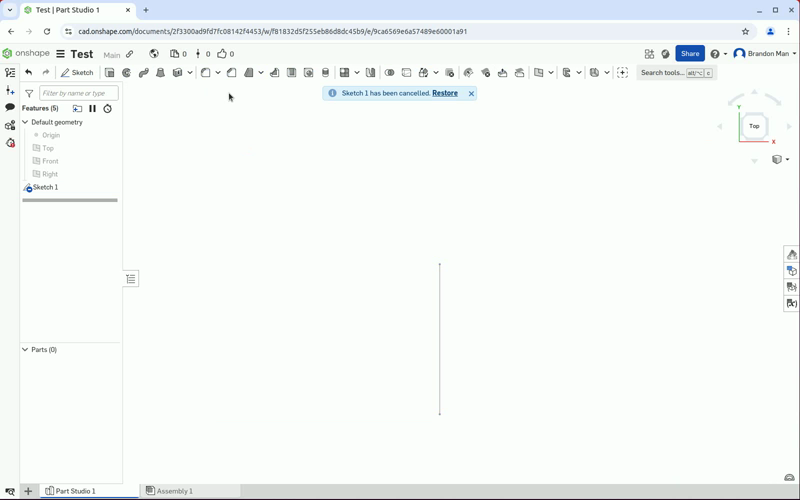
key(shift+s)
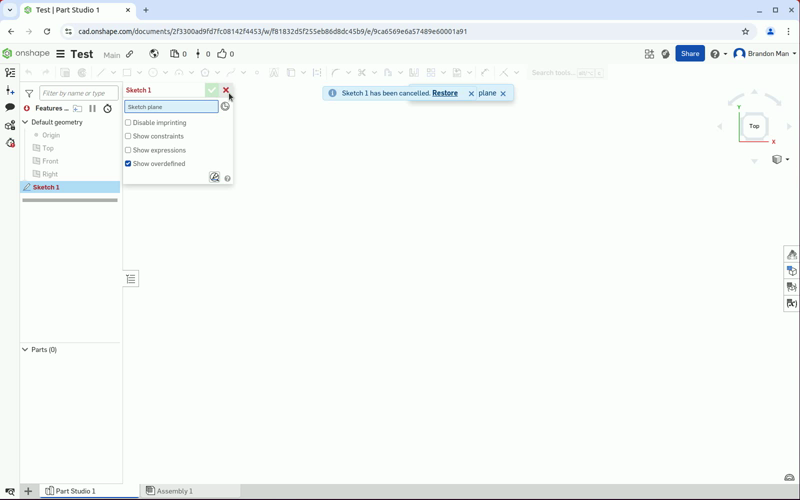
mouse_move(73, 150)
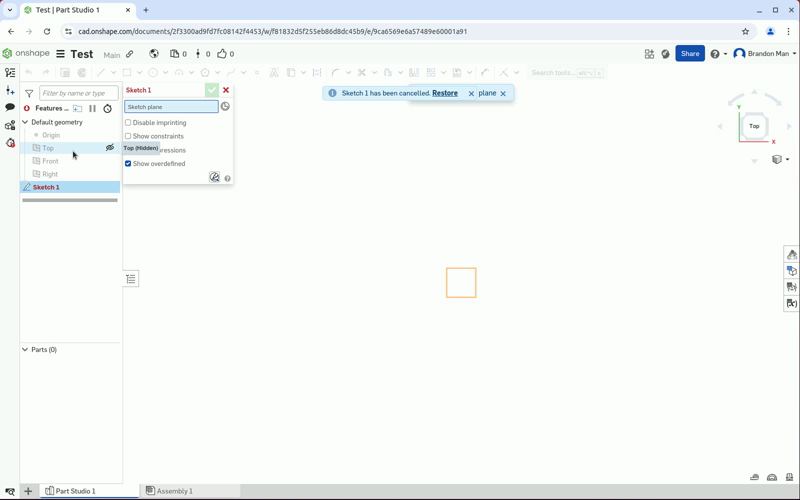
click(73, 150)
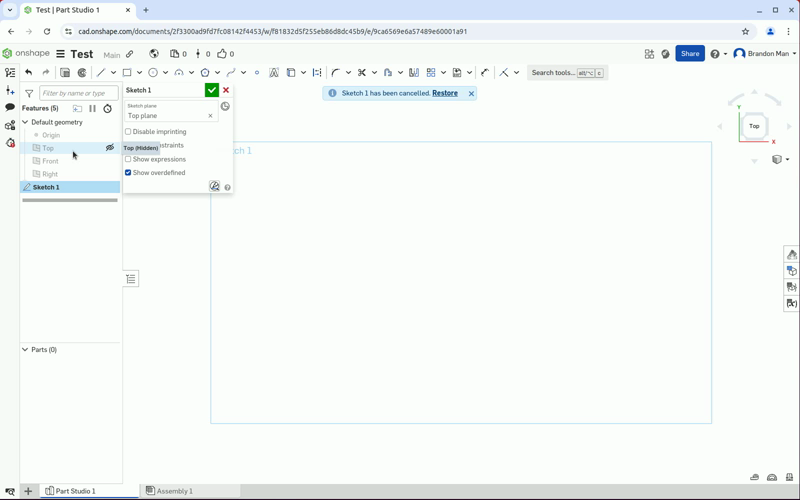
mouse_move(73, 352)
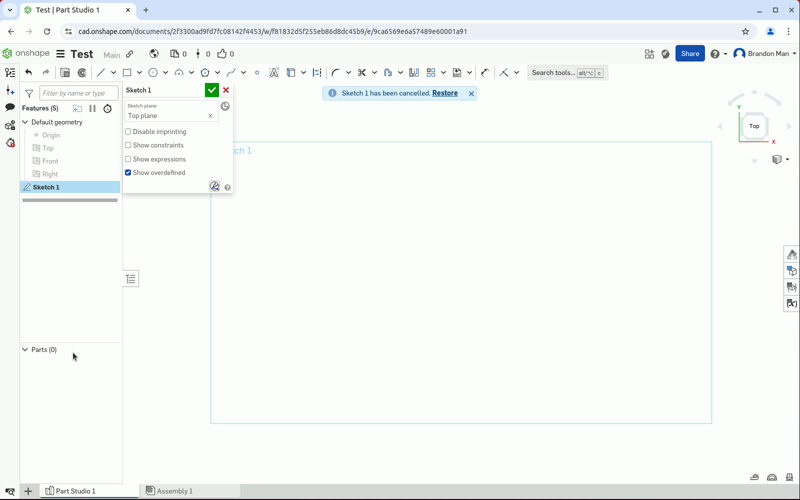
key(y)
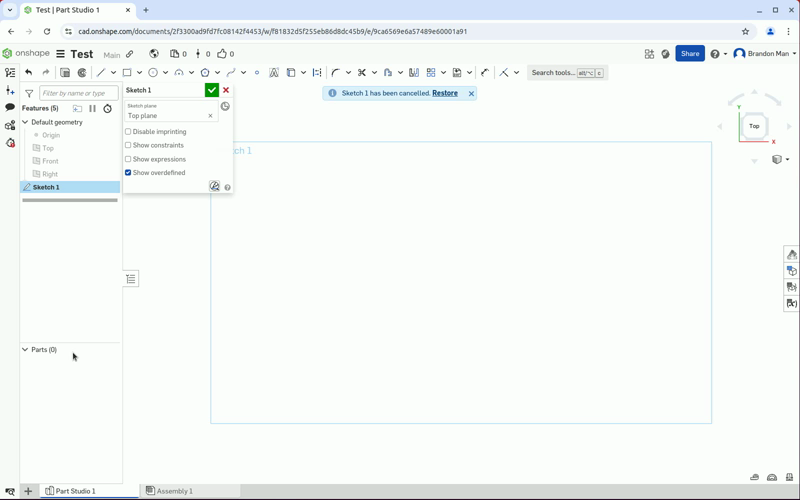
key(a)
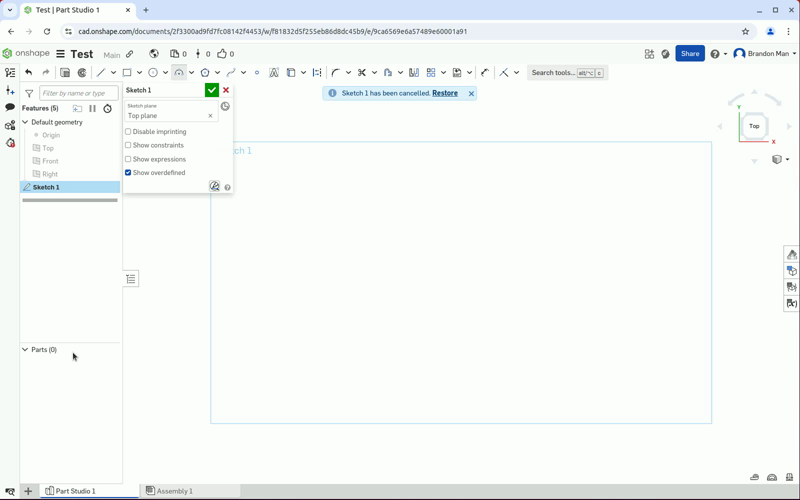
key_down(shift)
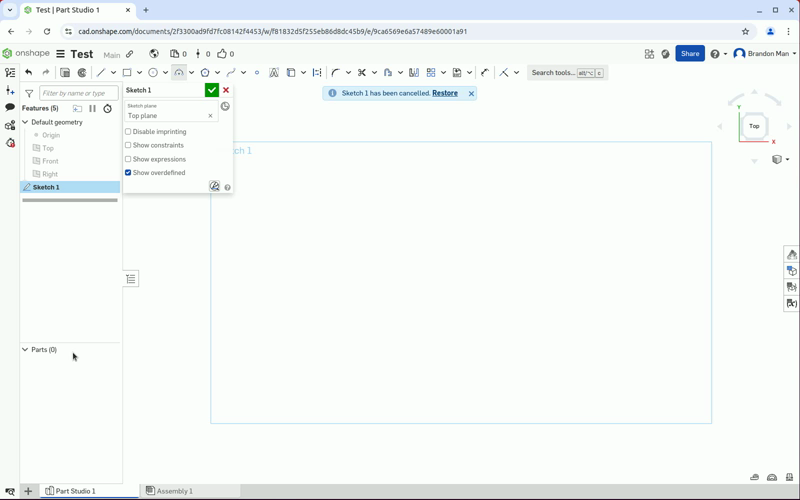
mouse_move(397, 300)
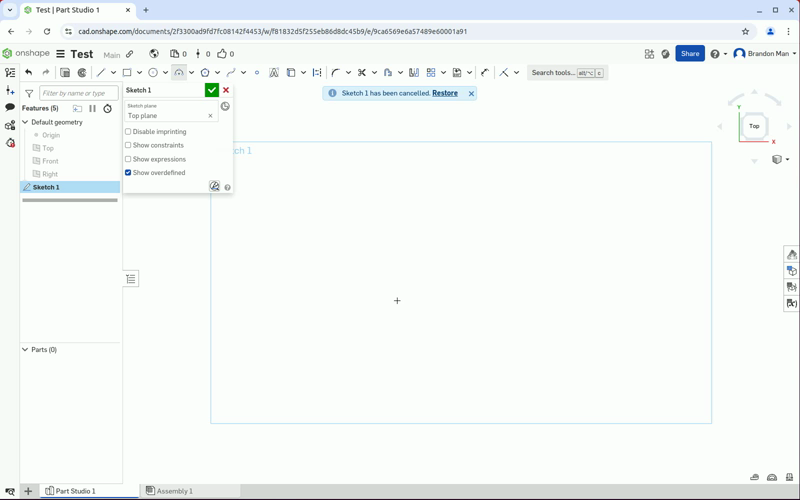
click(397, 300)
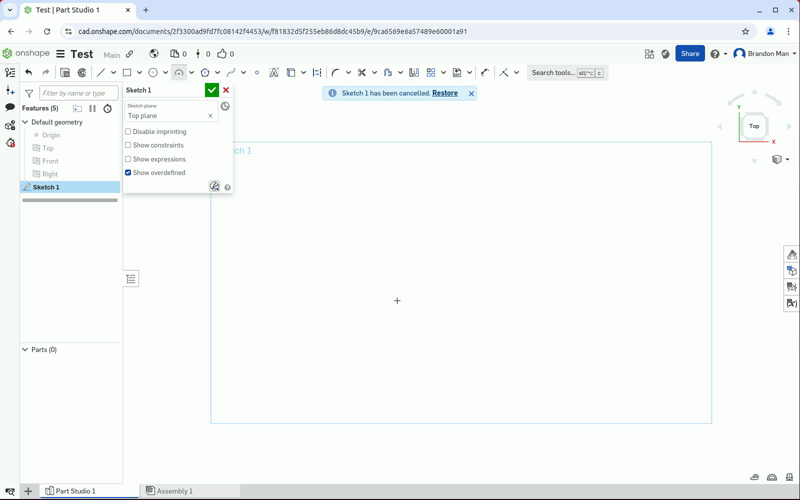
key_up(shift)
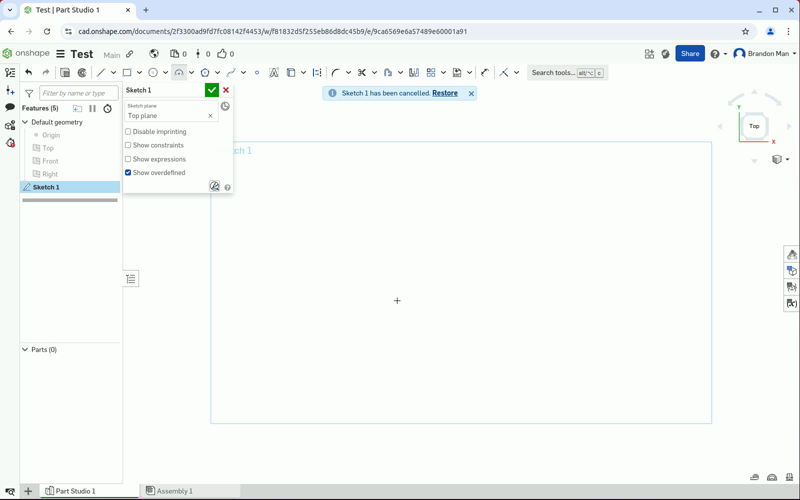
key_down(shift)
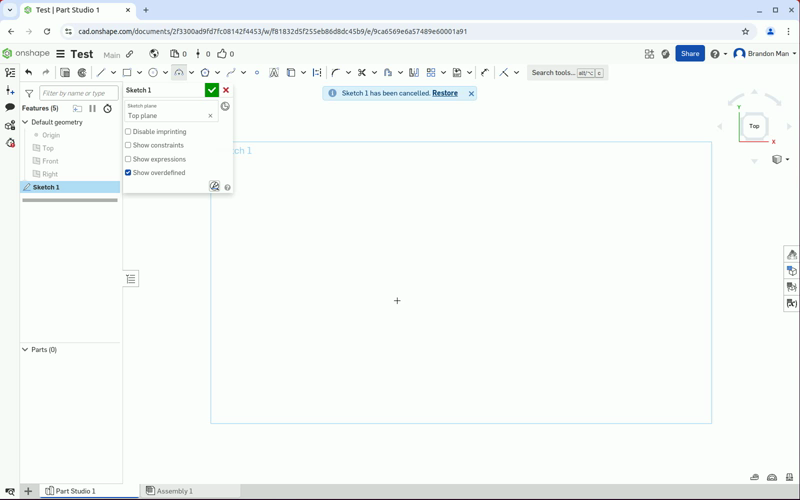
mouse_move(397, 265)
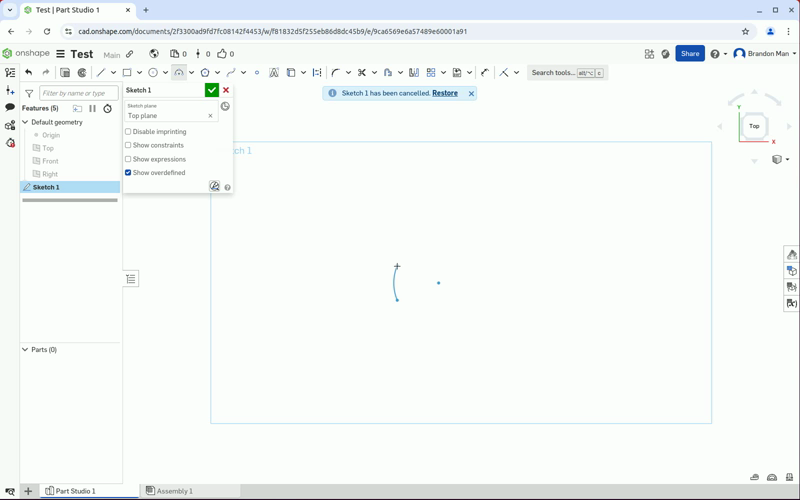
click(397, 265)
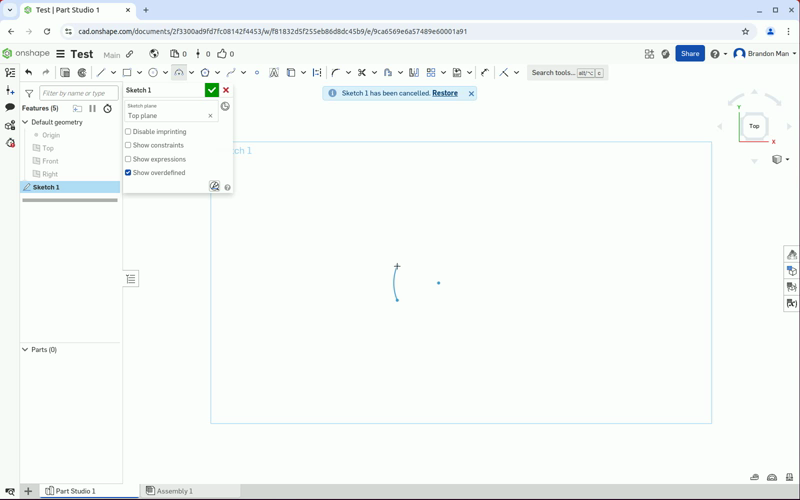
mouse_move(395, 283)
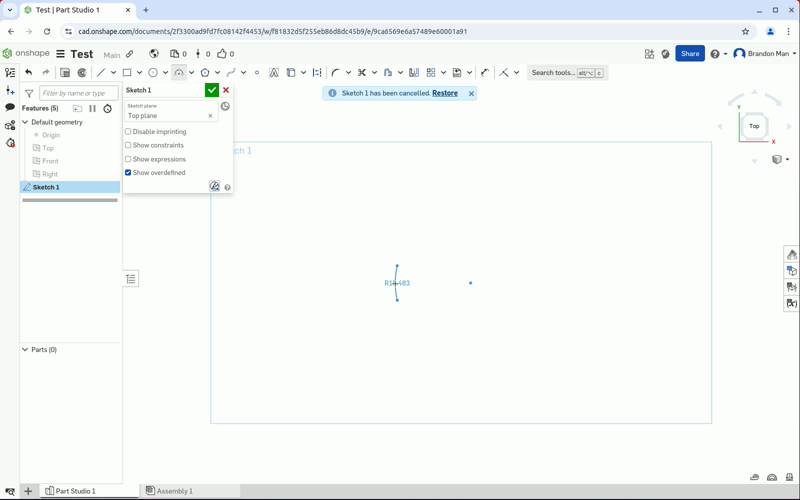
click(395, 283)
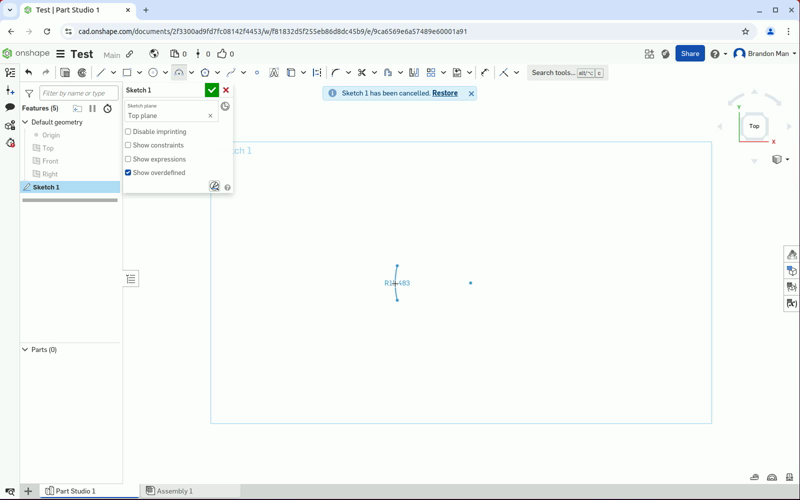
key_up(shift)
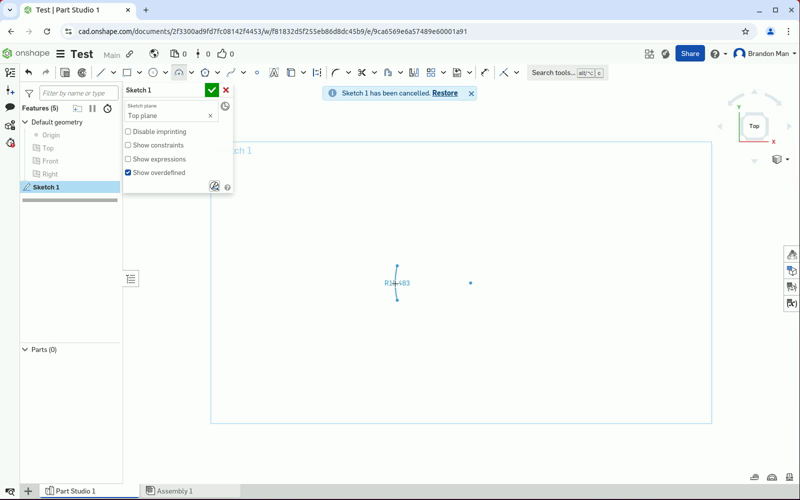
mouse_move(397, 265)
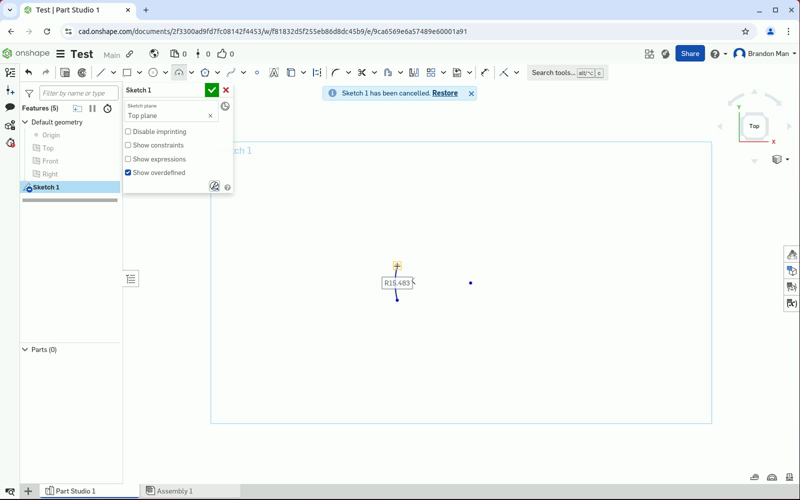
click(397, 265)
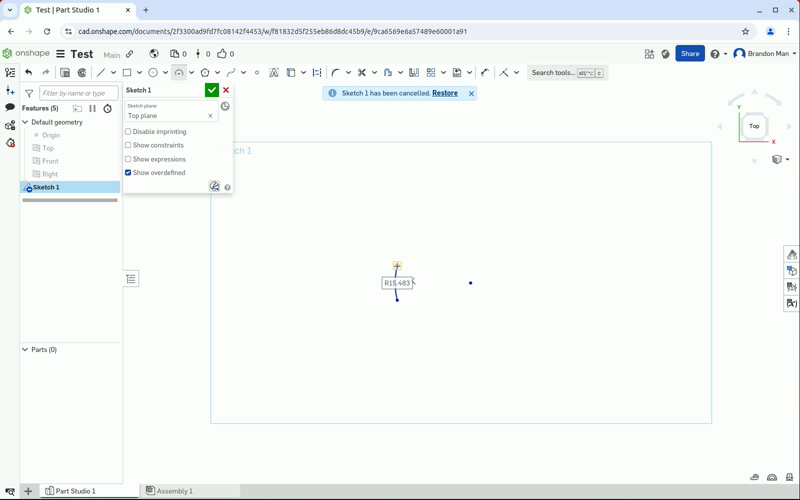
mouse_move(397, 300)
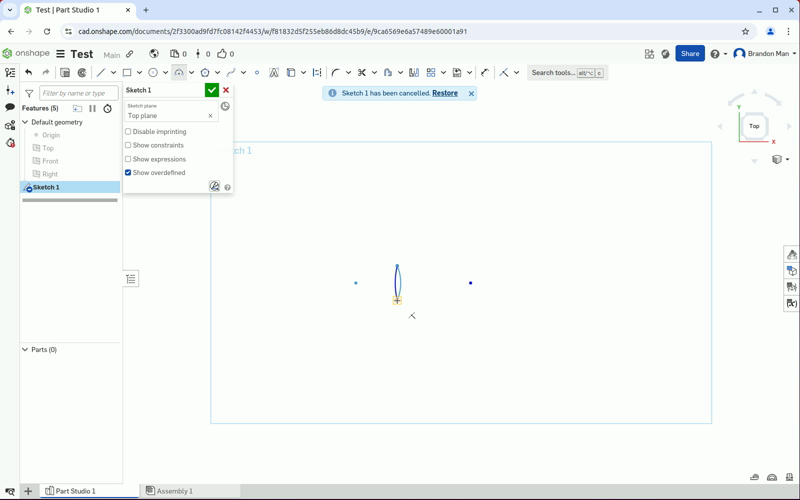
click(397, 300)
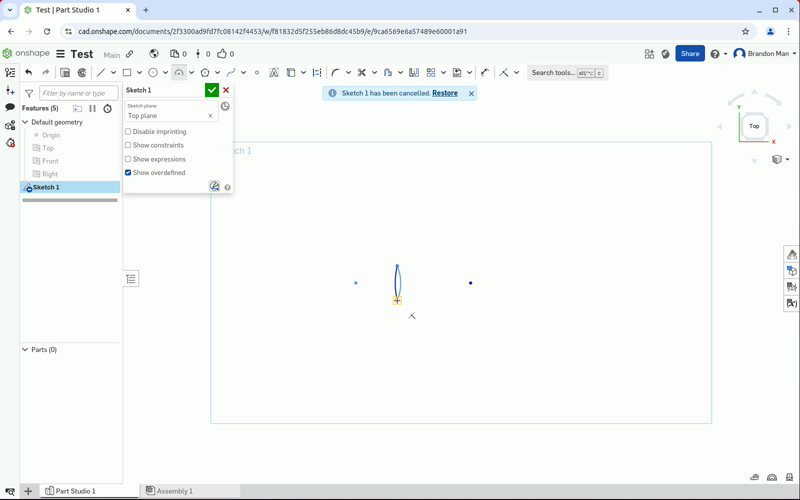
key_down(shift)
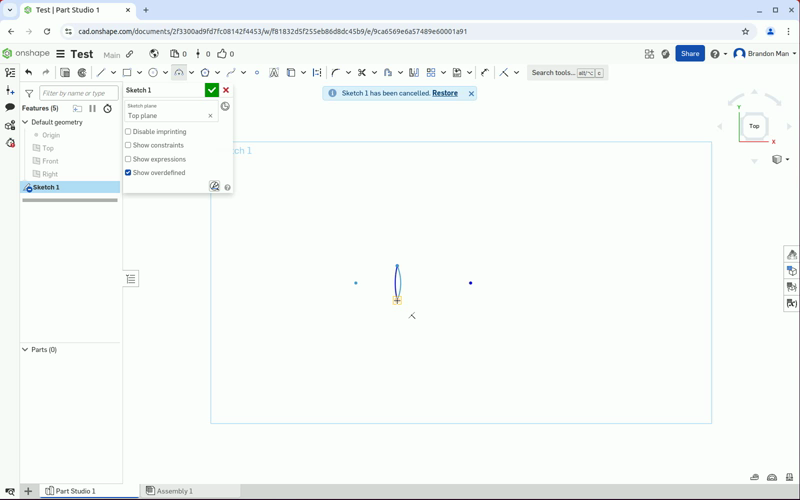
mouse_move(347, 283)
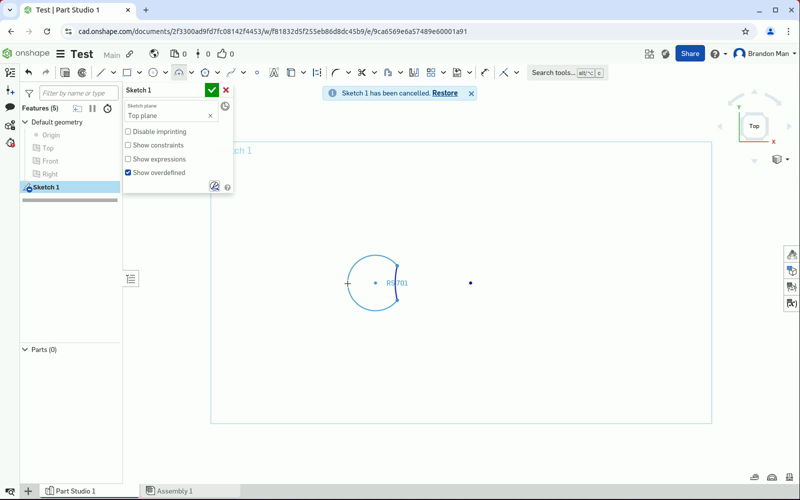
click(347, 283)
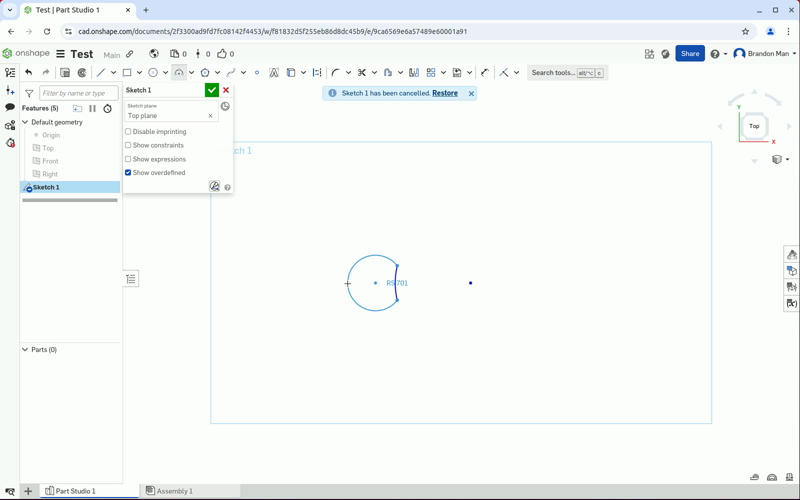
key_up(shift)
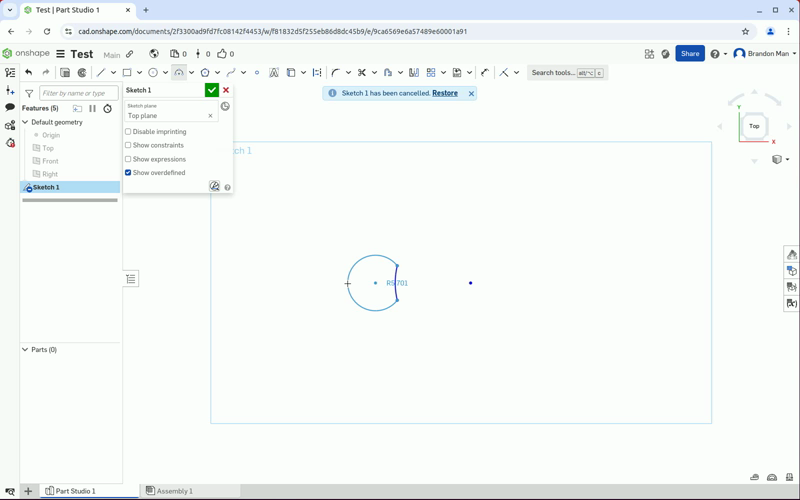
key(esc)
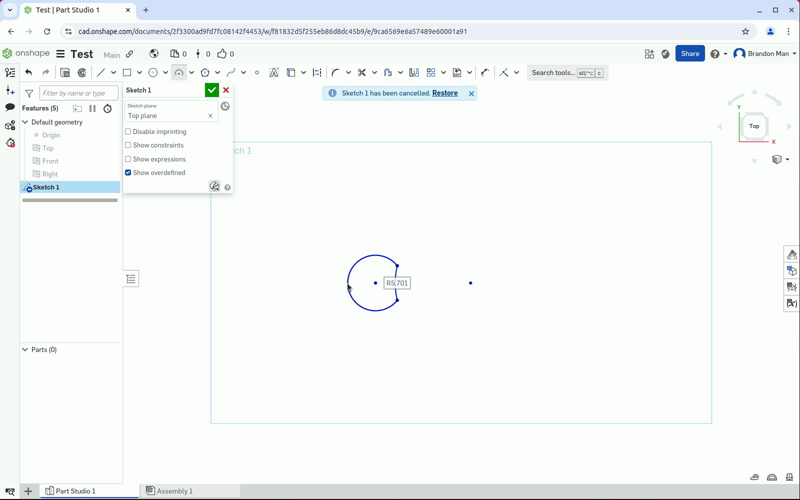
key(c)
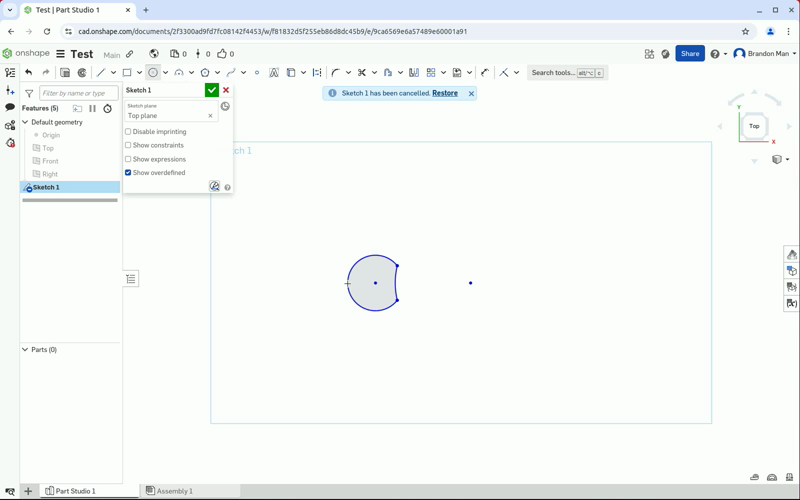
key_down(shift)
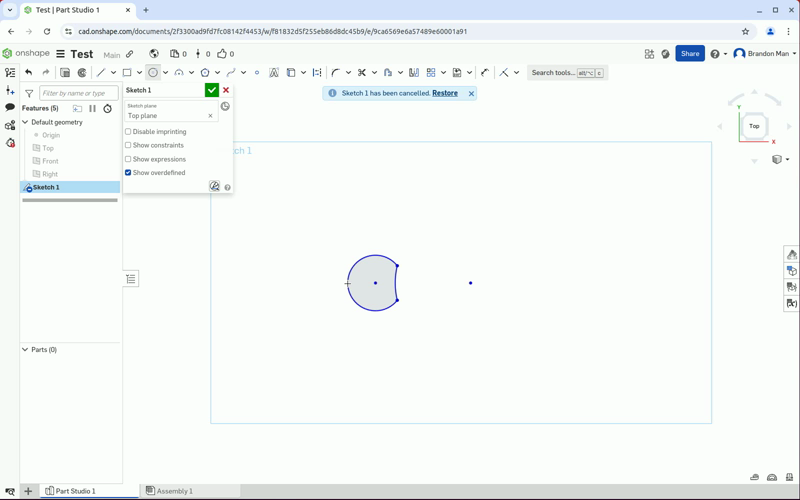
mouse_move(375, 283)
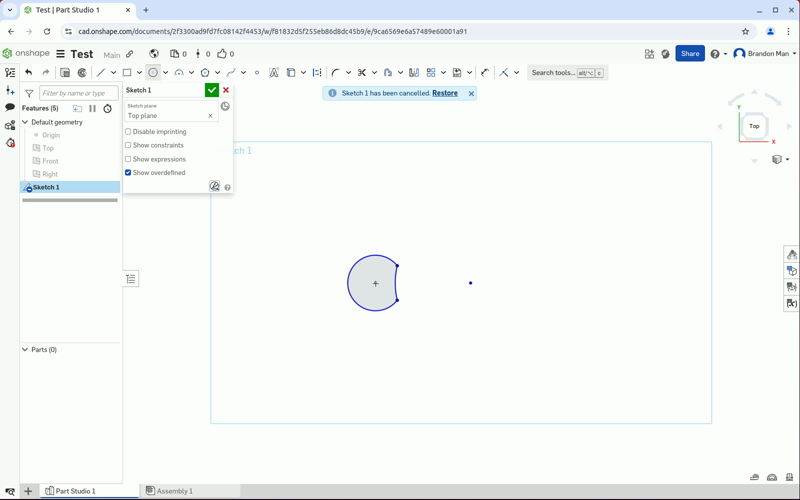
click(375, 283)
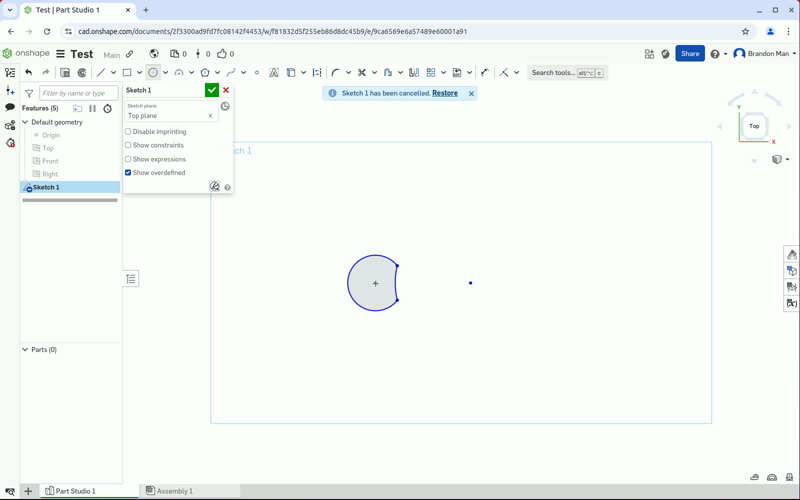
key_up(shift)
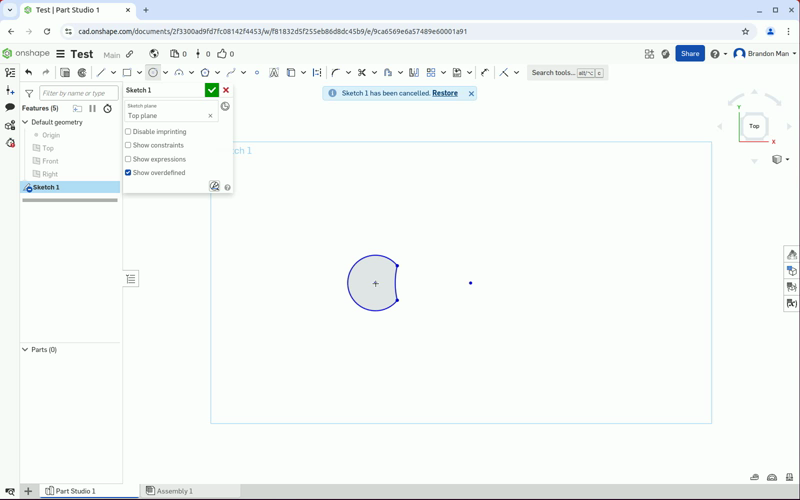
mouse_move(383, 283)
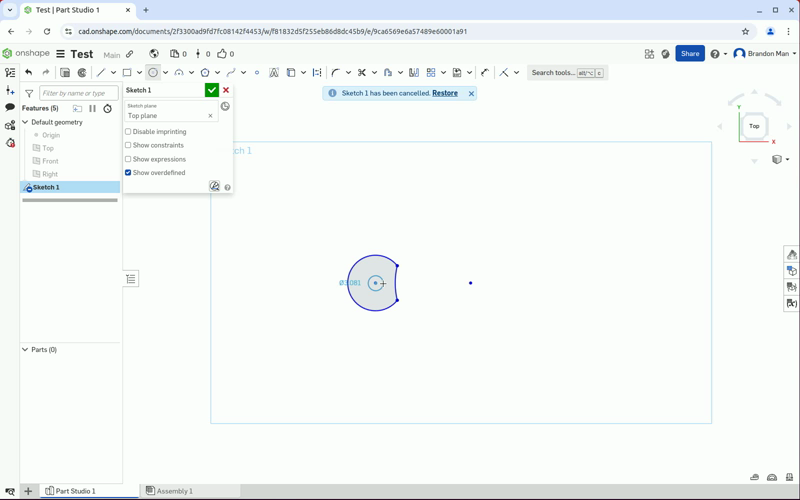
click(383, 283)
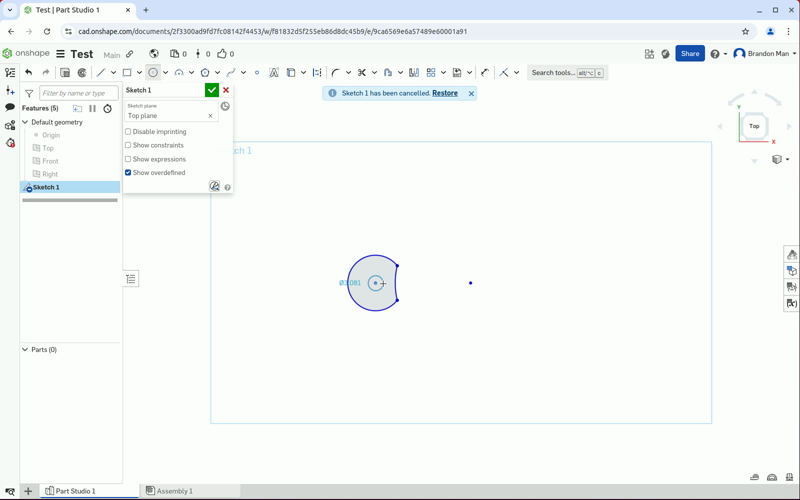
key(esc)
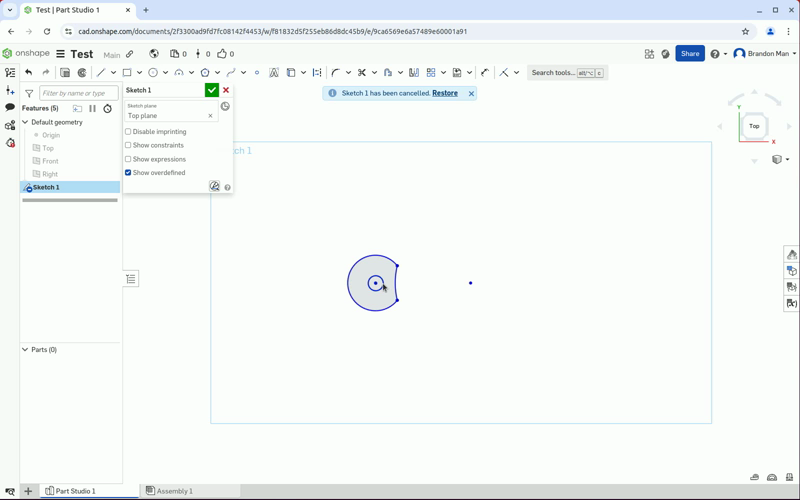
mouse_move(384, 296)
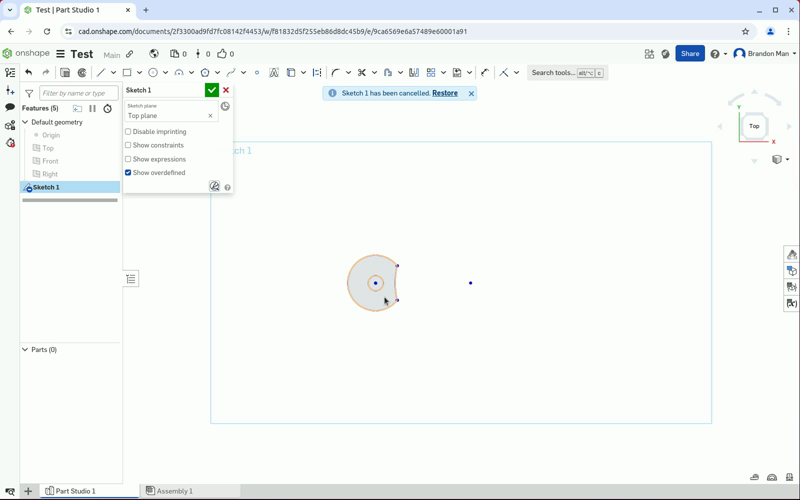
click(384, 296)
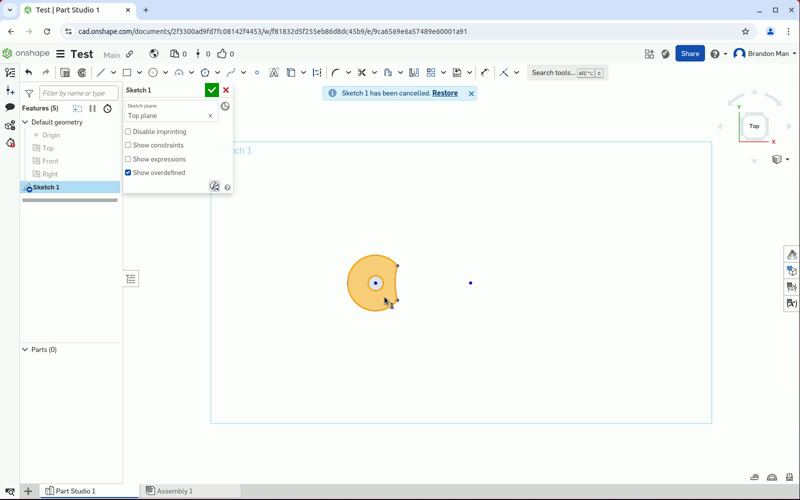
mouse_move(73, 352)
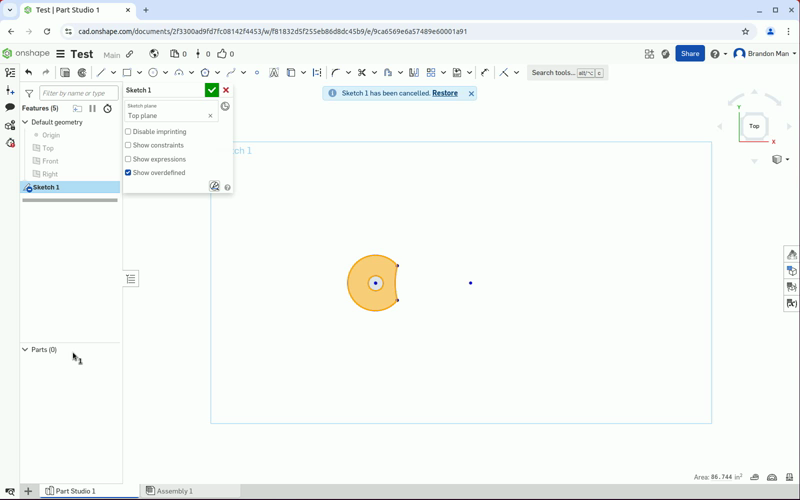
key(shift+y)
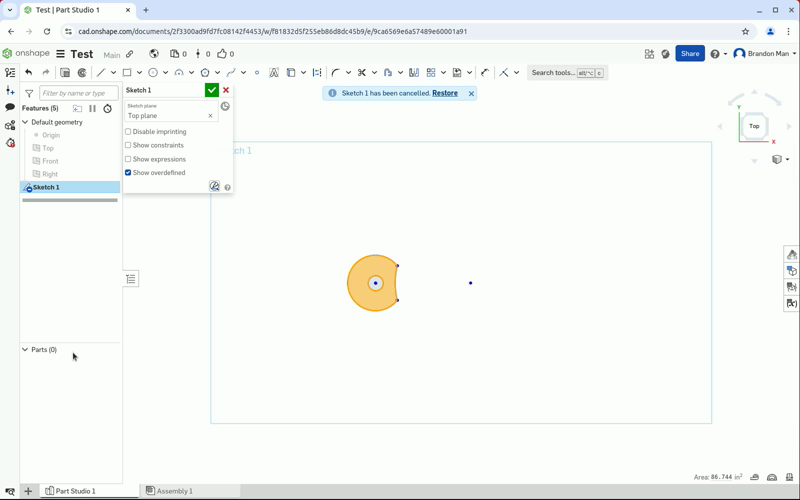
key(shift+e)
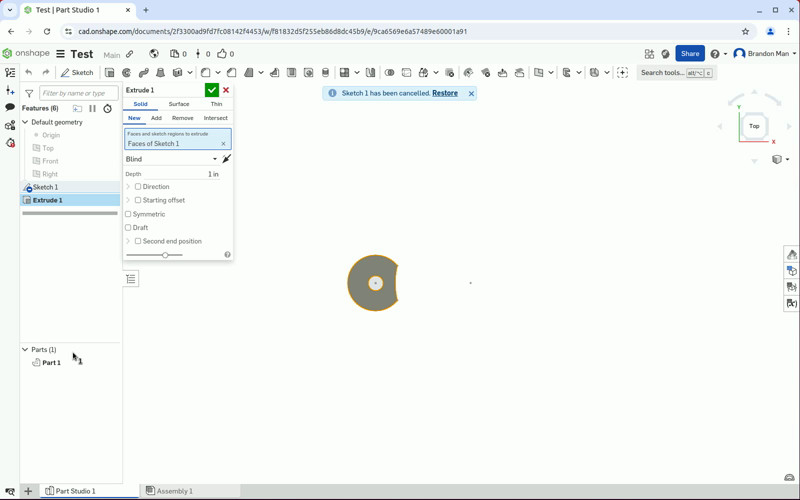
mouse_move(143, 106)
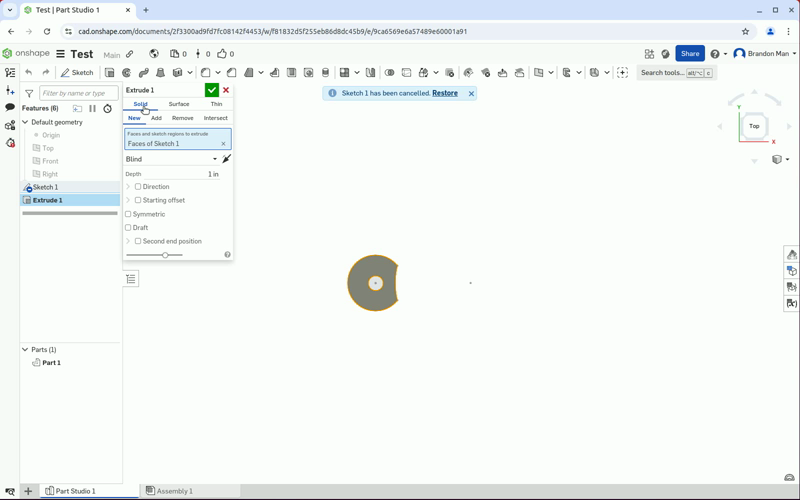
click(143, 106)
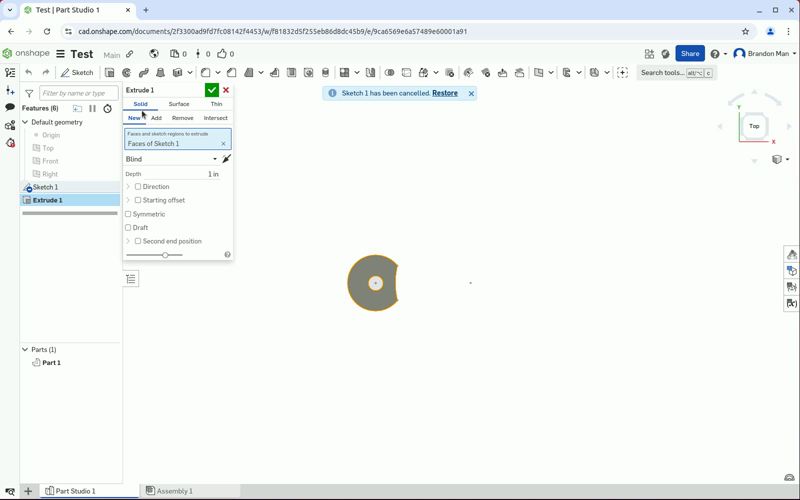
mouse_move(137, 120)
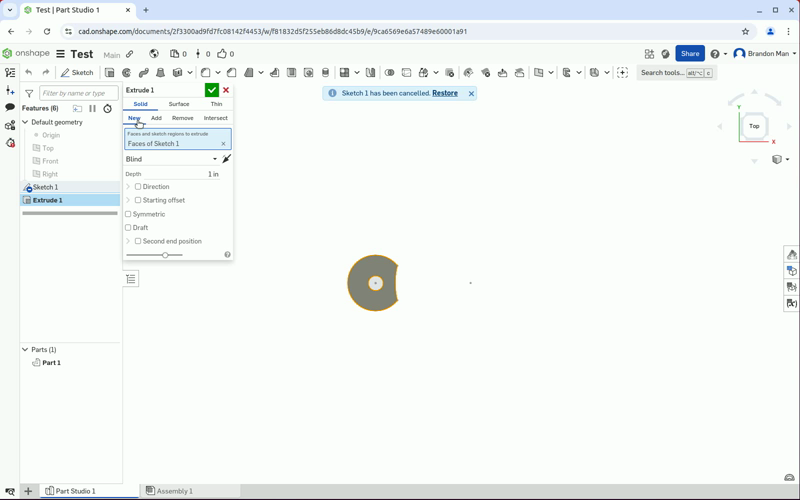
click(137, 120)
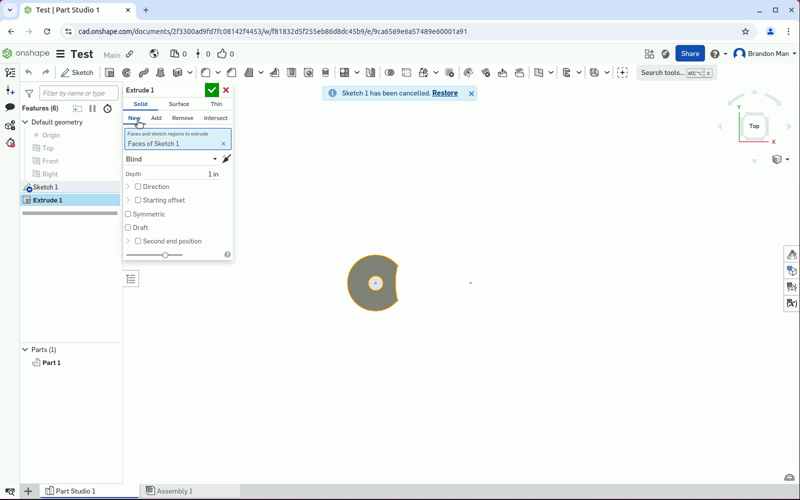
key(tab, 4)
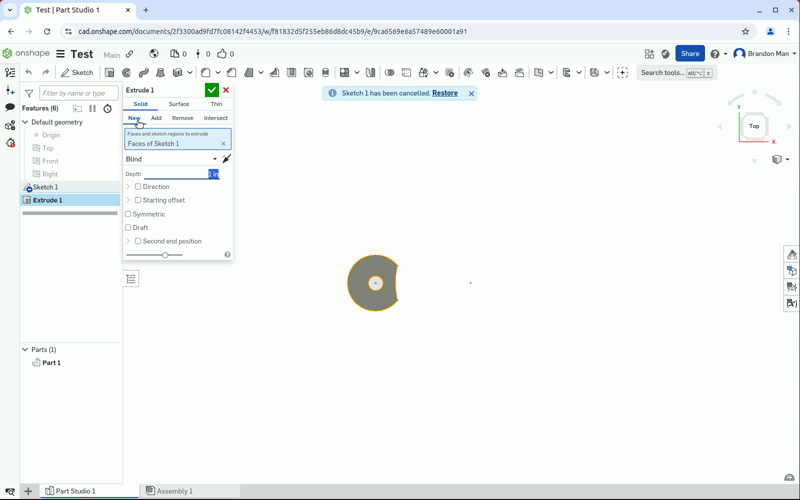
text(1.444)
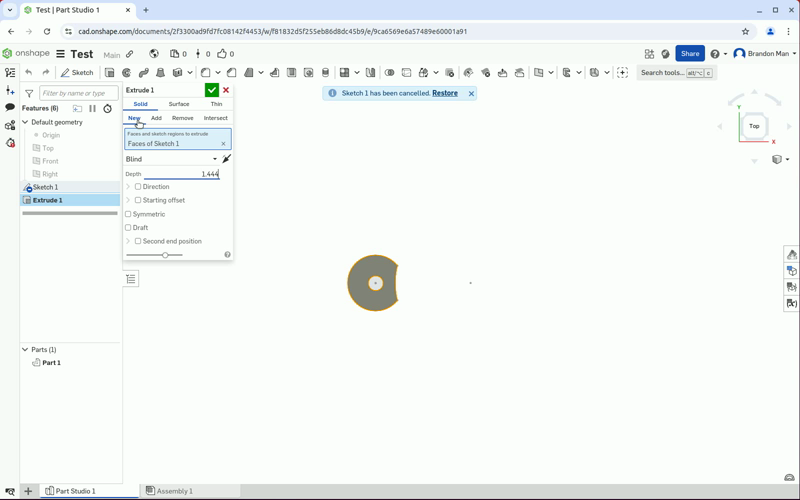
key(tab, 3)
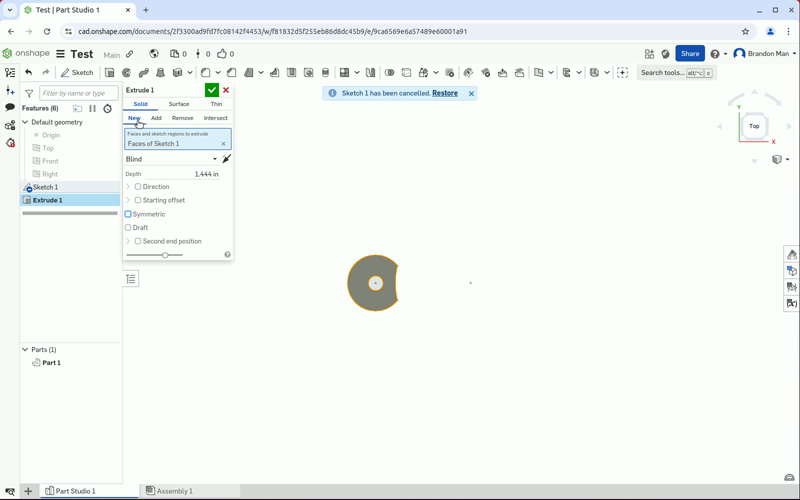
key(space)
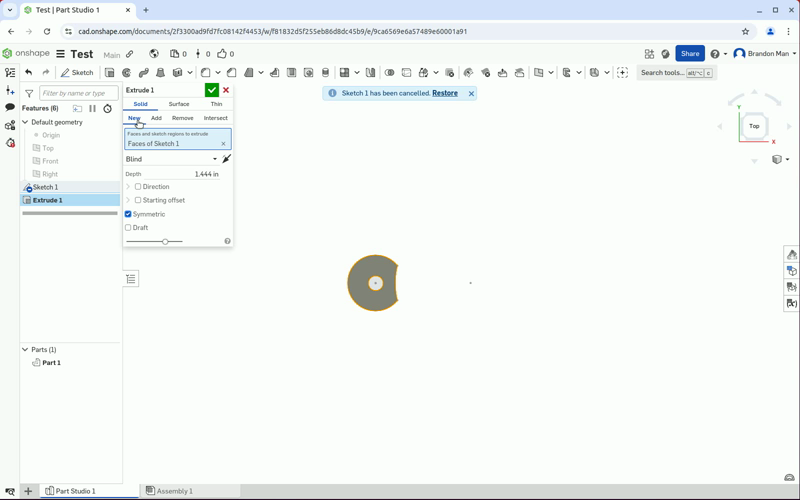
key(enter)
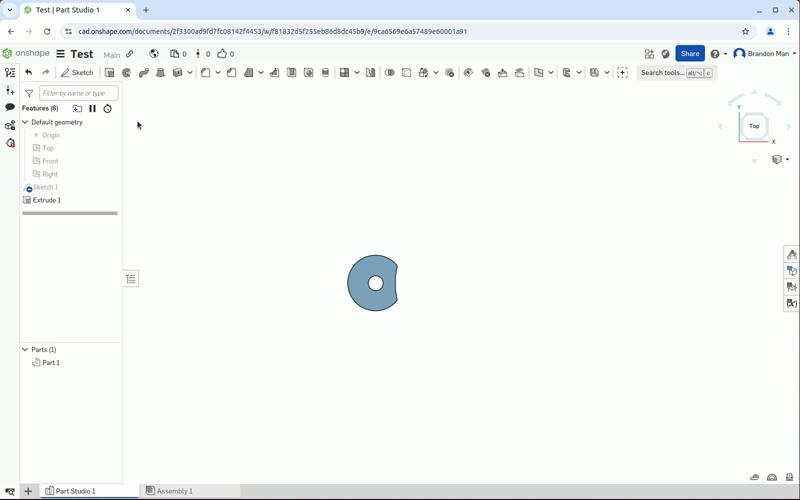
key(shift+h)
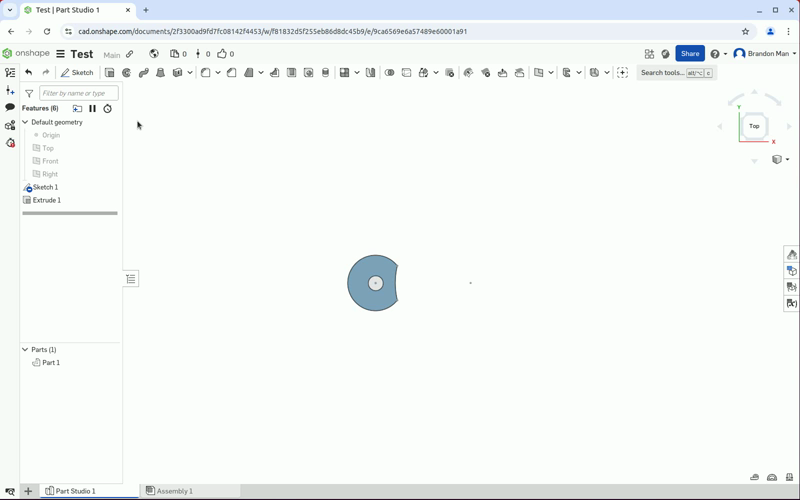
key(shift+h)
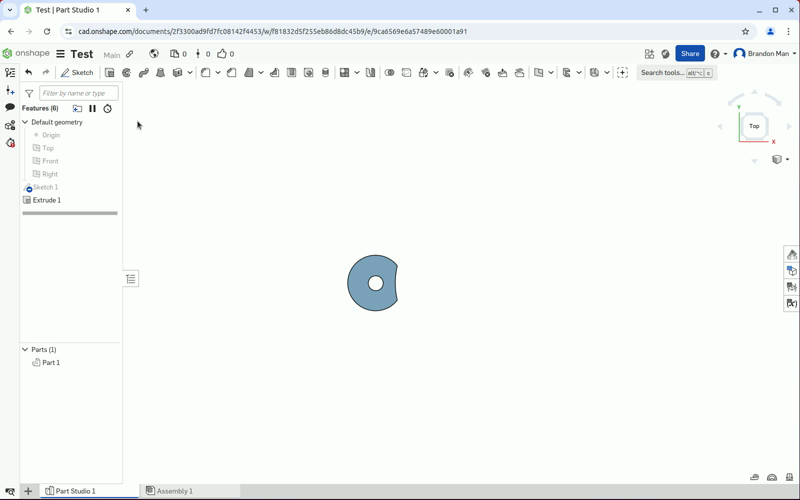
mouse_move(73, 189)
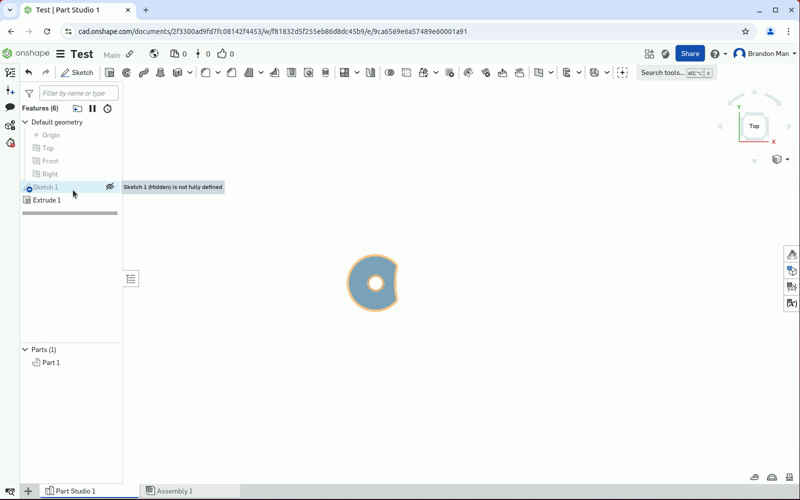
click(73, 189)
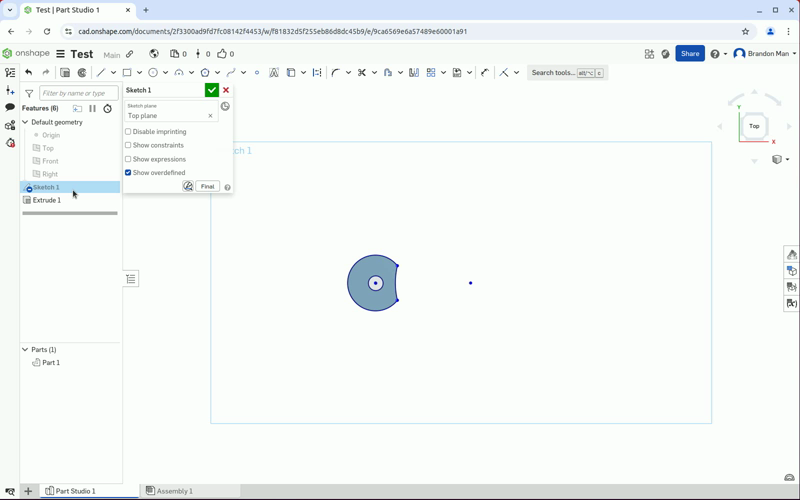
mouse_move(229, 92)
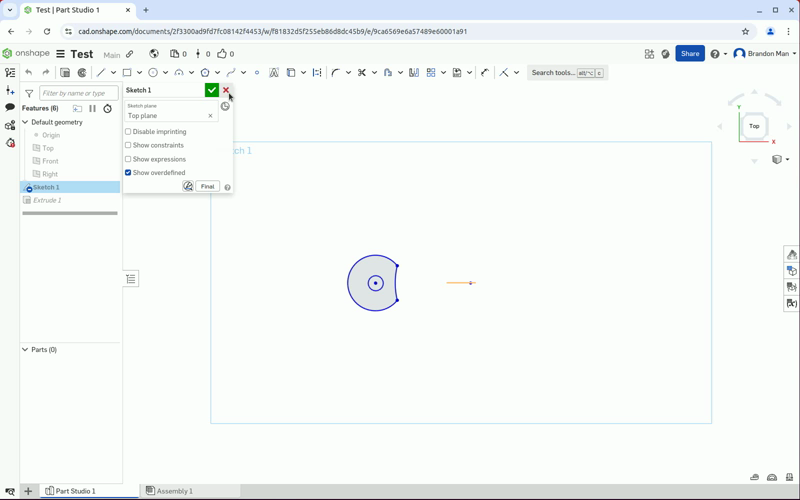
click(229, 92)
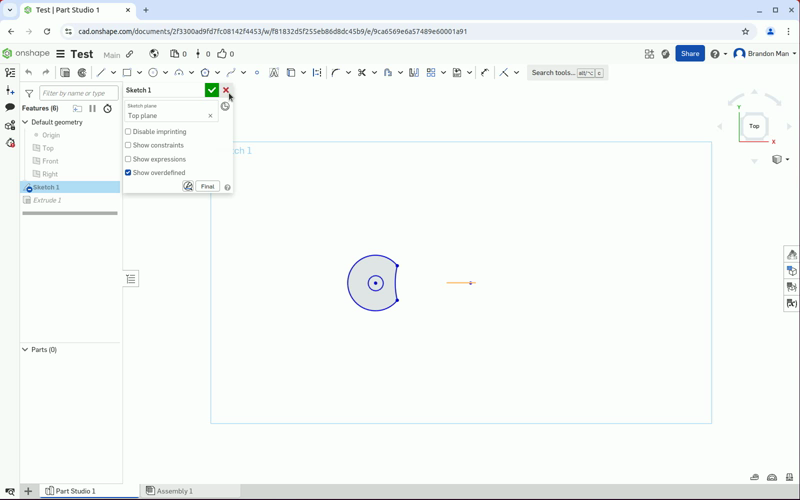
key(shift+s)
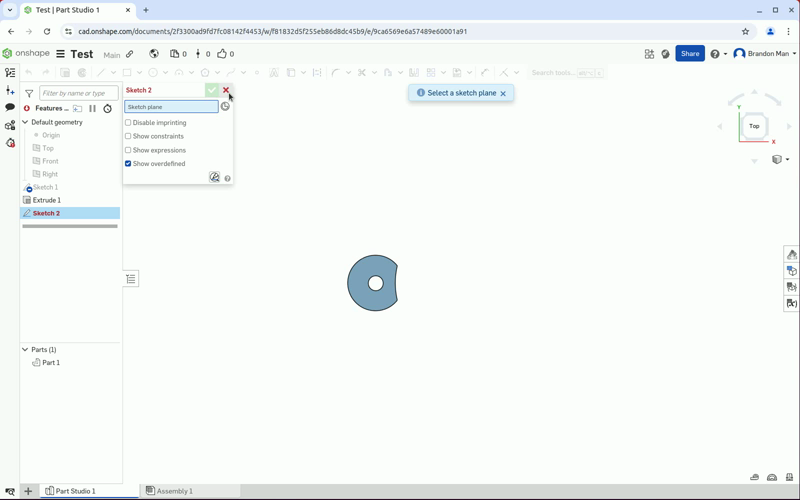
mouse_move(73, 150)
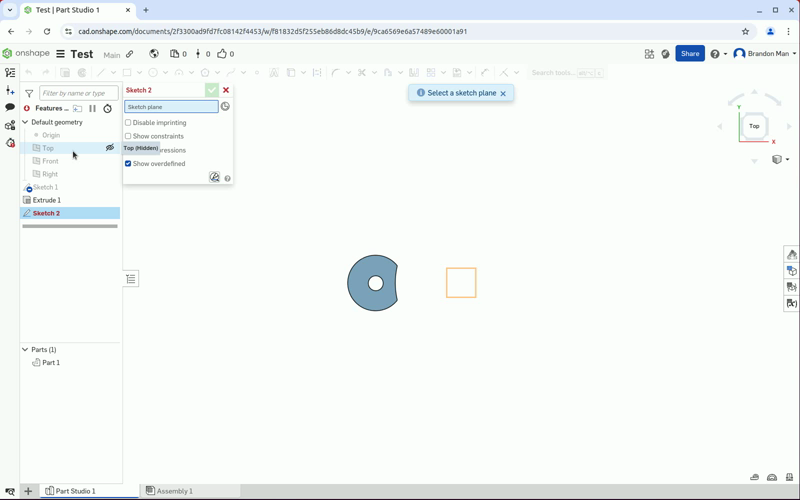
click(73, 150)
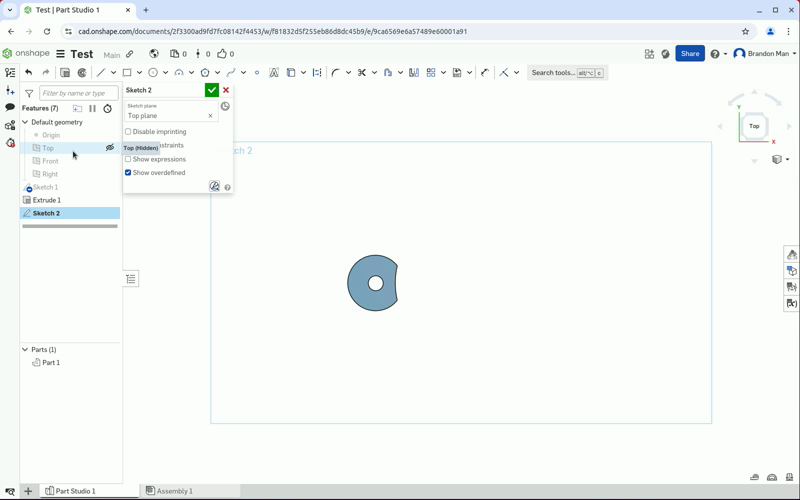
mouse_move(73, 352)
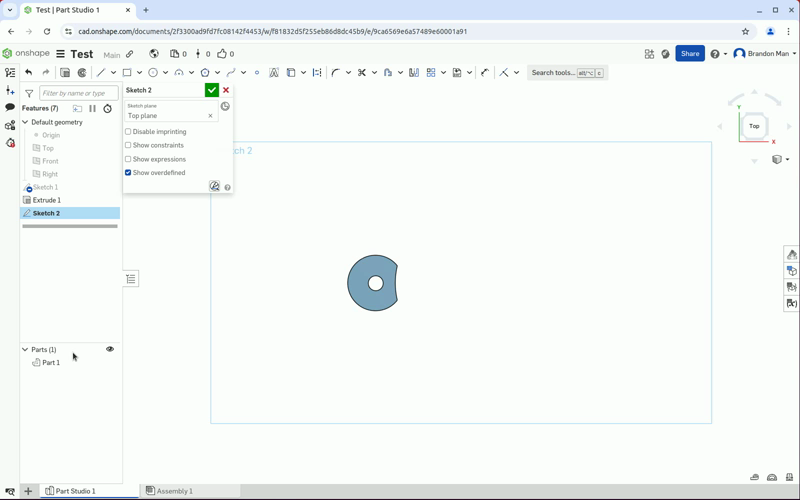
key(y)
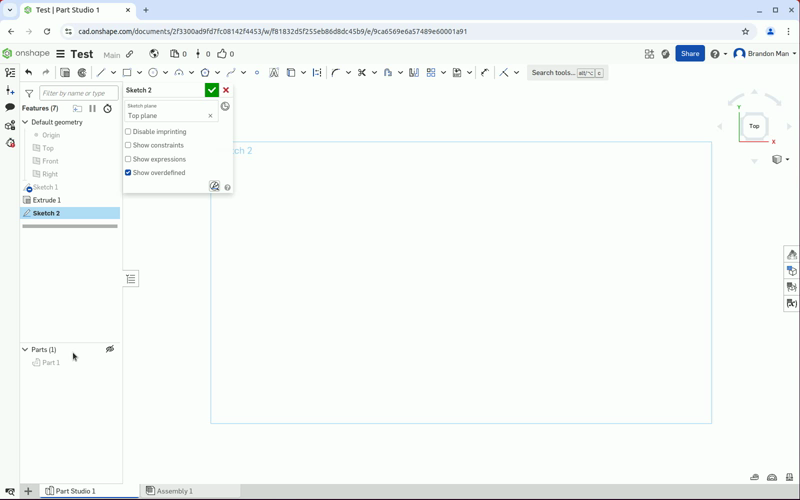
key(a)
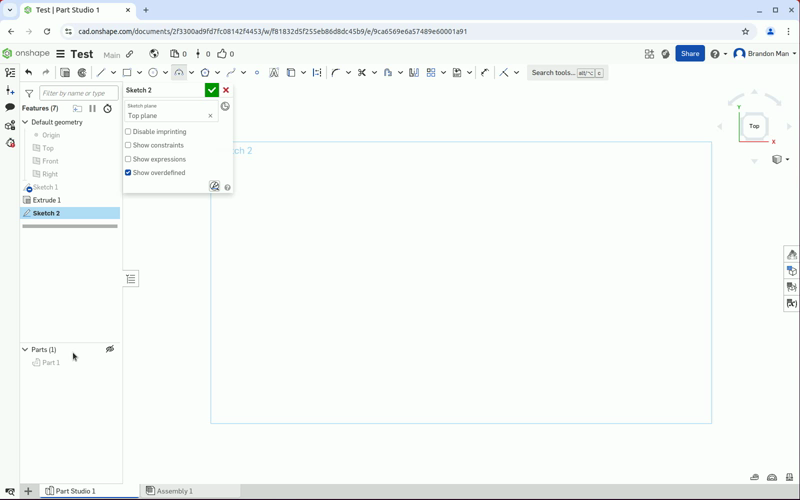
key_down(shift)
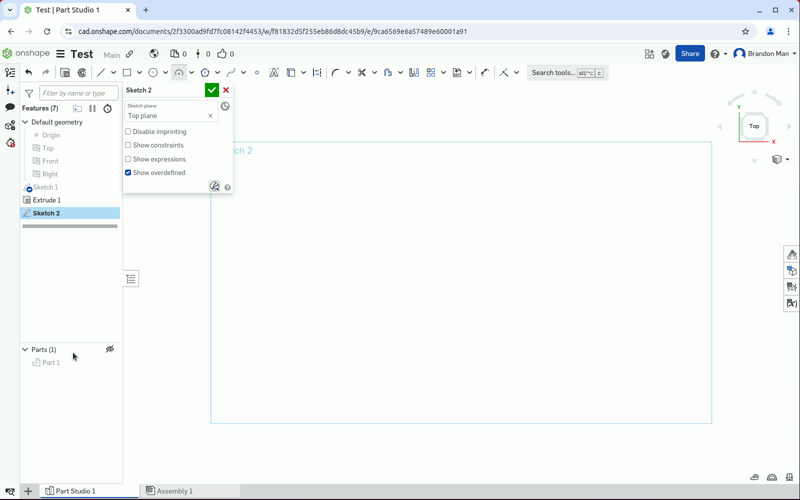
mouse_move(397, 300)
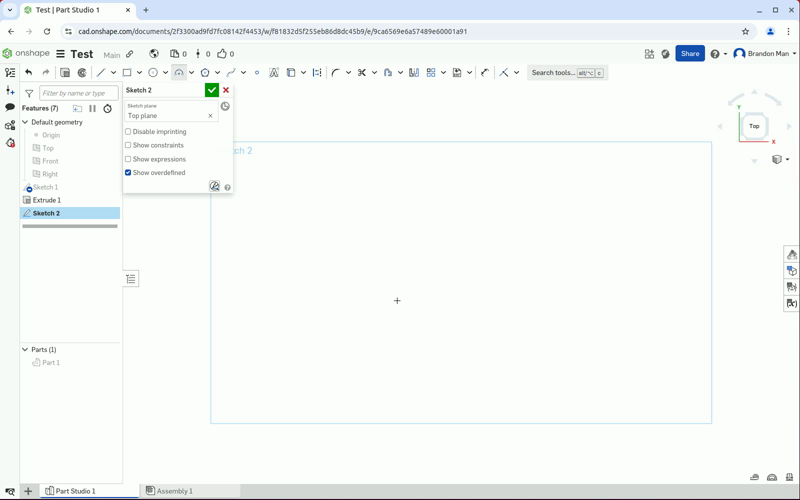
click(397, 300)
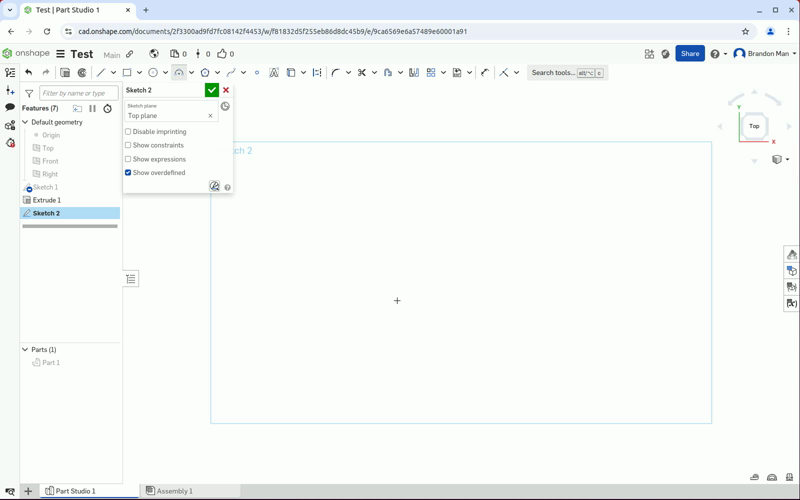
key_up(shift)
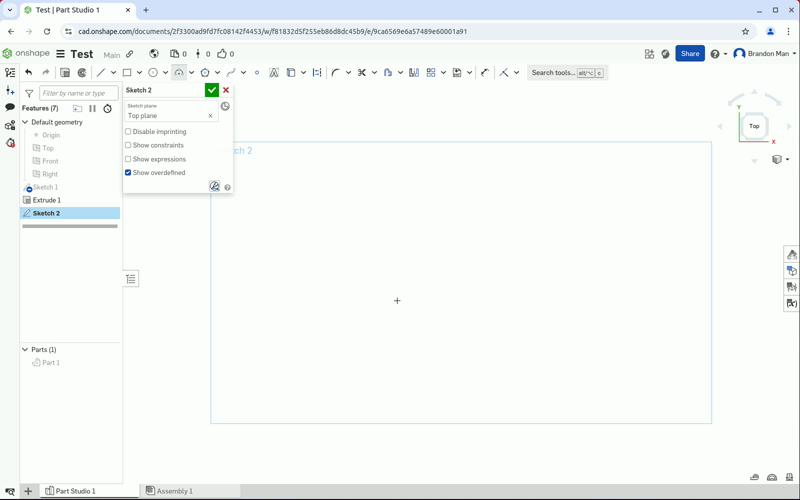
key_down(shift)
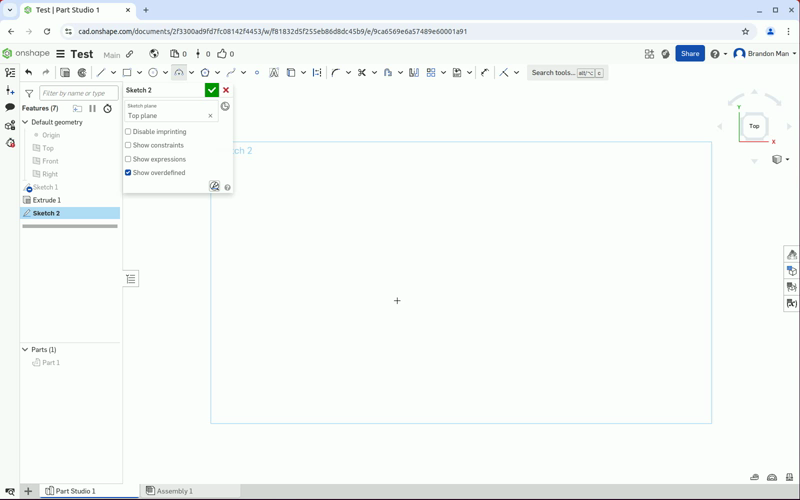
mouse_move(397, 265)
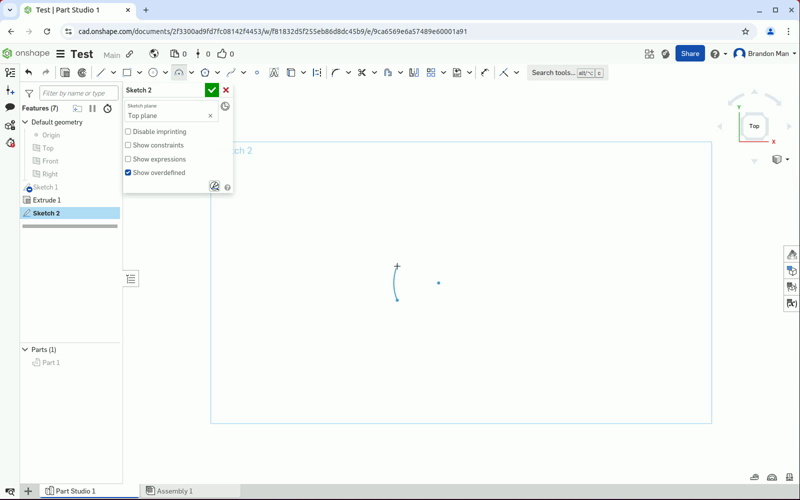
click(397, 265)
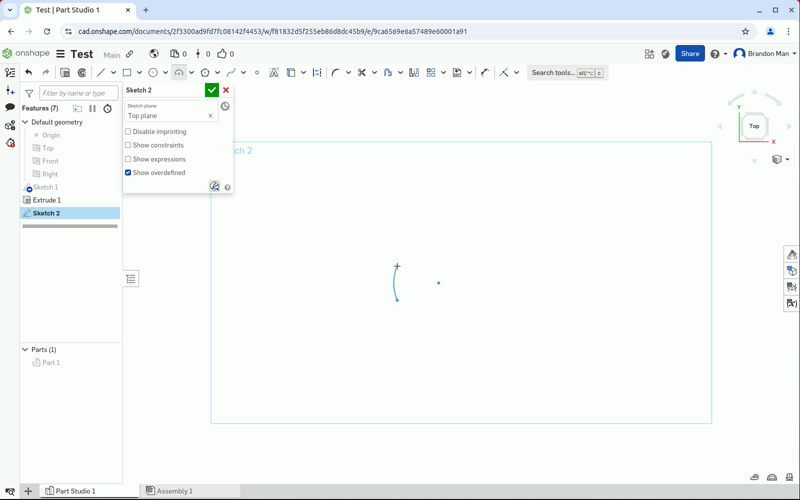
mouse_move(403, 283)
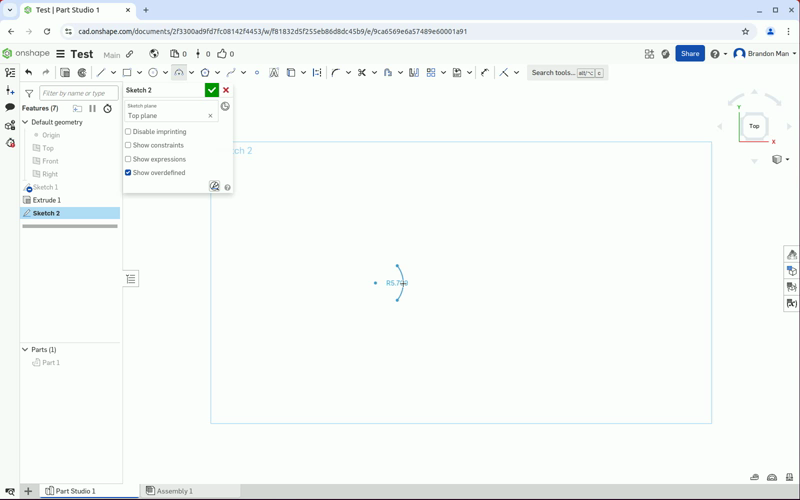
click(403, 283)
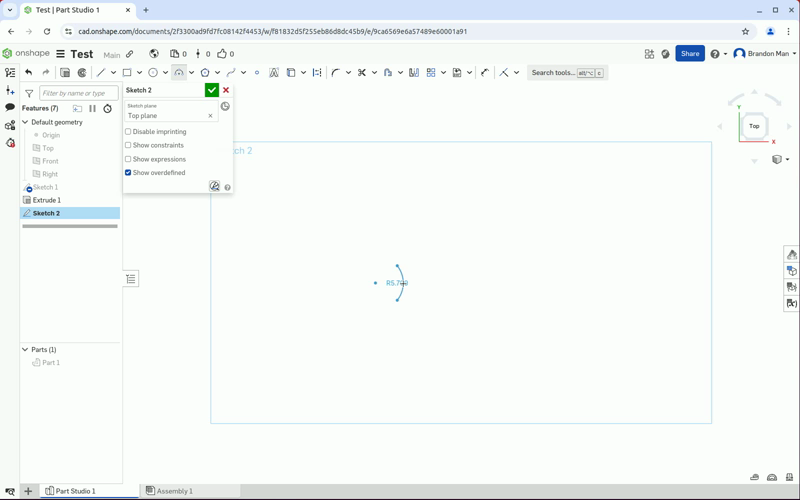
key_up(shift)
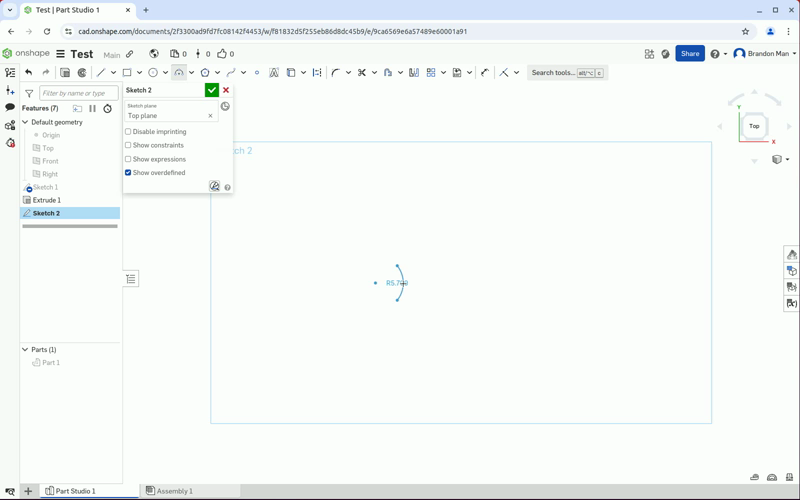
mouse_move(397, 265)
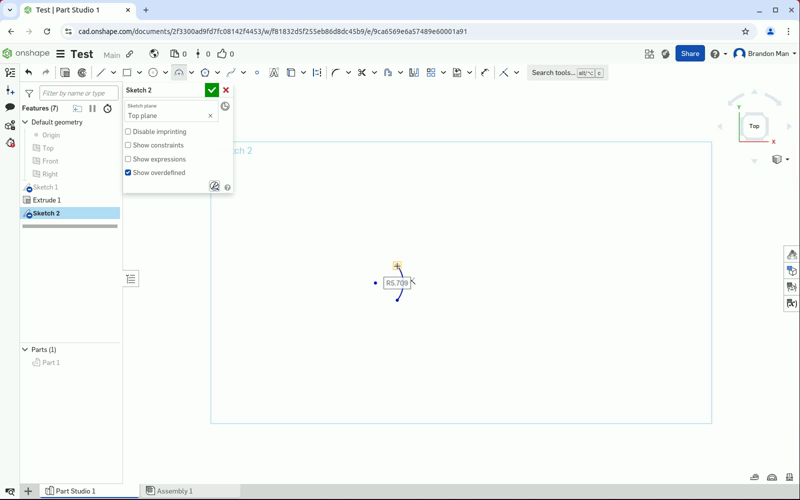
click(397, 265)
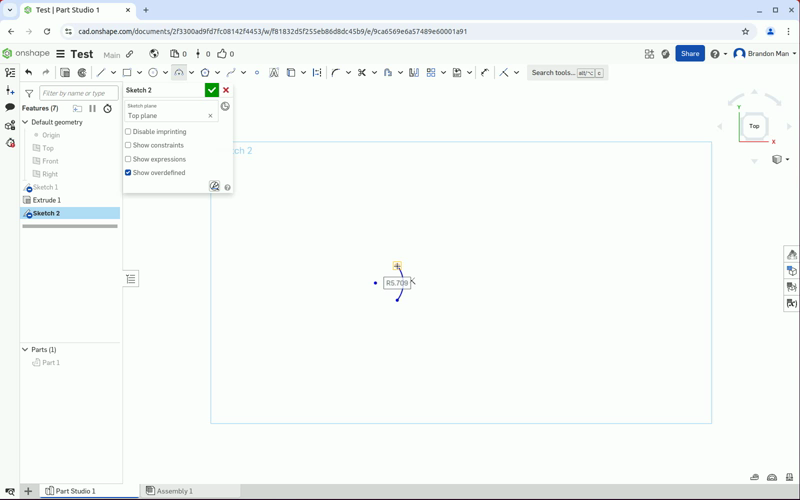
mouse_move(397, 300)
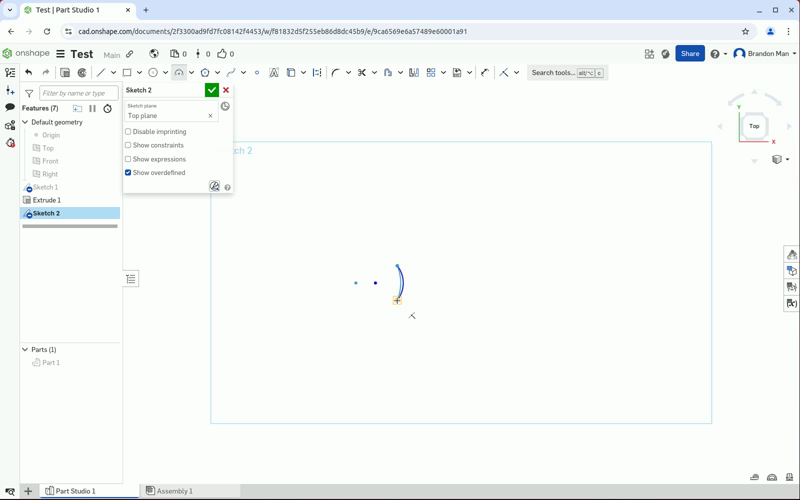
click(397, 300)
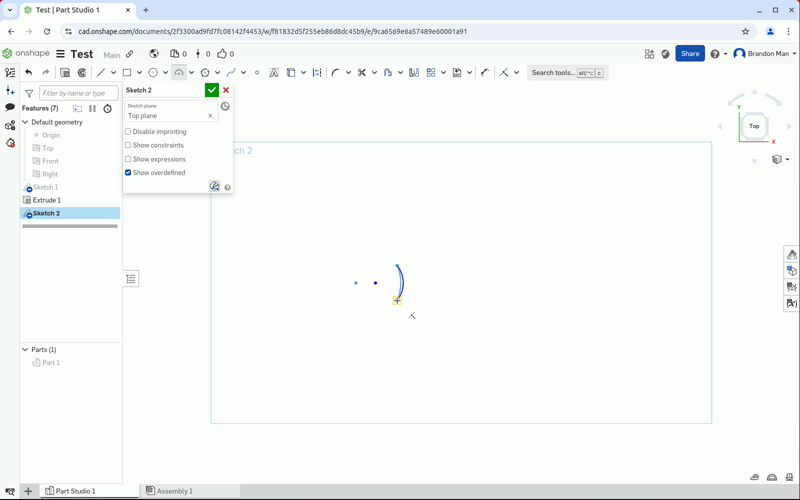
key_down(shift)
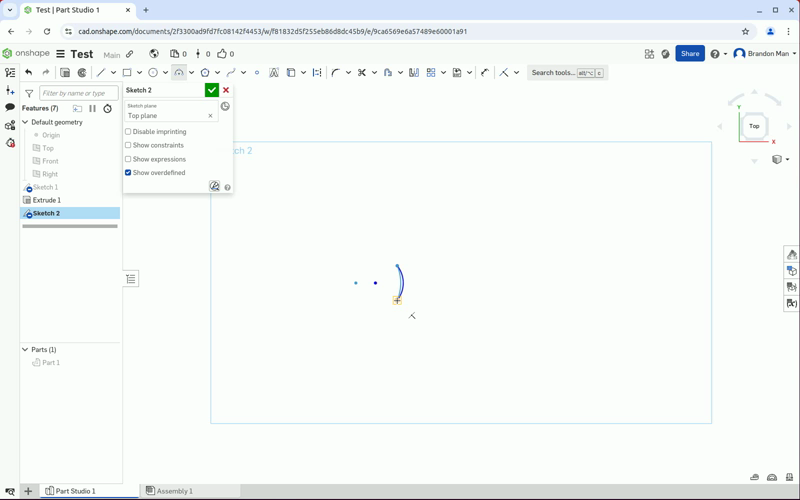
mouse_move(395, 283)
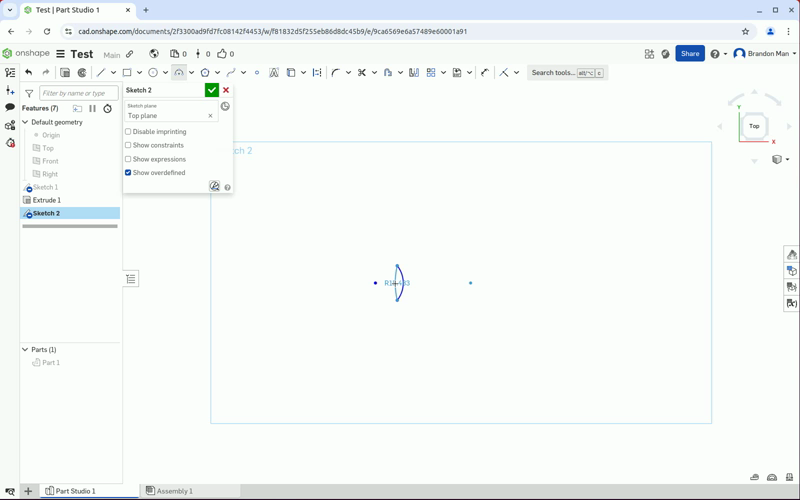
click(395, 283)
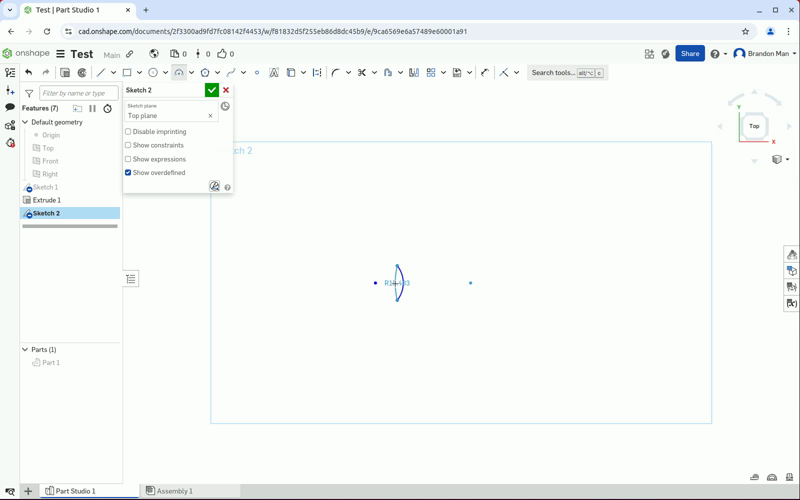
key_up(shift)
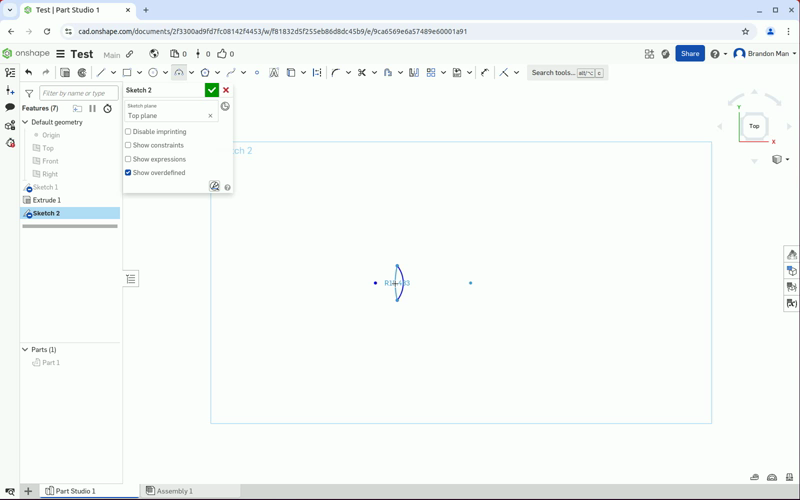
key(esc)
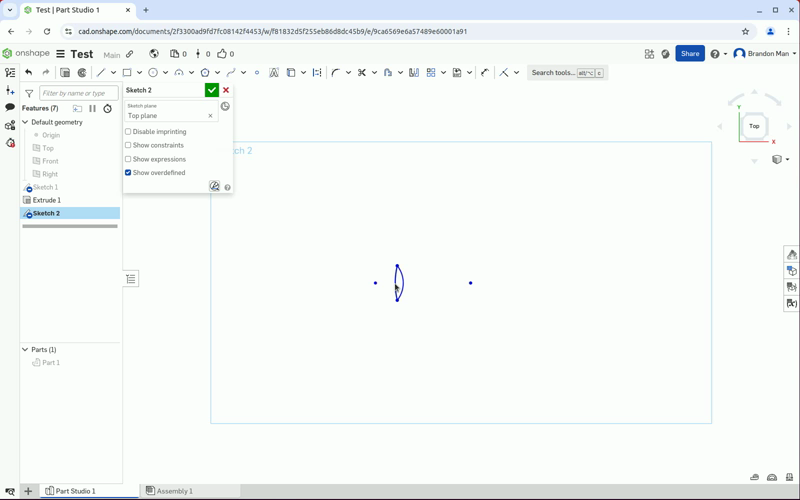
mouse_move(397, 286)
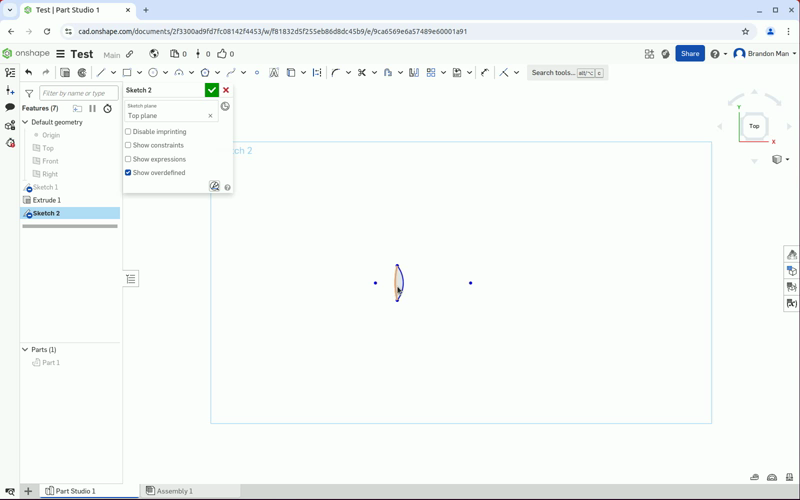
scroll(6)
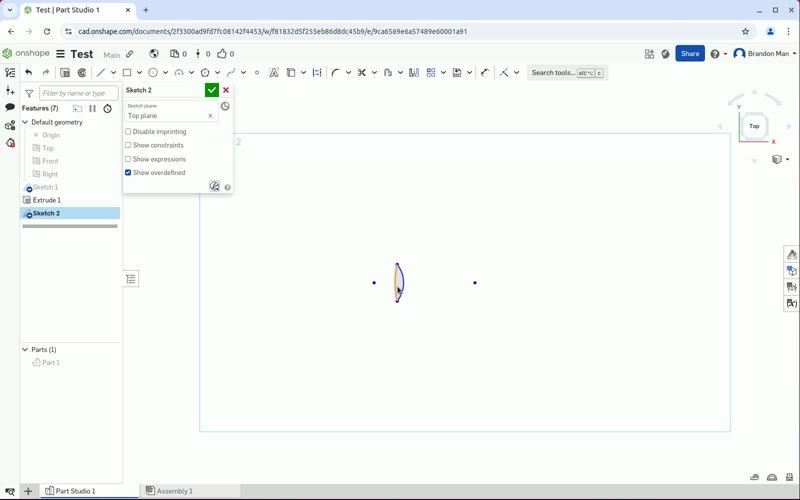
scroll(6)
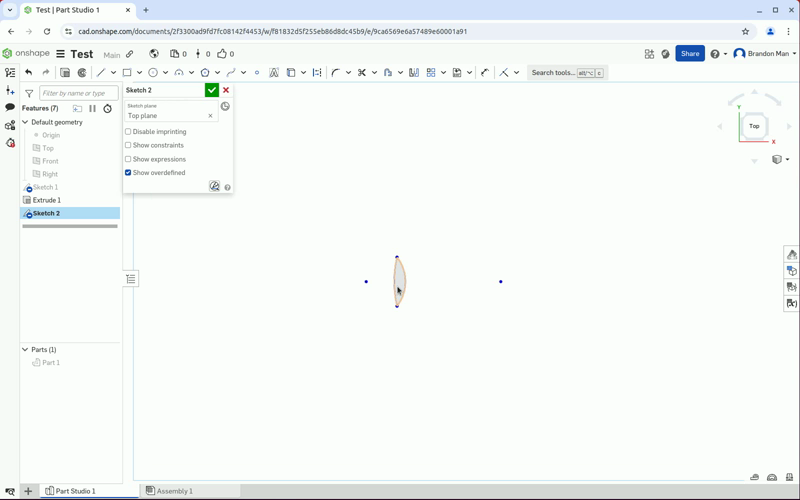
scroll(6)
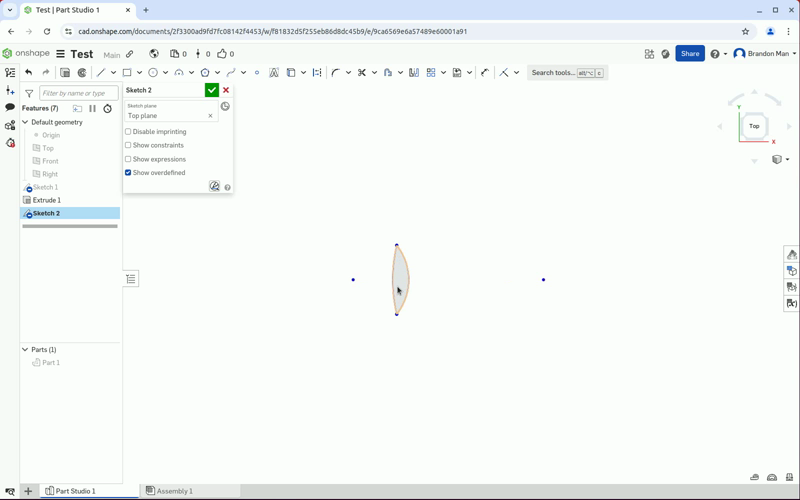
scroll(6)
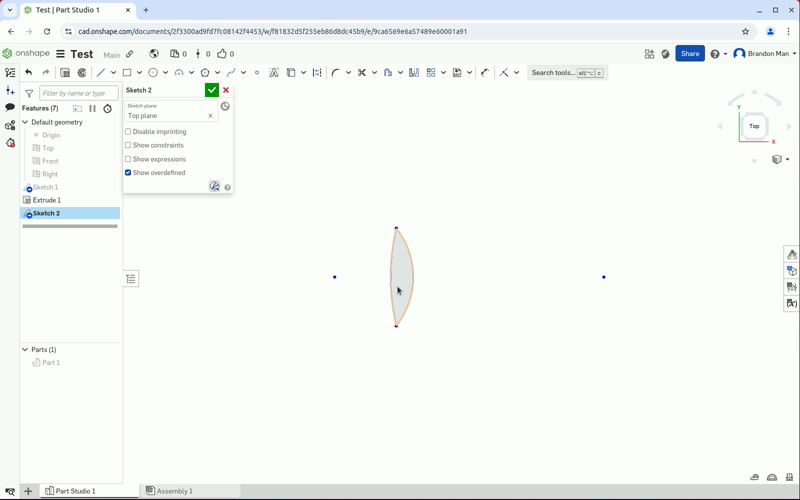
scroll(6)
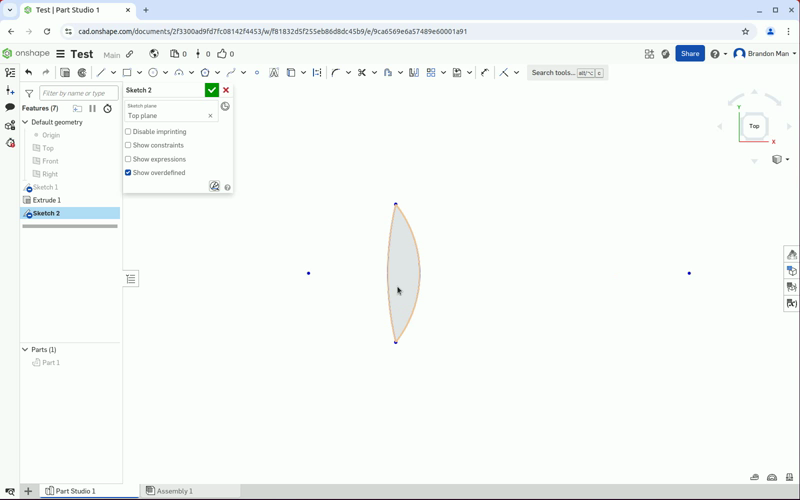
scroll(6)
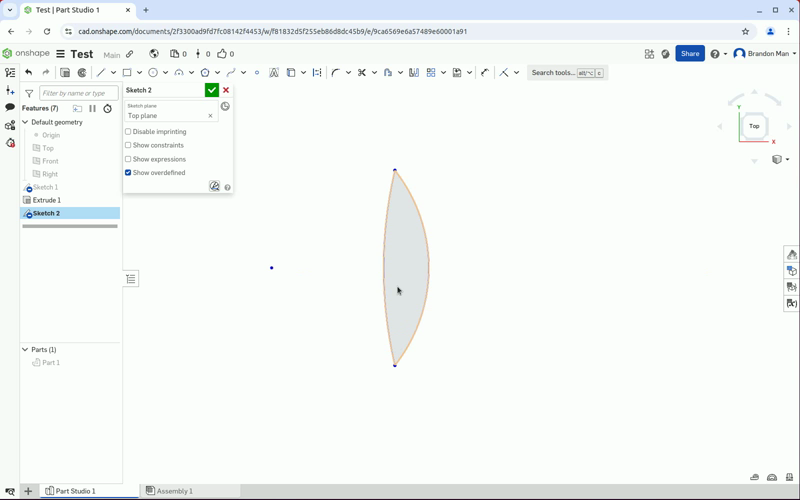
scroll(6)
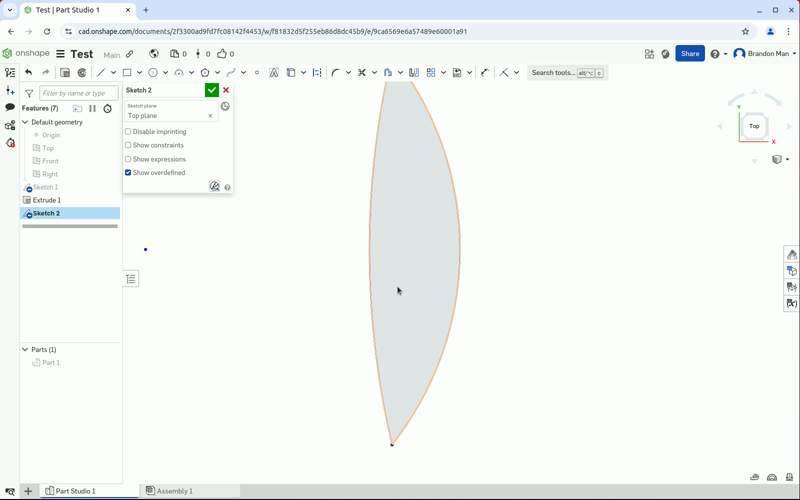
click(397, 286)
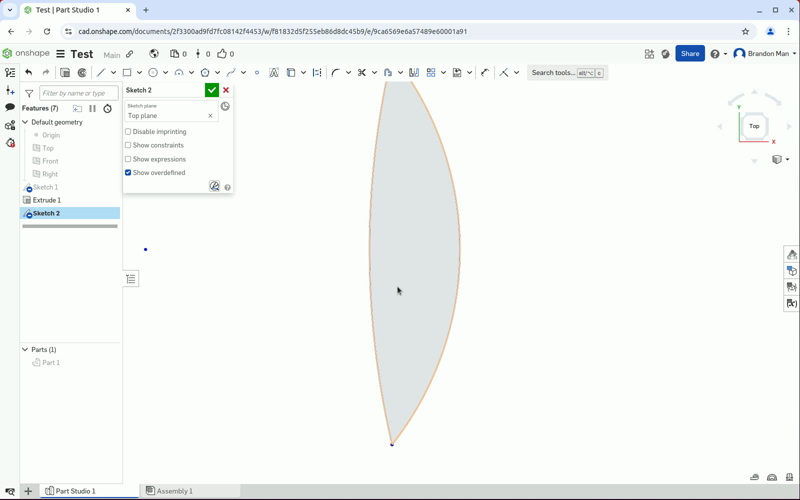
scroll(-6)
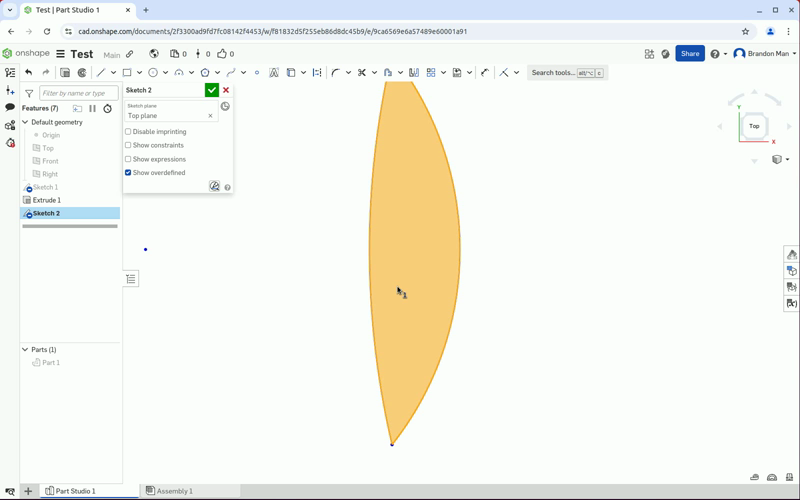
scroll(-6)
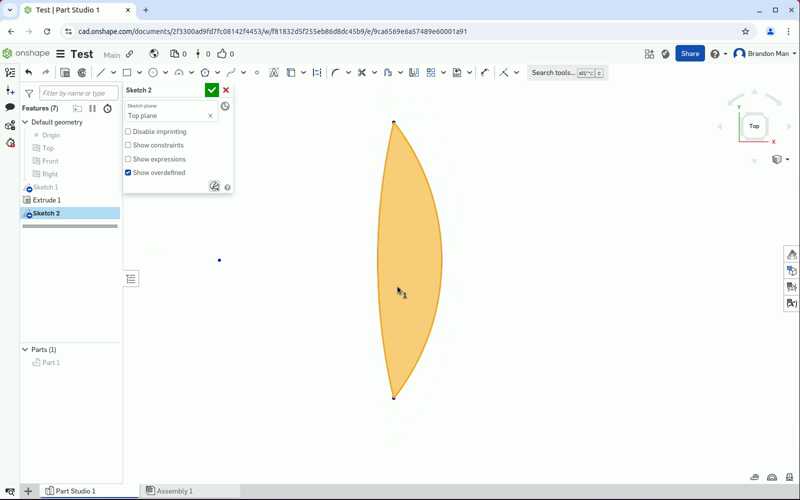
scroll(-6)
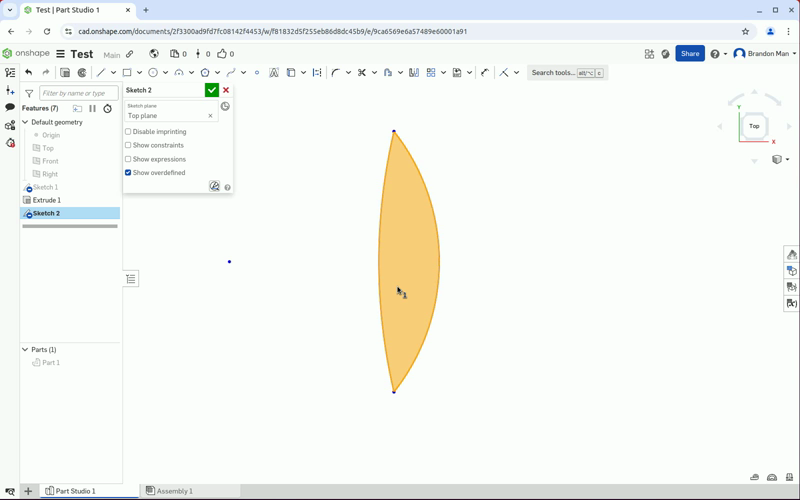
scroll(-6)
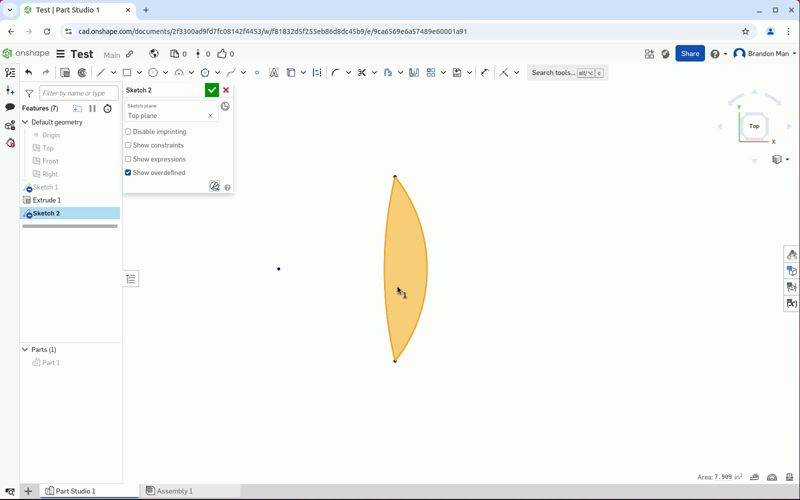
scroll(-6)
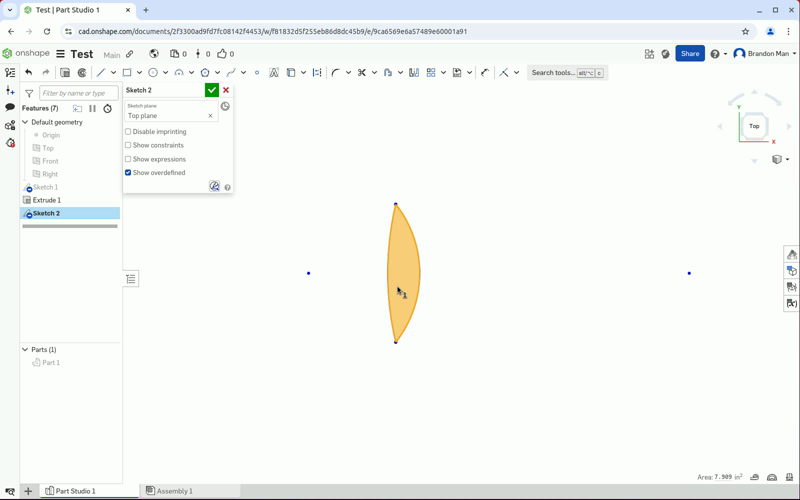
scroll(-6)
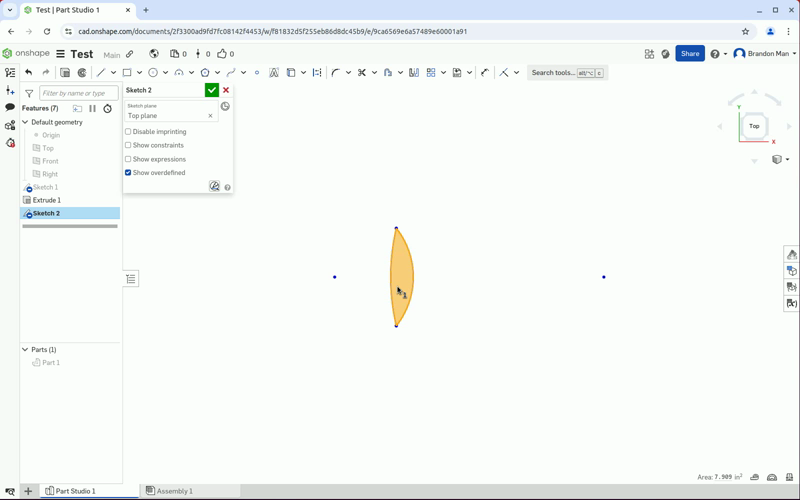
scroll(-6)
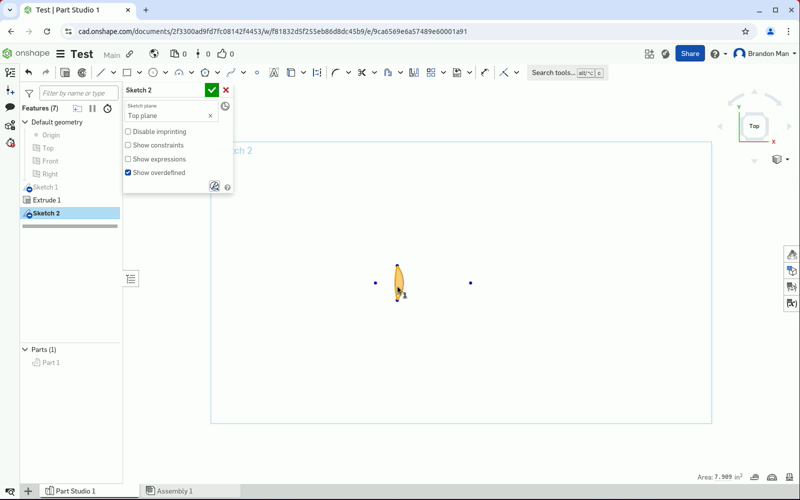
mouse_move(73, 352)
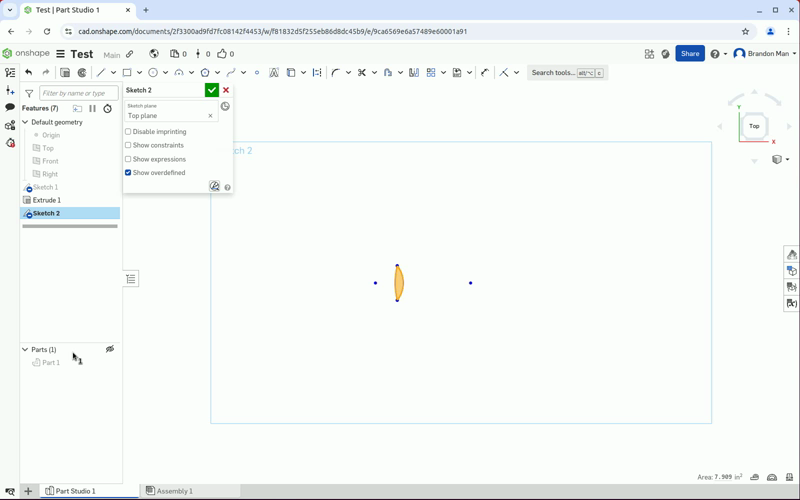
key(shift+y)
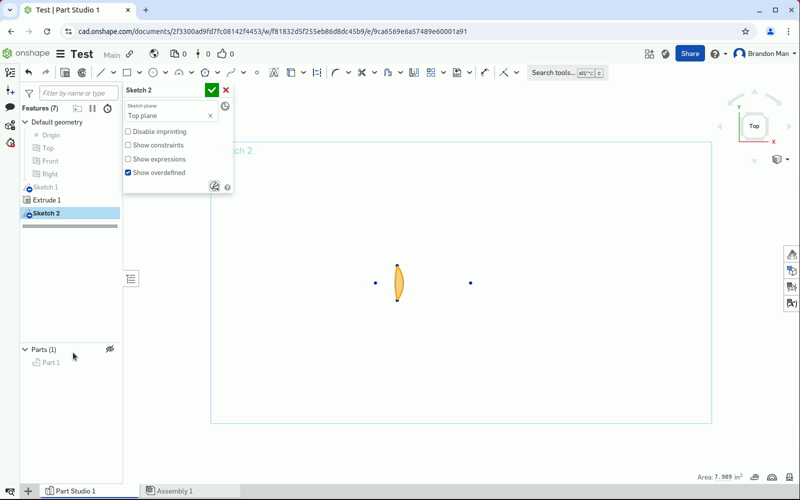
key(shift+e)
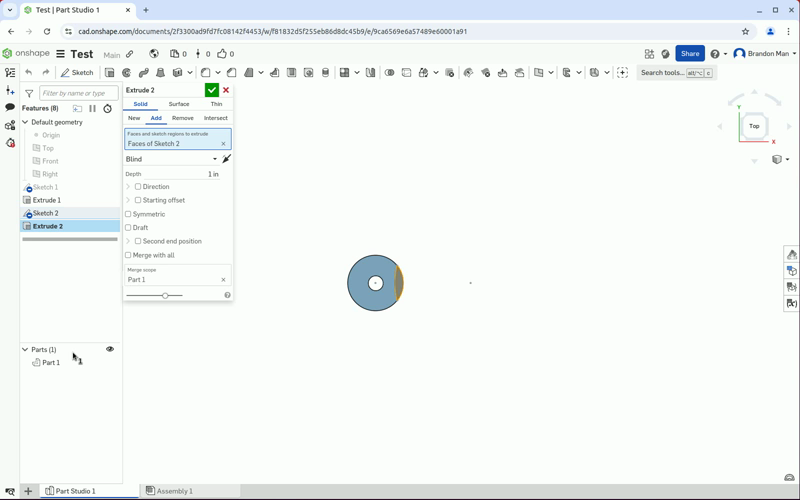
mouse_move(143, 106)
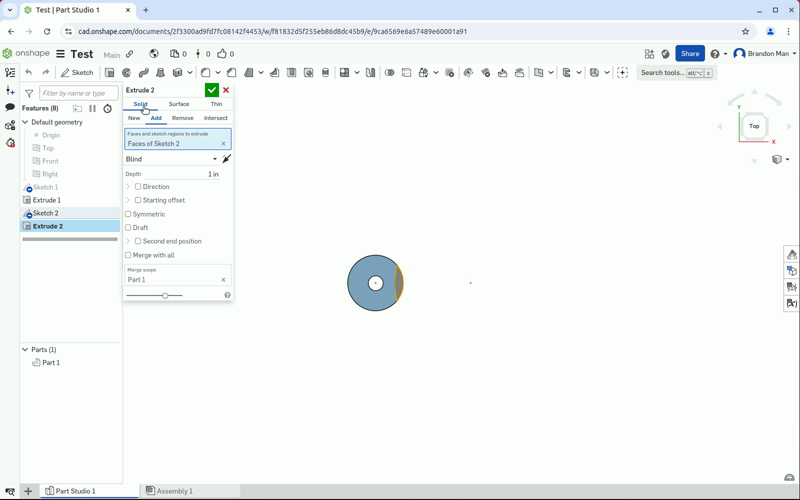
click(143, 106)
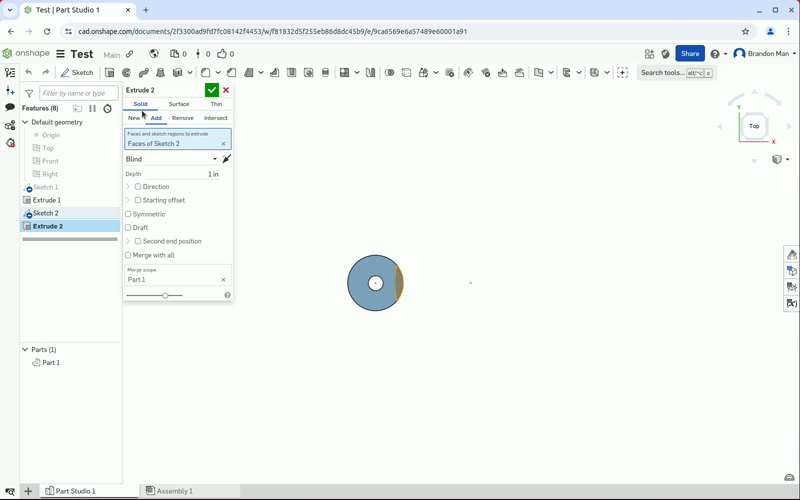
mouse_move(137, 120)
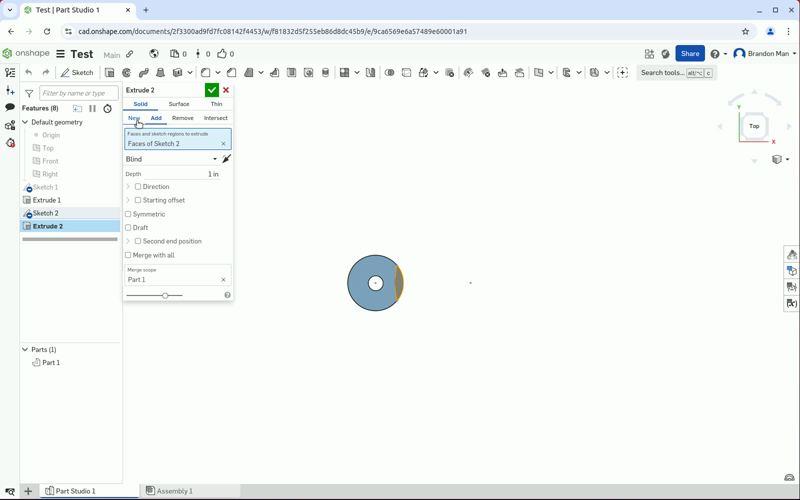
click(137, 120)
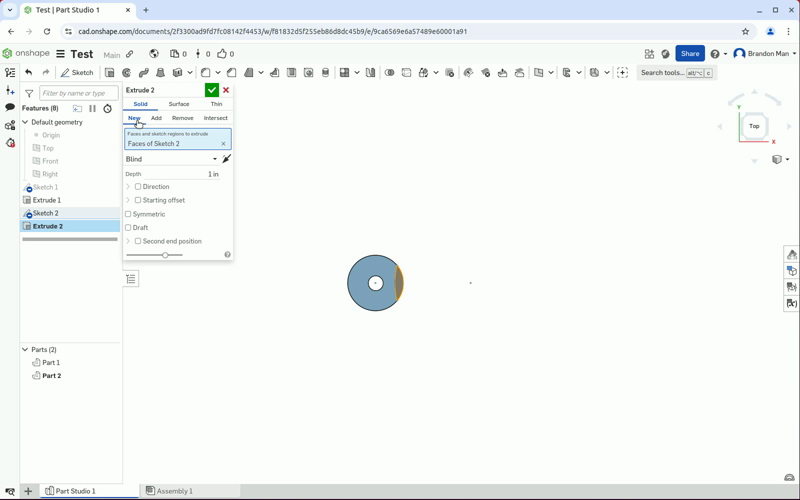
key(tab, 4)
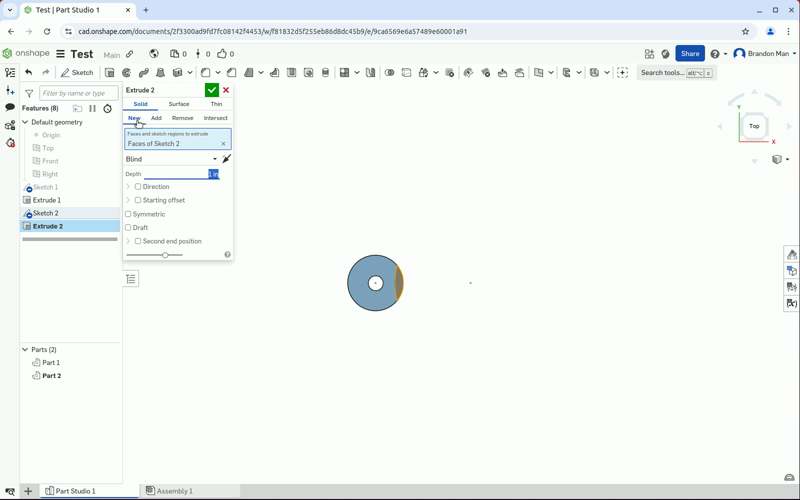
text(1.444)
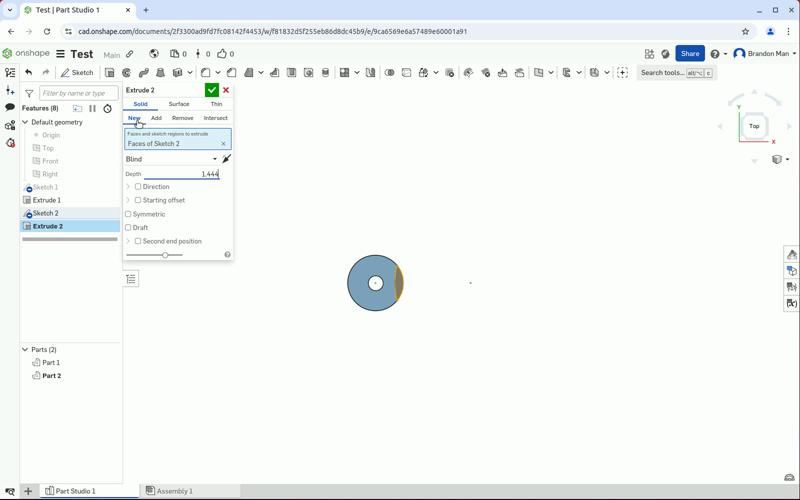
key(tab, 3)
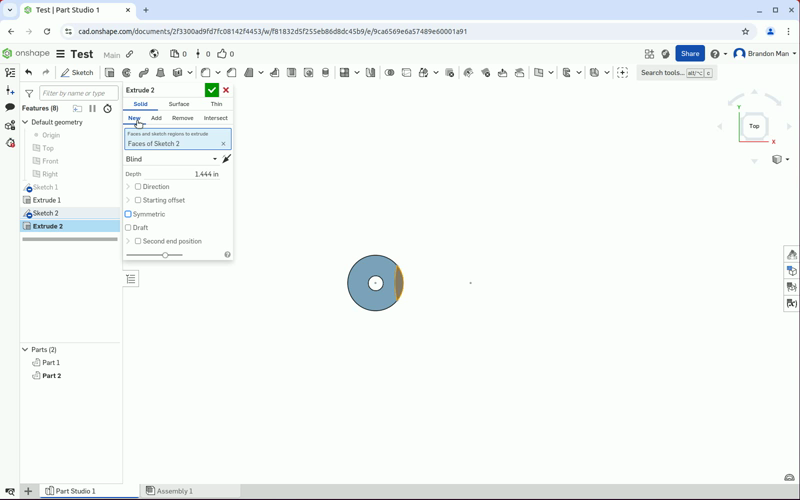
key(space)
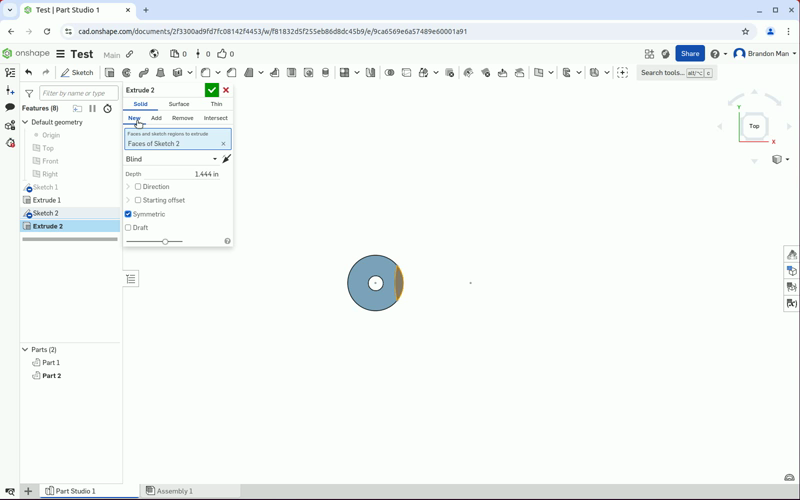
key(enter)
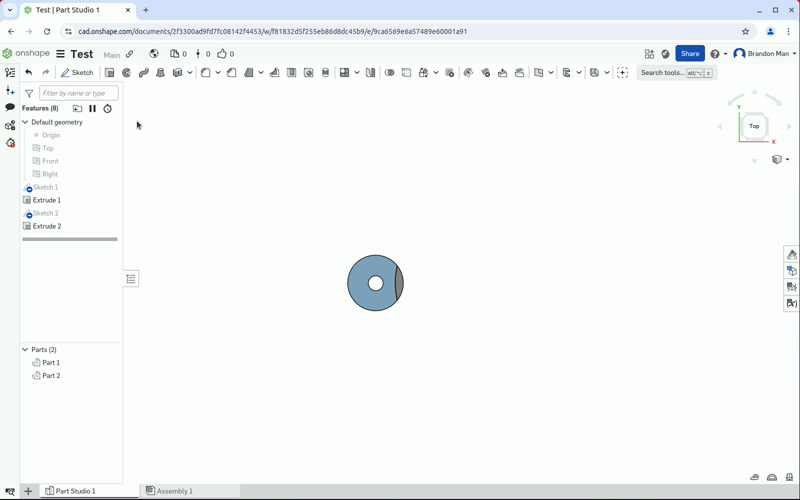
key(shift+h)
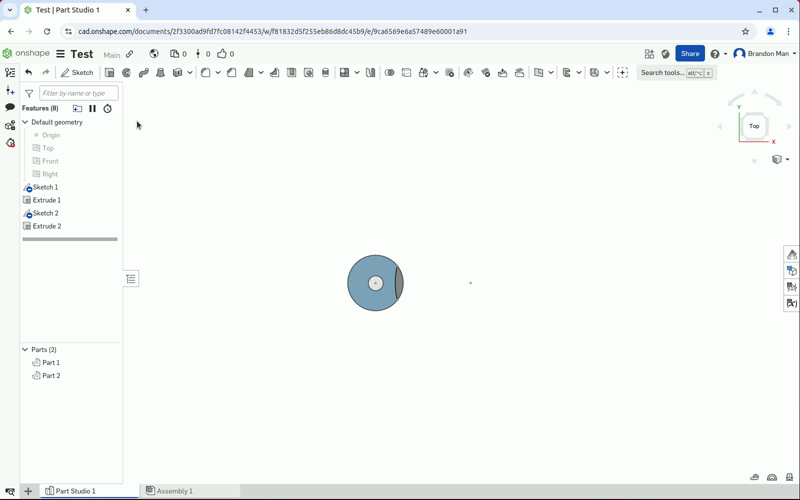
key(shift+h)
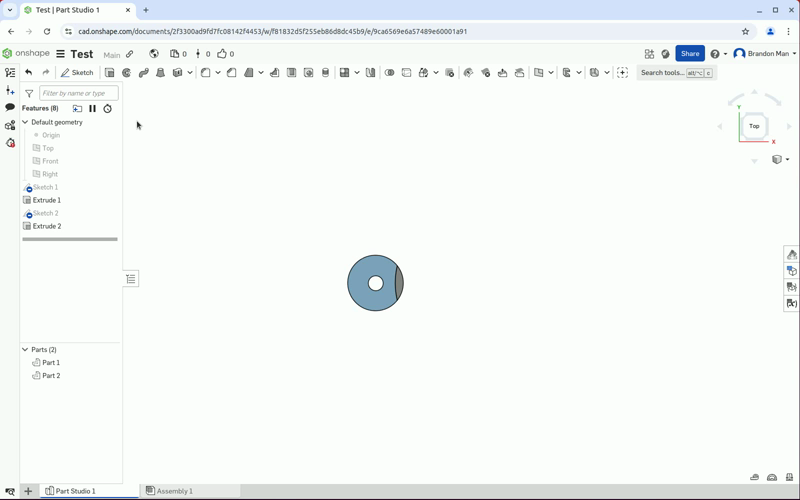
mouse_move(73, 189)
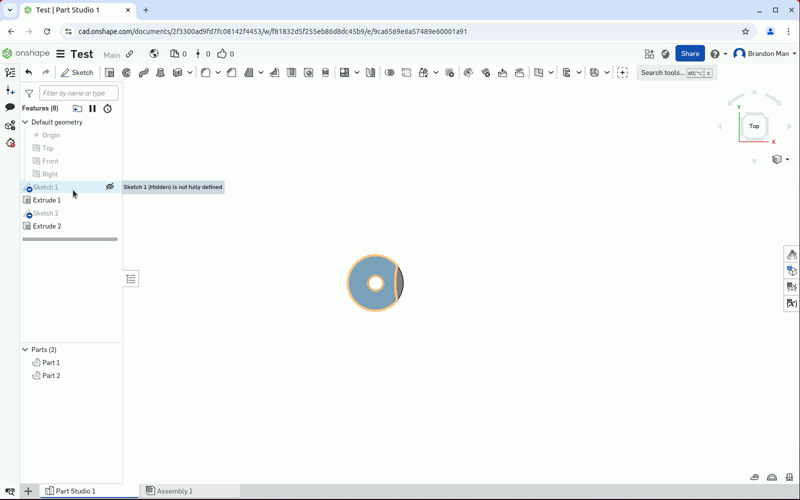
click(73, 189)
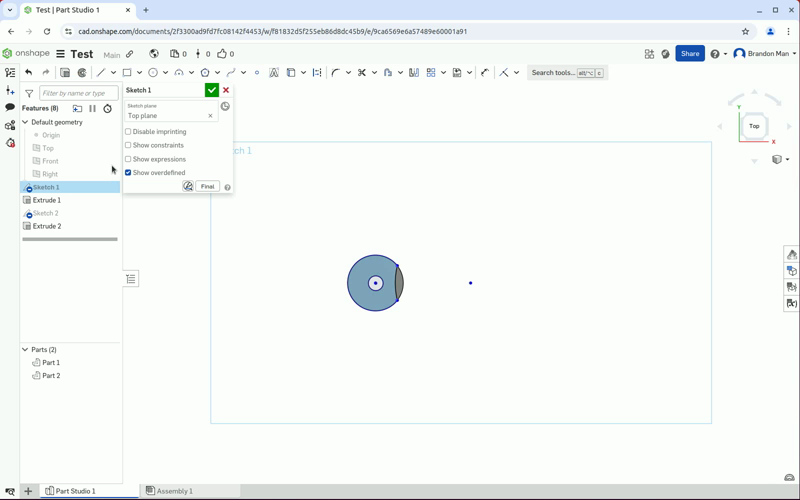
mouse_move(229, 92)
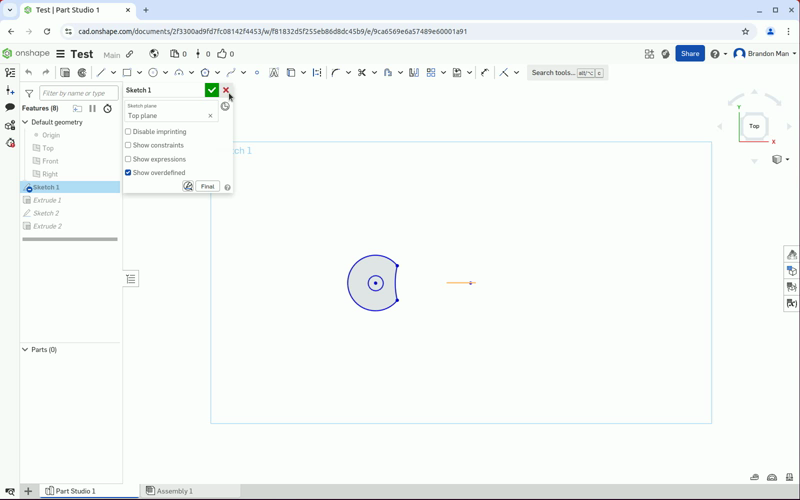
click(229, 92)
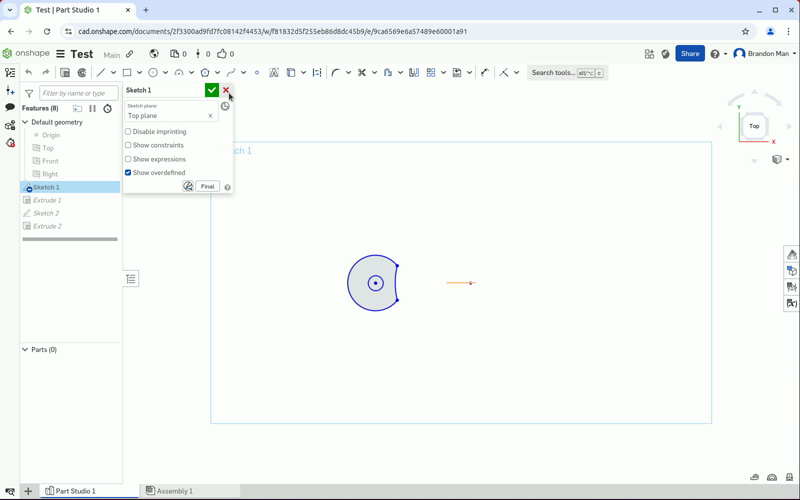
key(shift+s)
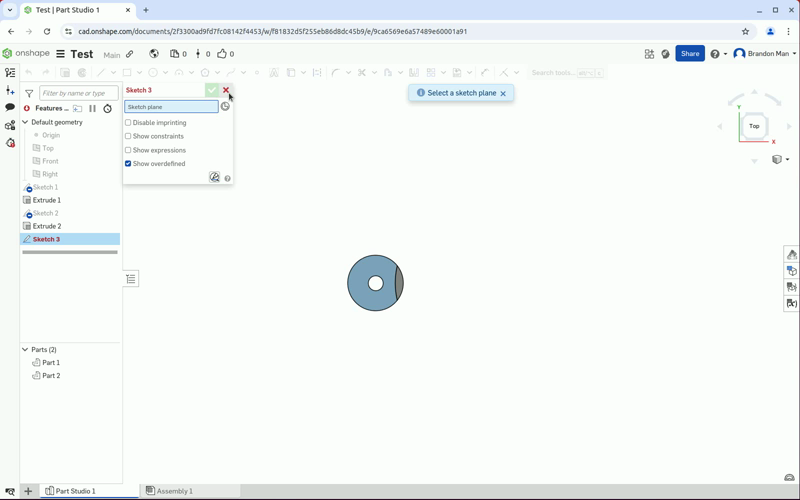
mouse_move(73, 150)
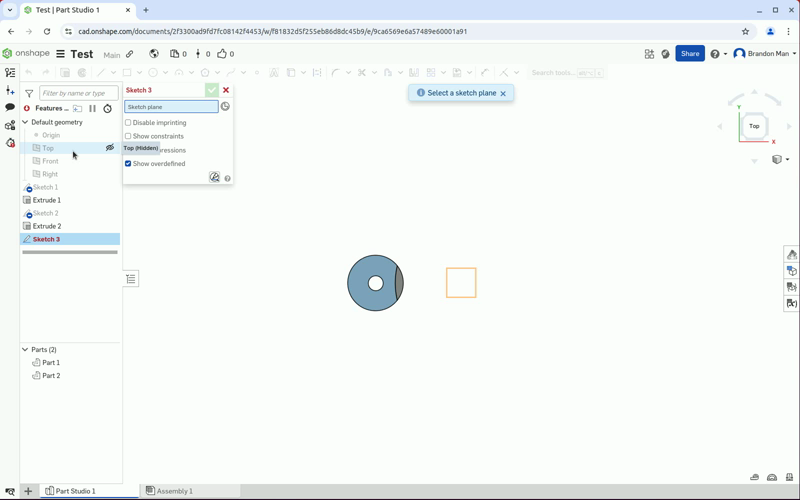
click(73, 150)
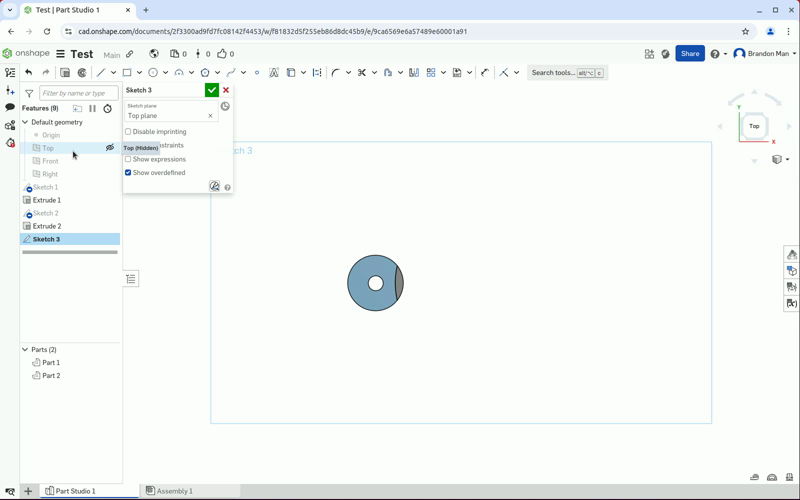
mouse_move(73, 352)
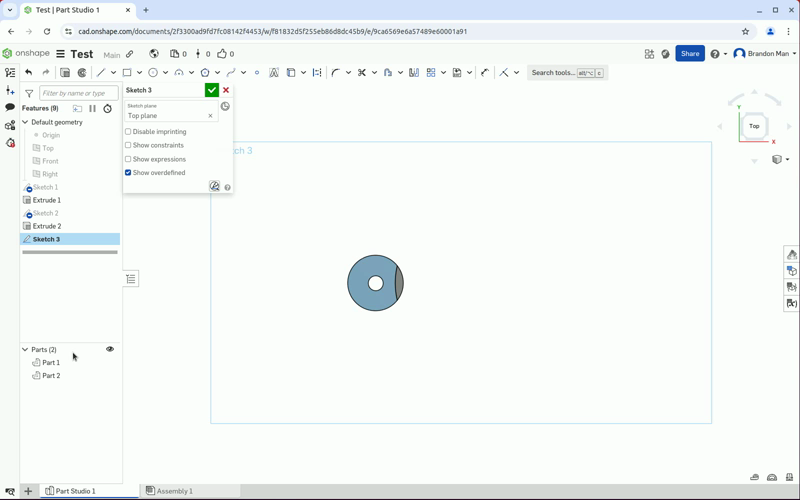
key(y)
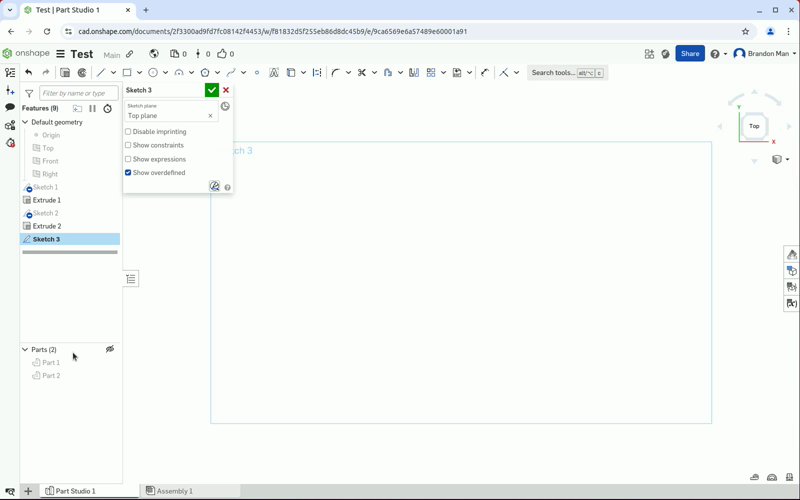
key(a)
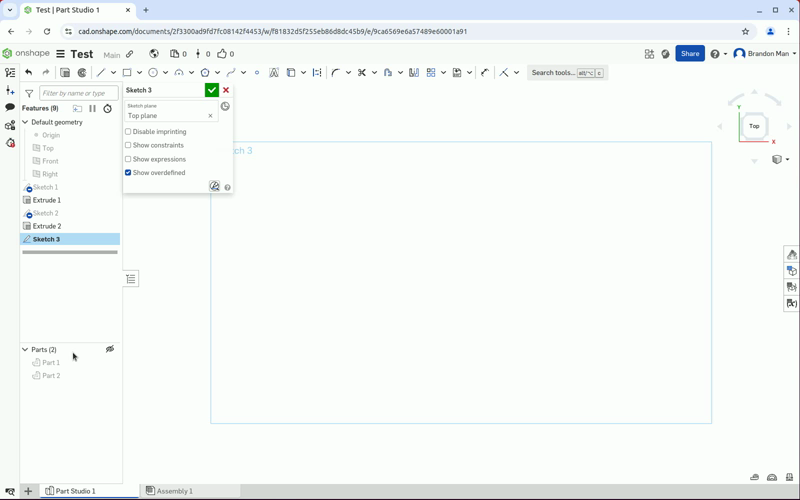
key_down(shift)
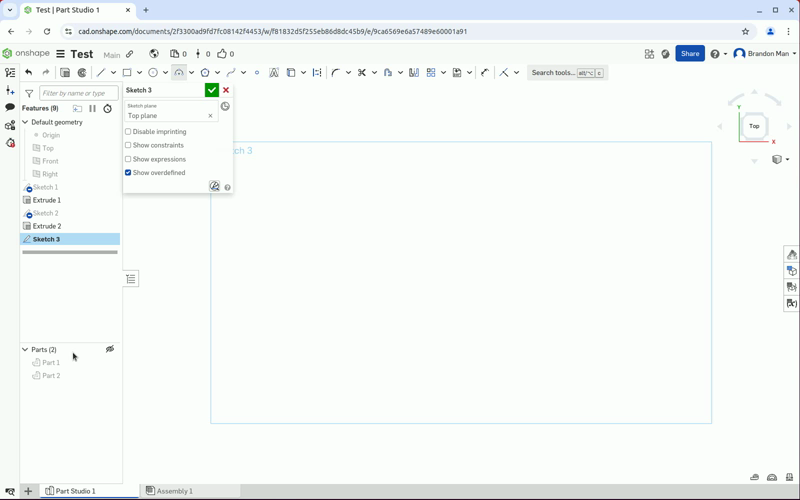
mouse_move(397, 300)
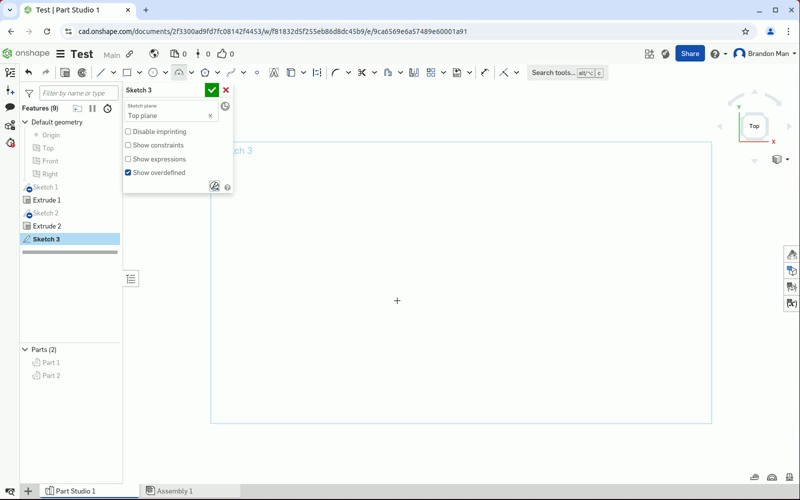
click(397, 300)
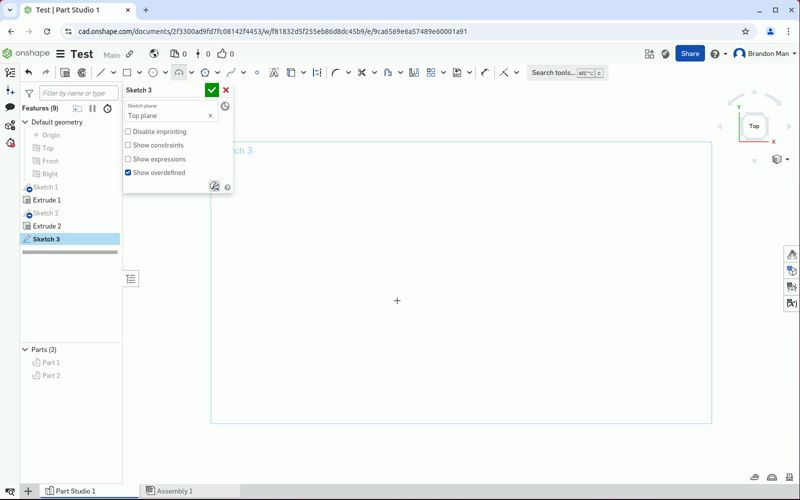
key_up(shift)
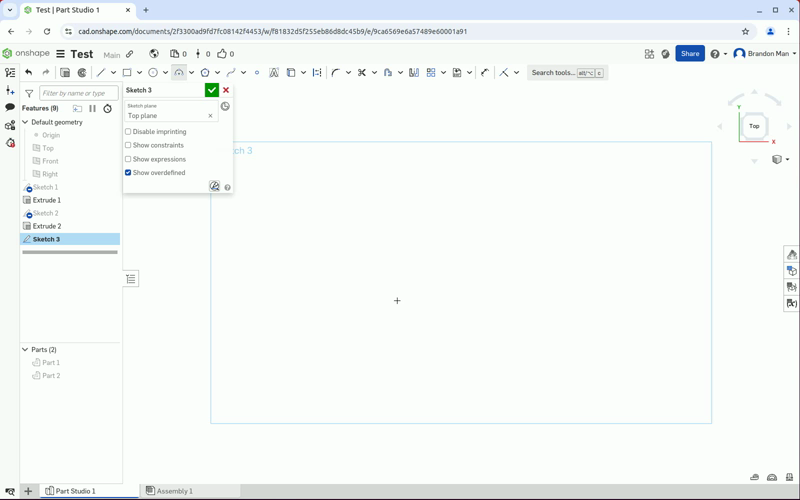
key_down(shift)
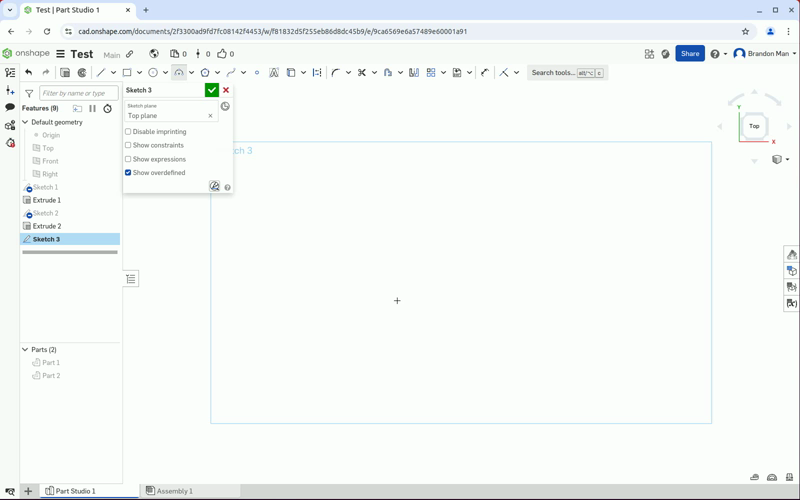
mouse_move(523, 300)
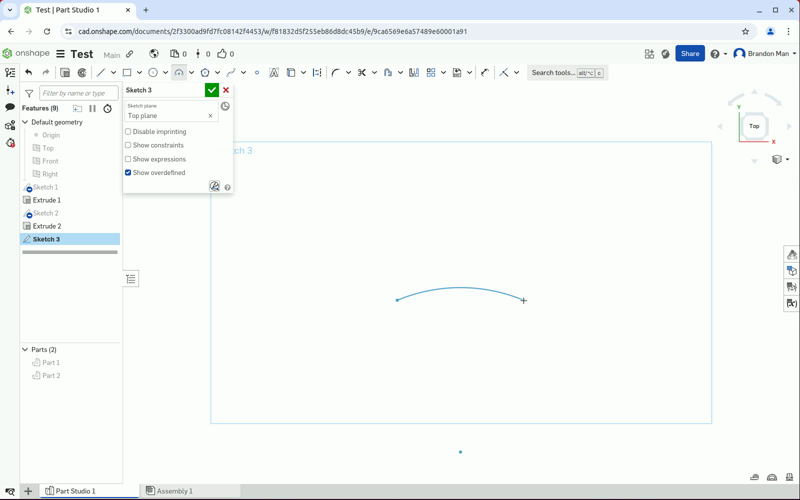
click(523, 300)
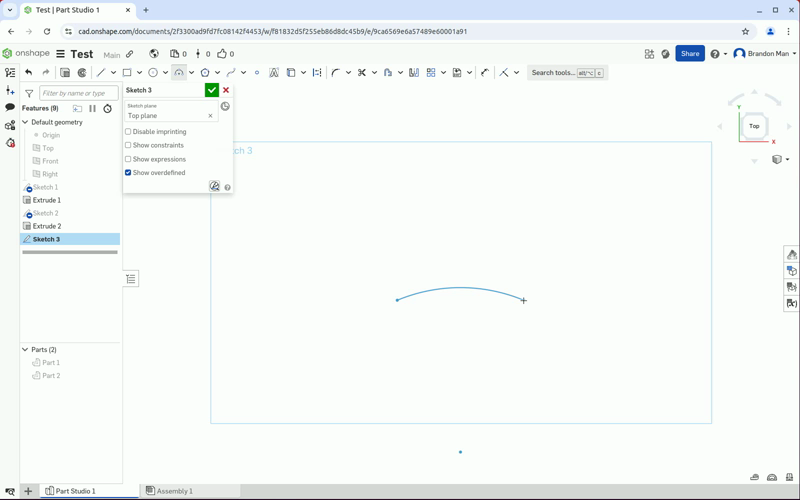
mouse_move(460, 349)
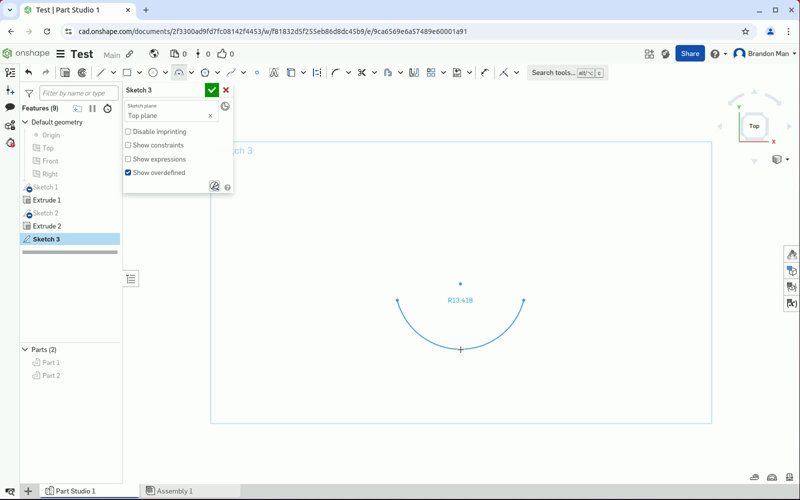
click(460, 349)
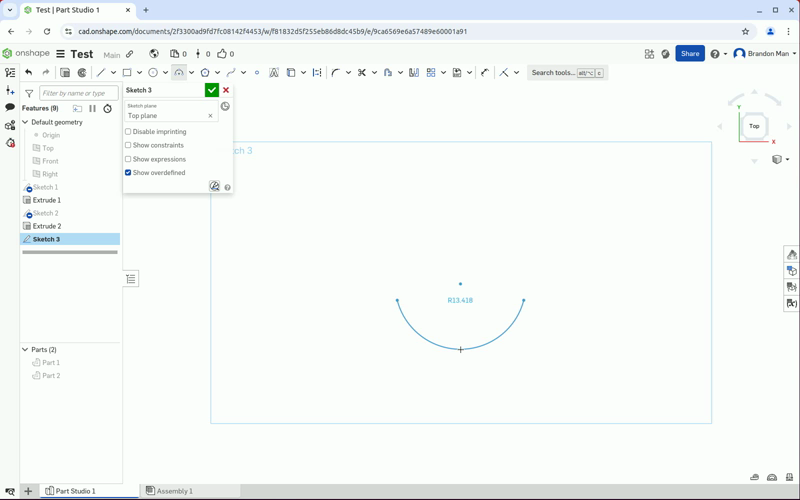
key_up(shift)
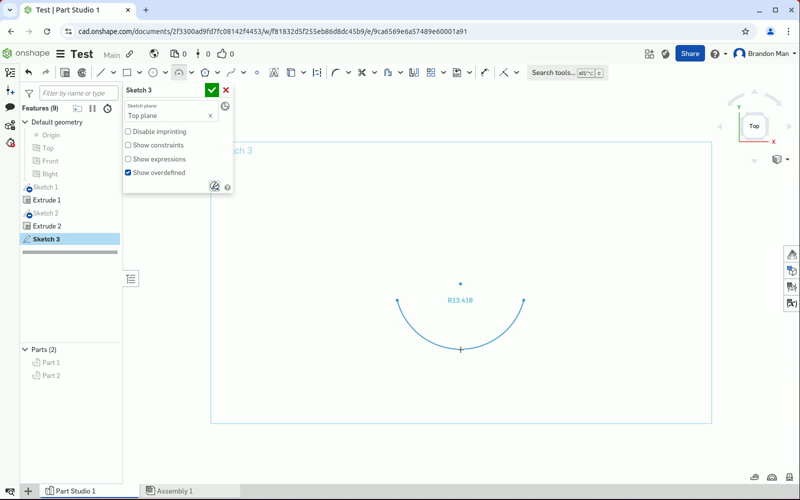
mouse_move(523, 300)
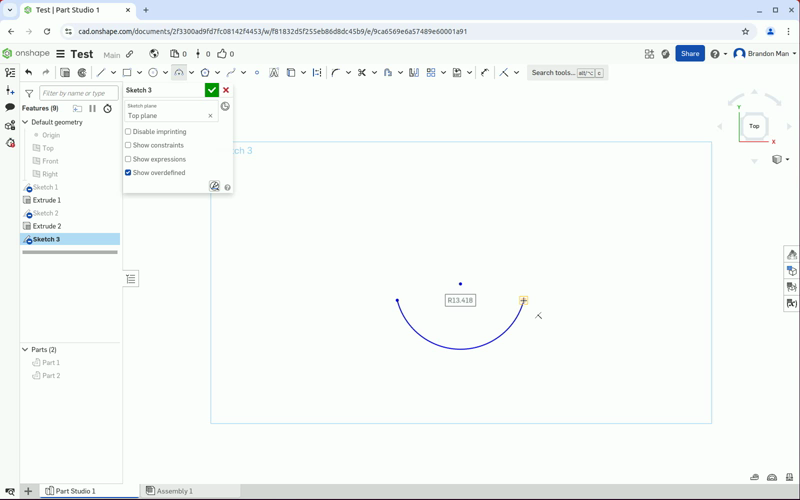
click(523, 300)
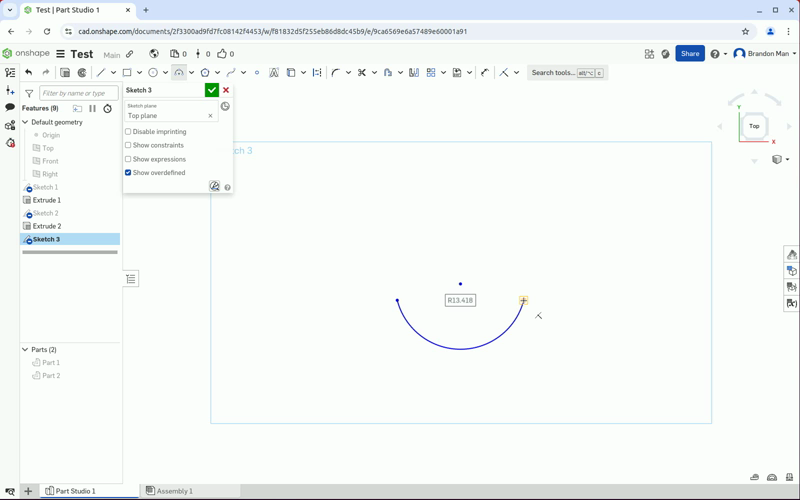
key_down(shift)
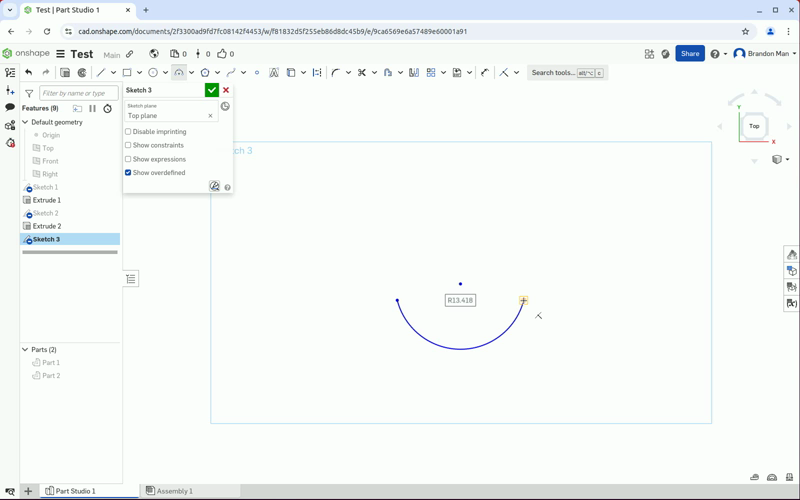
mouse_move(523, 265)
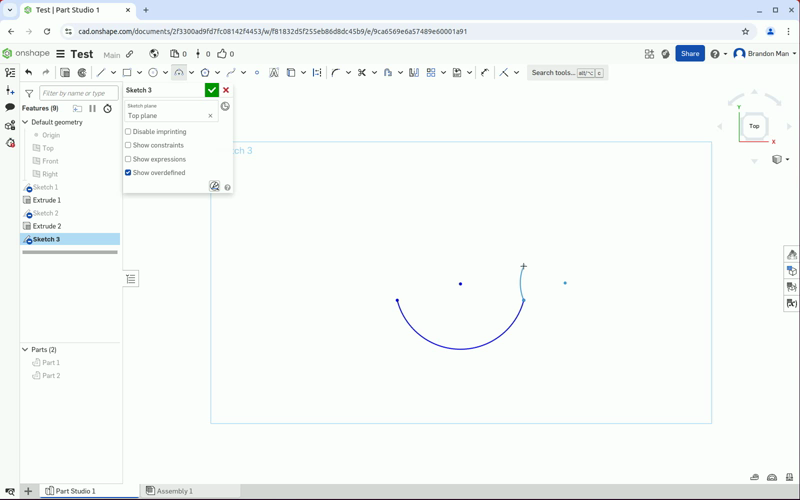
click(523, 265)
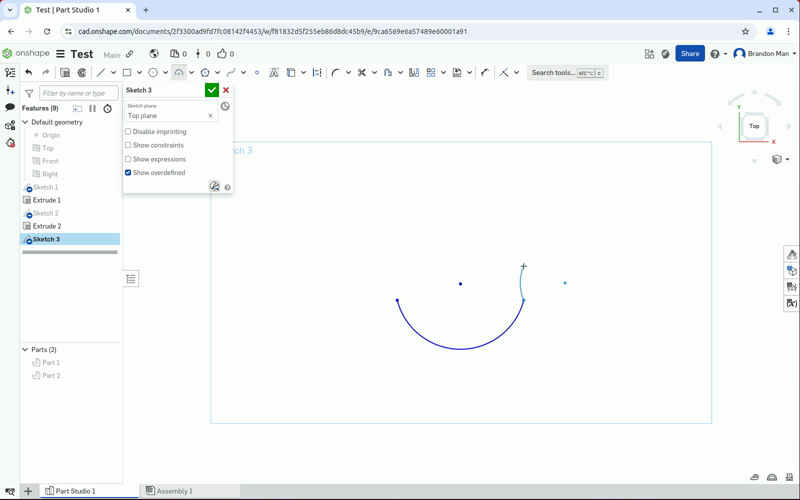
mouse_move(517, 283)
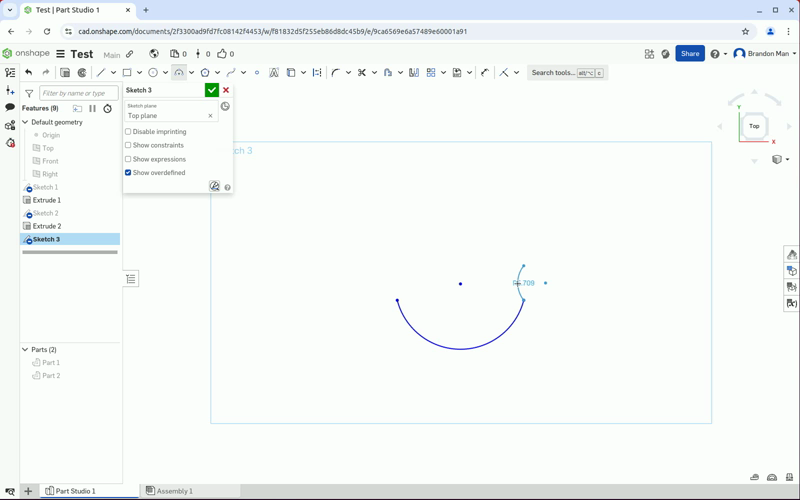
click(517, 283)
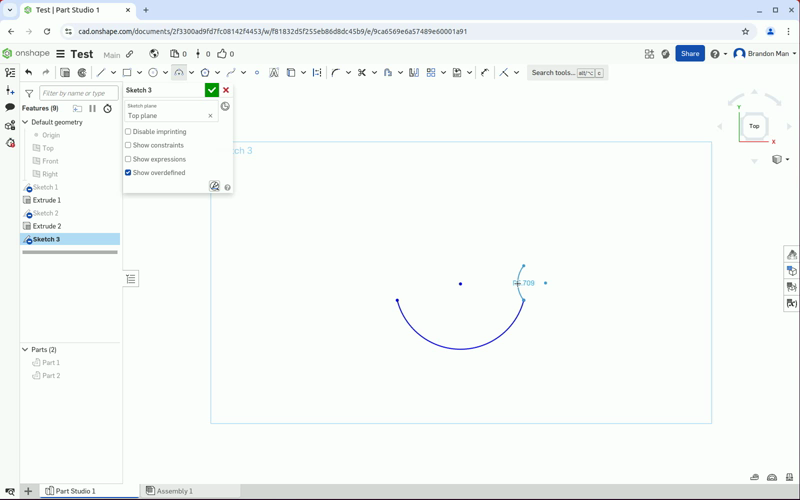
key_up(shift)
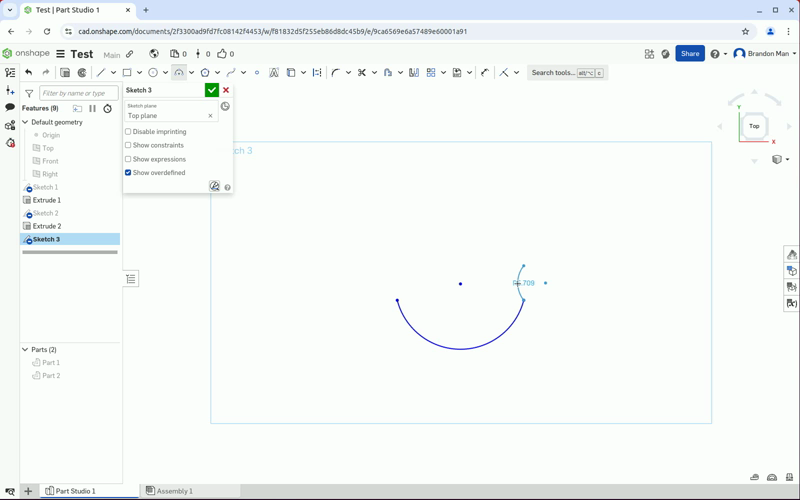
mouse_move(523, 265)
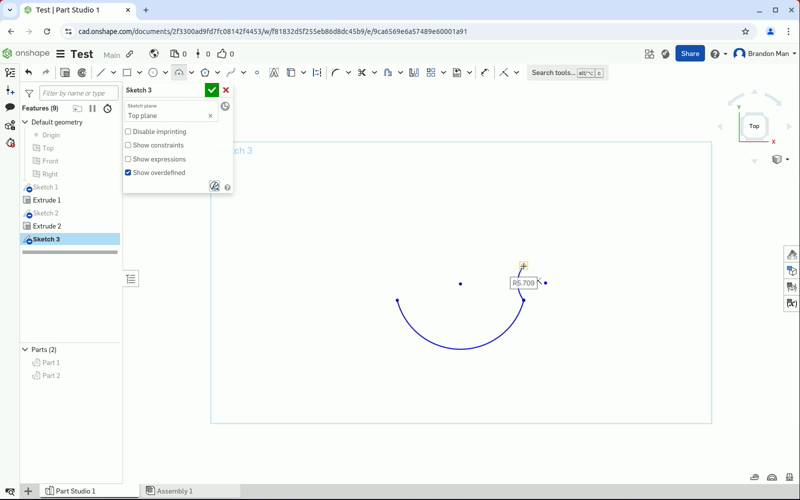
click(523, 265)
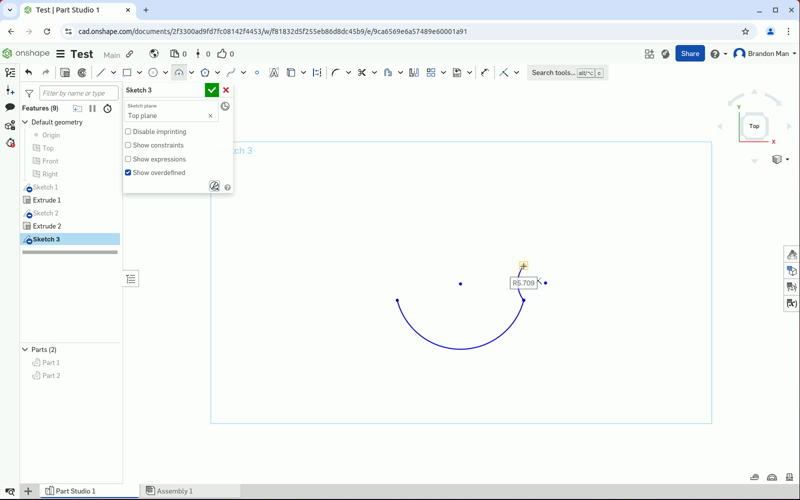
key_down(shift)
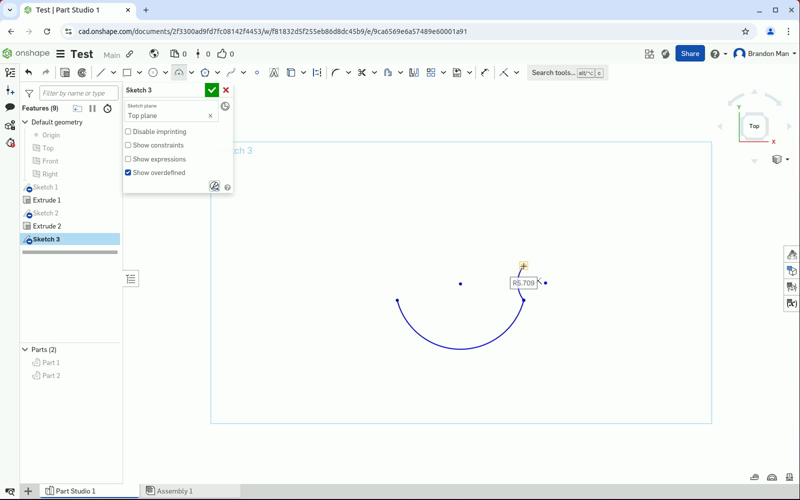
mouse_move(397, 265)
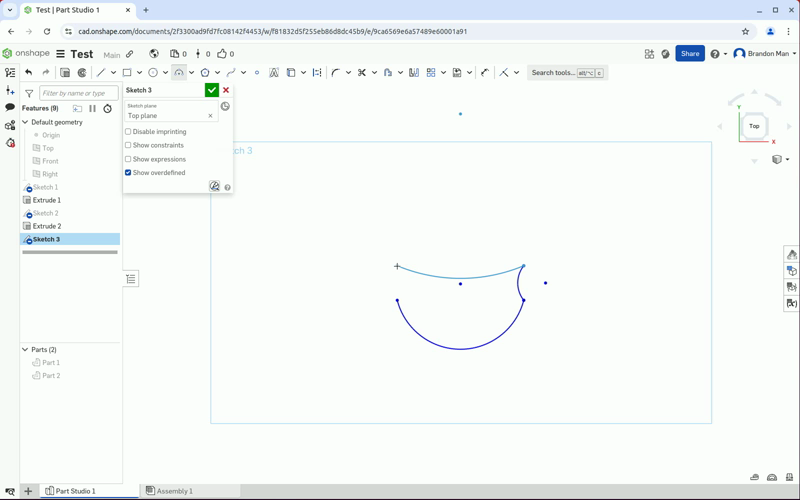
click(397, 265)
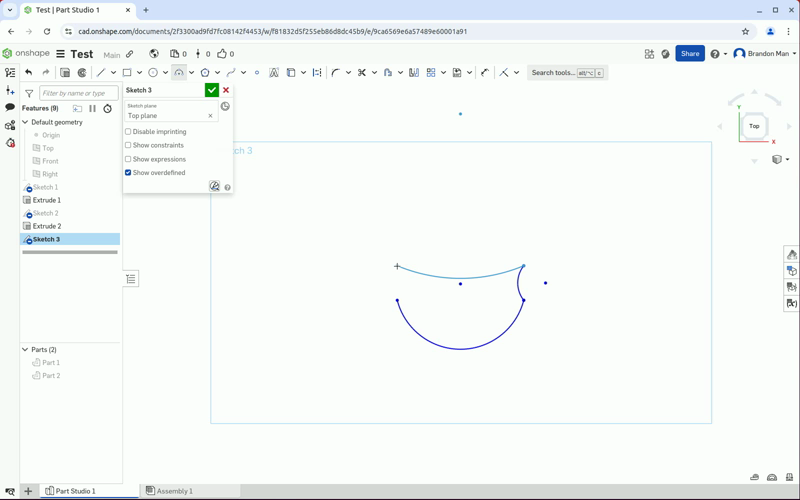
mouse_move(460, 217)
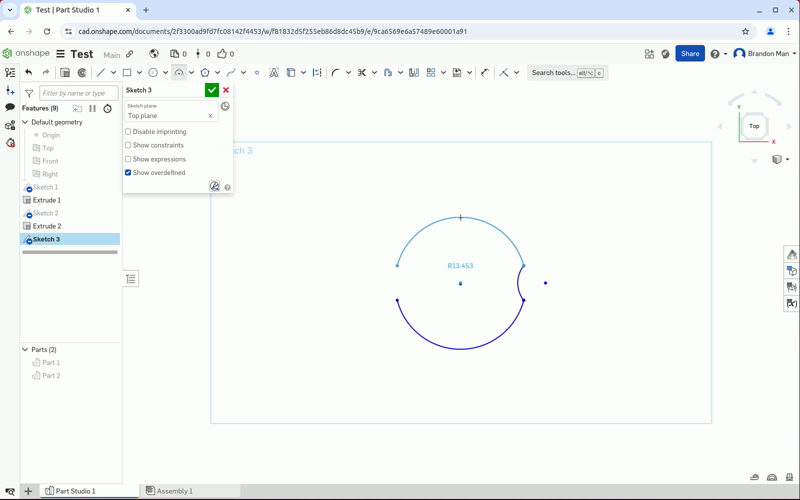
click(460, 217)
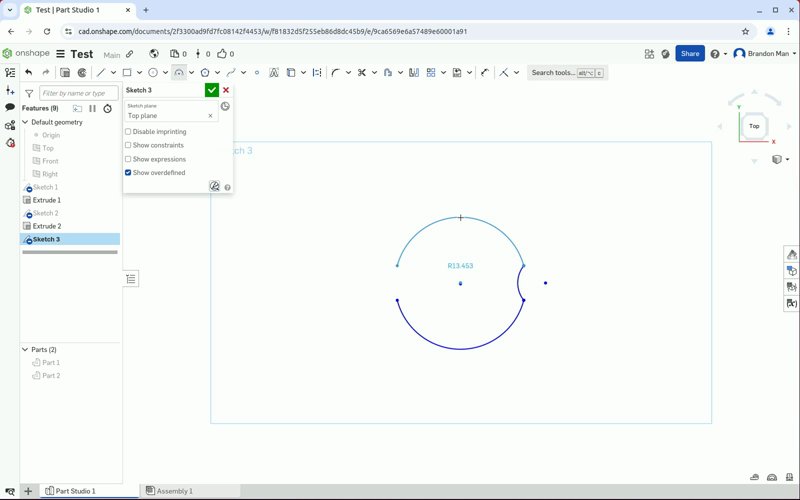
key_up(shift)
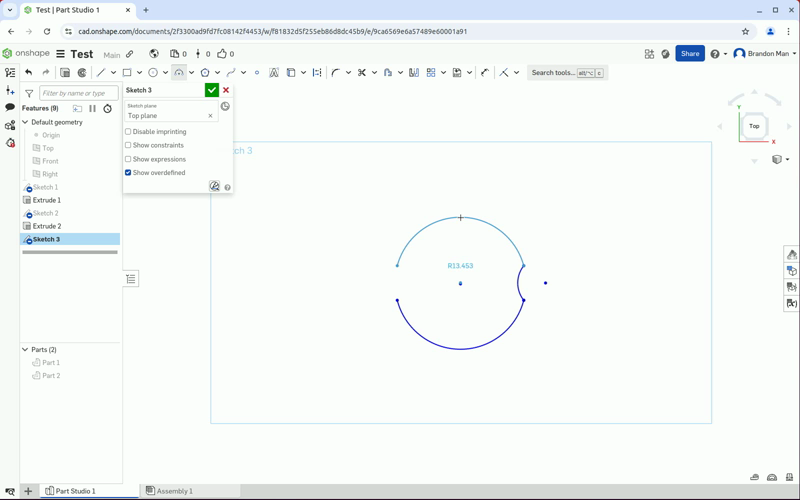
mouse_move(397, 265)
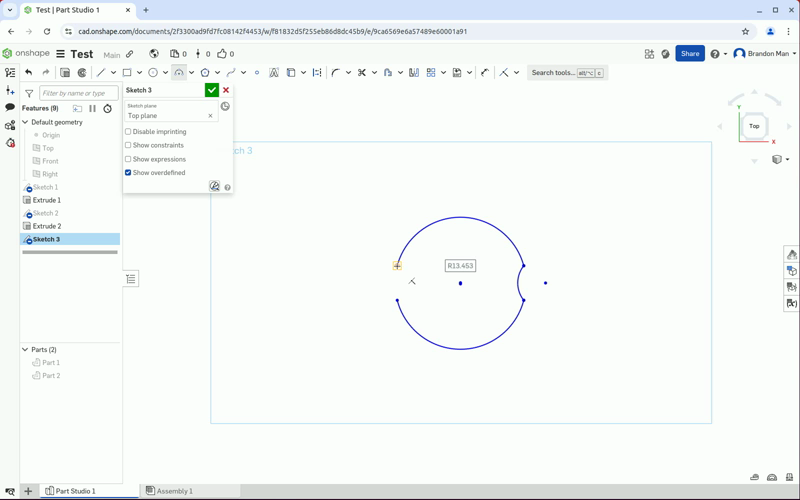
click(397, 265)
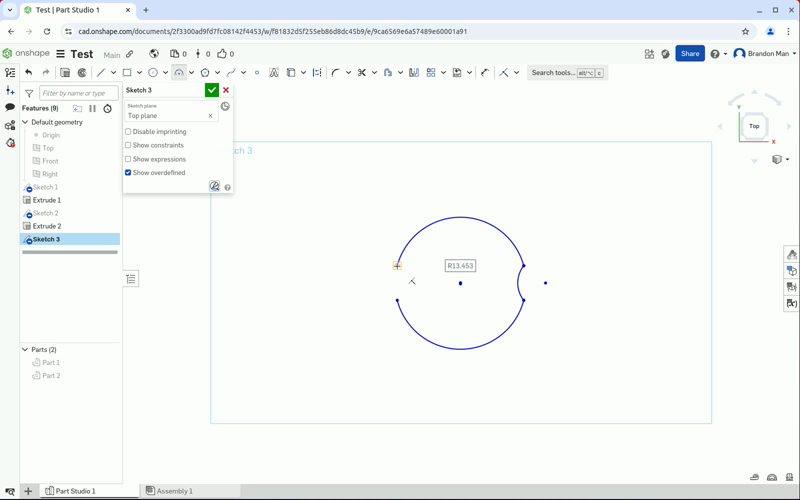
mouse_move(397, 300)
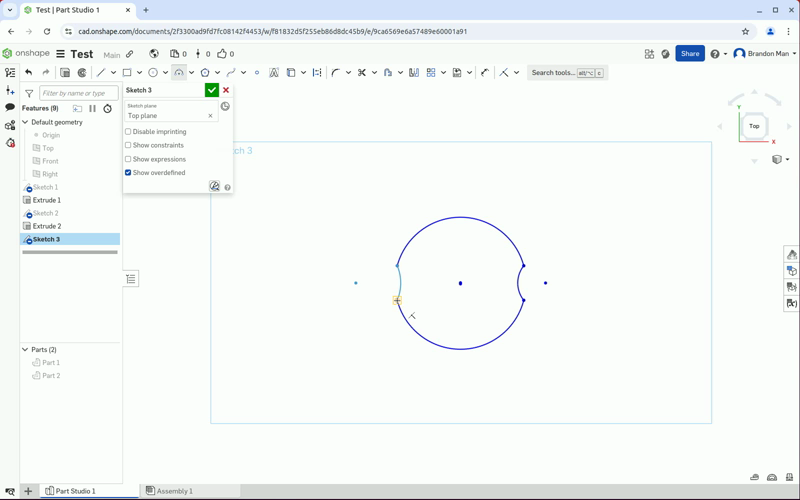
click(397, 300)
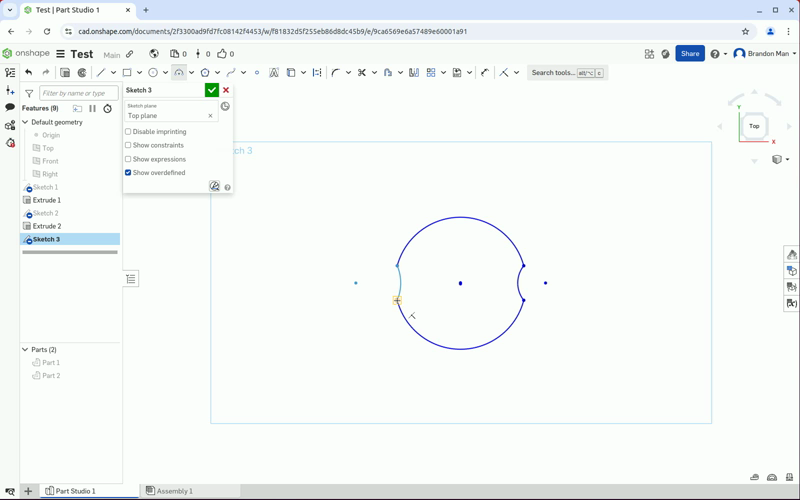
key_down(shift)
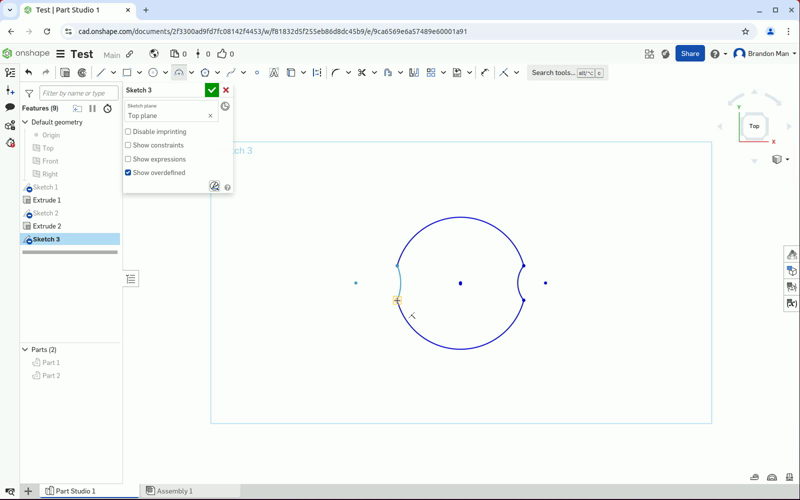
mouse_move(403, 283)
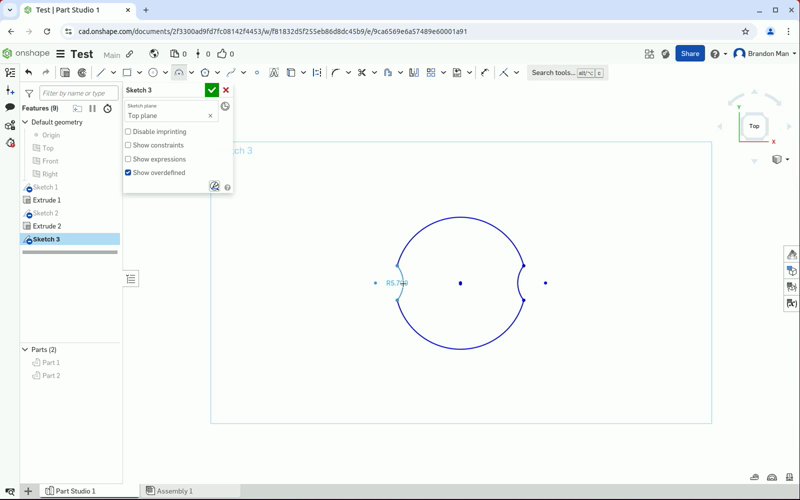
click(403, 283)
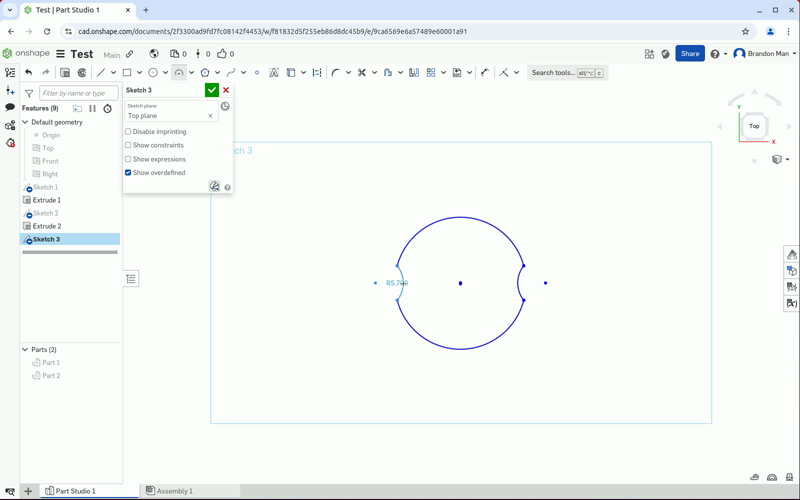
key_up(shift)
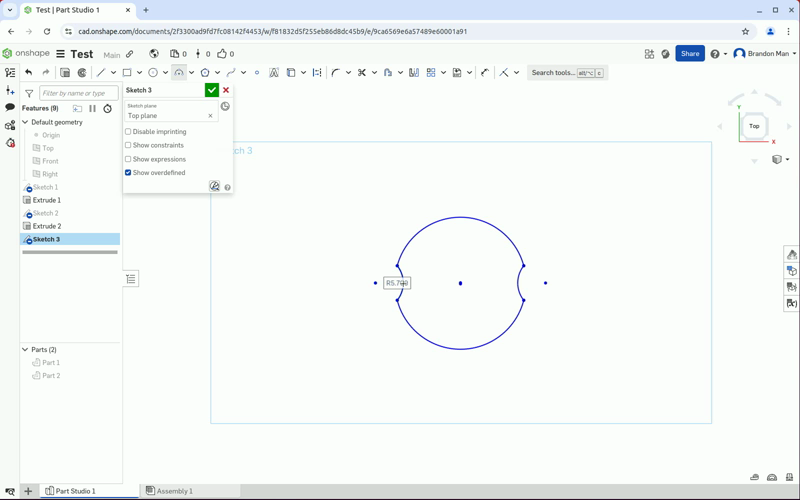
key(esc)
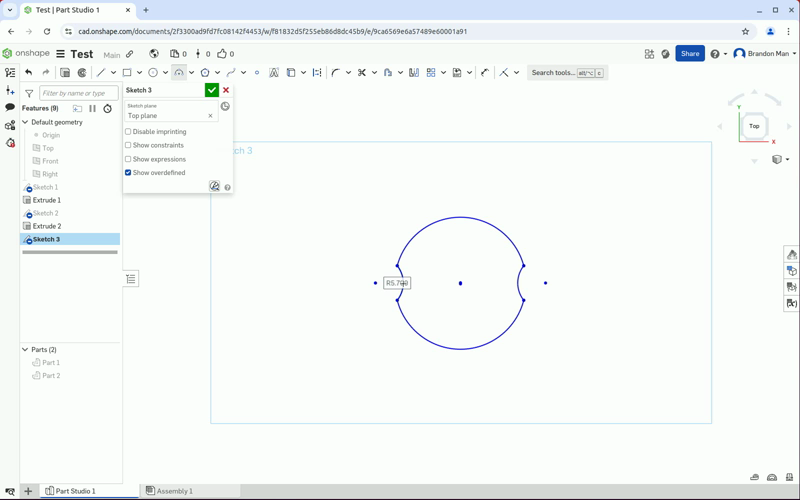
key(c)
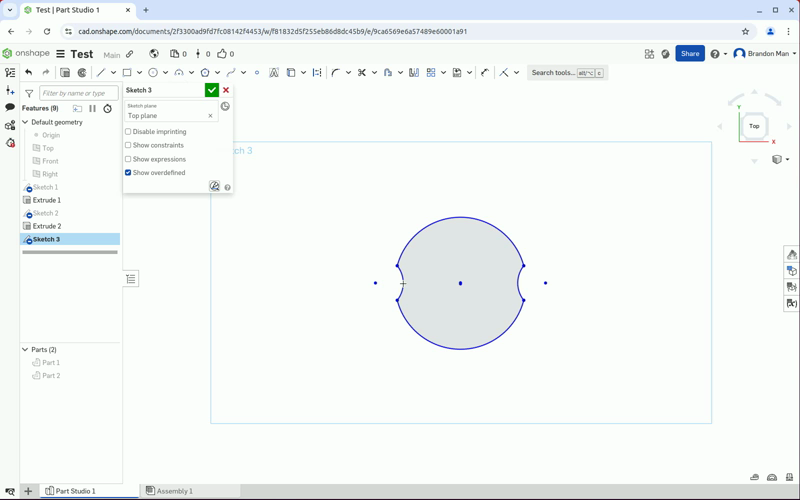
key_down(shift)
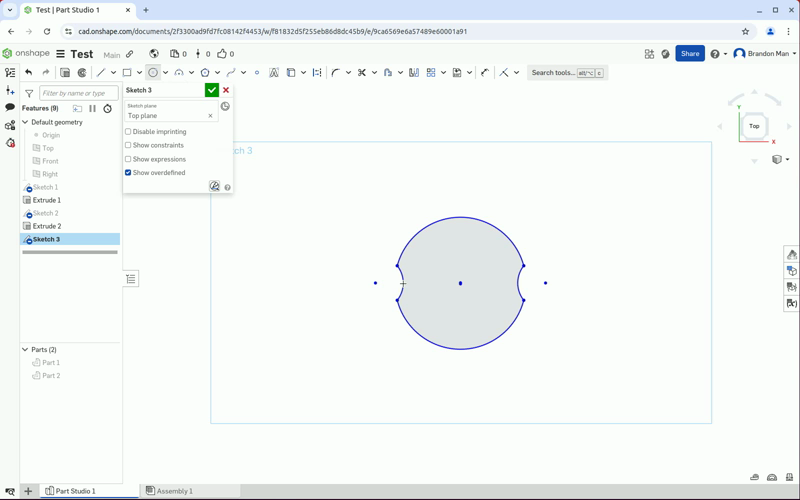
mouse_move(461, 283)
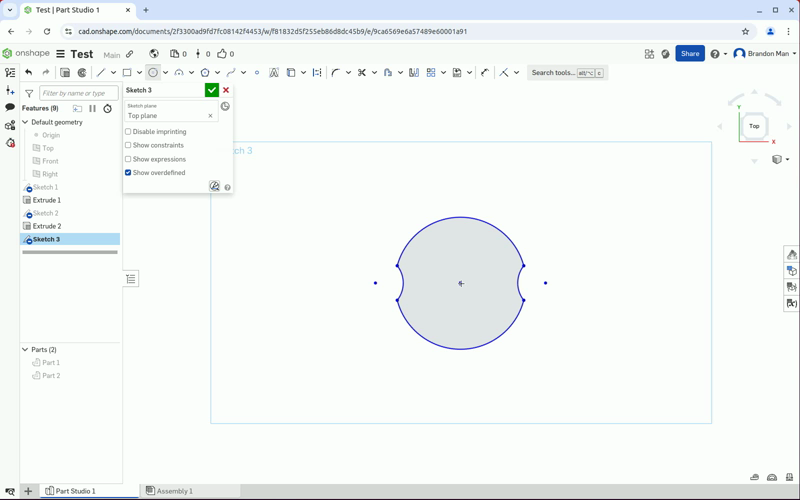
scroll(6)
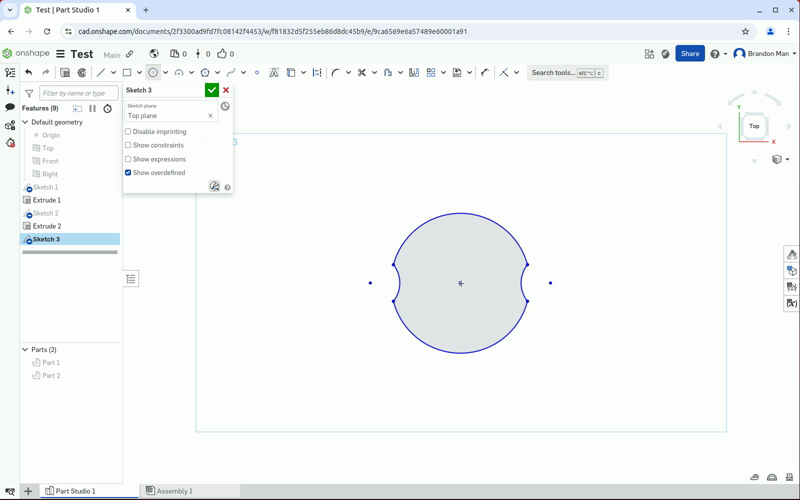
scroll(6)
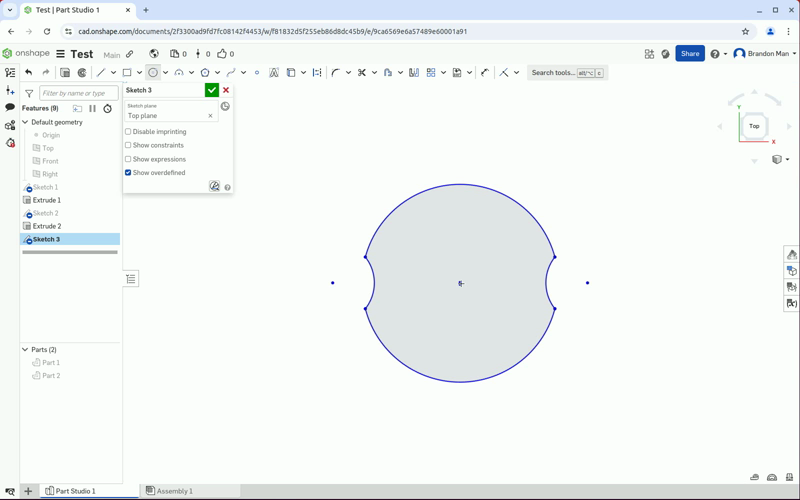
scroll(6)
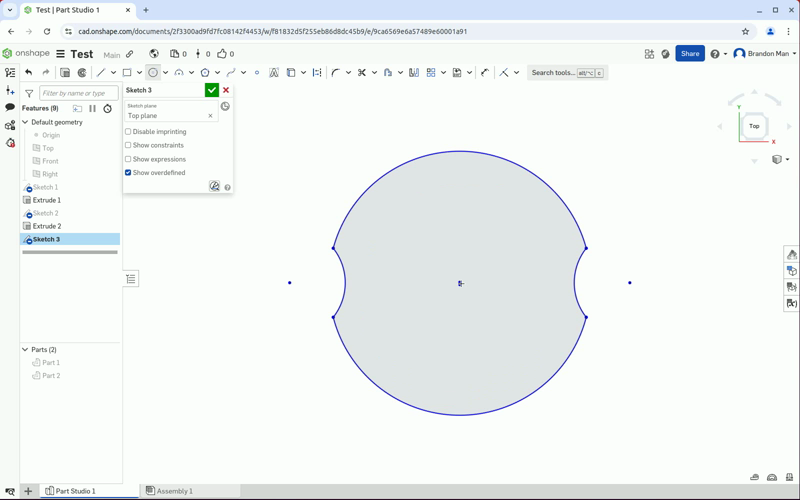
scroll(6)
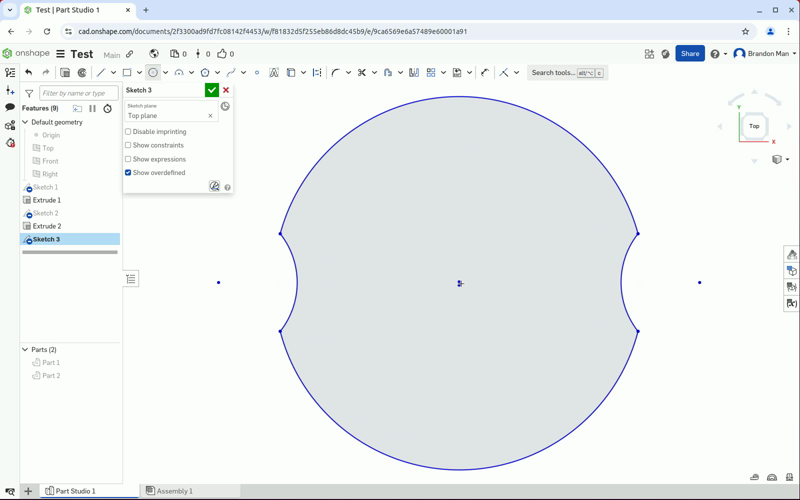
scroll(6)
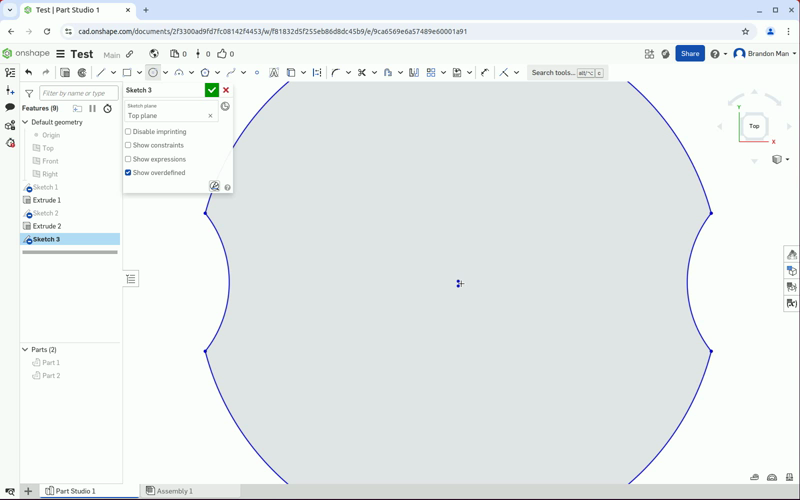
scroll(6)
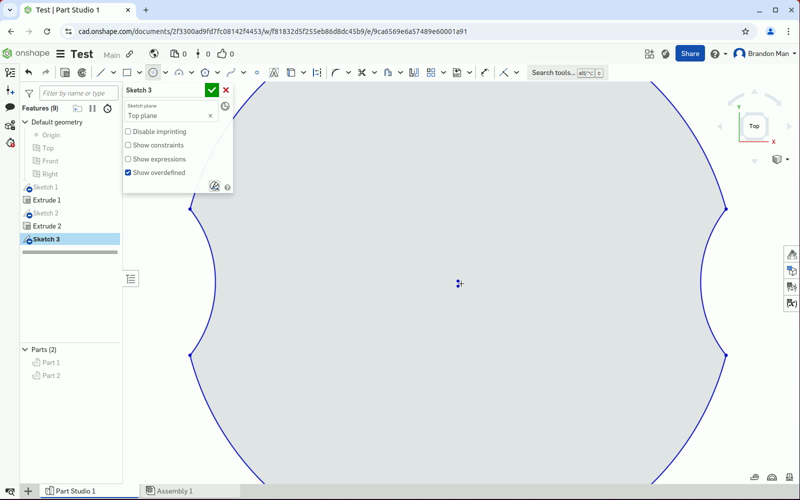
scroll(6)
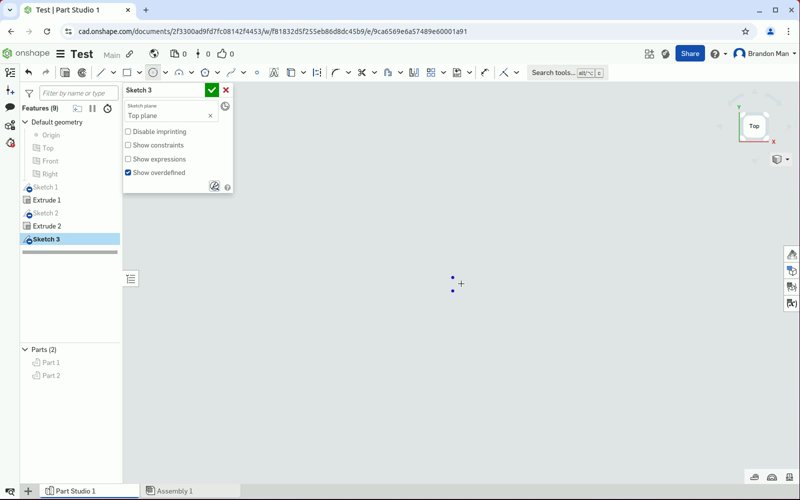
click(461, 283)
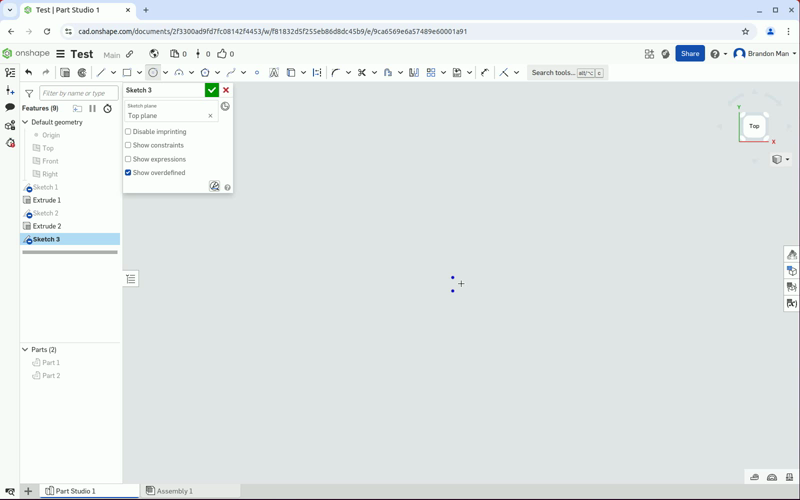
scroll(-6)
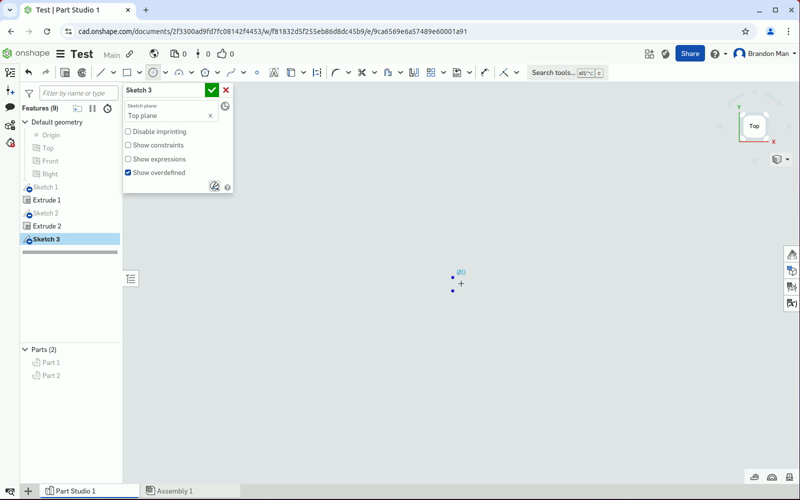
scroll(-6)
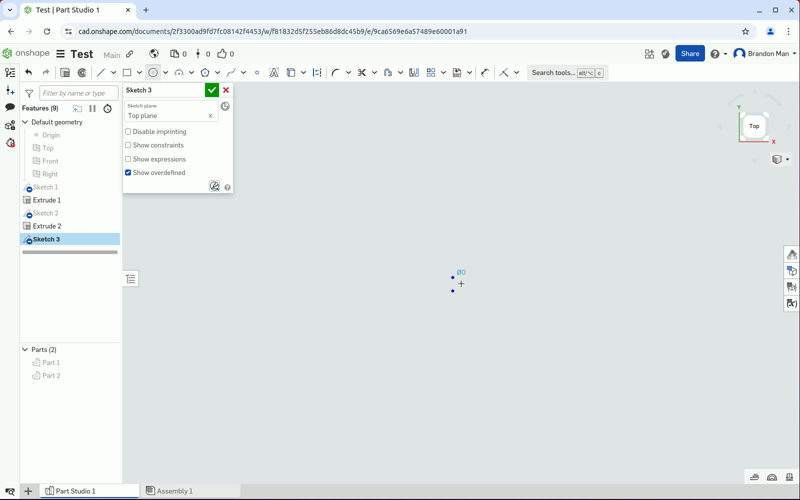
scroll(-6)
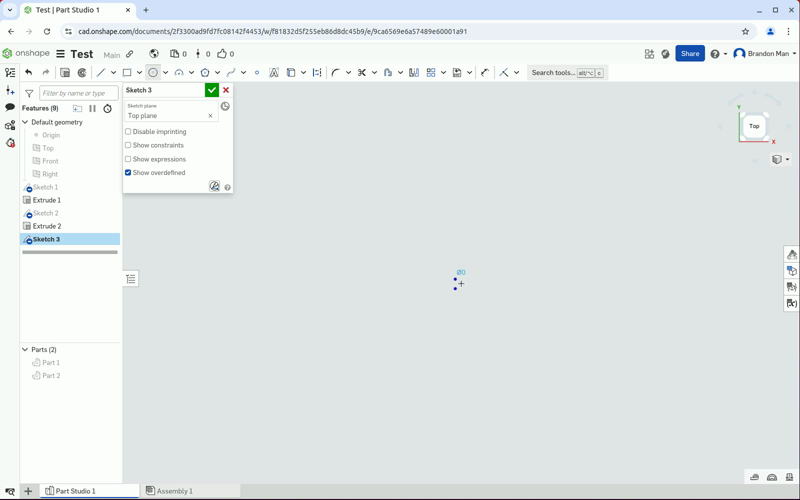
scroll(-6)
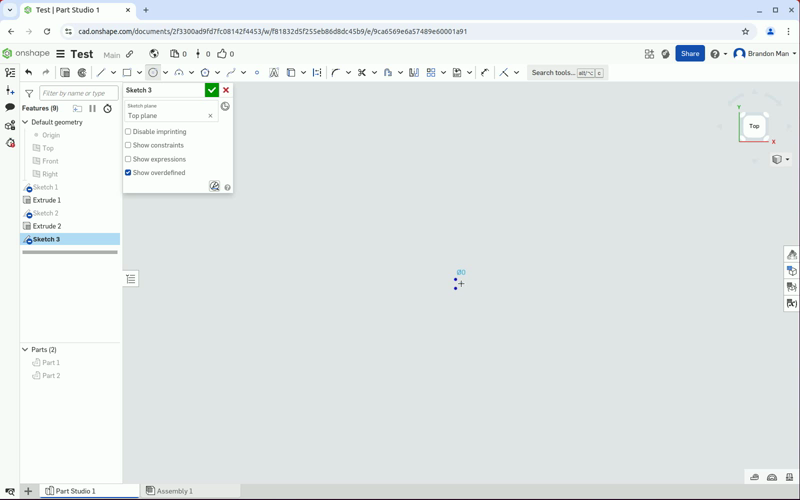
scroll(-6)
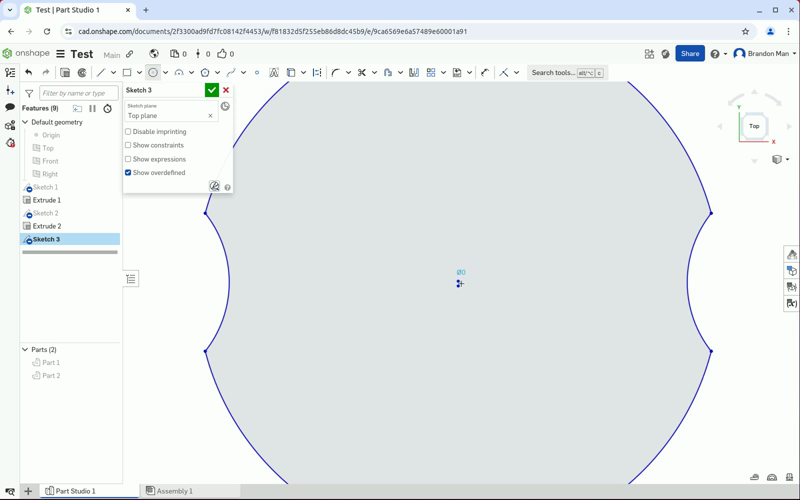
scroll(-6)
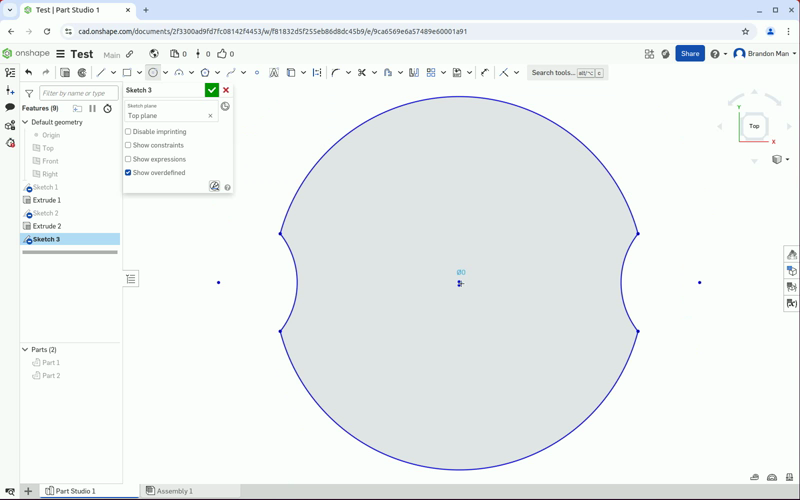
scroll(-6)
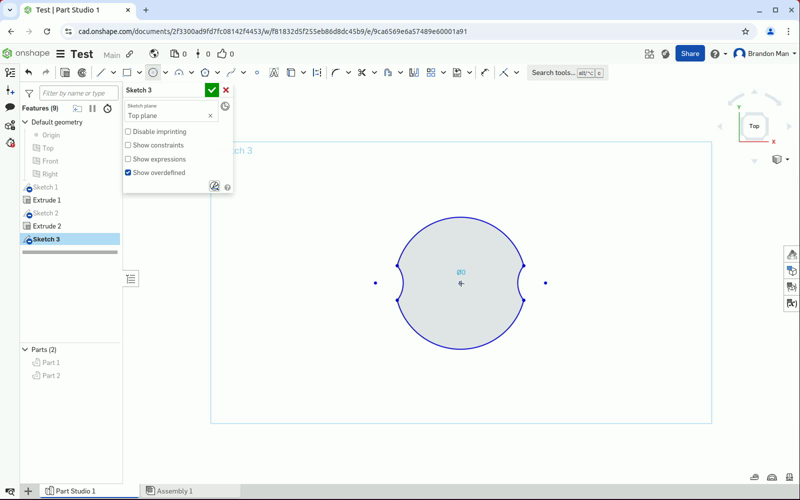
key_up(shift)
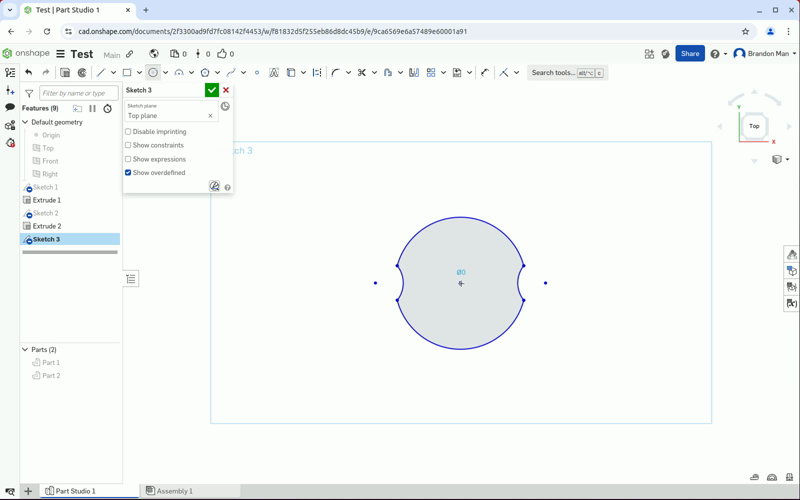
mouse_move(497, 283)
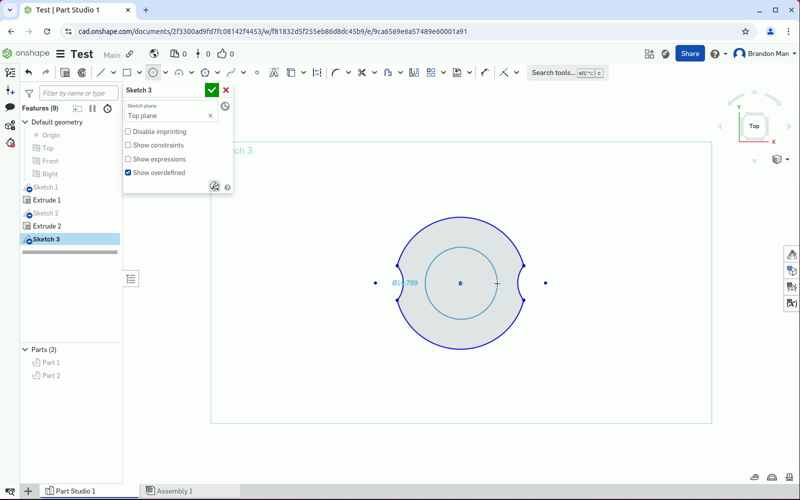
click(497, 283)
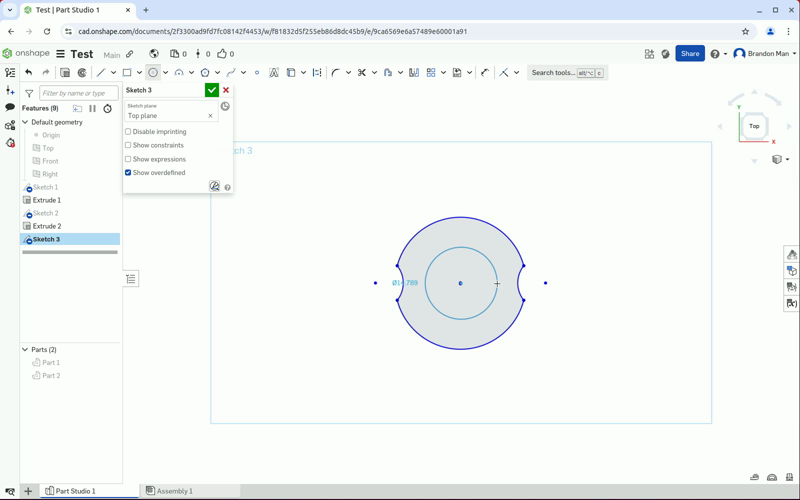
key(esc)
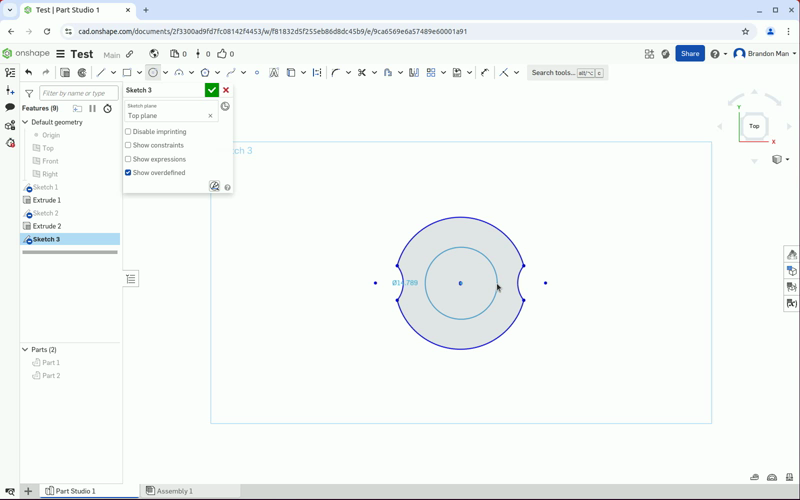
mouse_move(482, 227)
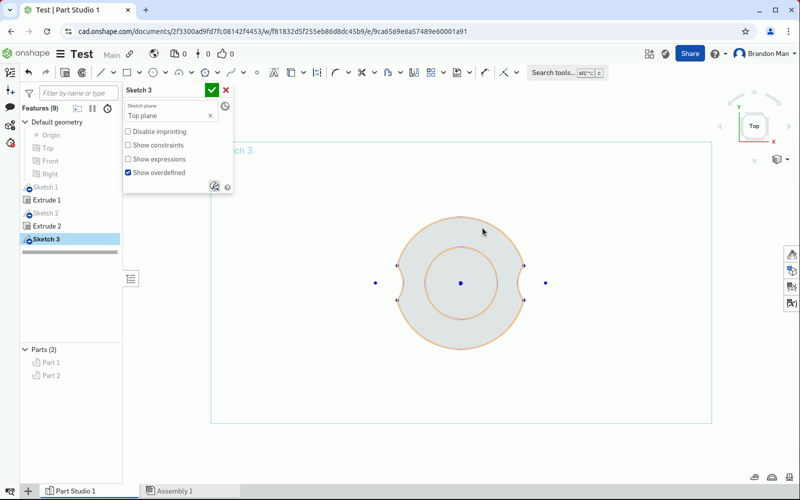
click(482, 227)
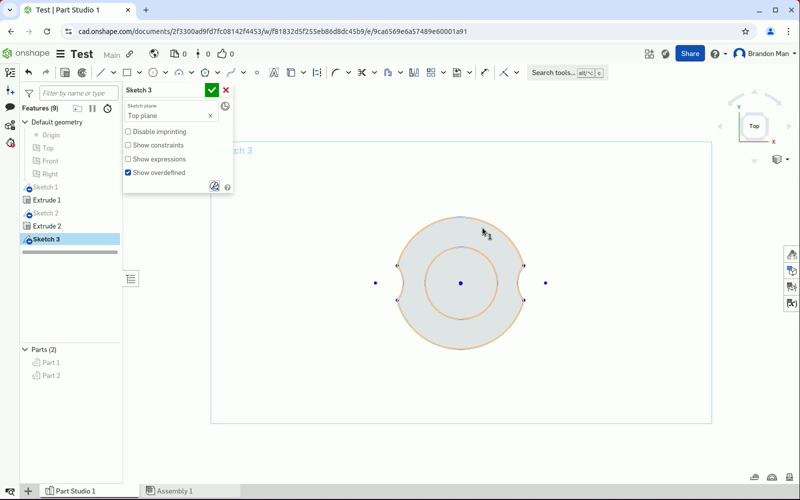
mouse_move(73, 352)
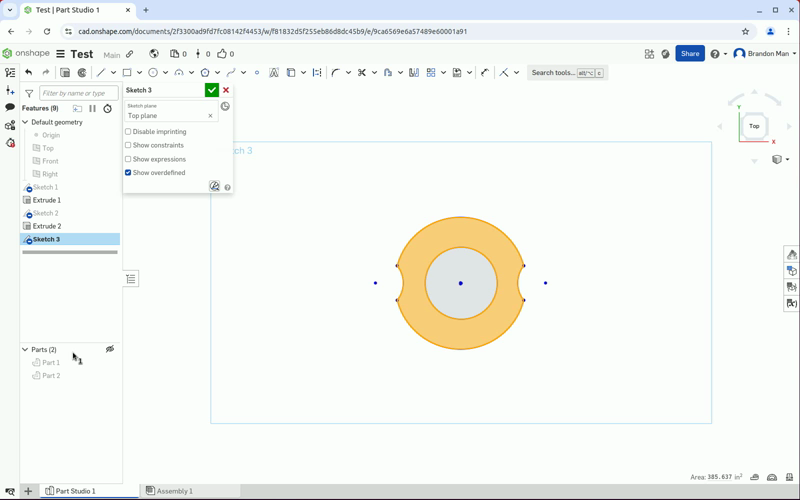
key(shift+y)
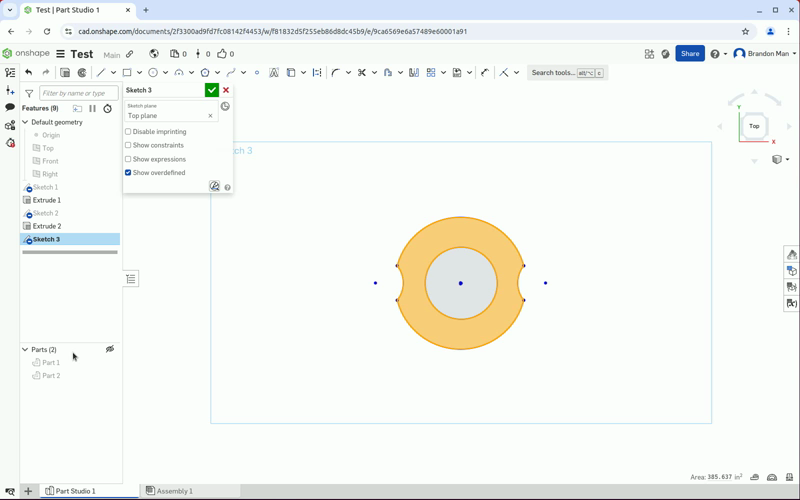
key(shift+e)
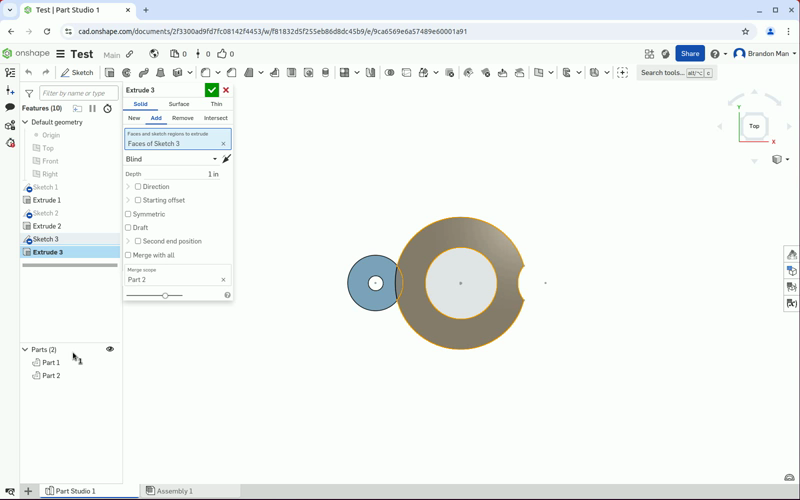
mouse_move(143, 106)
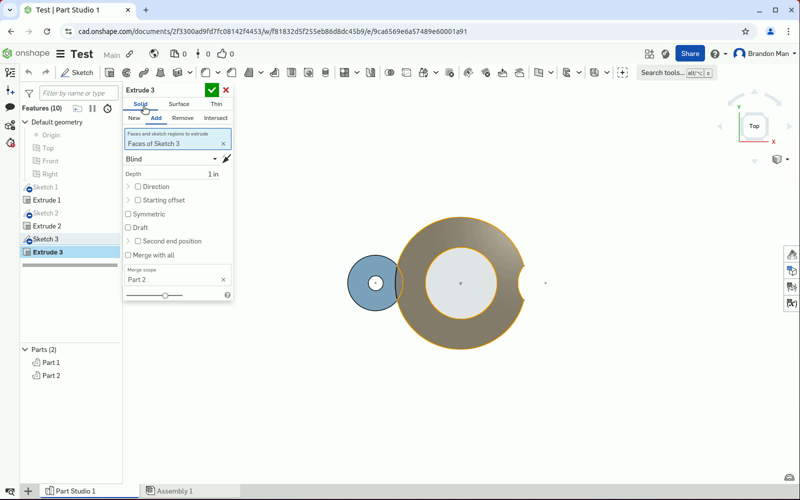
click(143, 106)
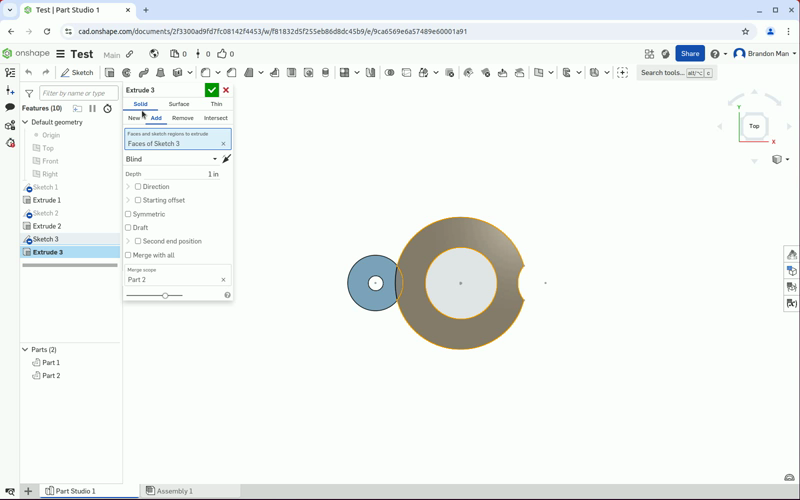
mouse_move(137, 120)
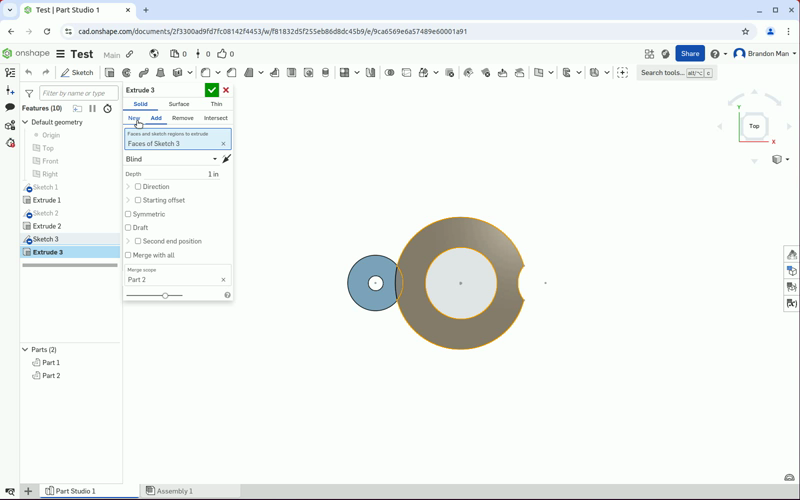
click(137, 120)
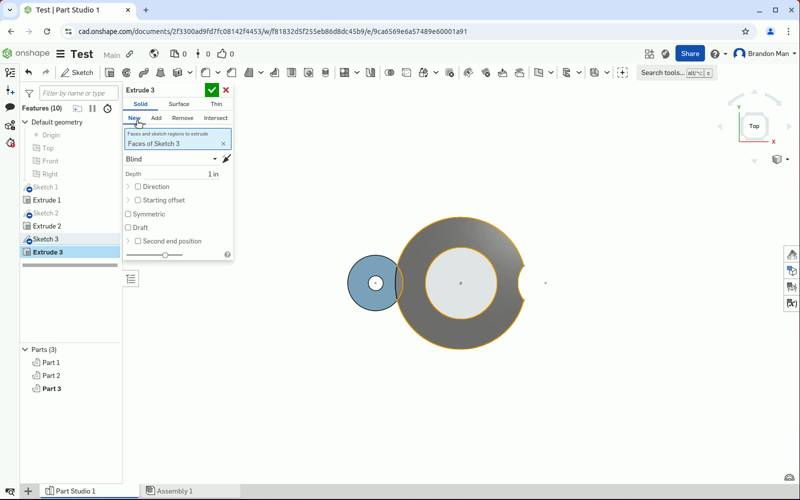
key(tab, 4)
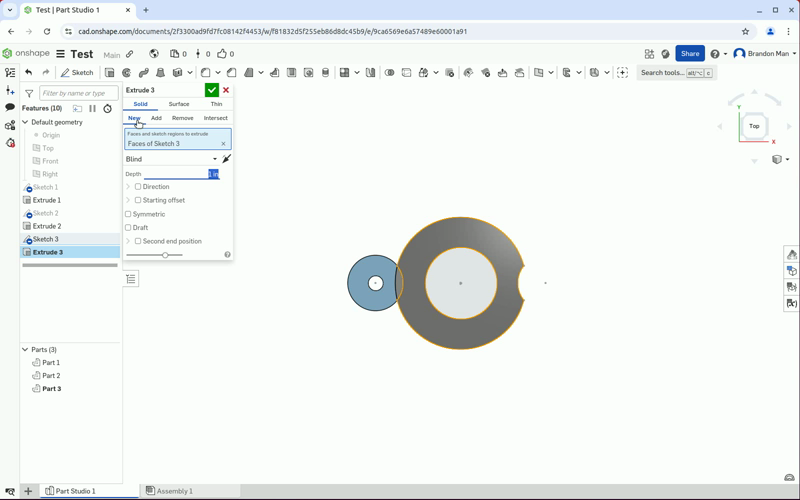
text(1.444)
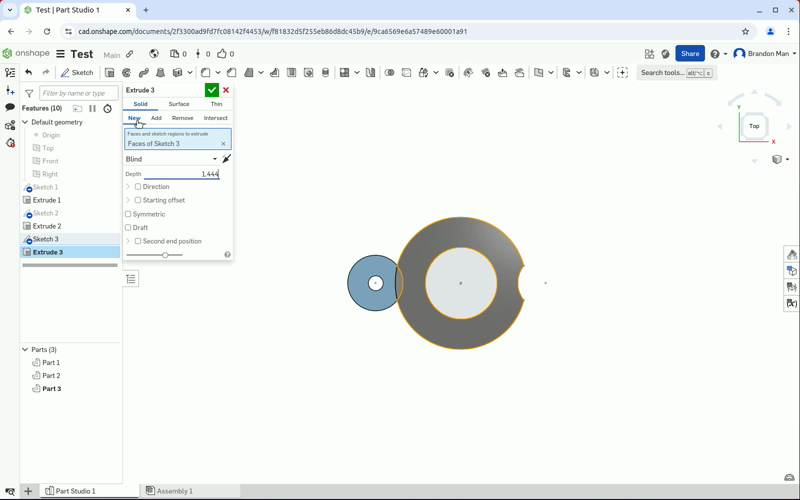
key(tab, 3)
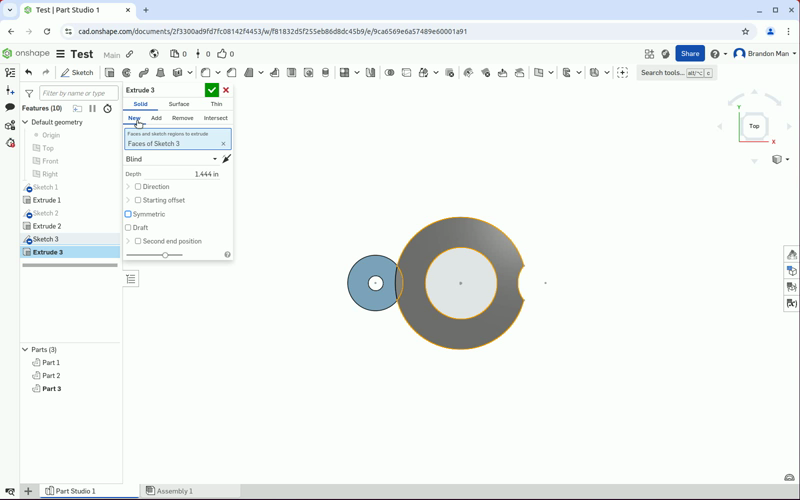
key(space)
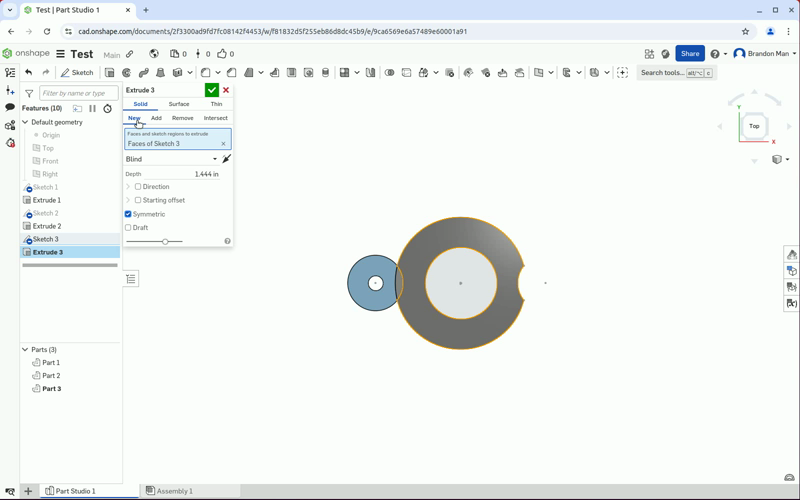
key(enter)
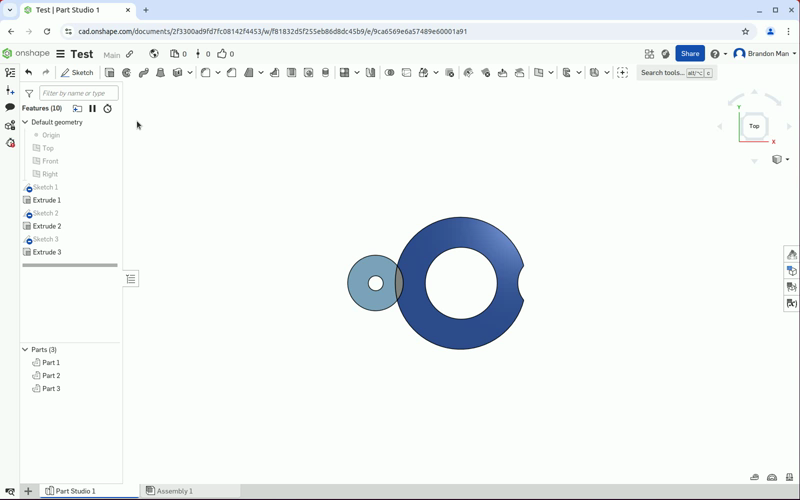
key(shift+h)
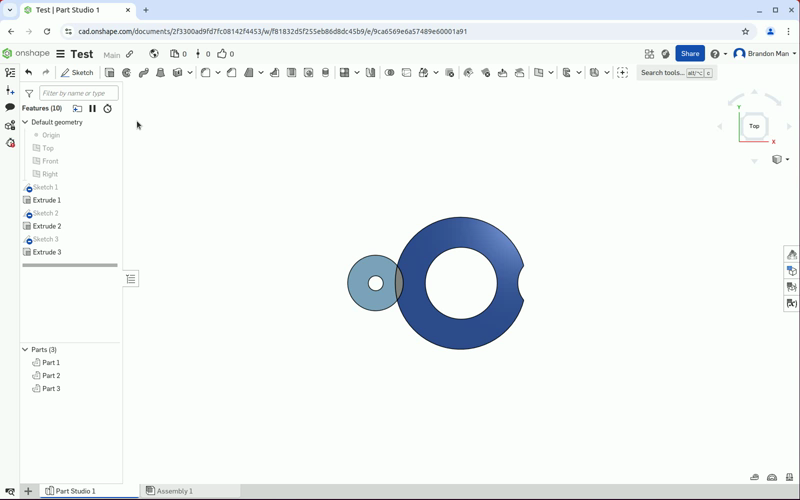
key(shift+h)
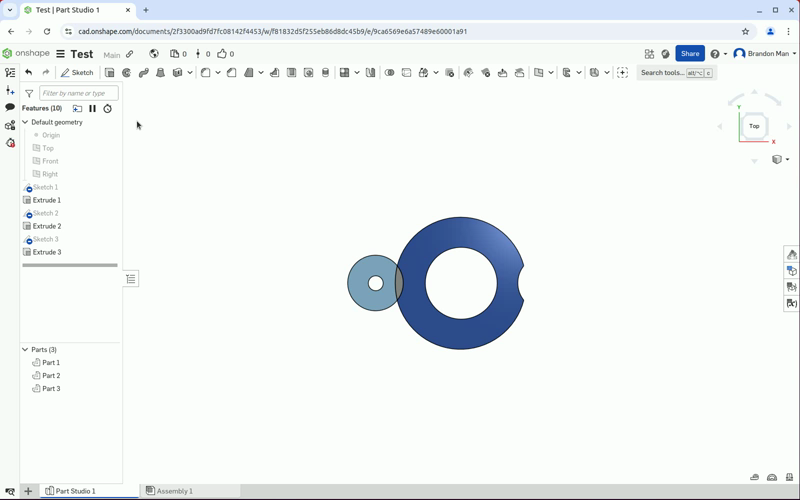
mouse_move(73, 189)
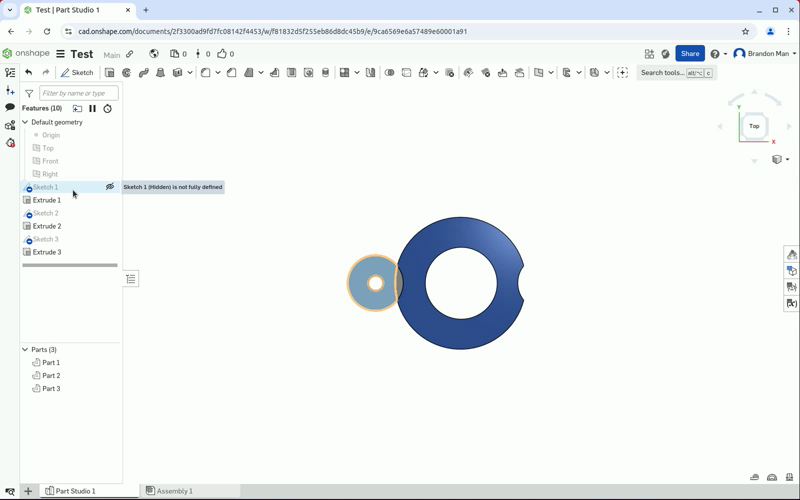
click(73, 189)
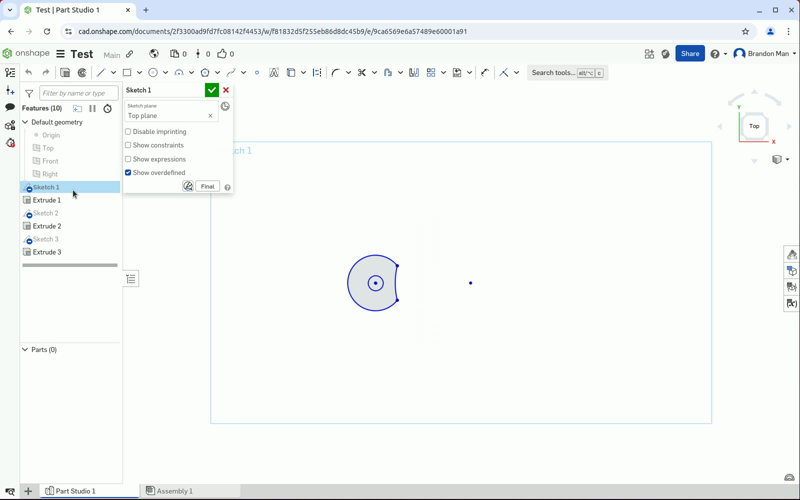
mouse_move(229, 92)
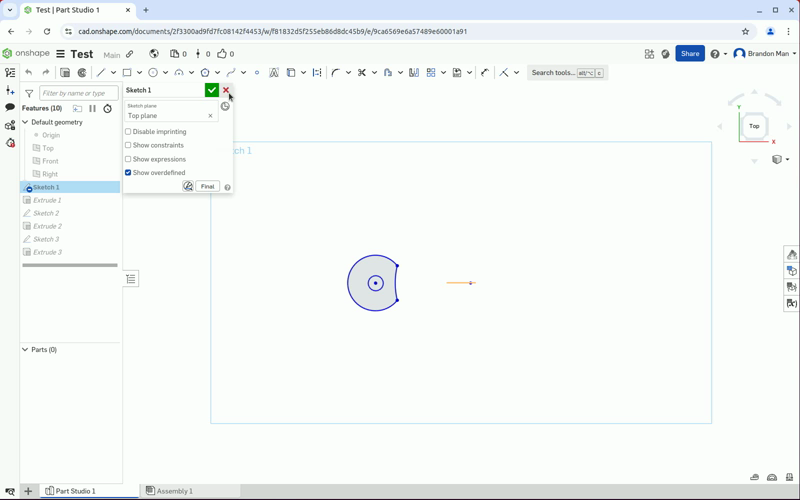
click(229, 92)
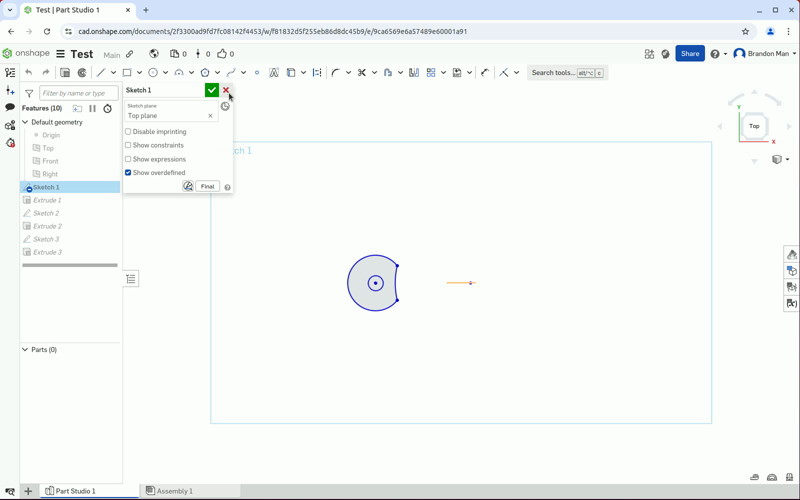
key(shift+s)
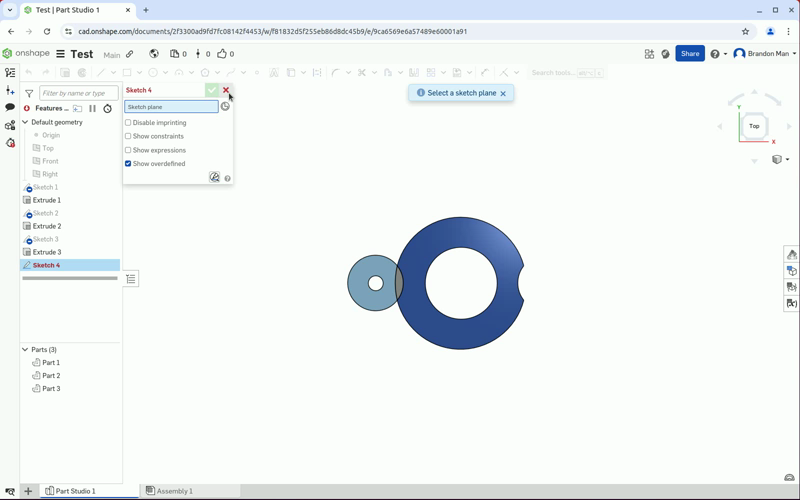
mouse_move(73, 150)
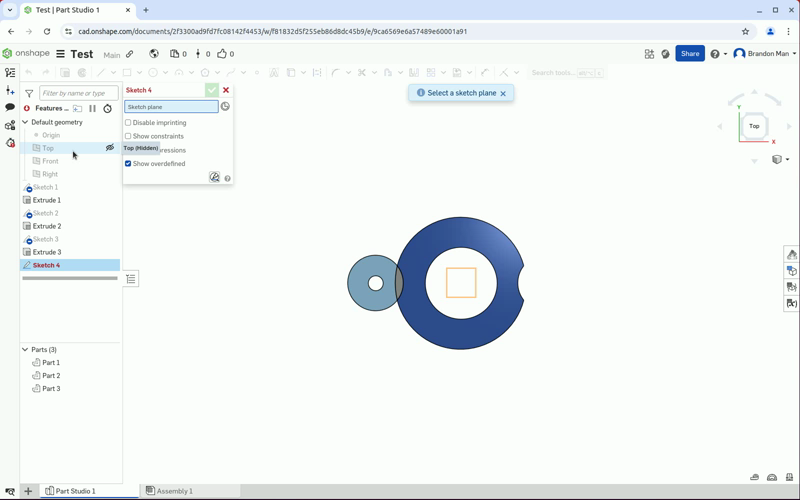
click(73, 150)
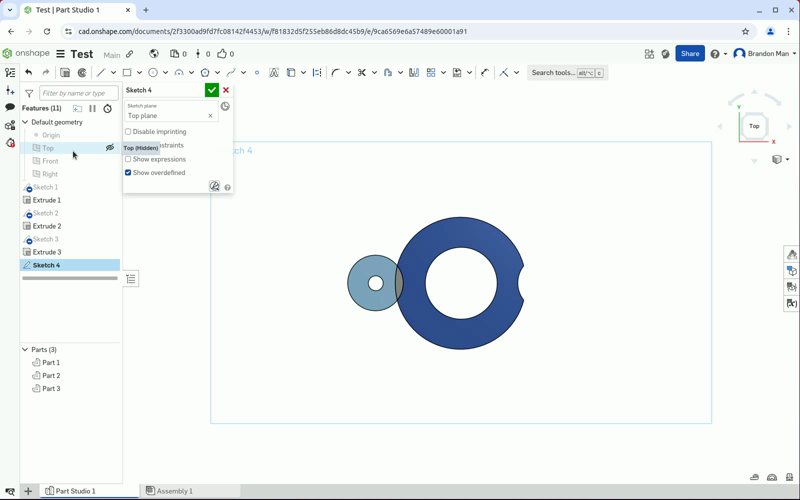
mouse_move(73, 352)
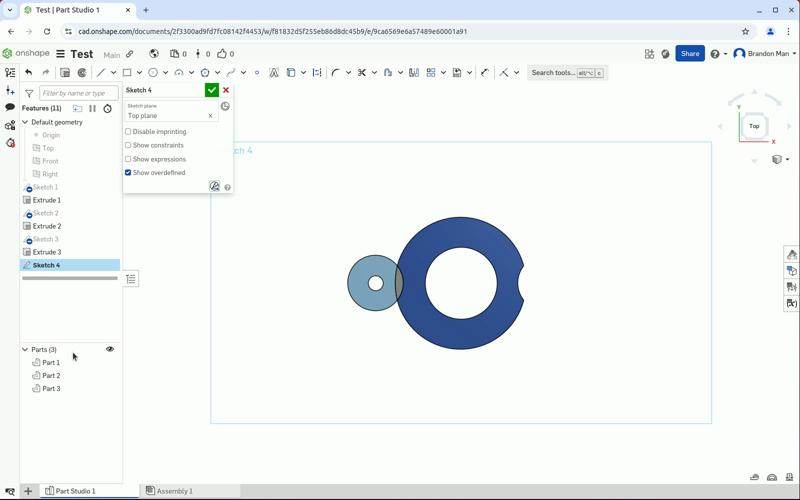
key(y)
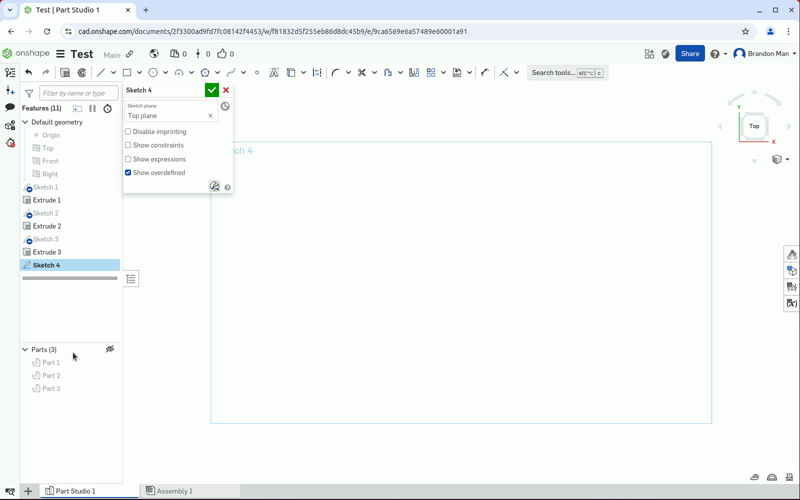
key(a)
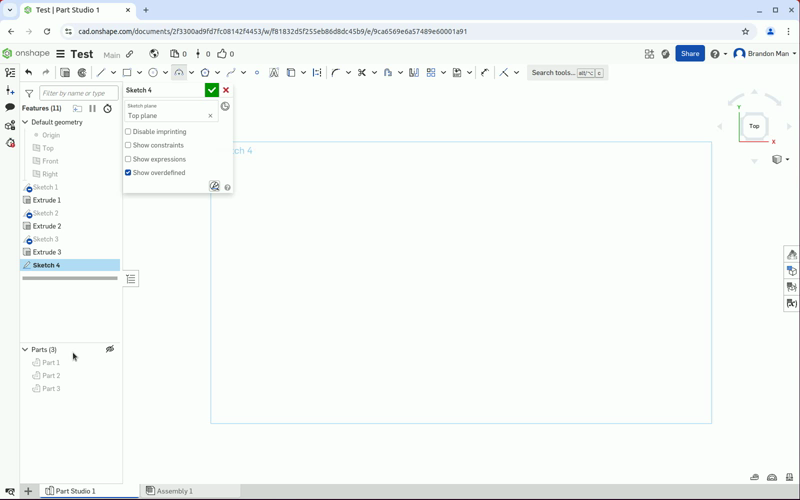
key_down(shift)
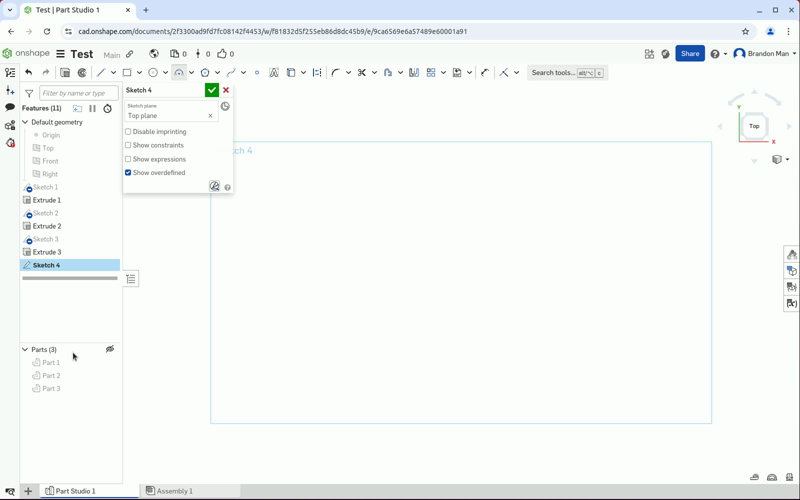
mouse_move(363, 258)
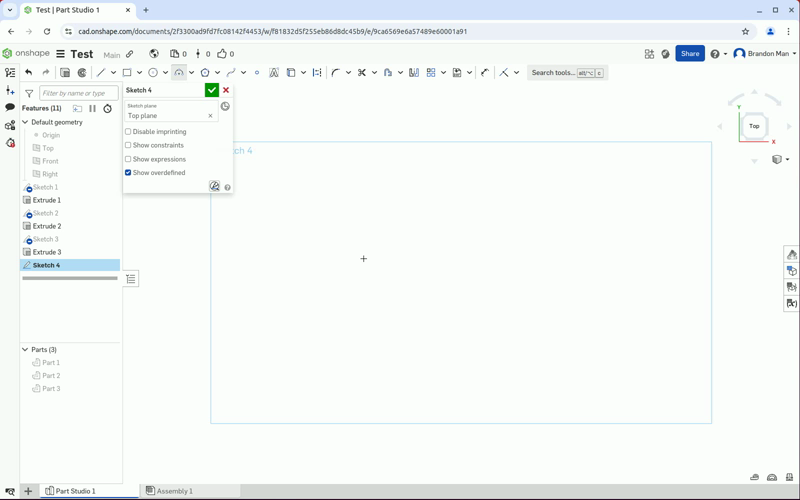
click(363, 258)
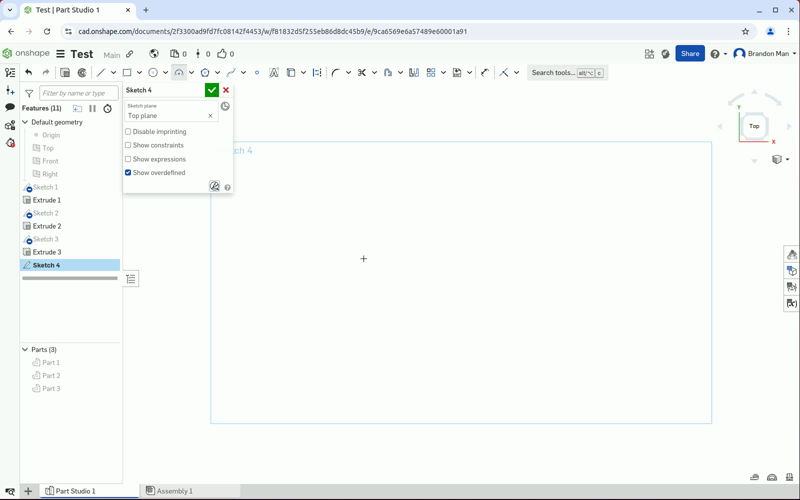
key_up(shift)
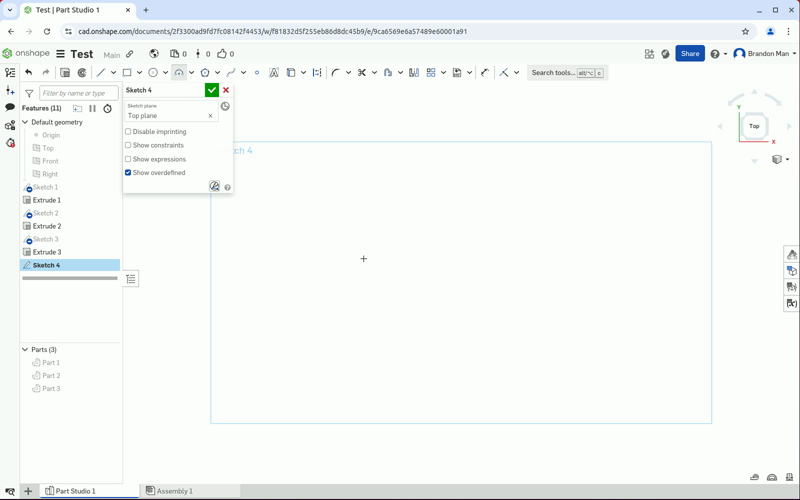
key_down(shift)
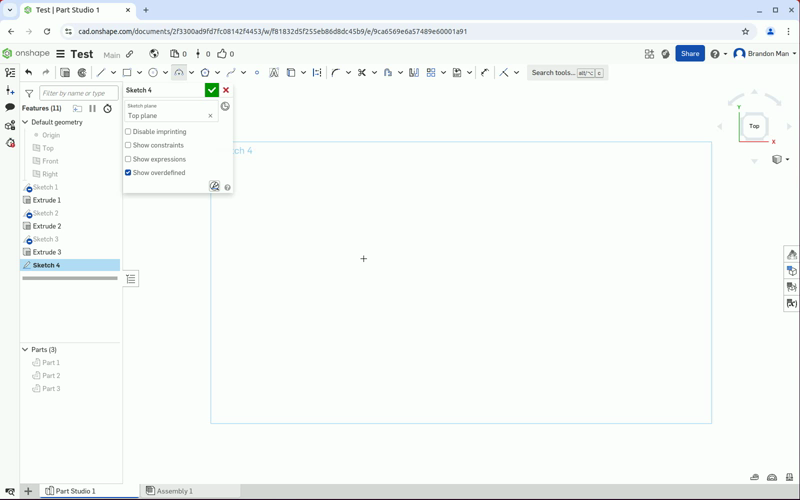
mouse_move(398, 266)
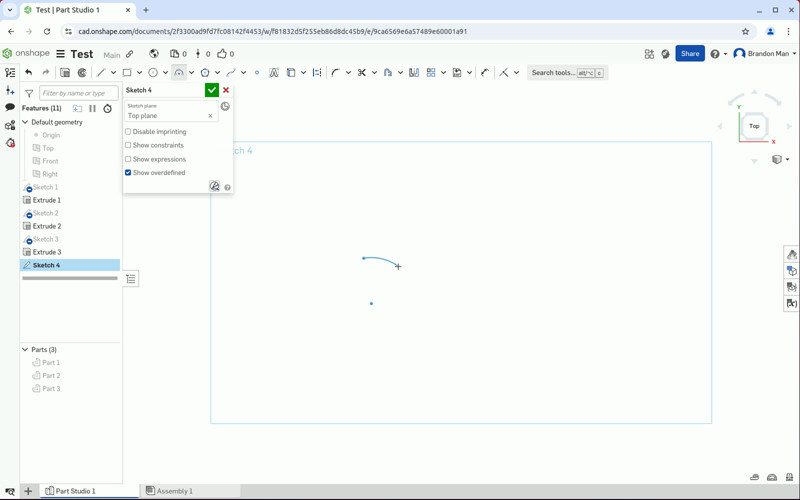
click(398, 266)
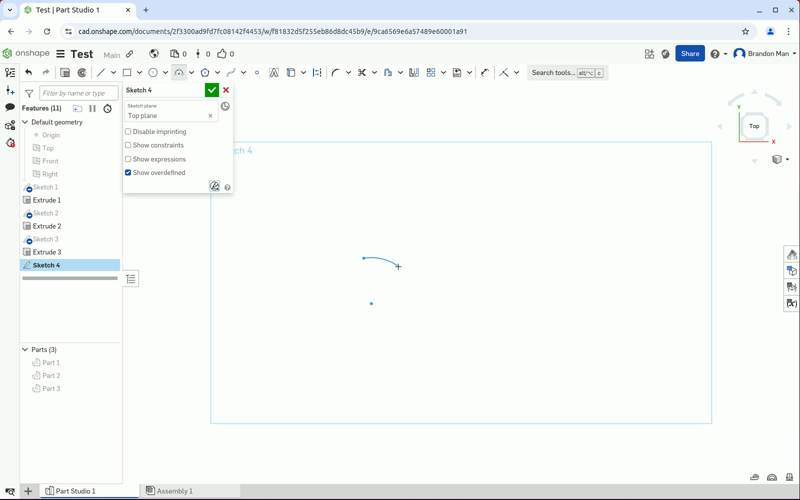
mouse_move(382, 256)
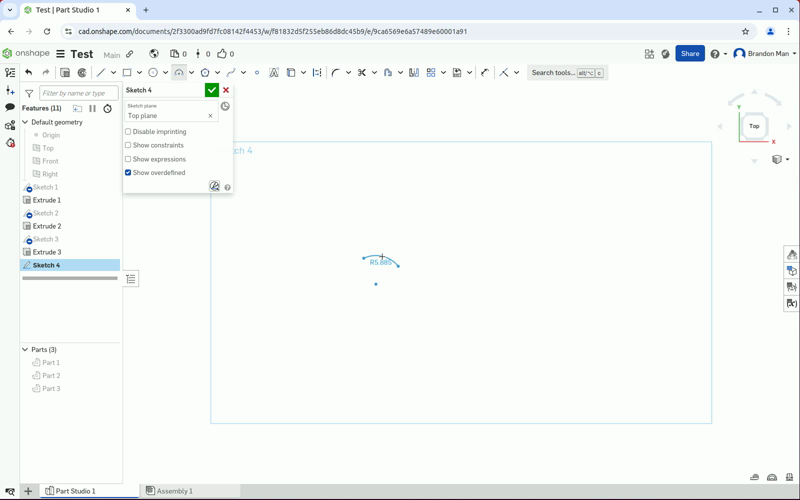
click(382, 256)
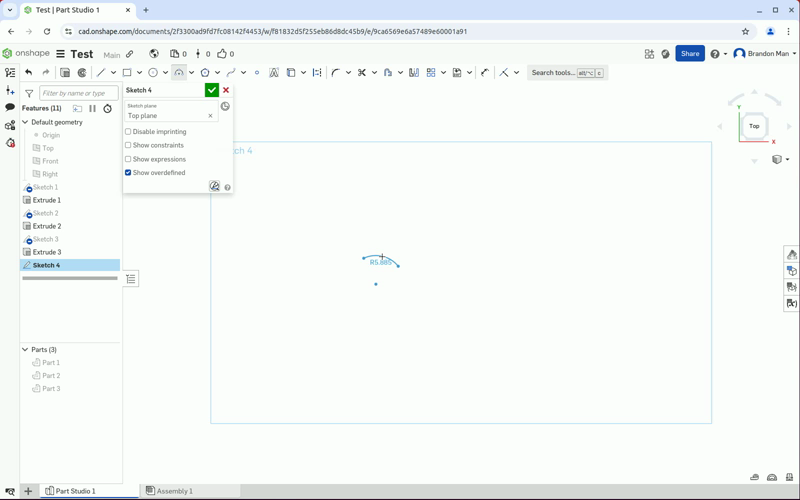
key_up(shift)
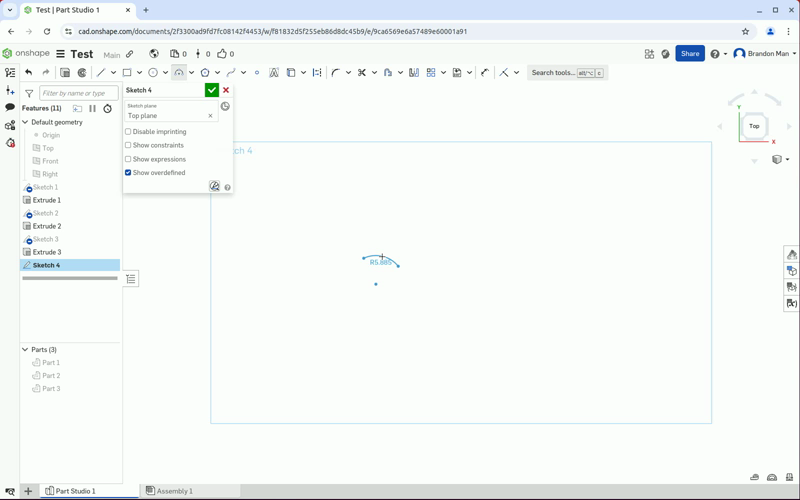
mouse_move(398, 266)
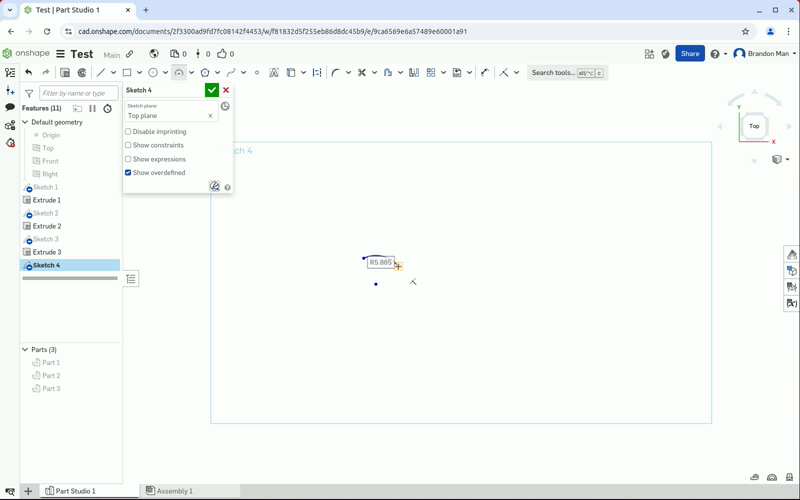
click(398, 266)
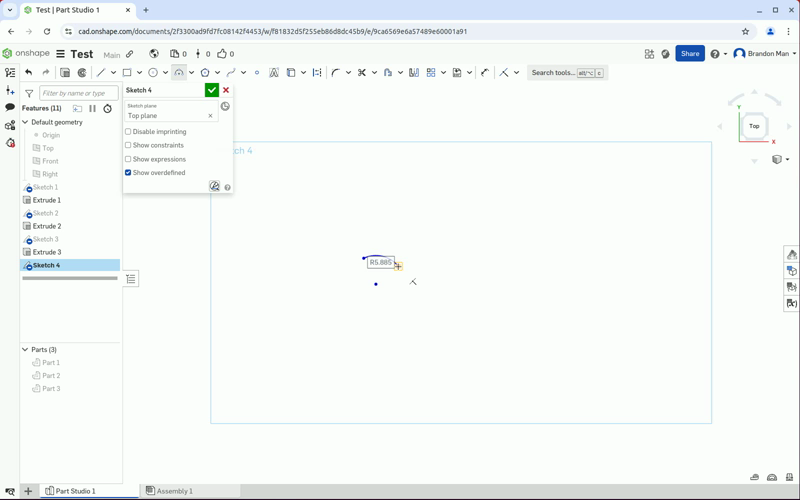
key_down(shift)
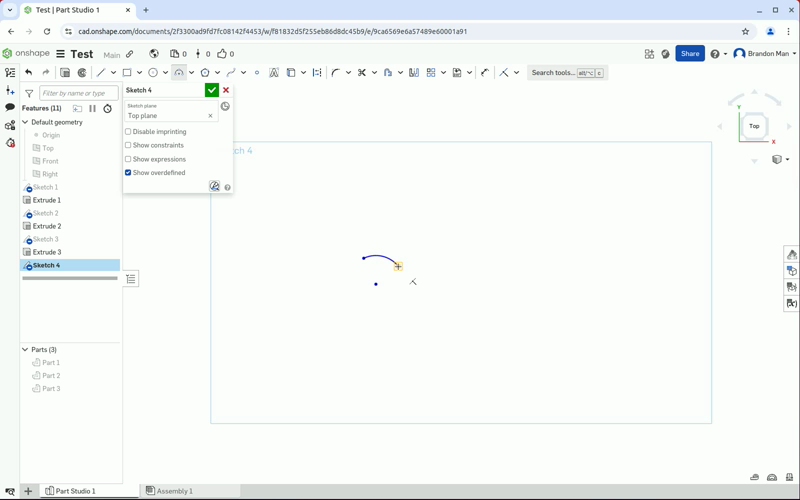
mouse_move(431, 223)
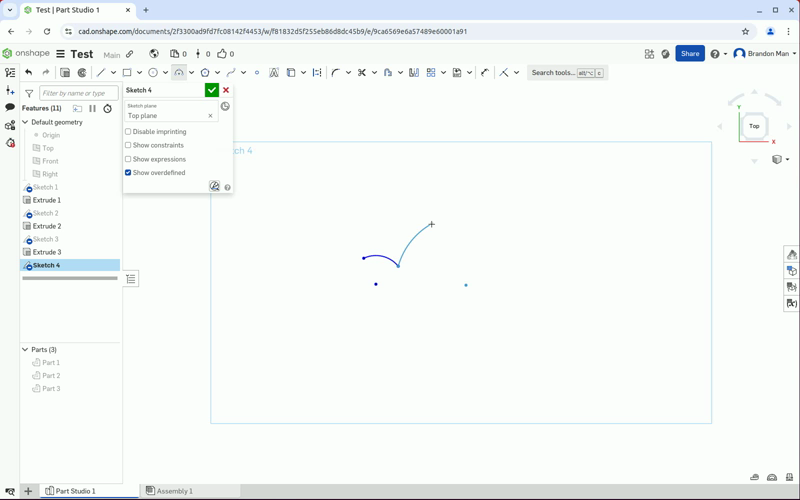
click(431, 223)
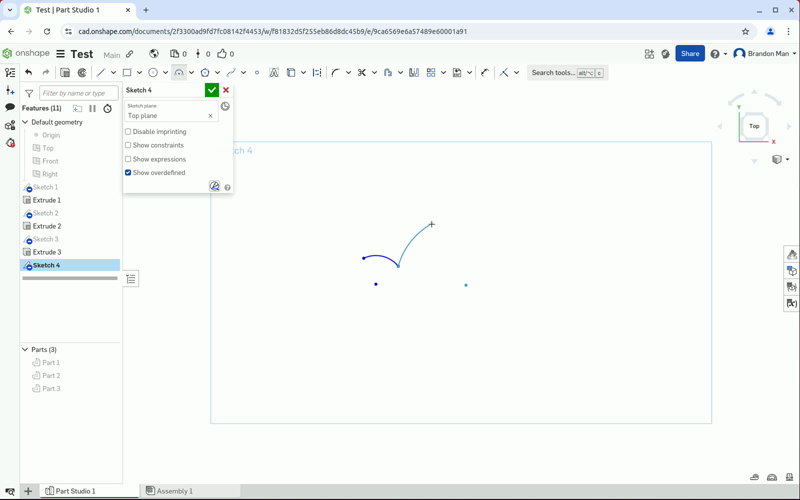
mouse_move(410, 241)
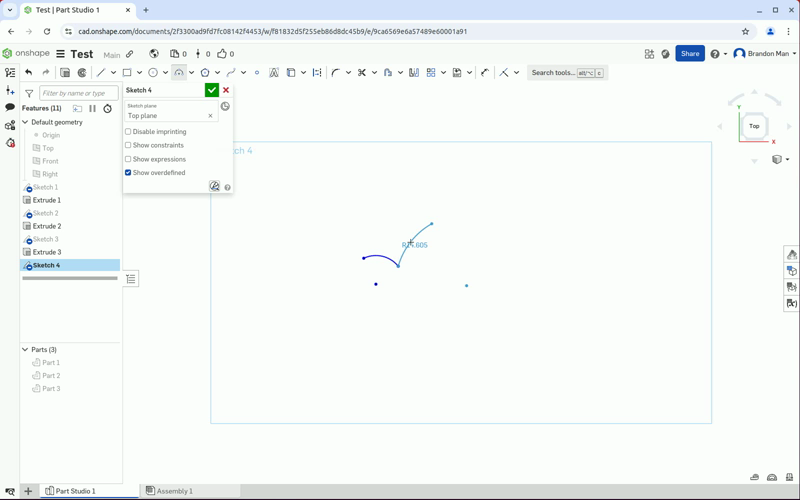
click(410, 241)
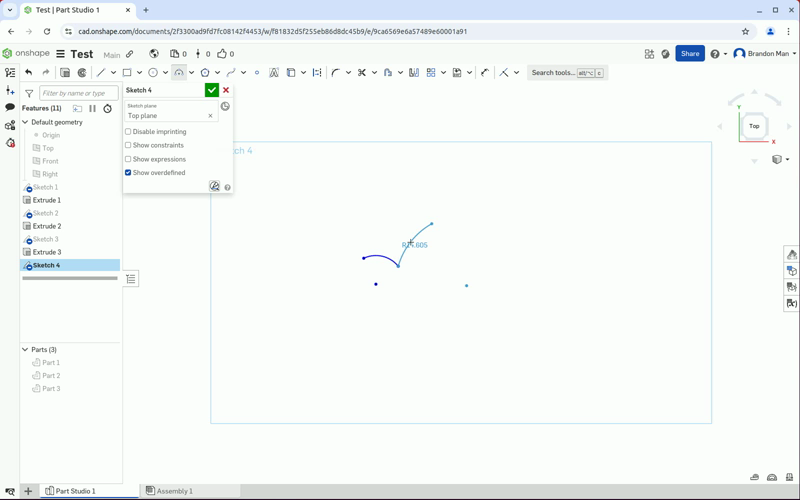
key_up(shift)
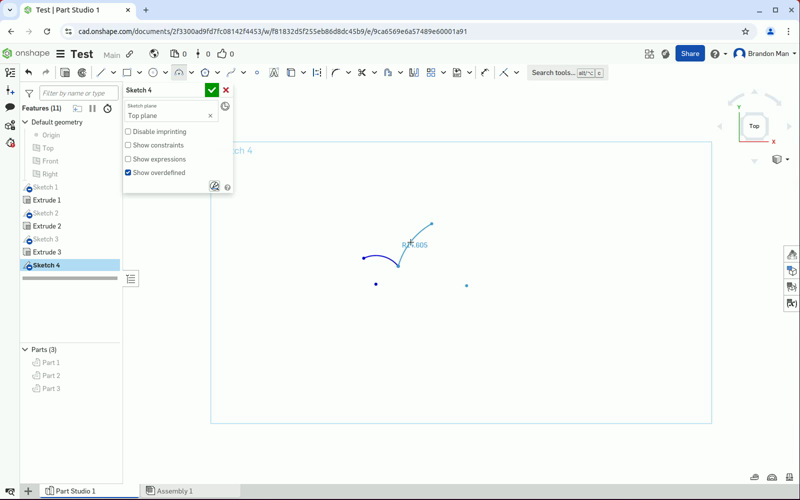
key(esc)
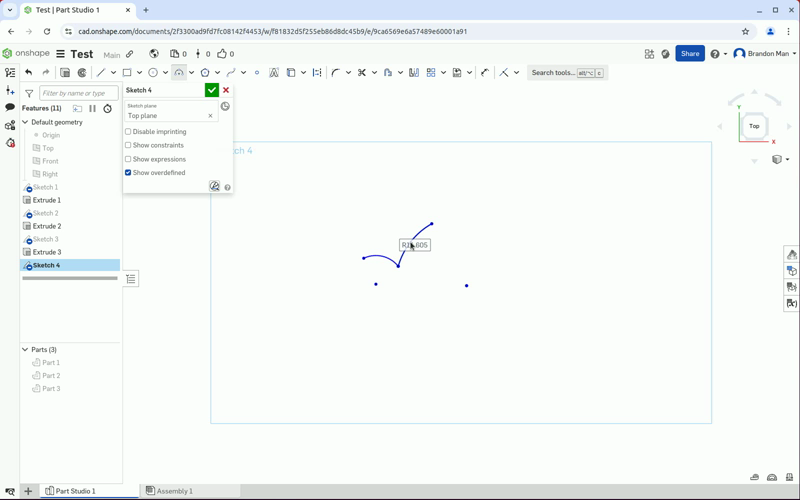
key(l)
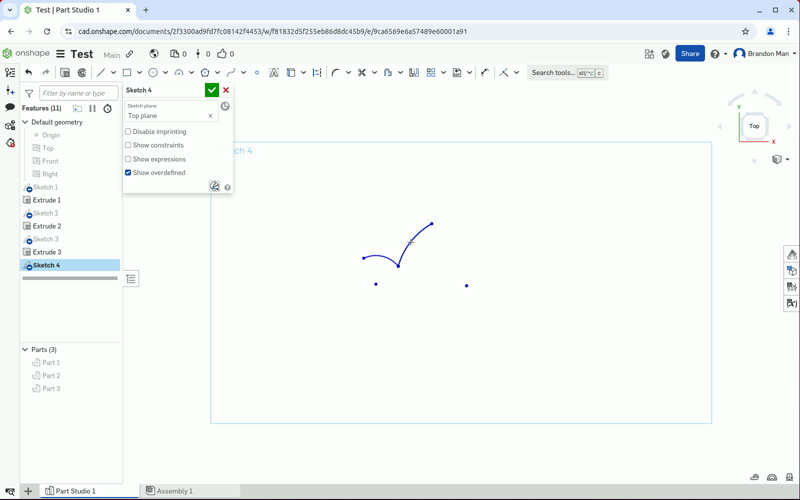
mouse_move(431, 223)
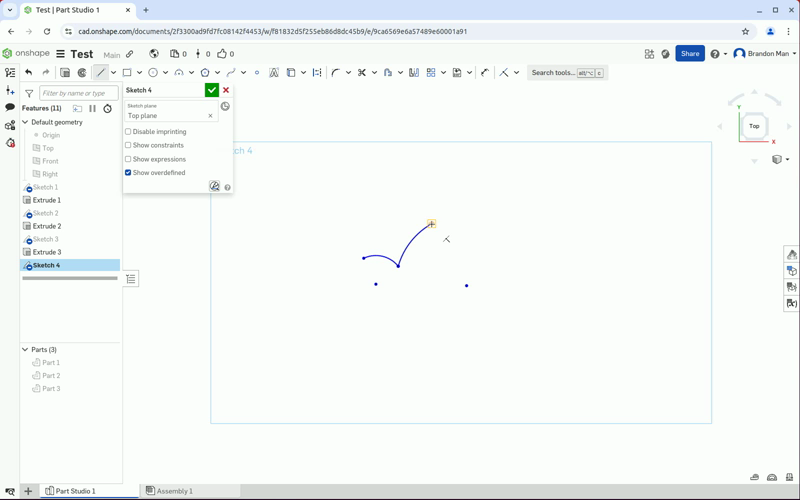
click(431, 223)
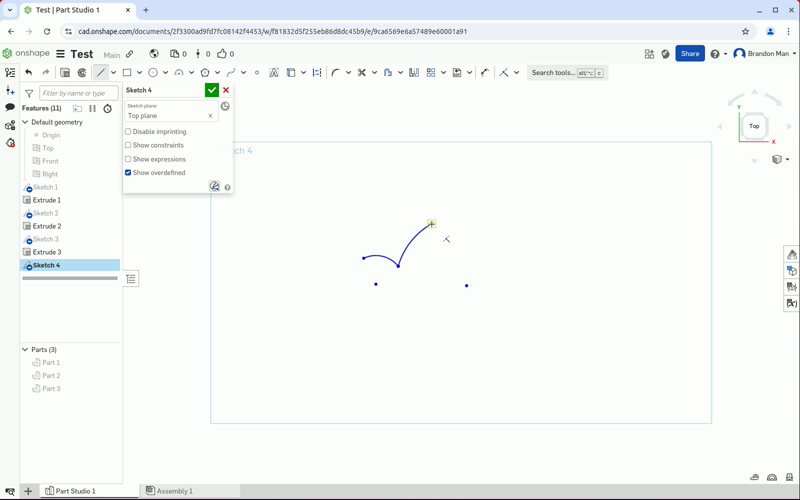
key_down(shift)
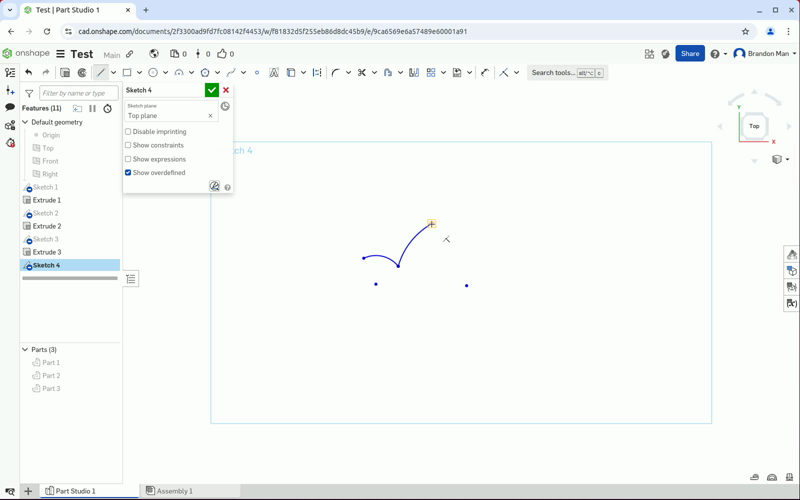
mouse_move(363, 258)
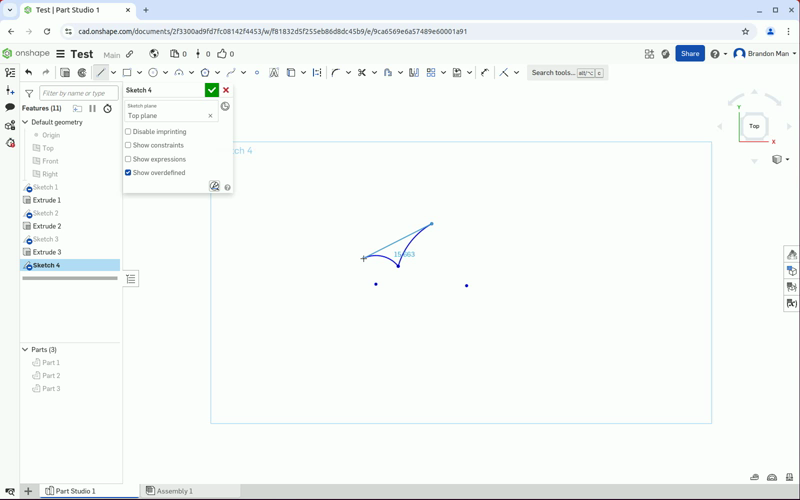
key_up(shift)
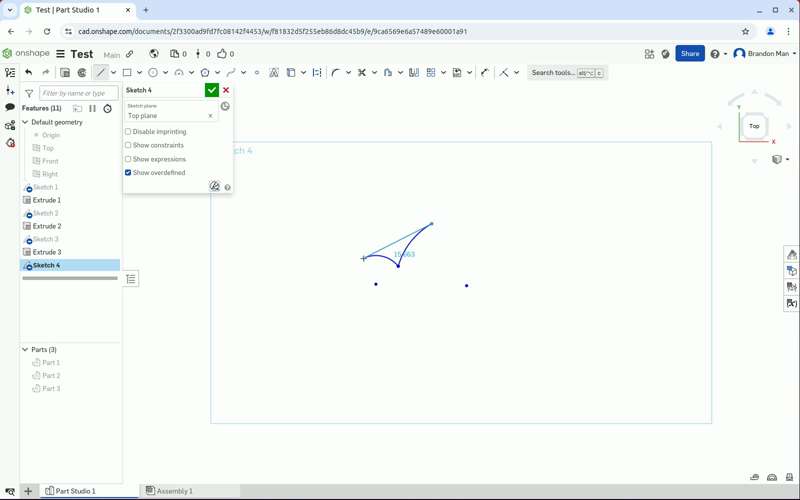
click(363, 258)
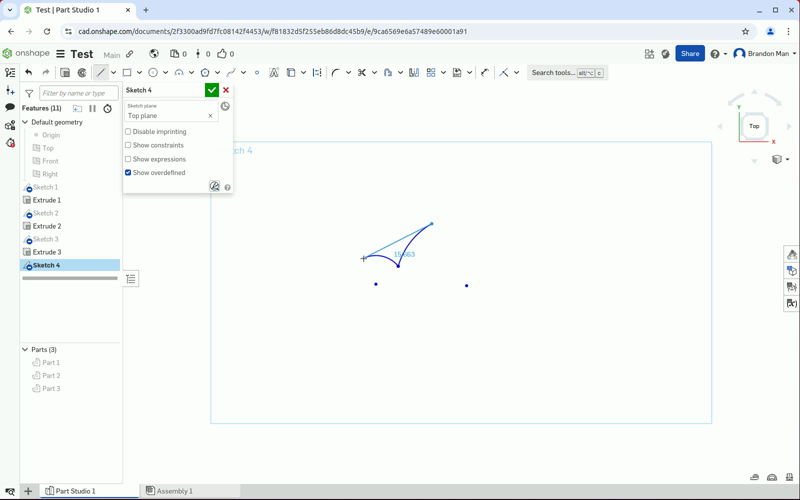
key(esc)
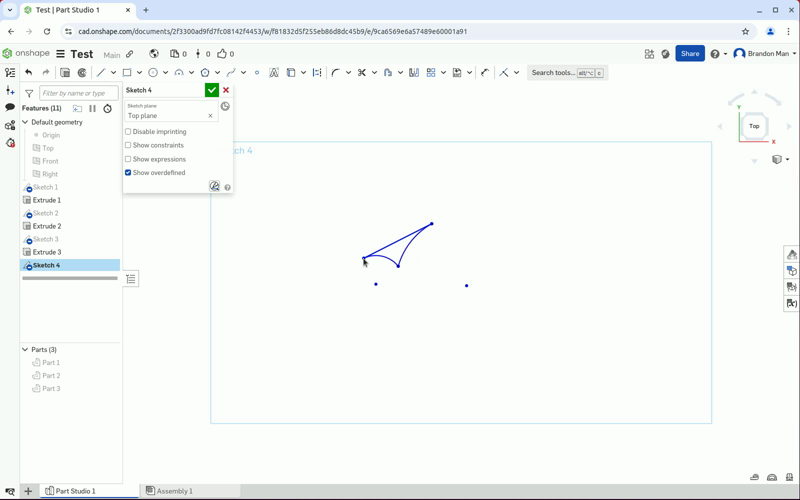
mouse_move(409, 250)
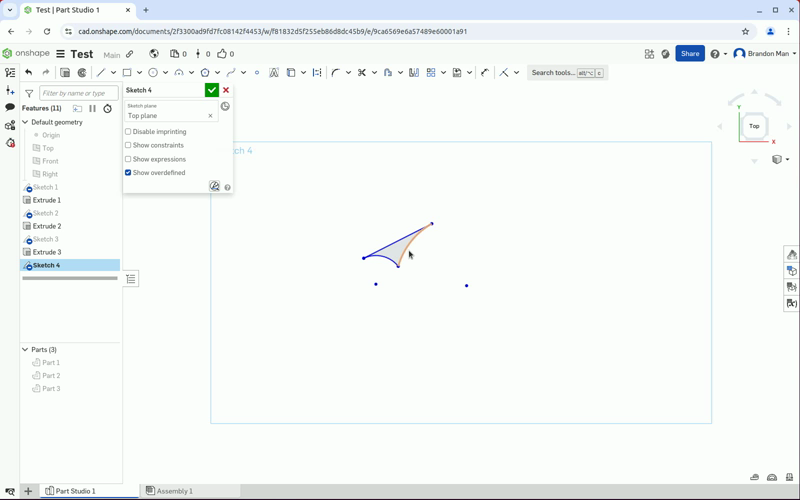
scroll(6)
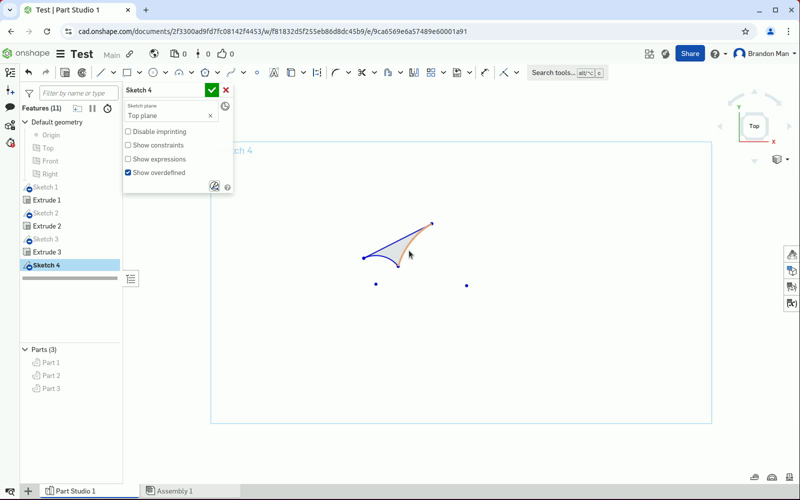
scroll(6)
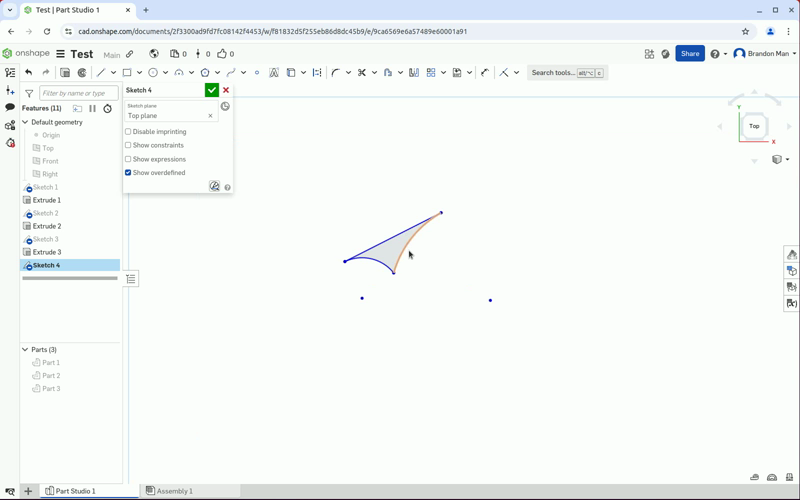
scroll(6)
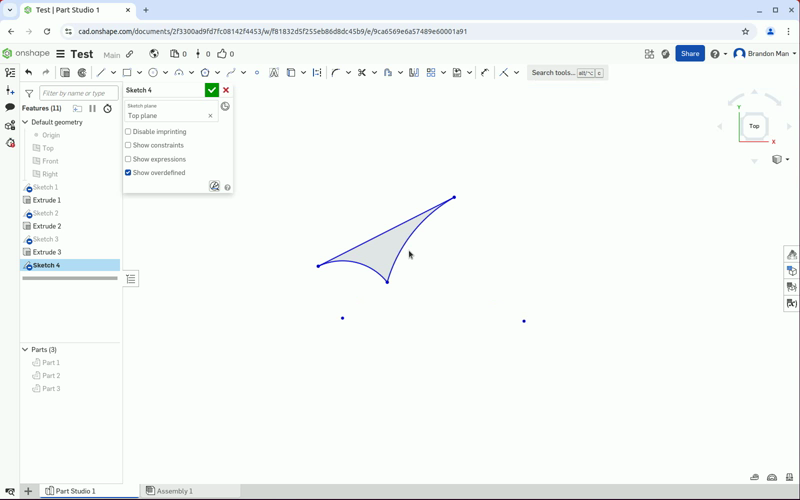
scroll(6)
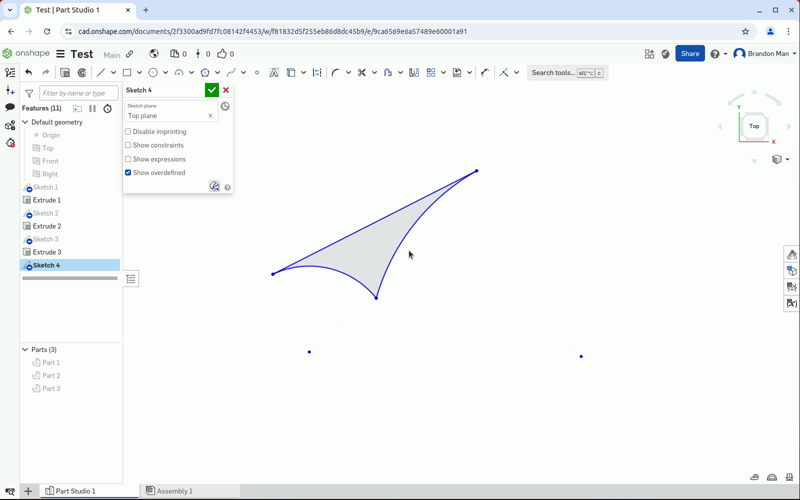
scroll(6)
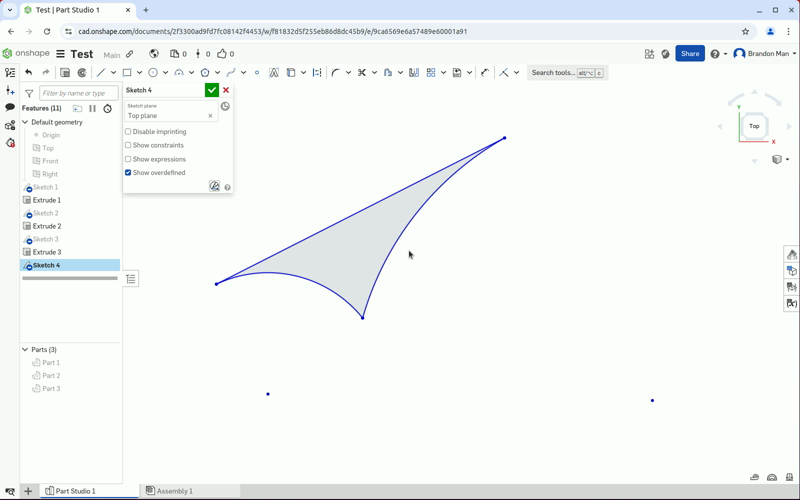
scroll(6)
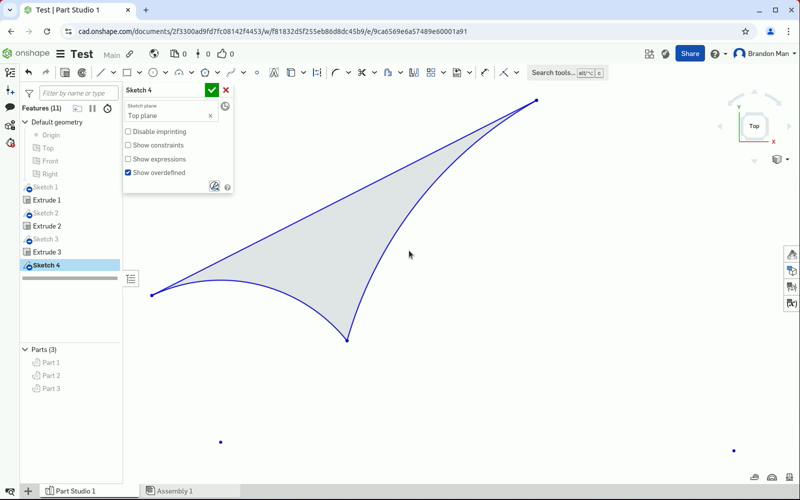
scroll(6)
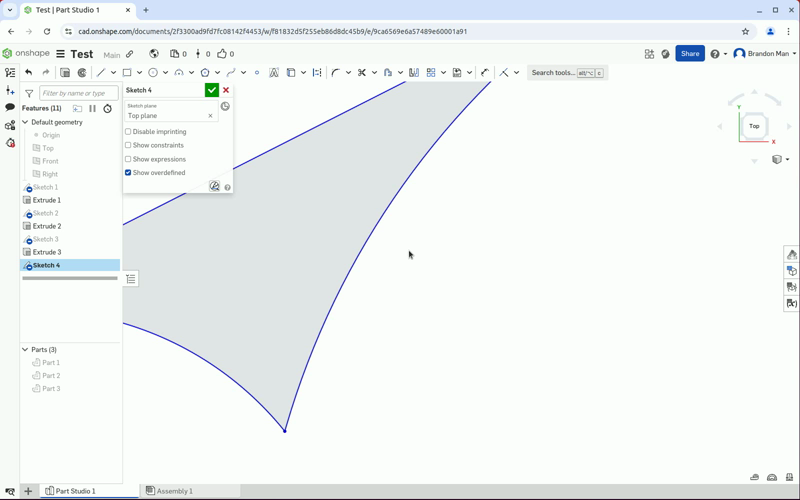
click(409, 250)
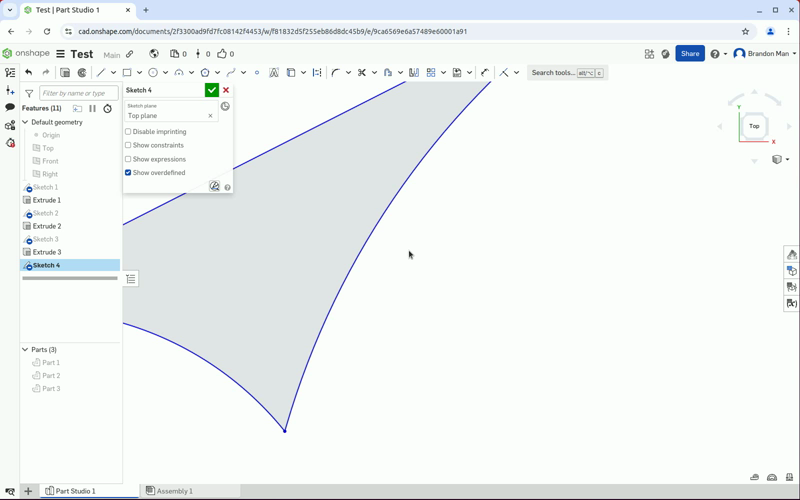
scroll(-6)
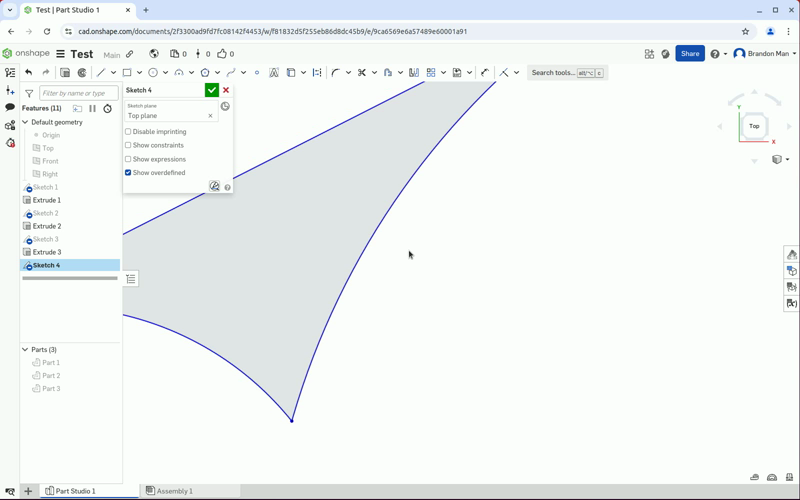
scroll(-6)
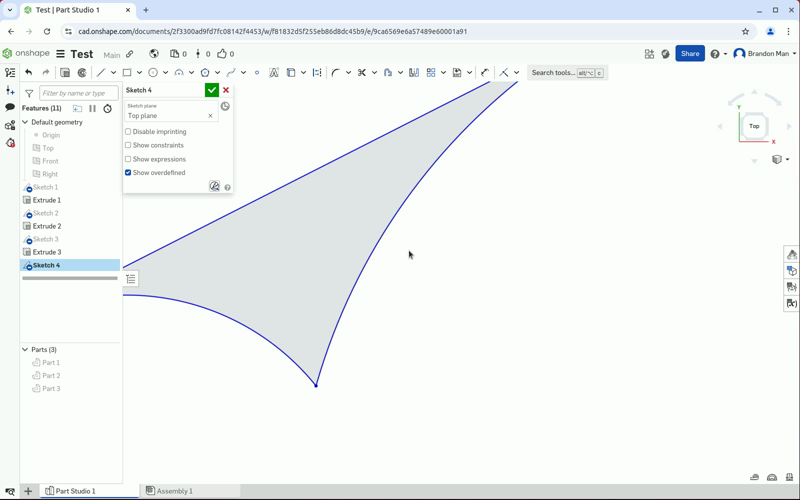
scroll(-6)
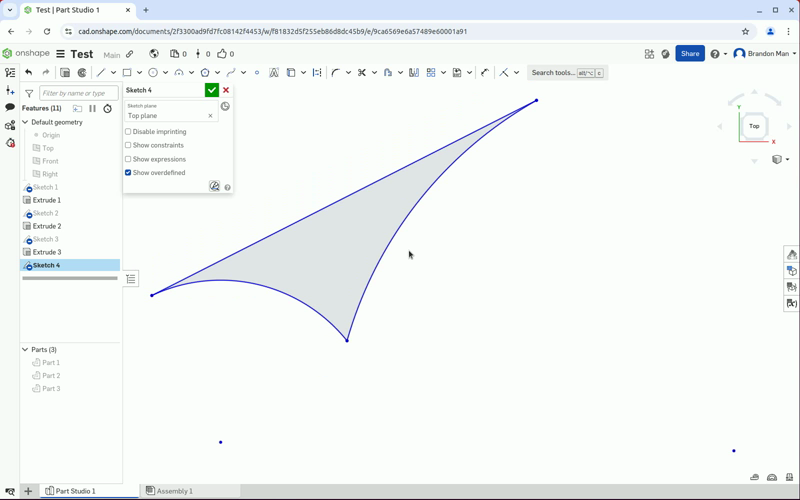
scroll(-6)
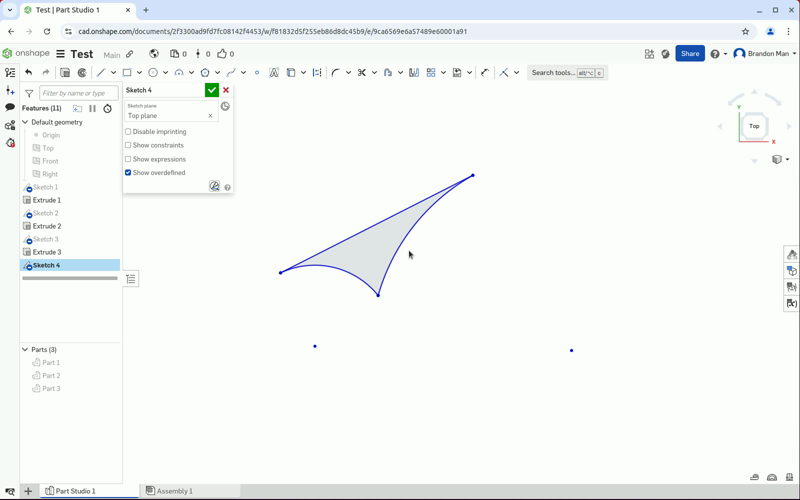
scroll(-6)
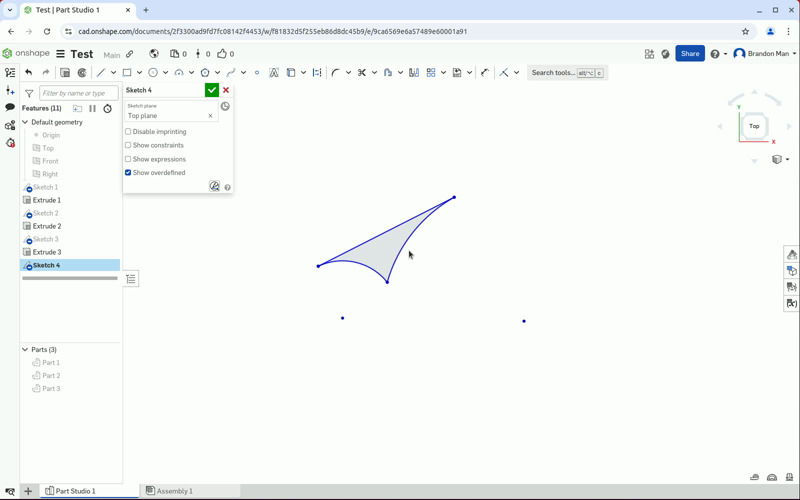
scroll(-6)
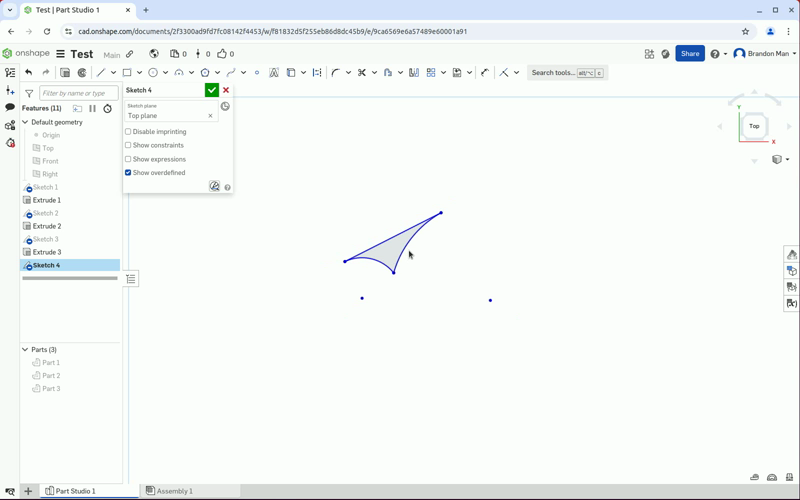
scroll(-6)
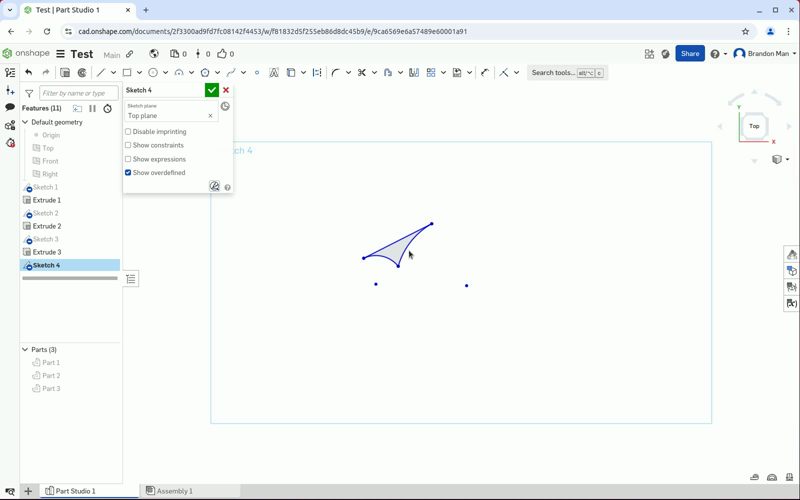
mouse_move(73, 352)
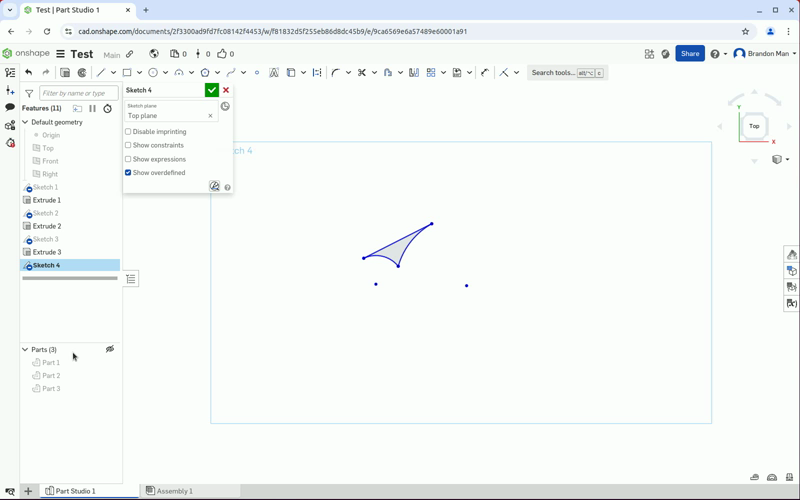
key(shift+y)
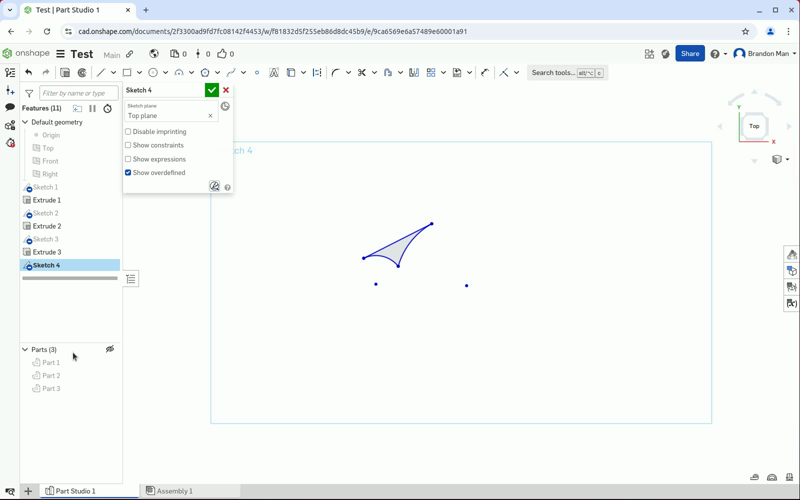
key(shift+e)
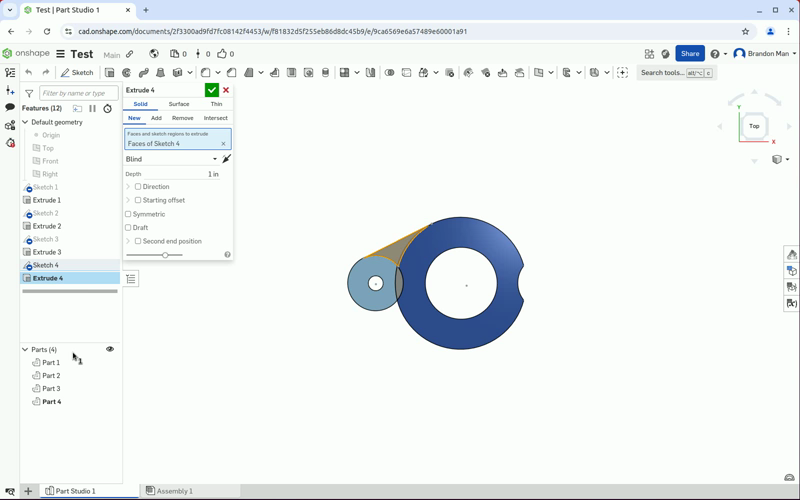
mouse_move(143, 106)
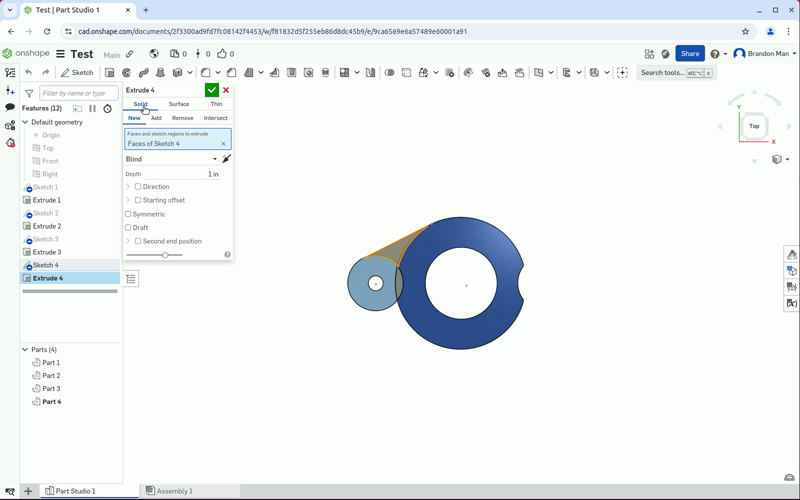
click(143, 106)
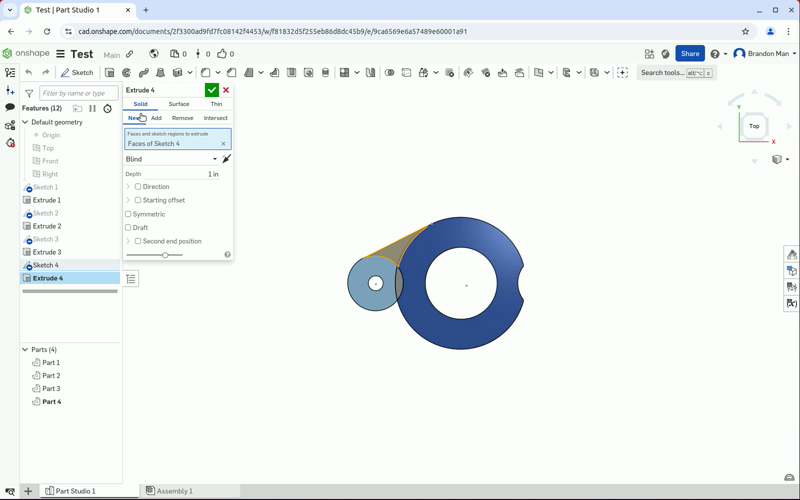
mouse_move(137, 120)
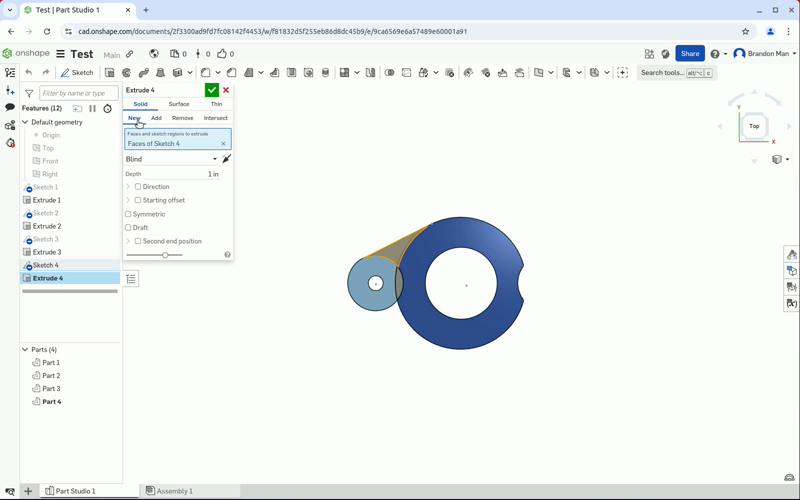
click(137, 120)
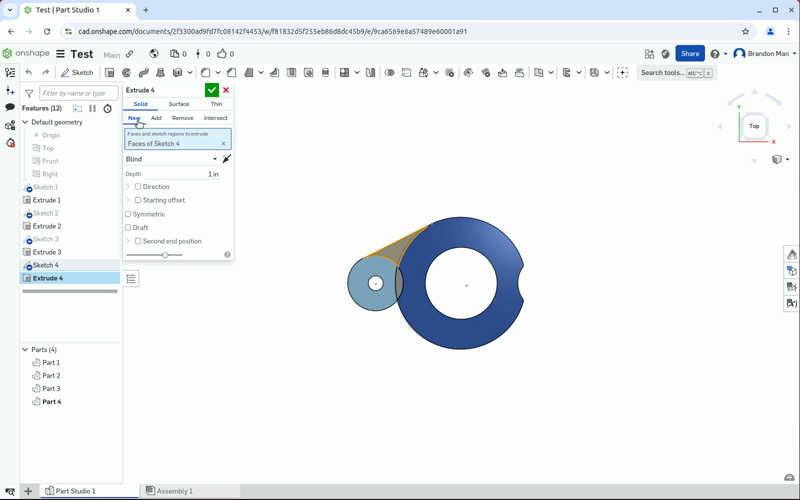
key(tab, 4)
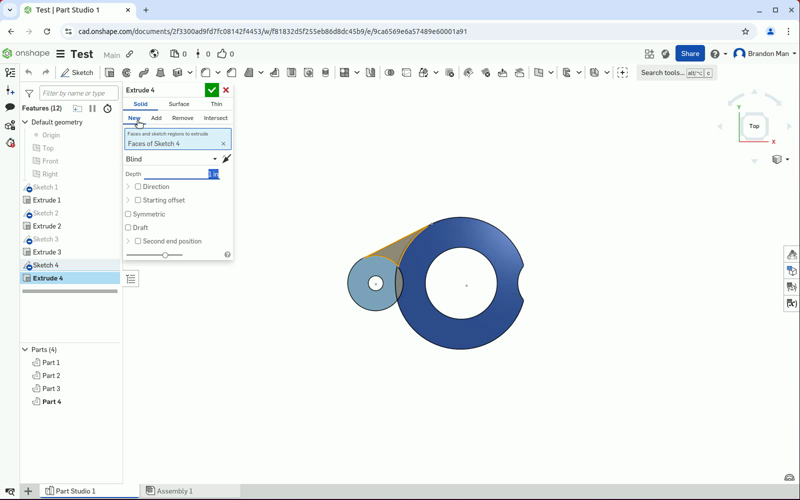
text(1.444)
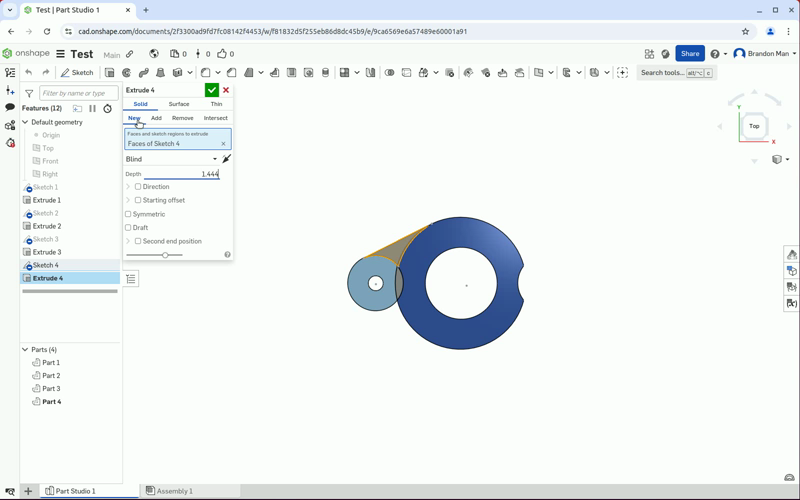
key(tab, 3)
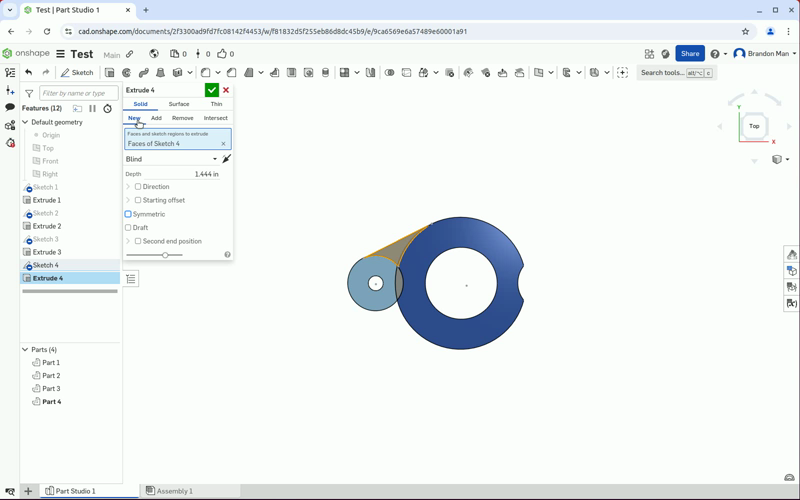
key(space)
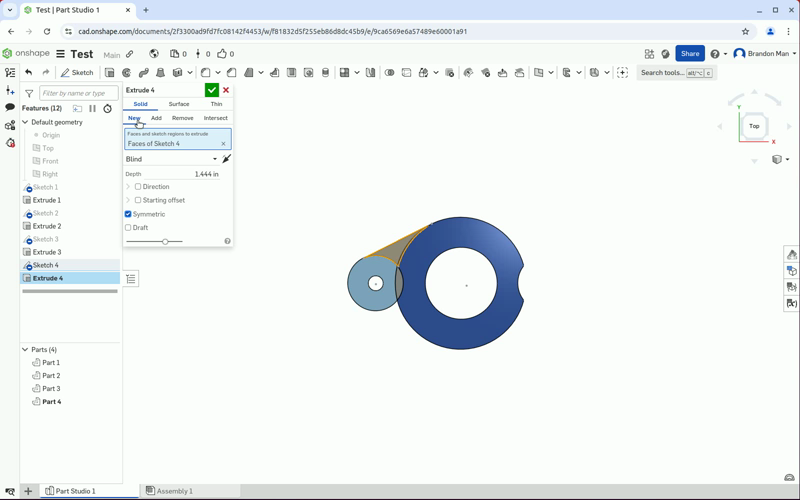
key(enter)
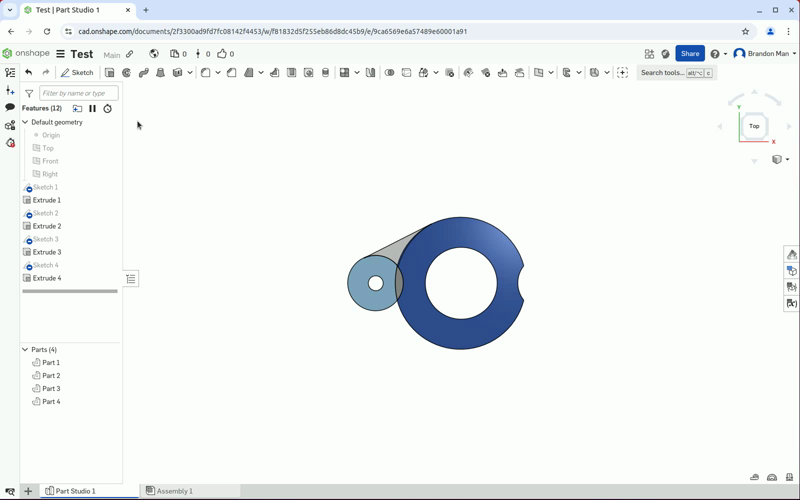
key(shift+h)
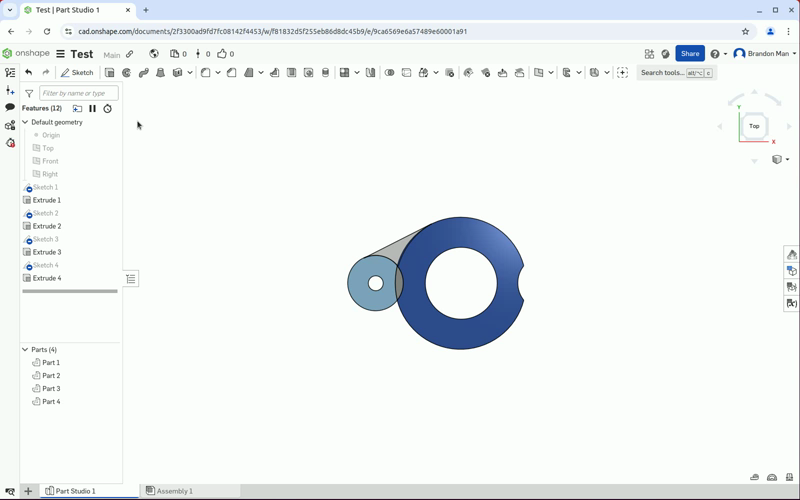
key(shift+h)
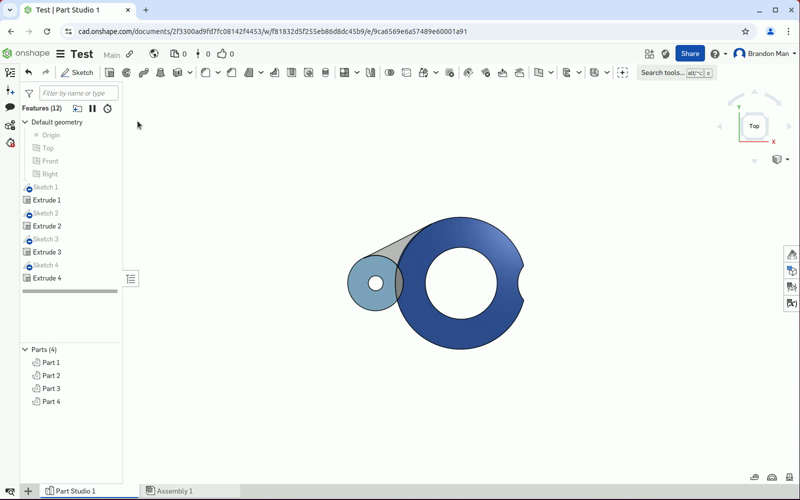
mouse_move(73, 189)
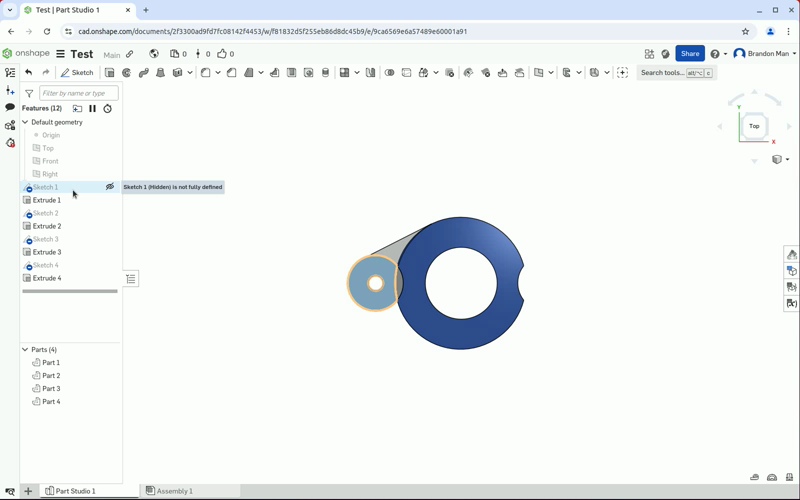
click(73, 189)
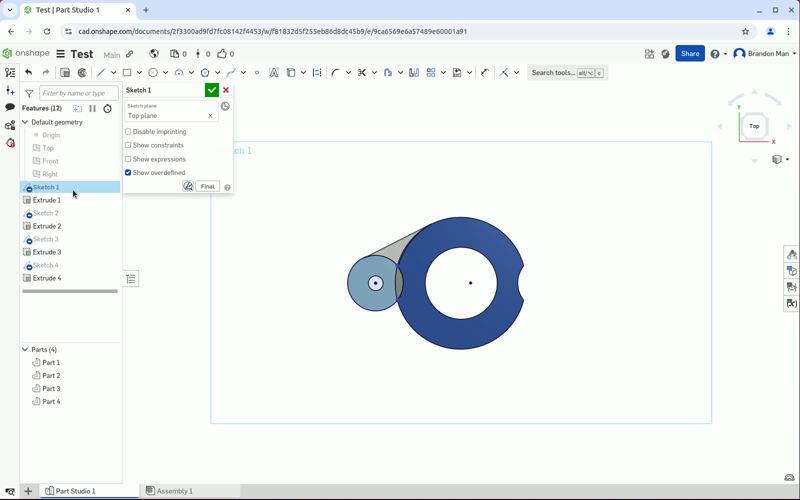
mouse_move(229, 92)
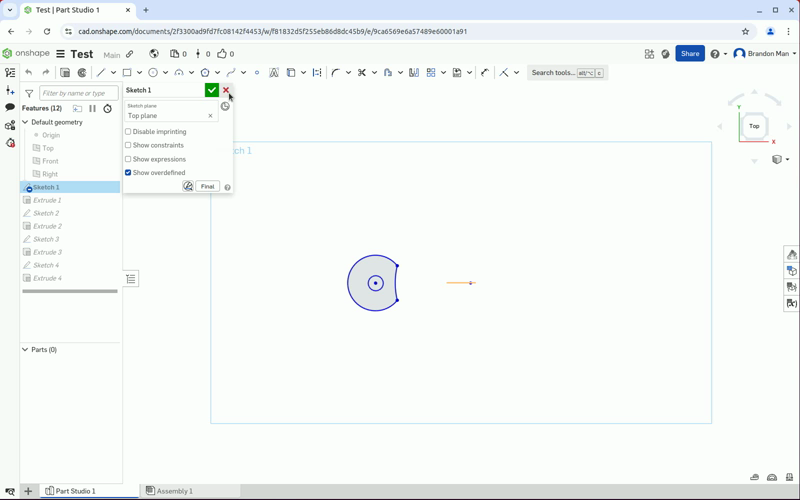
click(229, 92)
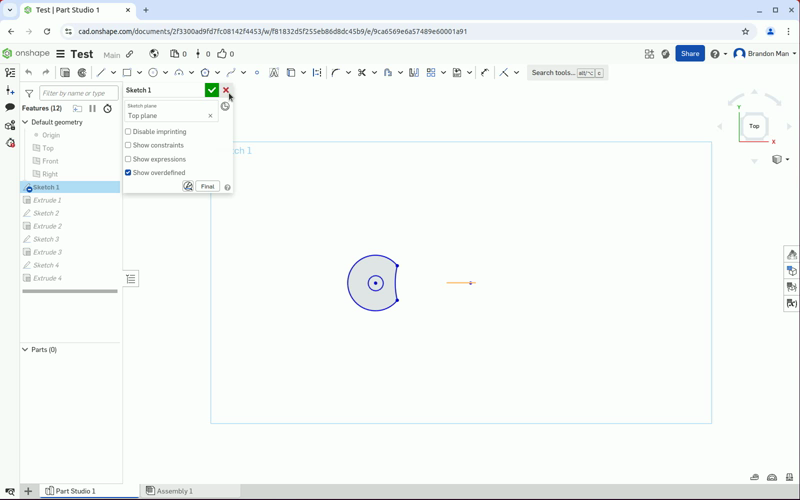
key(shift+s)
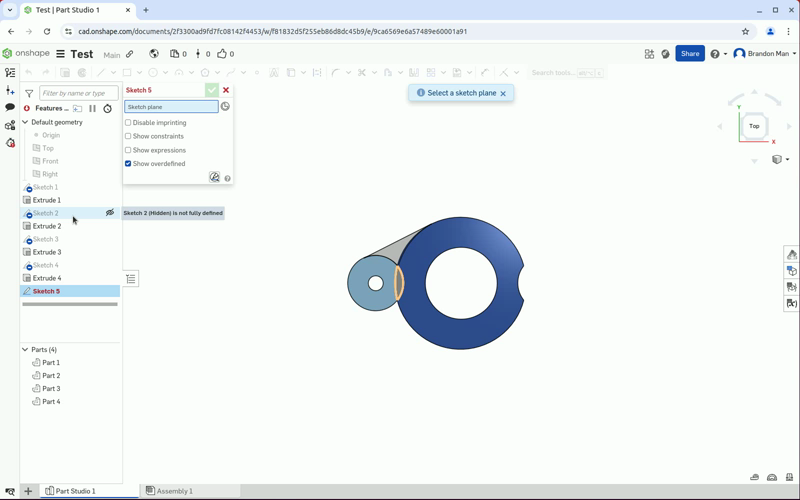
scroll(3)
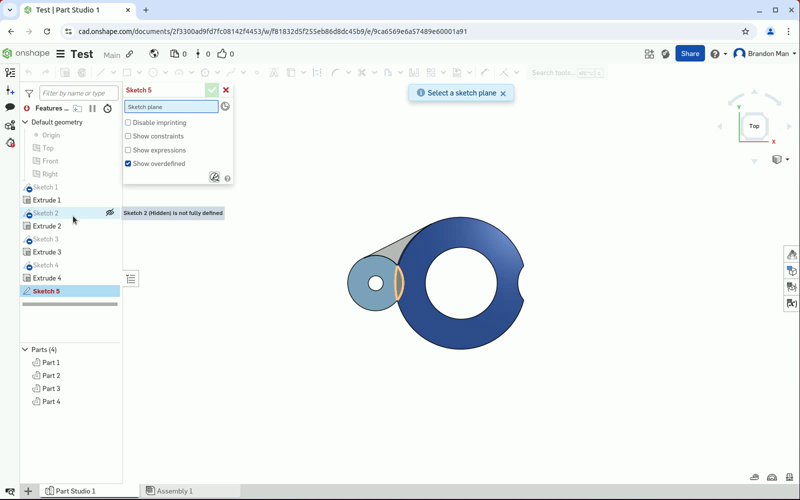
mouse_move(73, 150)
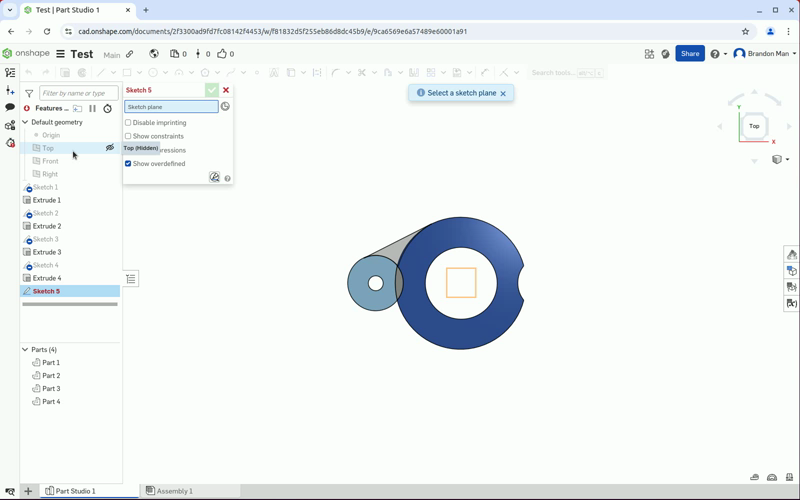
click(73, 150)
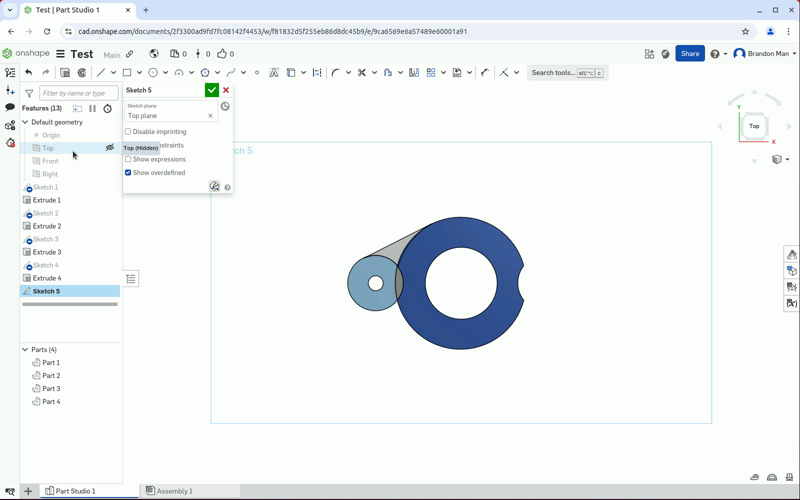
mouse_move(73, 352)
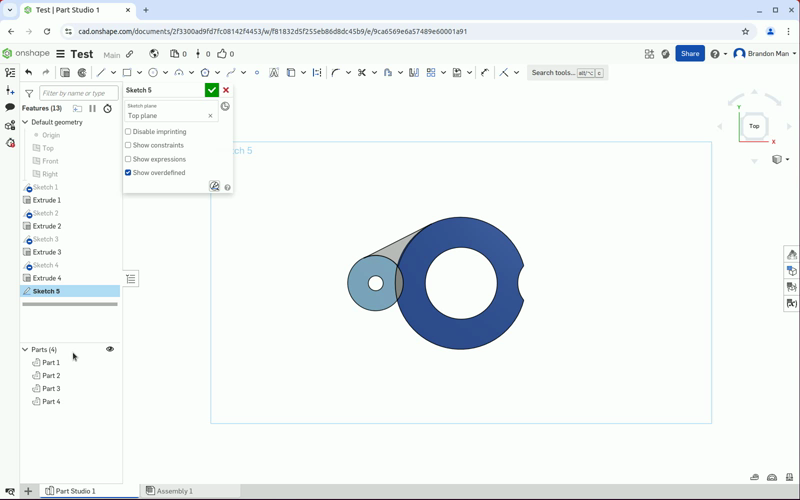
key(y)
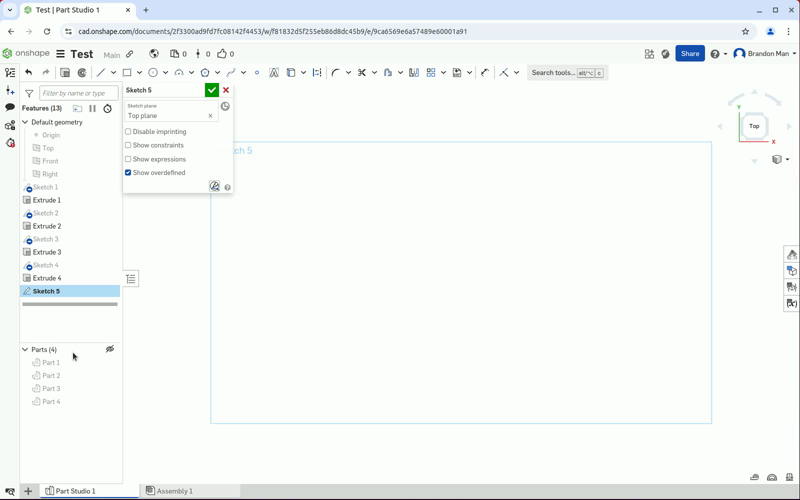
key(l)
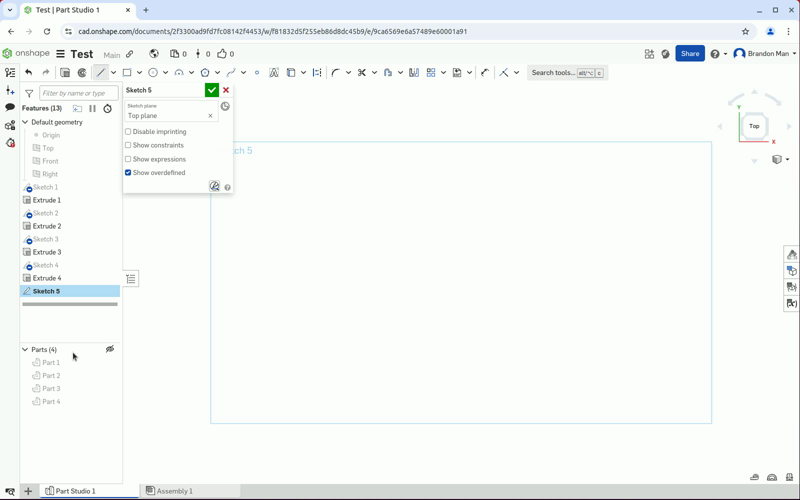
key_down(shift)
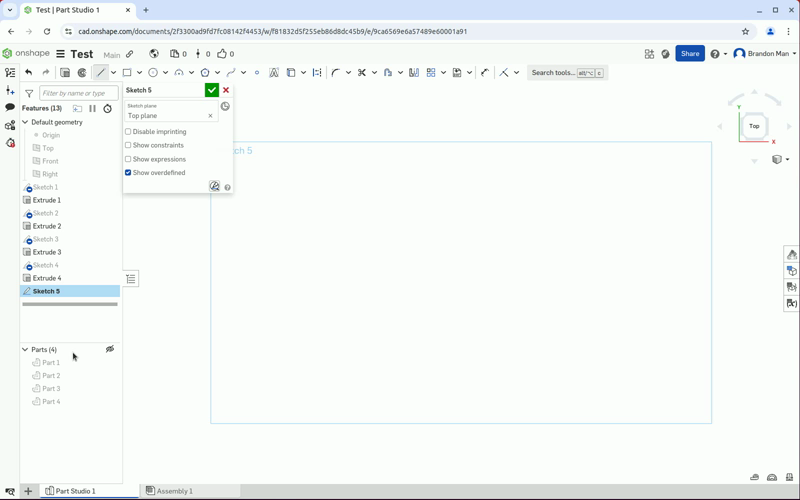
mouse_move(363, 307)
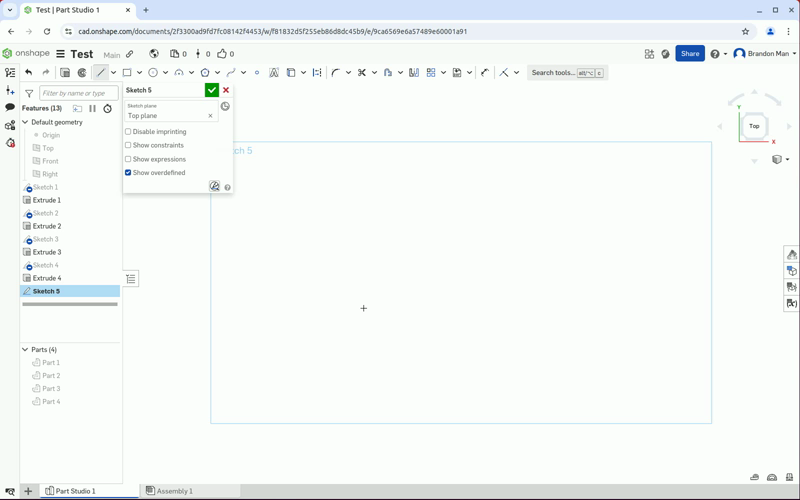
click(363, 307)
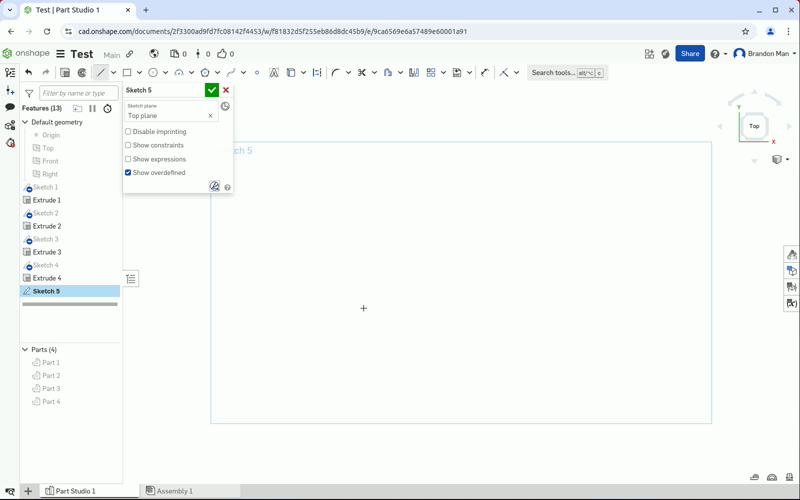
key_up(shift)
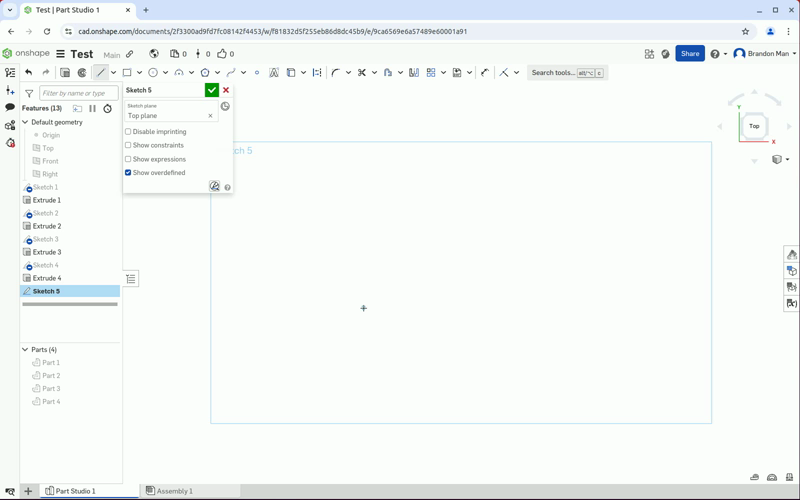
key_down(shift)
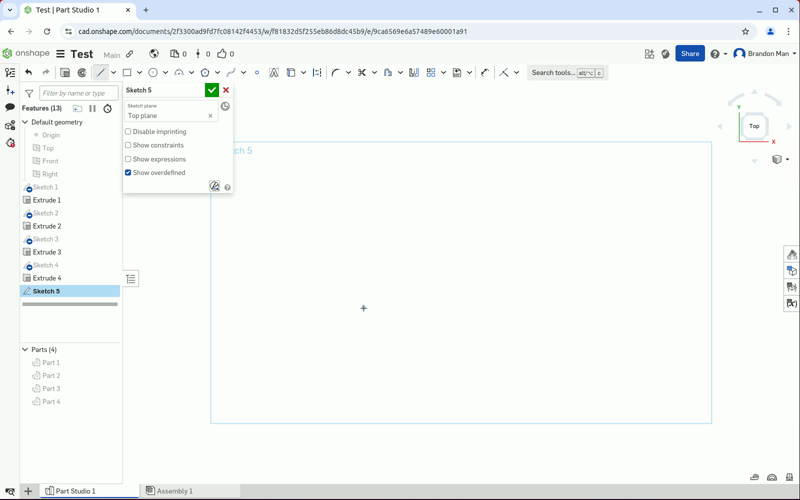
mouse_move(431, 342)
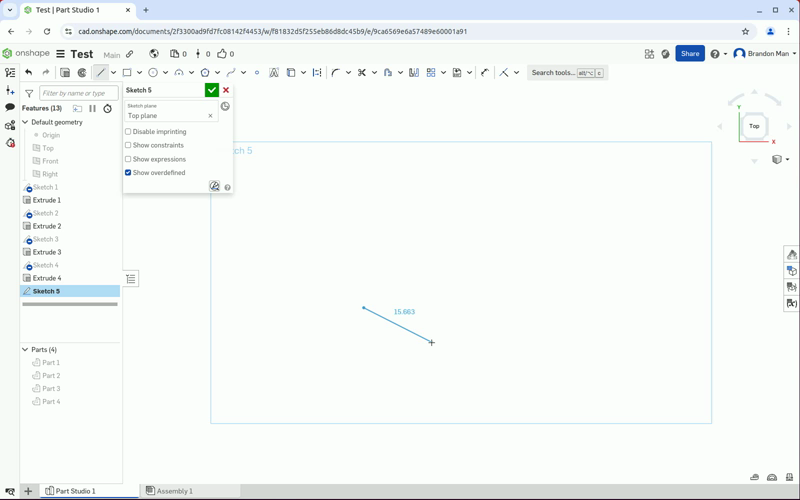
click(431, 342)
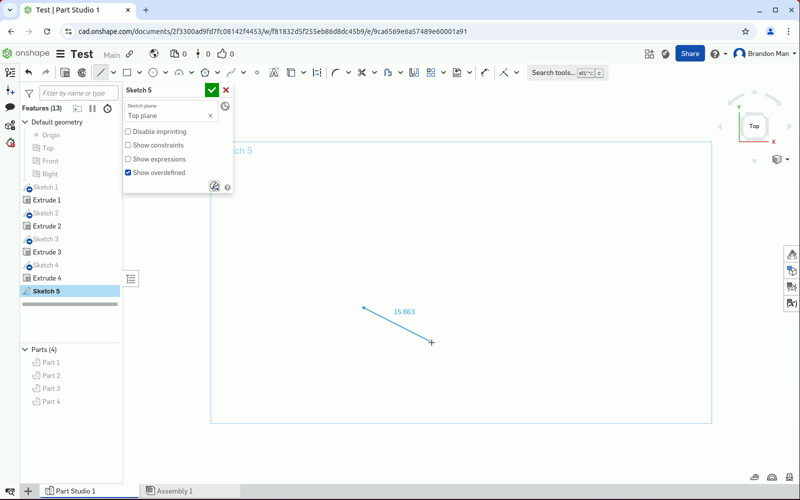
key_up(shift)
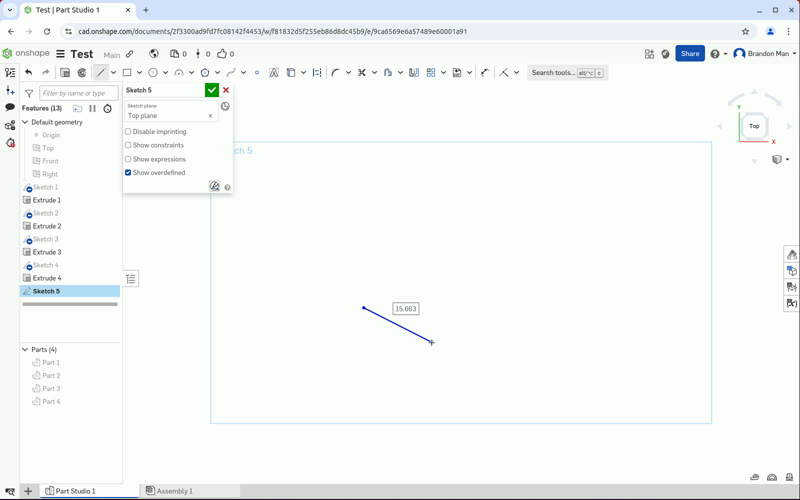
key(esc)
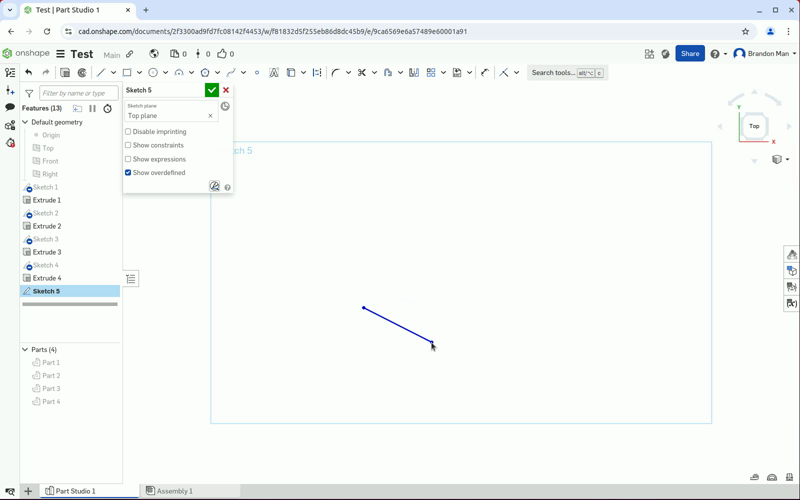
key(a)
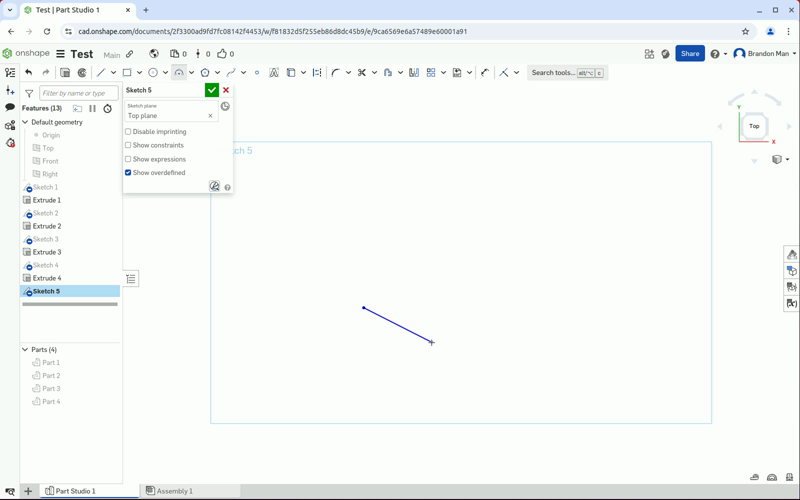
mouse_move(431, 342)
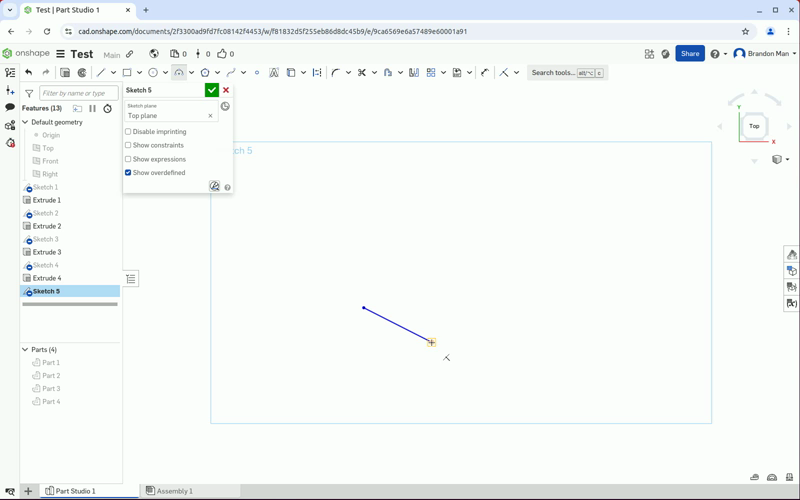
click(431, 342)
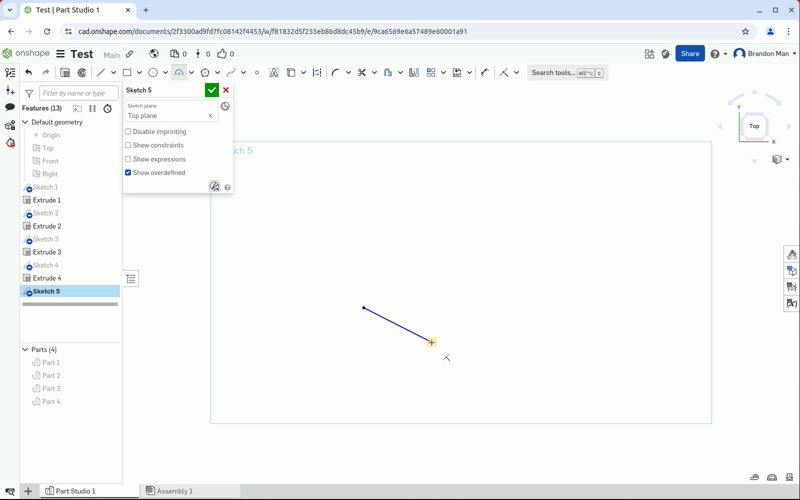
key_down(shift)
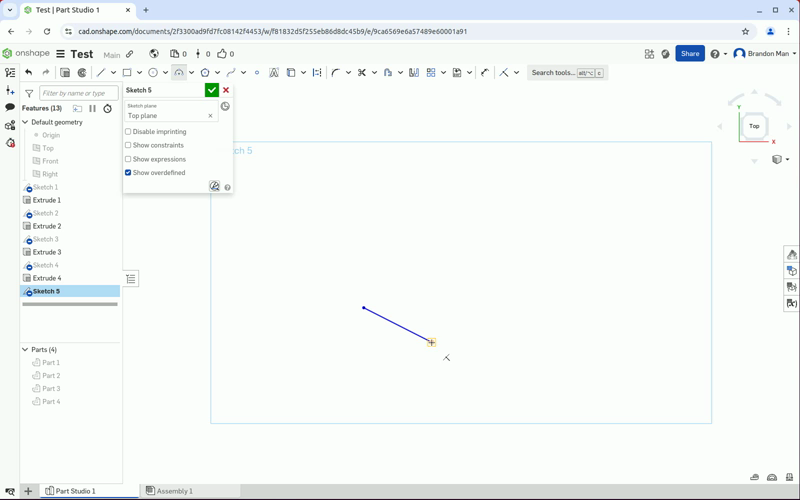
mouse_move(398, 299)
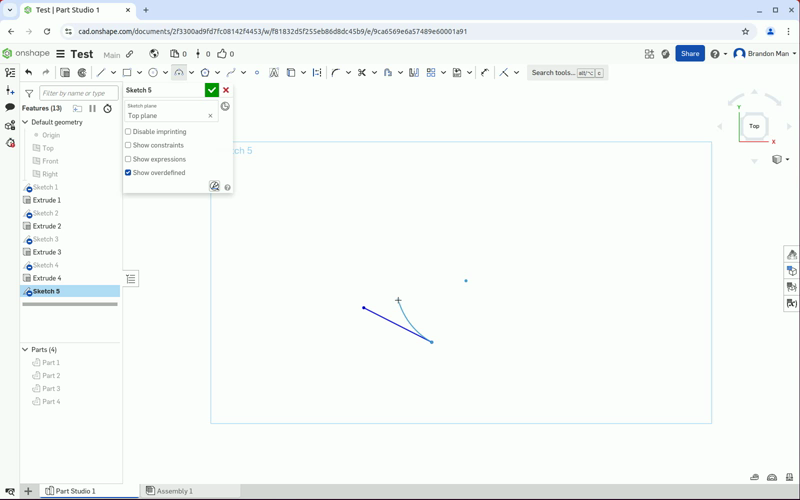
click(398, 299)
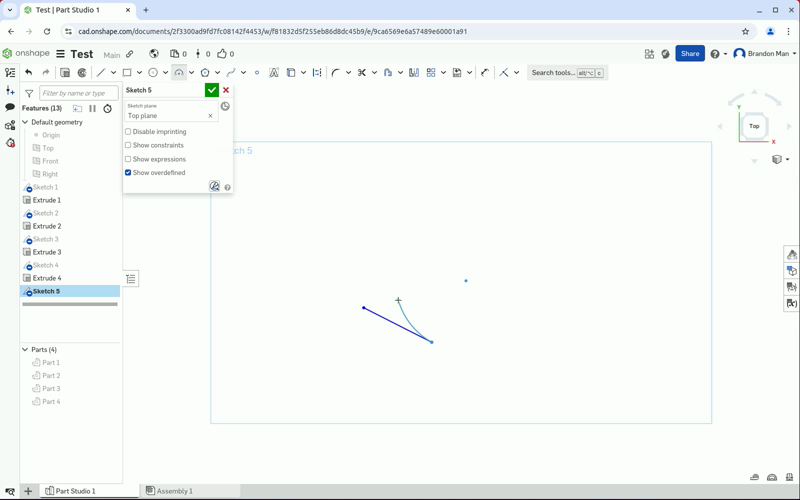
mouse_move(410, 324)
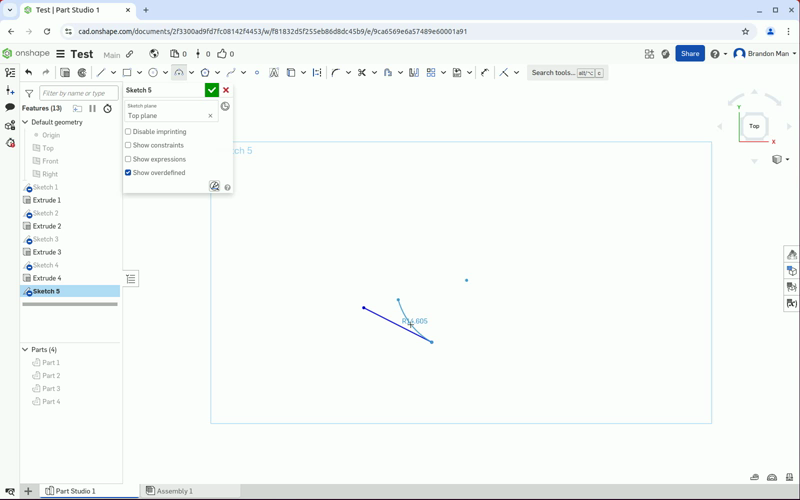
click(410, 324)
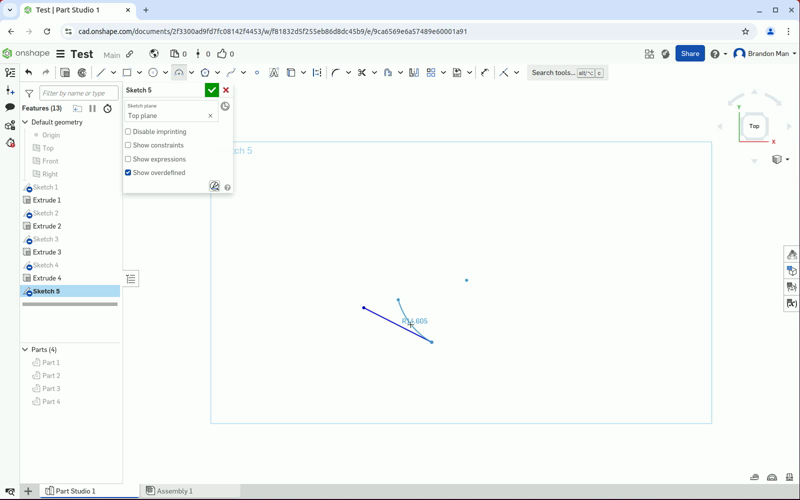
key_up(shift)
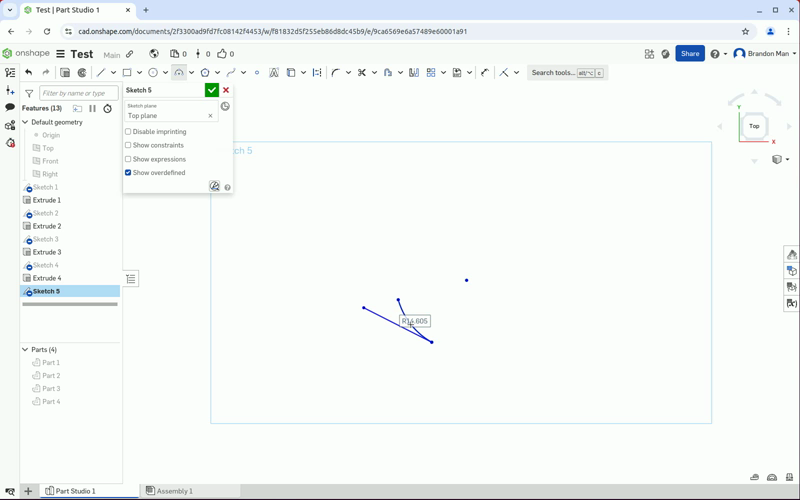
mouse_move(398, 299)
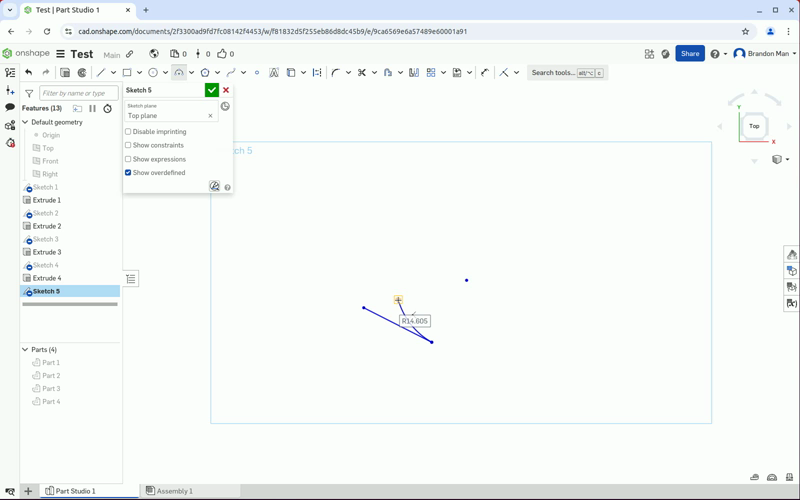
click(398, 299)
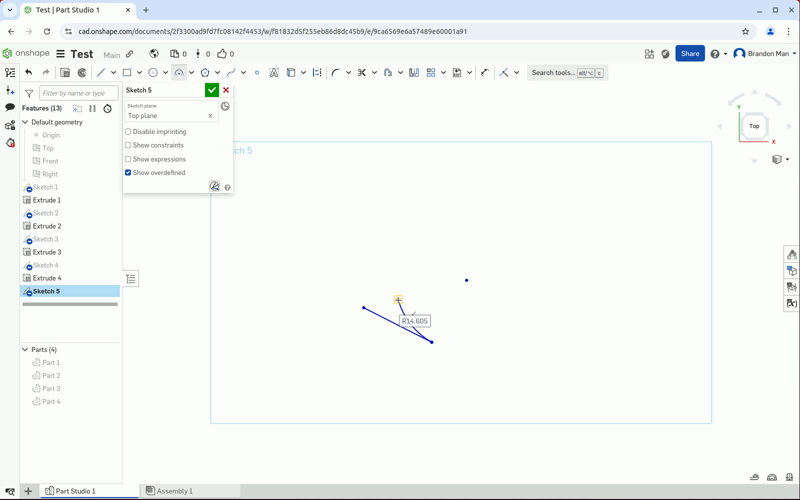
mouse_move(363, 307)
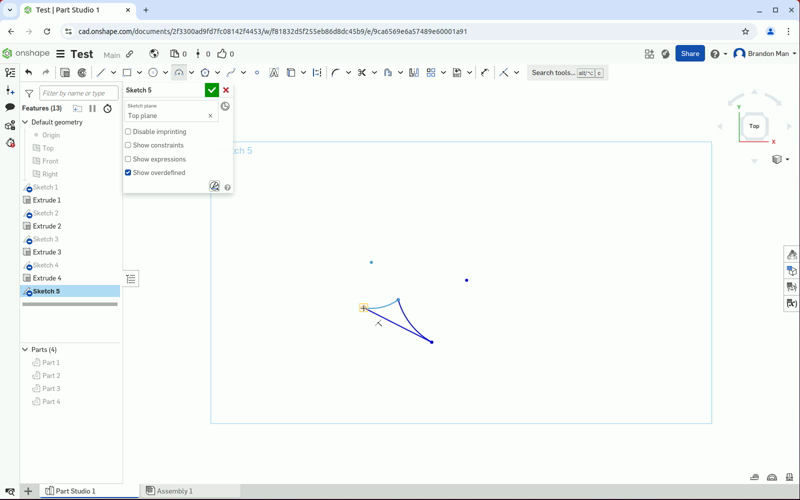
click(363, 307)
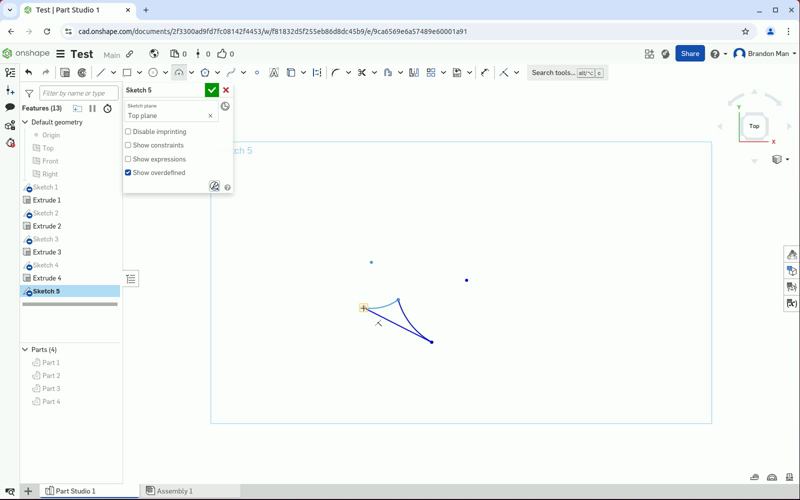
key_down(shift)
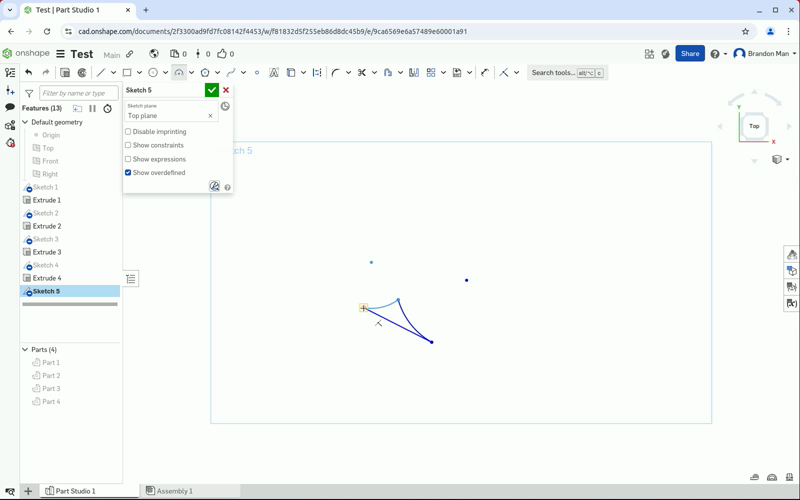
mouse_move(382, 309)
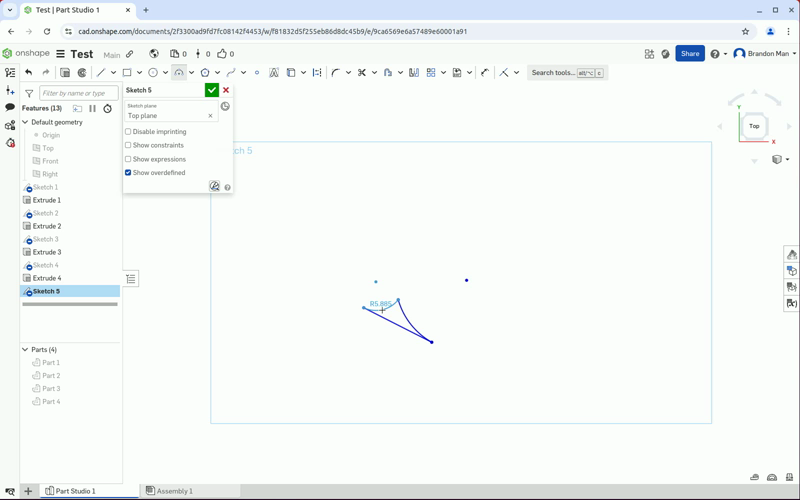
click(382, 309)
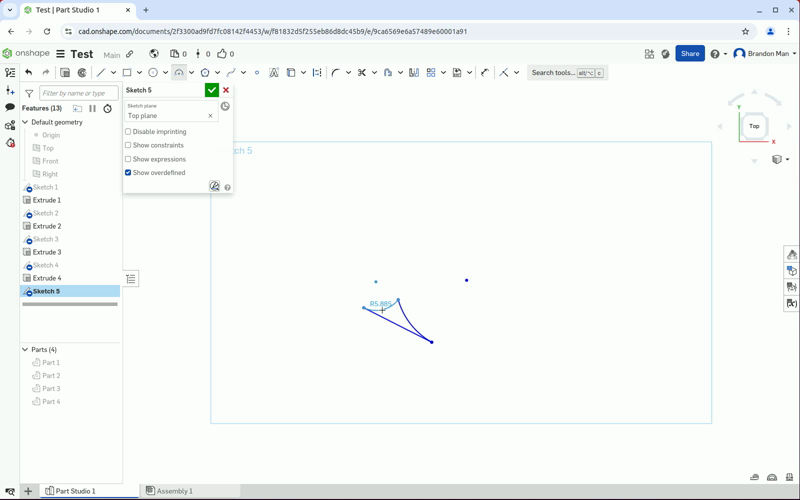
key_up(shift)
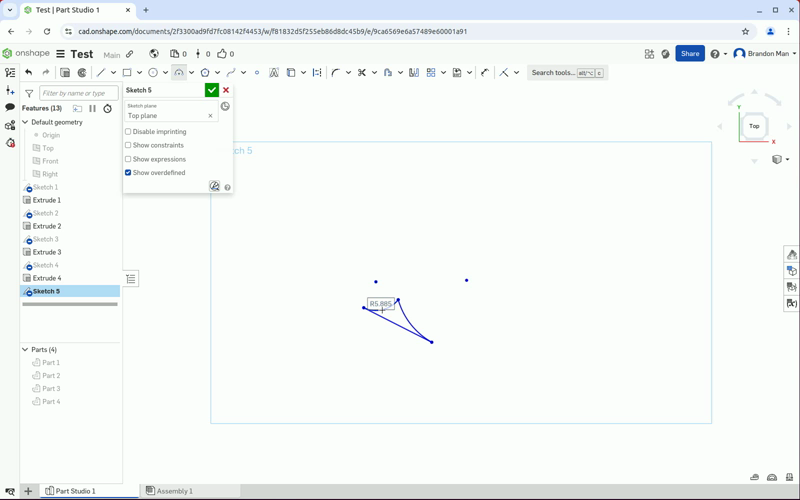
key(esc)
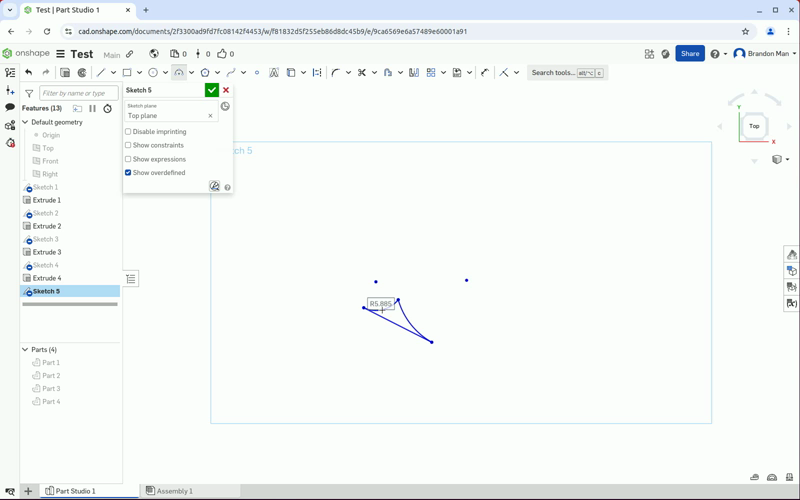
mouse_move(413, 320)
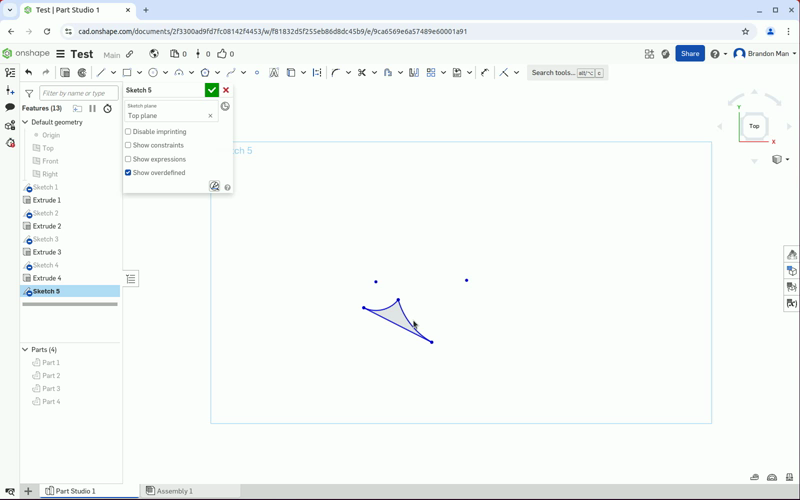
scroll(6)
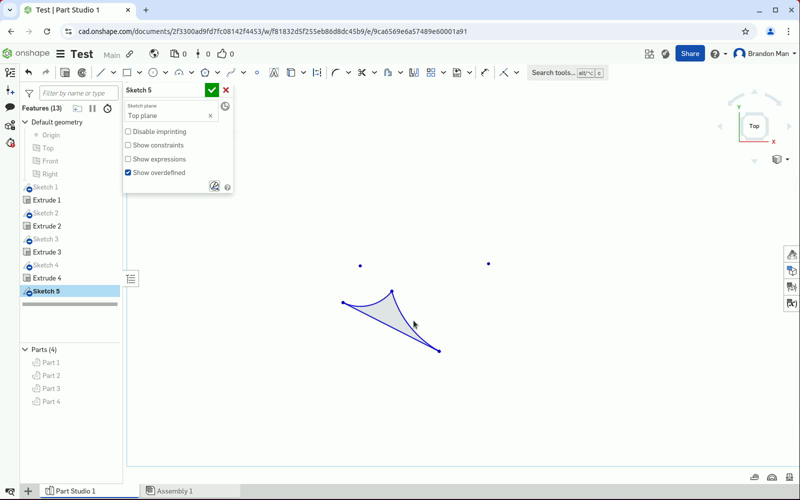
scroll(6)
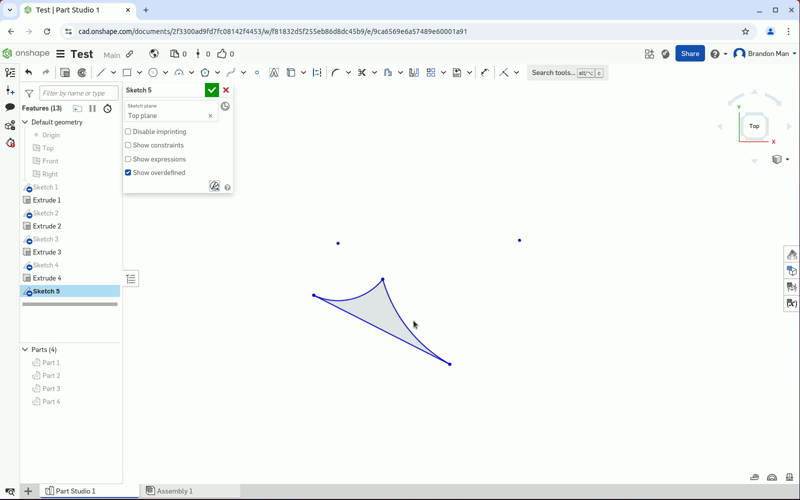
scroll(6)
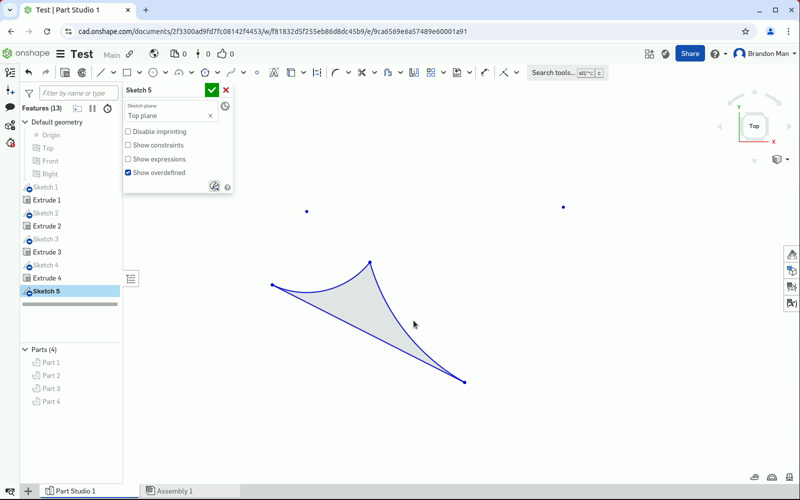
scroll(6)
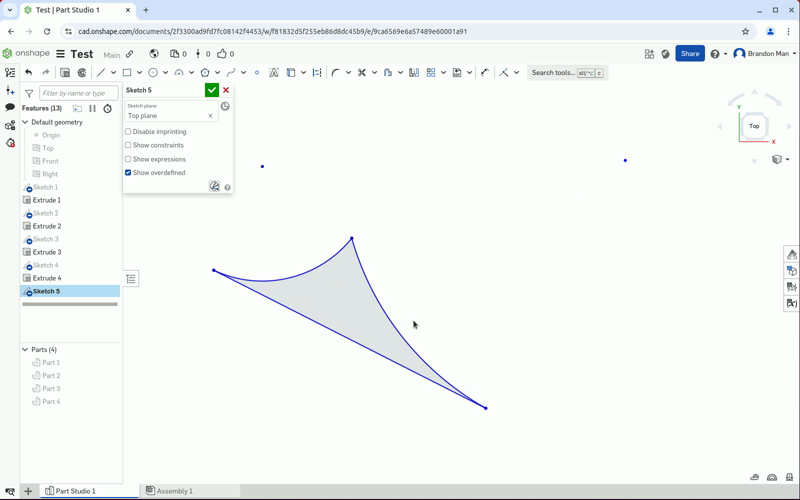
scroll(6)
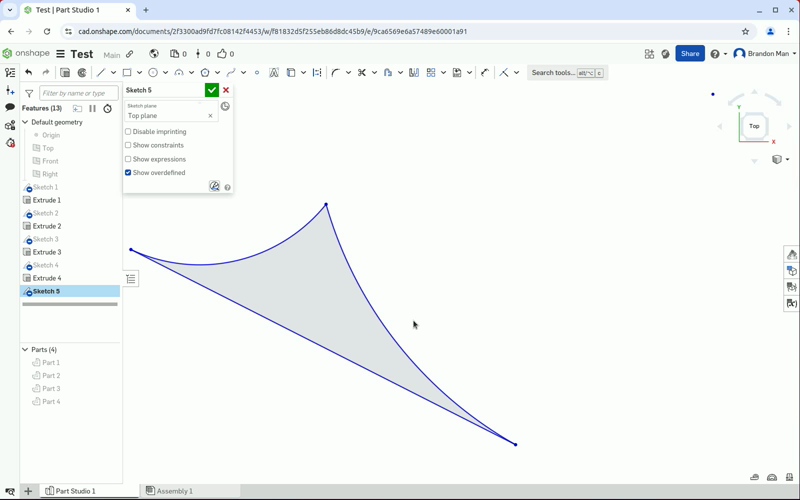
scroll(6)
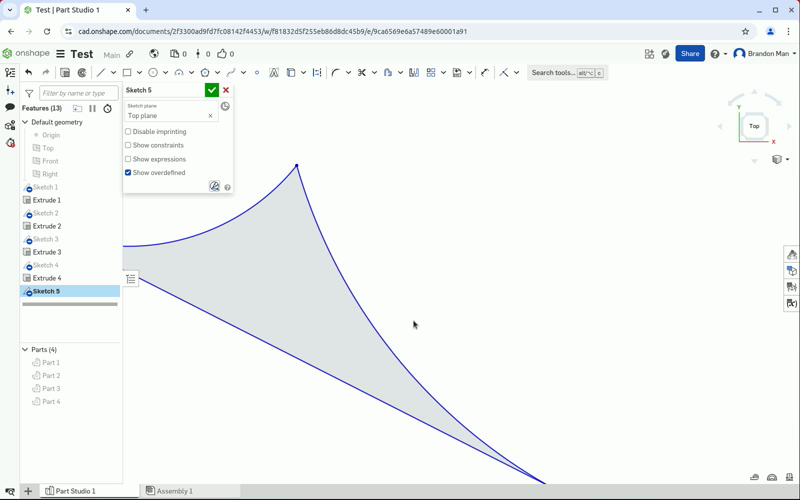
scroll(6)
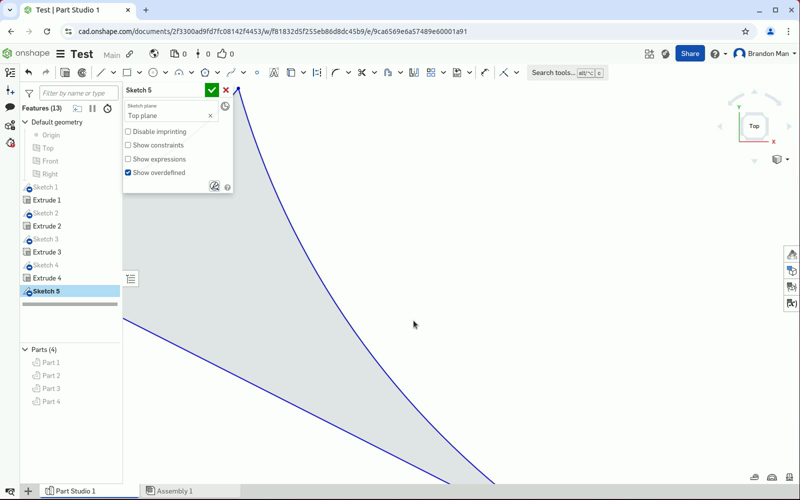
click(413, 320)
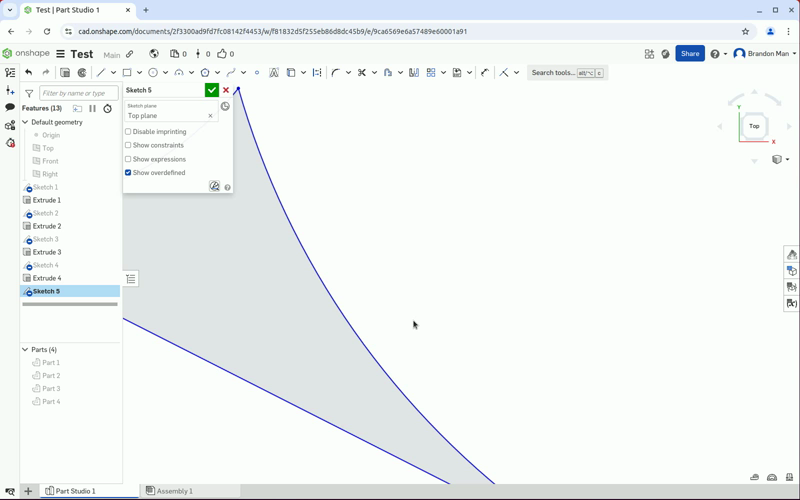
scroll(-6)
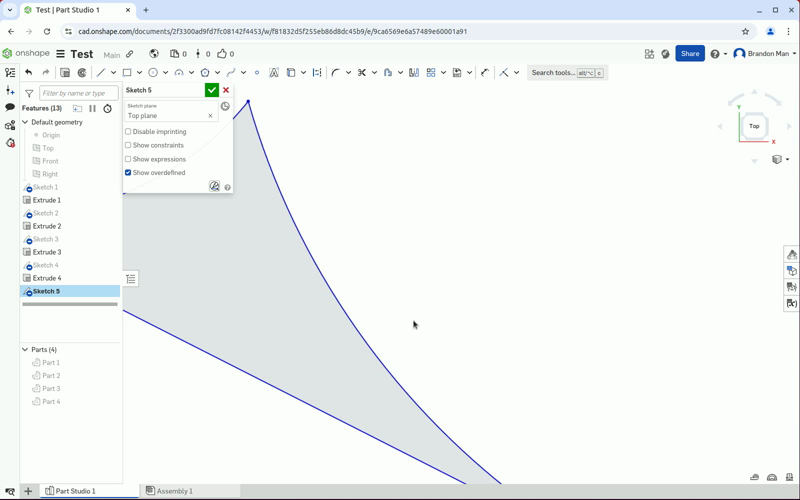
scroll(-6)
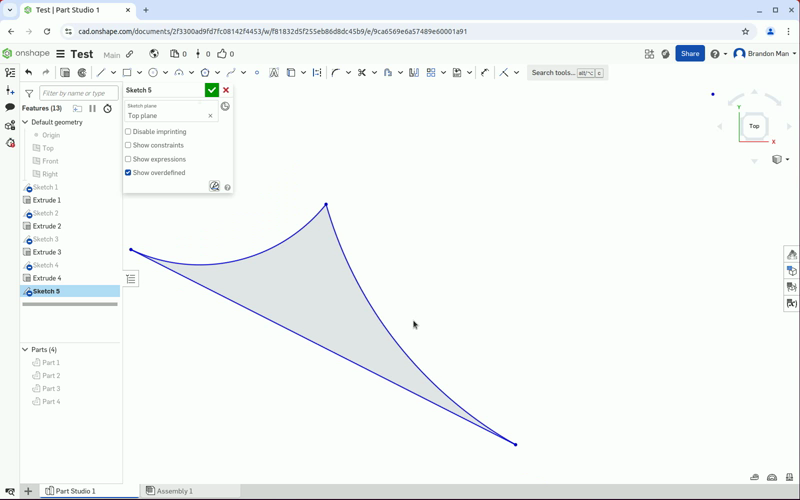
scroll(-6)
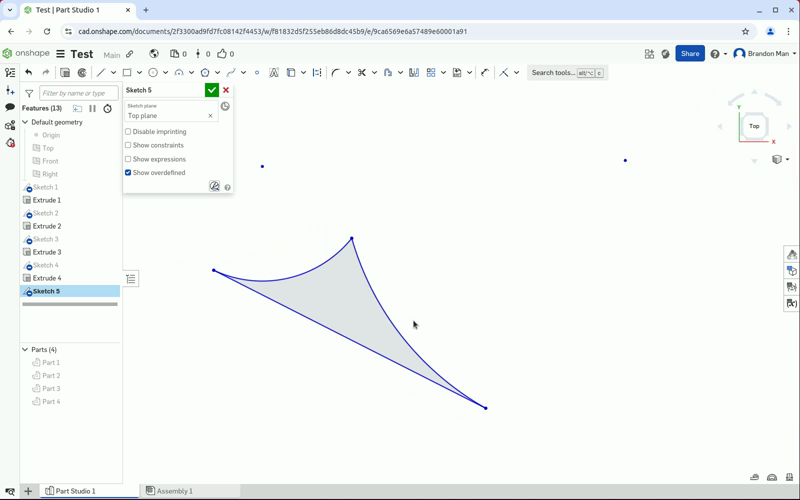
scroll(-6)
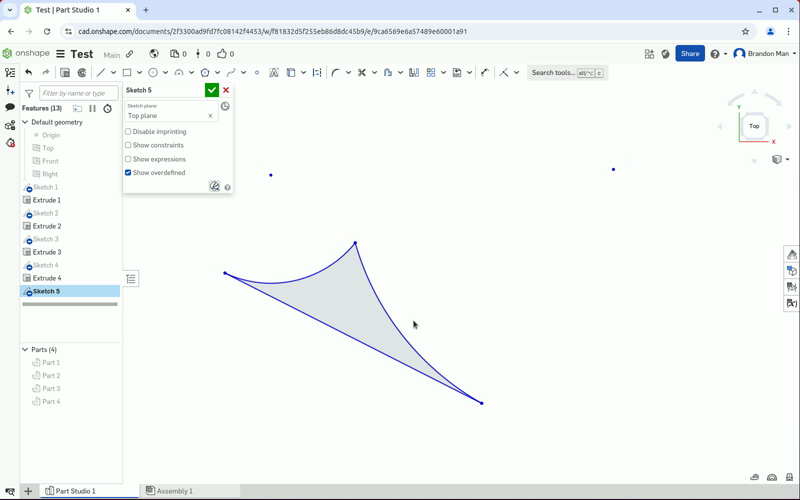
scroll(-6)
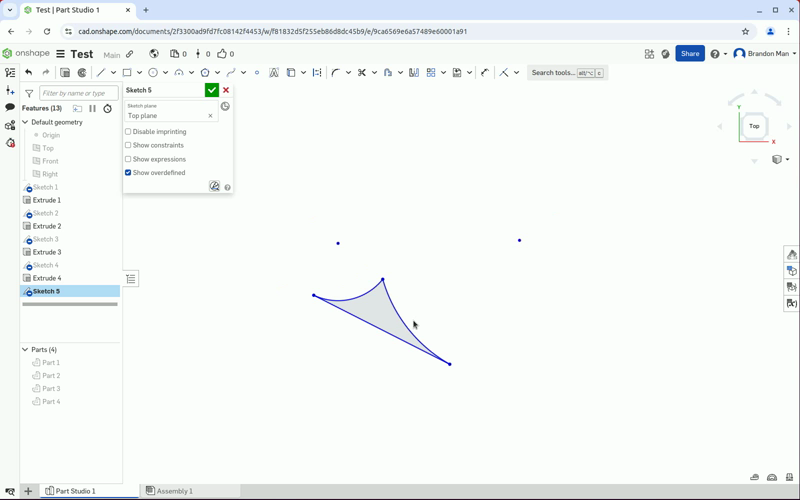
scroll(-6)
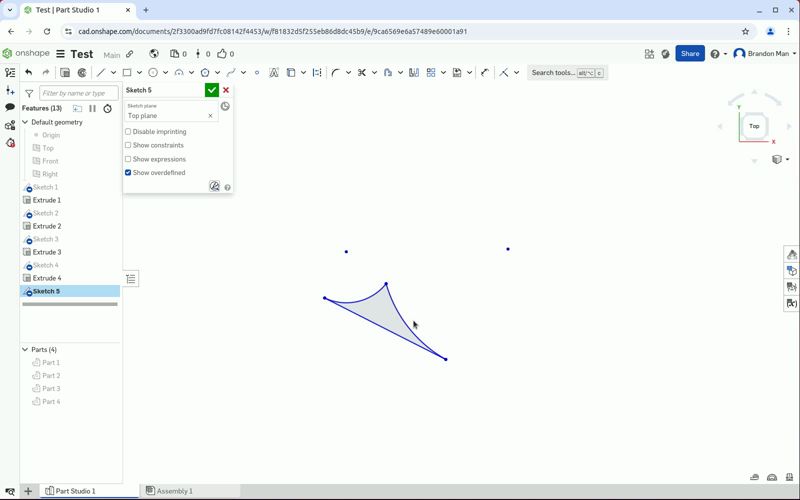
scroll(-6)
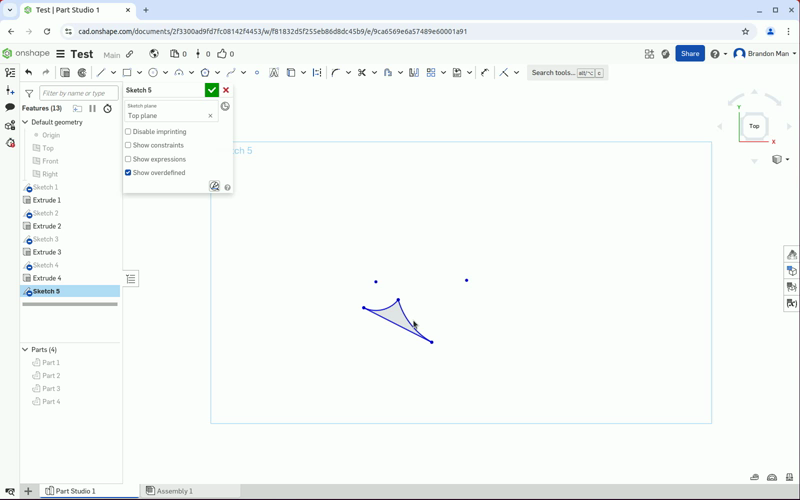
mouse_move(73, 352)
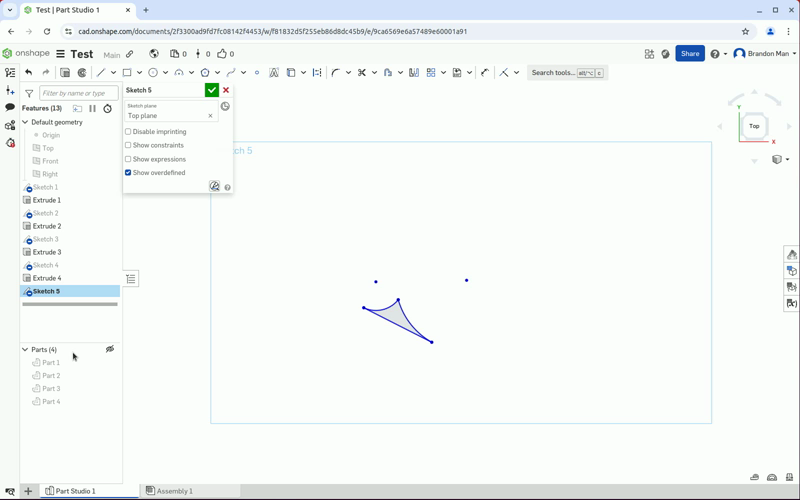
key(shift+y)
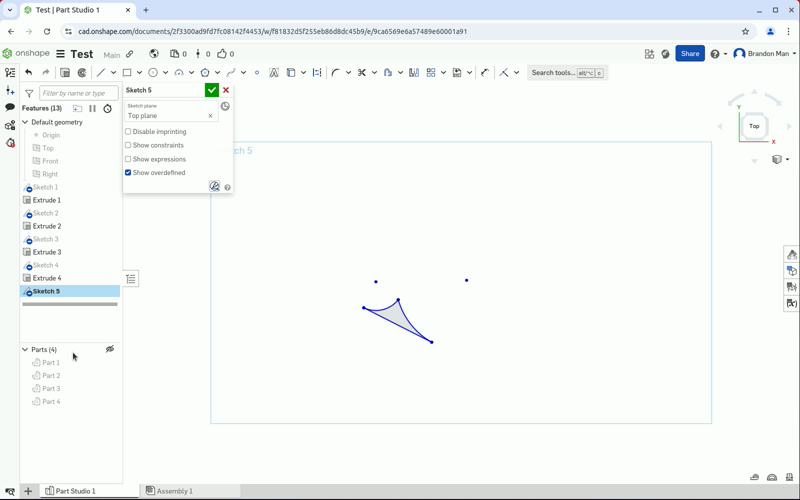
key(shift+e)
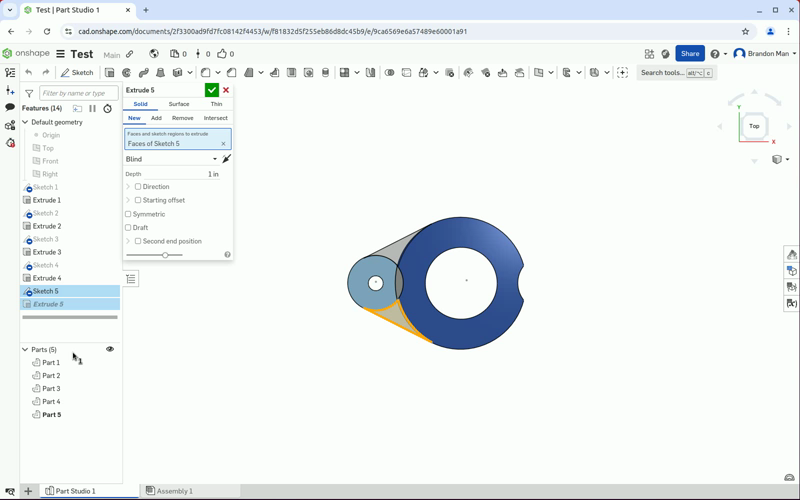
mouse_move(143, 106)
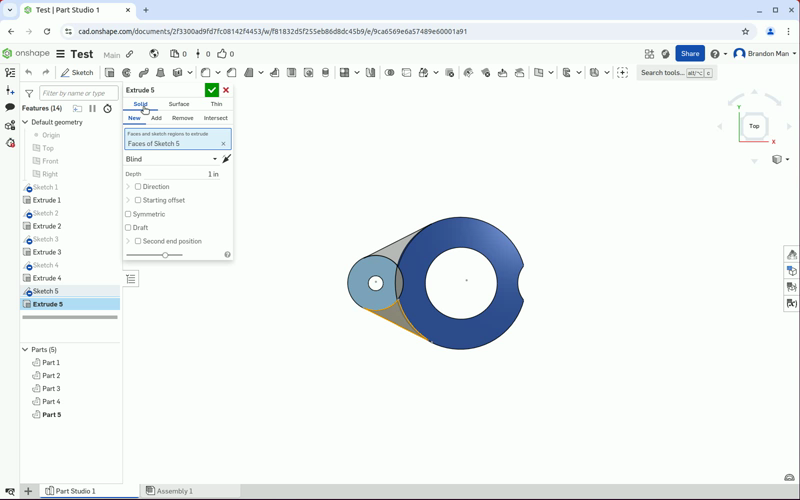
click(143, 106)
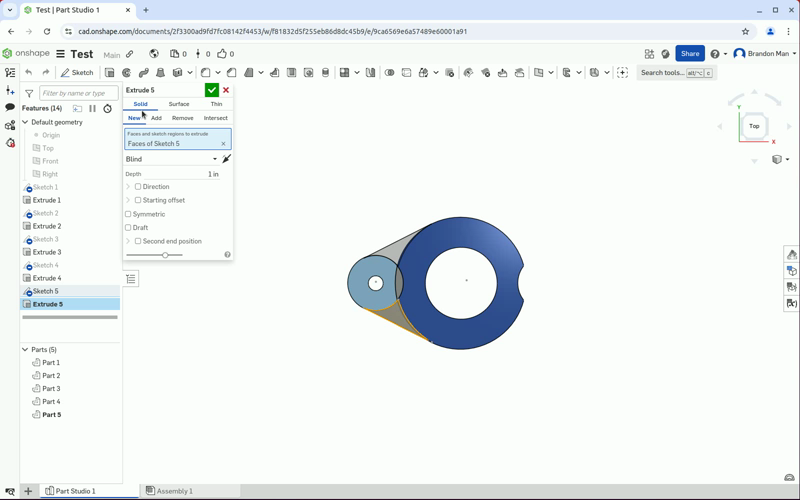
mouse_move(137, 120)
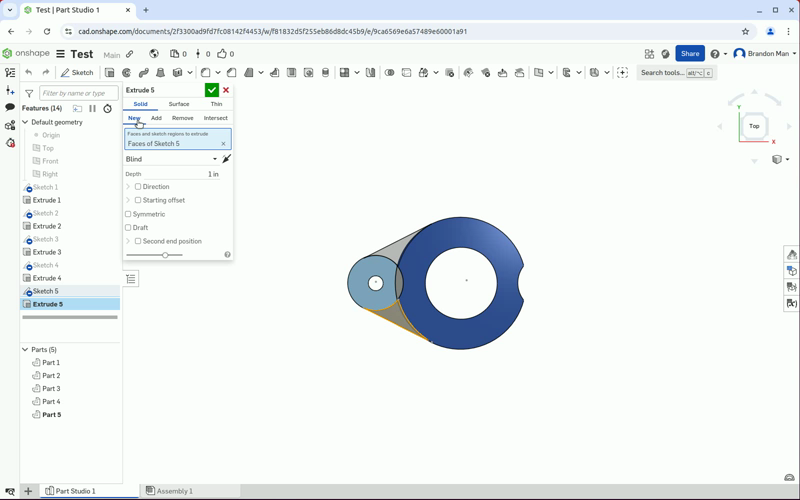
click(137, 120)
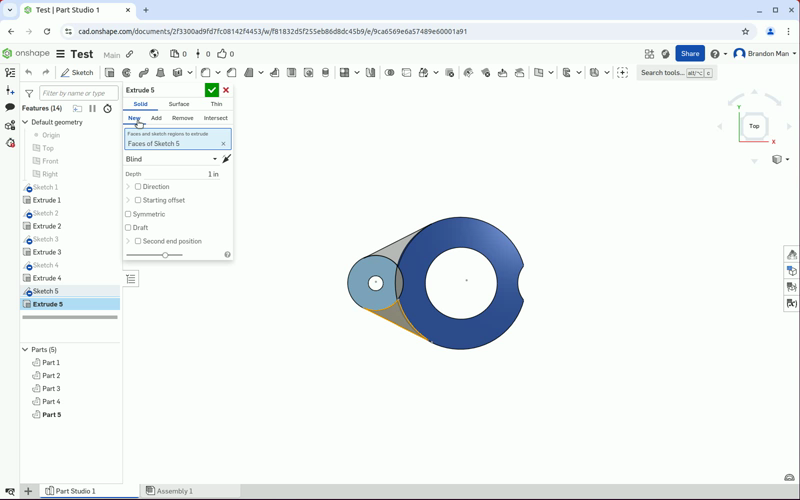
key(tab, 4)
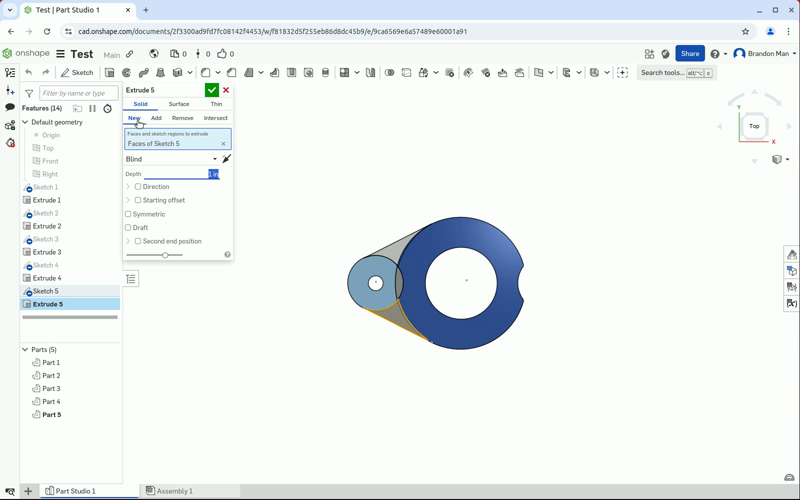
text(1.444)
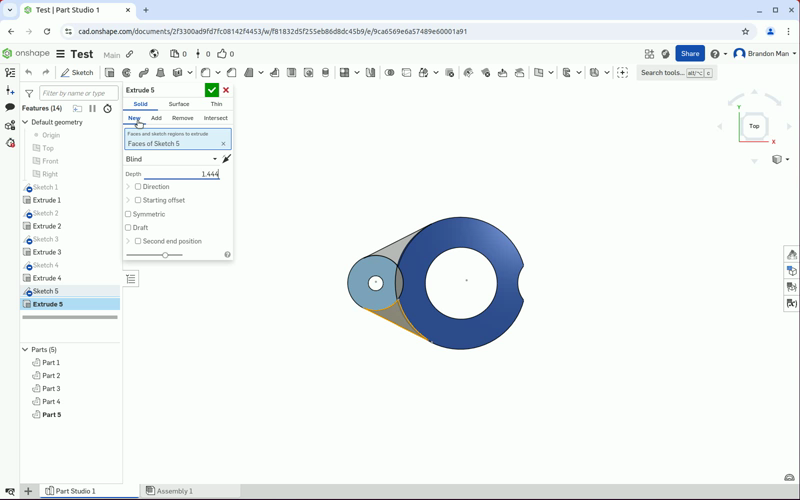
key(tab, 3)
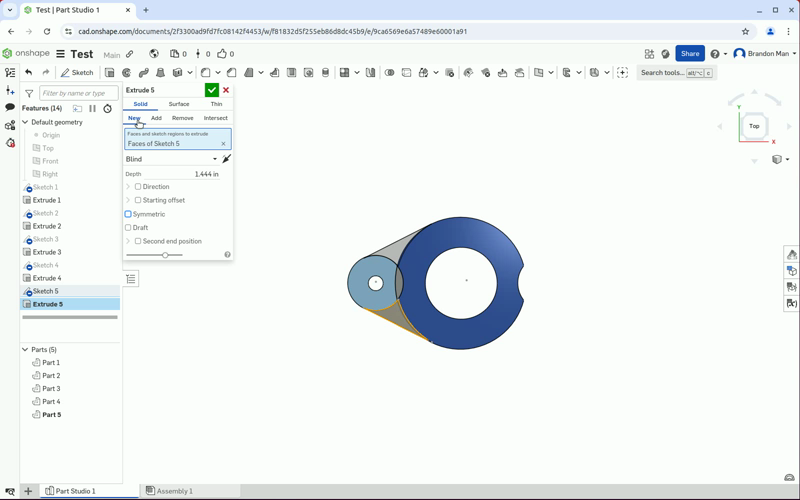
key(space)
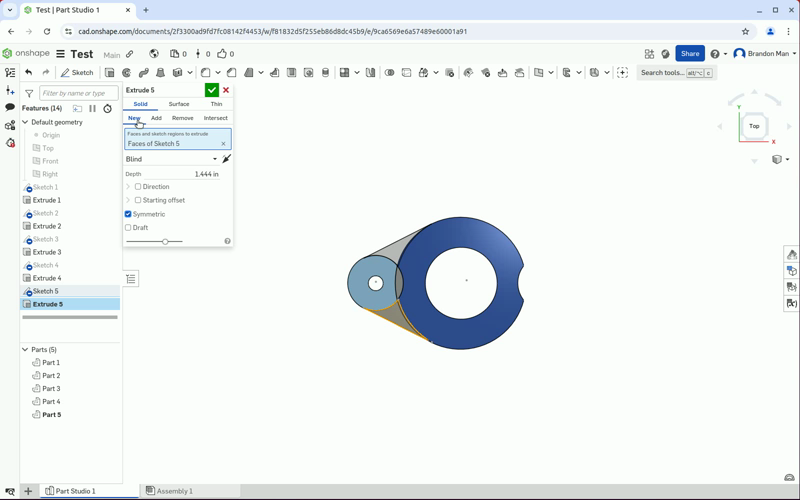
key(enter)
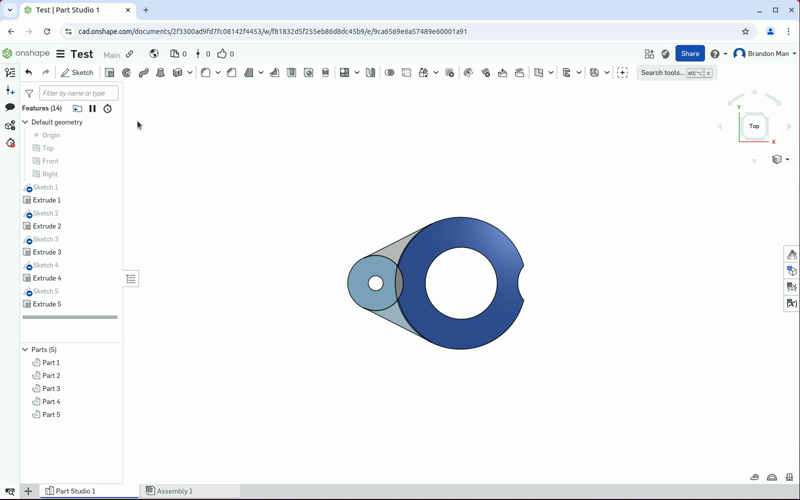
key(shift+h)
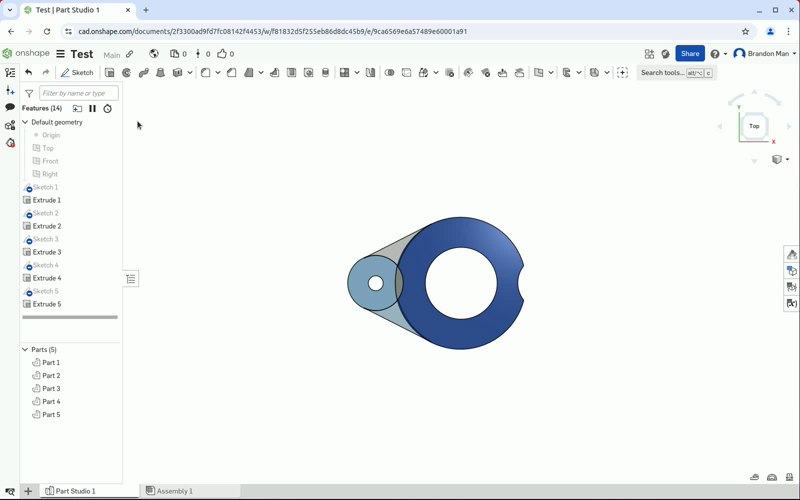
key(shift+h)
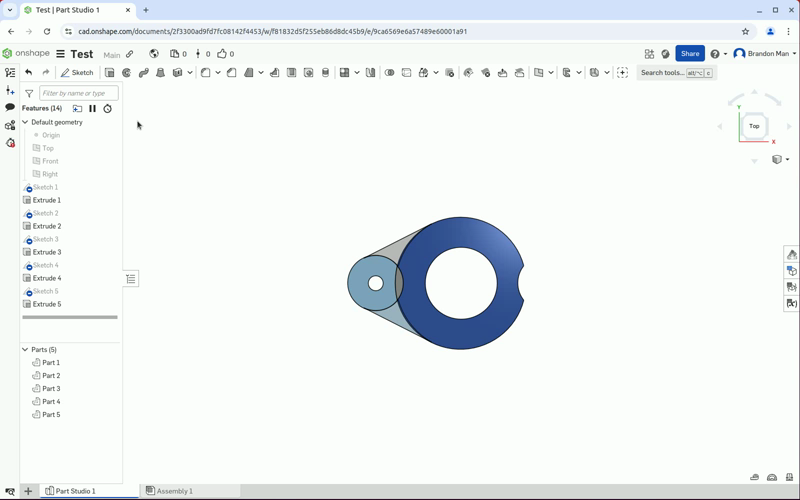
mouse_move(73, 189)
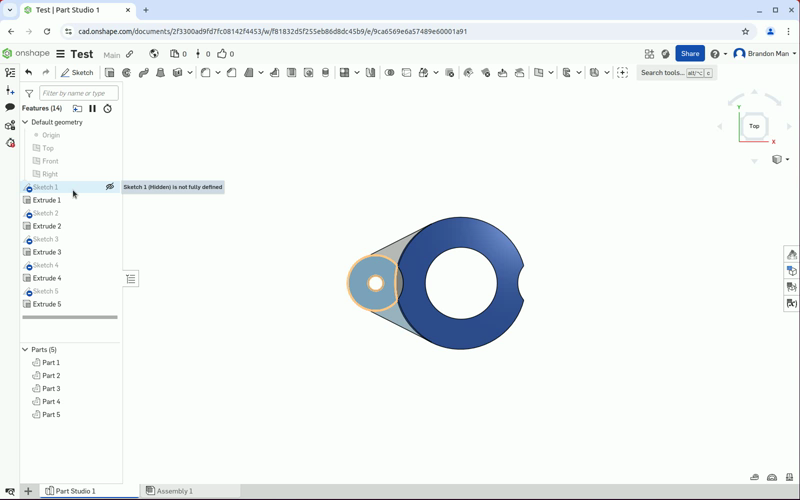
click(73, 189)
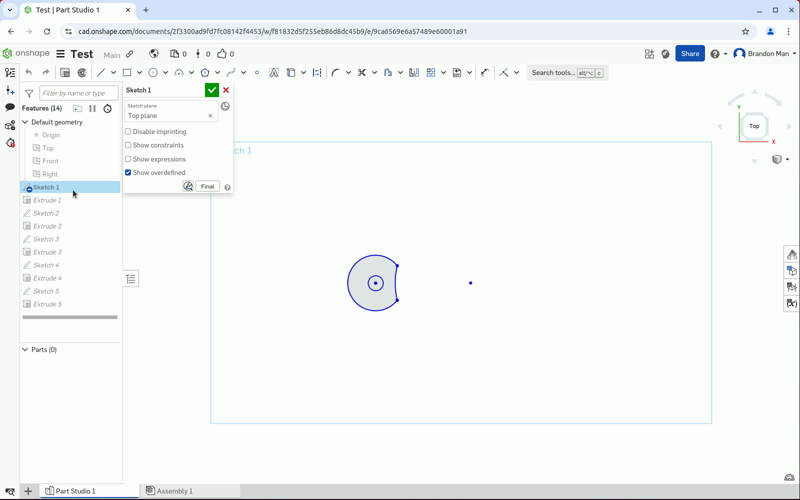
mouse_move(229, 92)
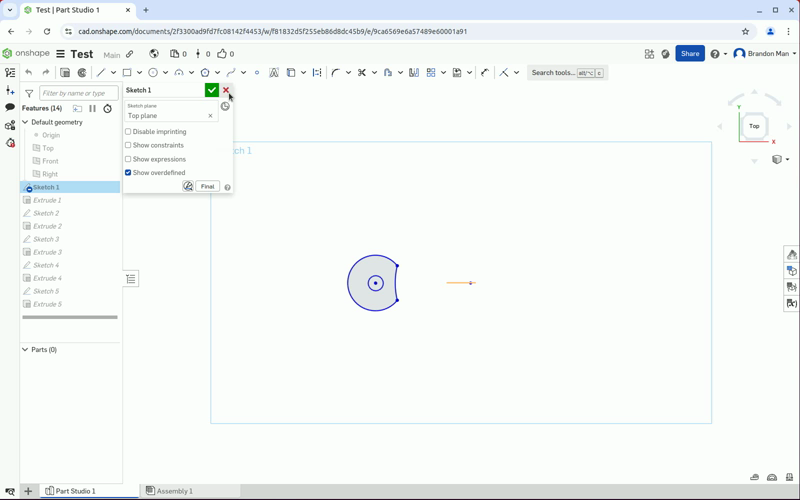
click(229, 92)
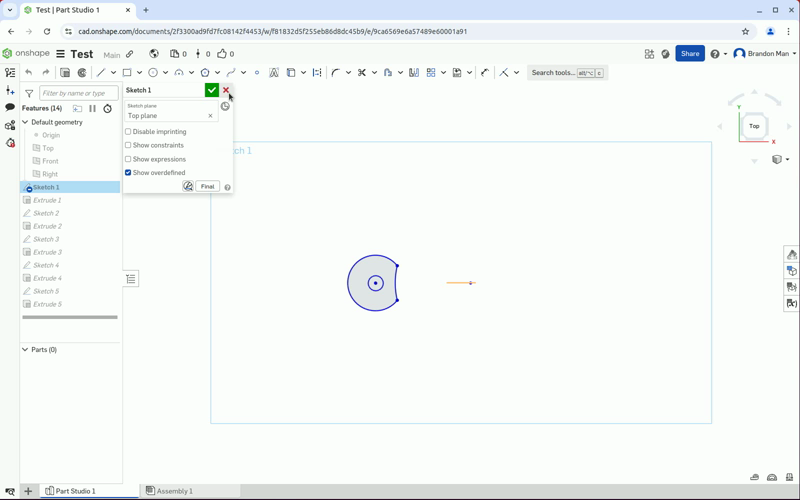
key(shift+s)
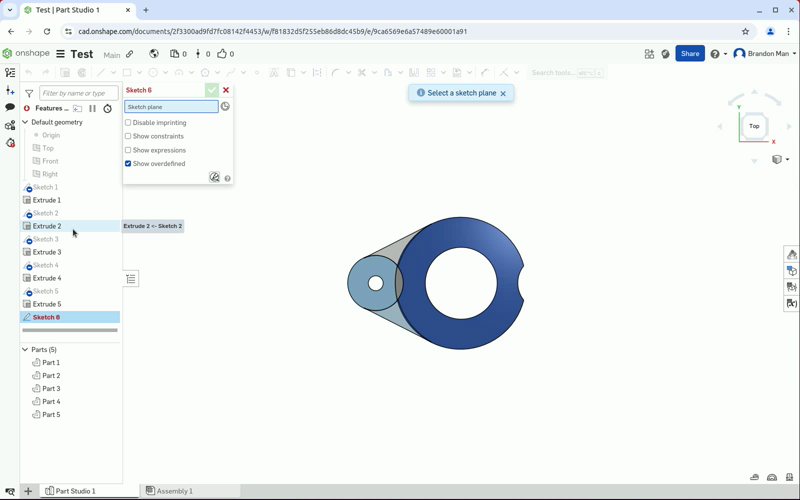
scroll(3)
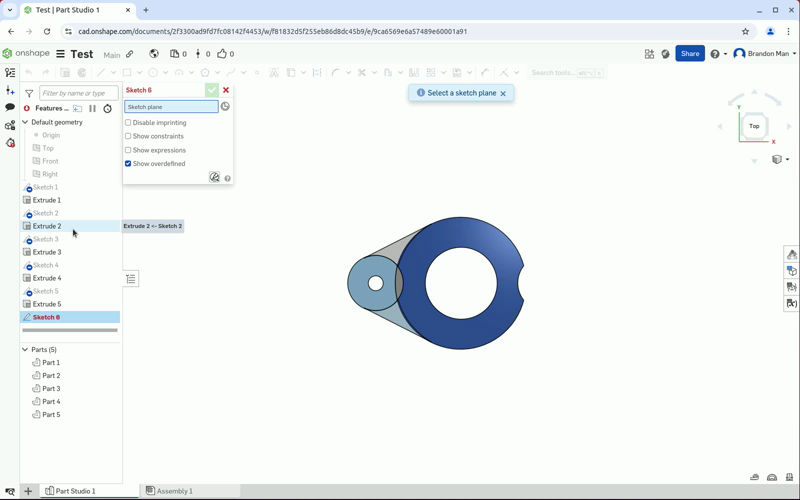
mouse_move(73, 150)
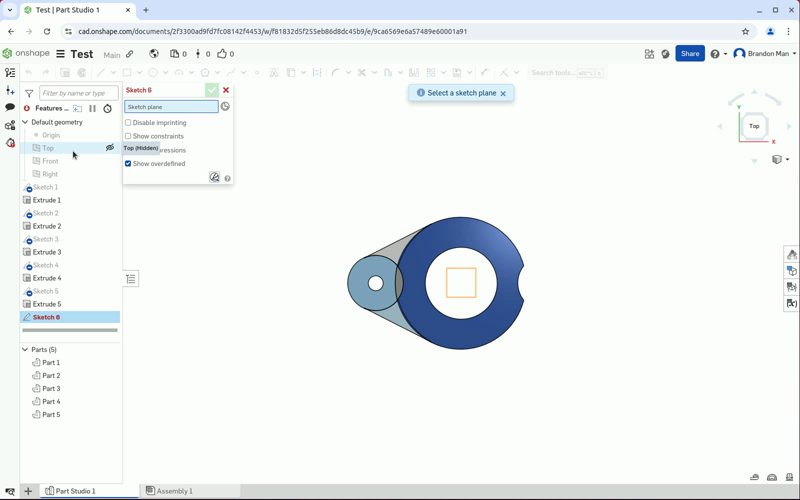
click(73, 150)
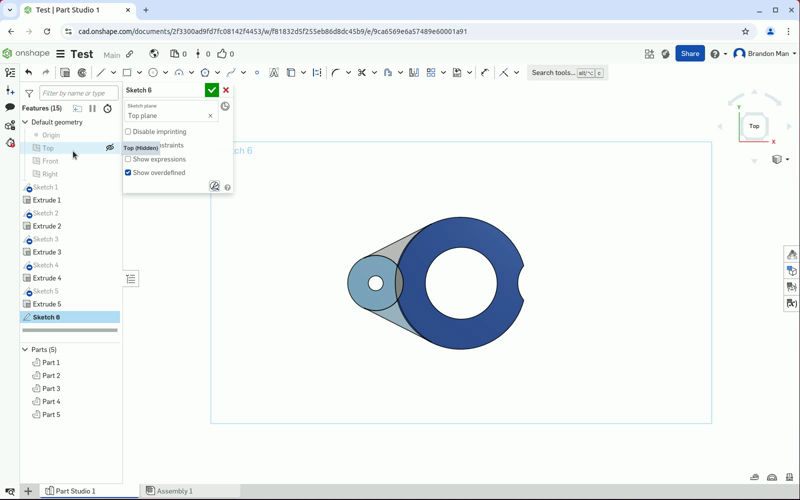
mouse_move(73, 352)
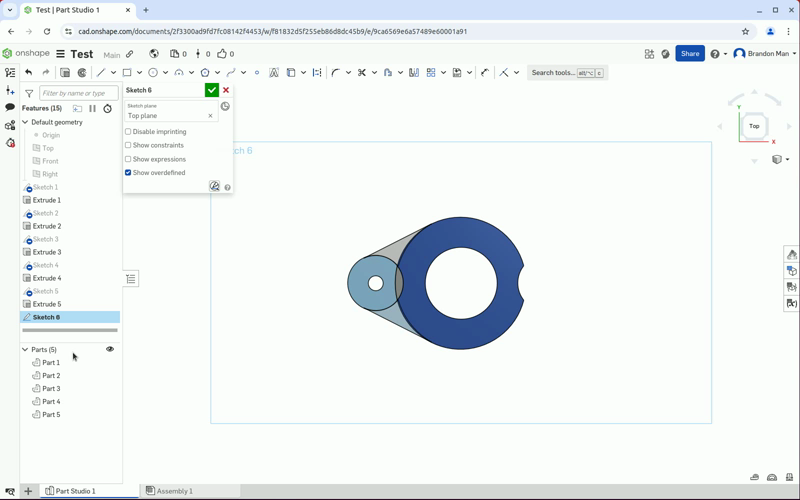
key(y)
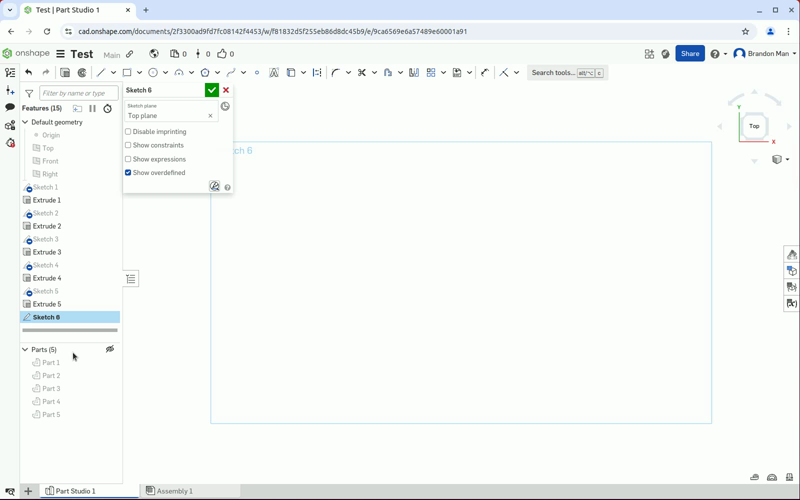
key(a)
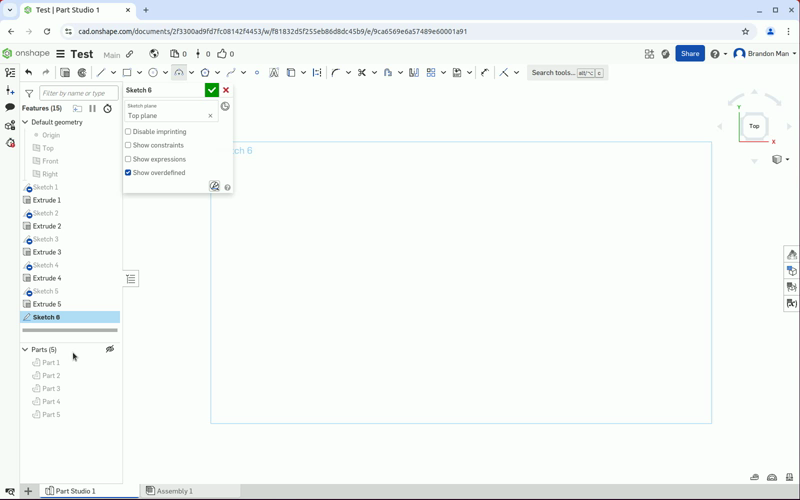
key_down(shift)
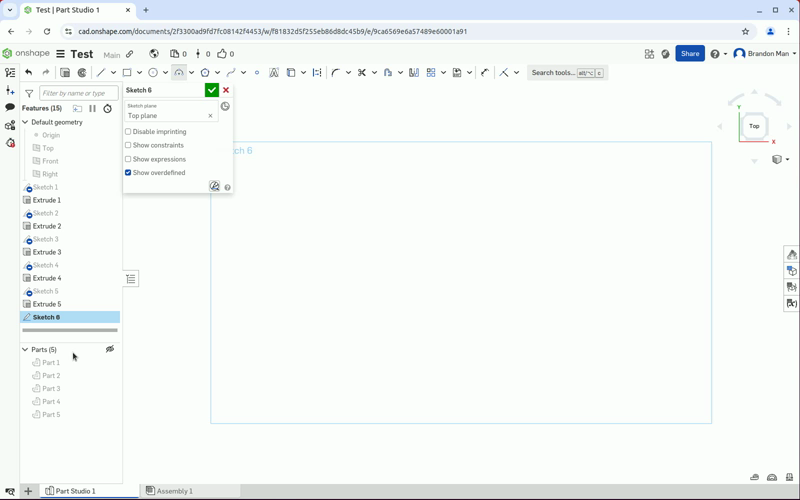
mouse_move(524, 300)
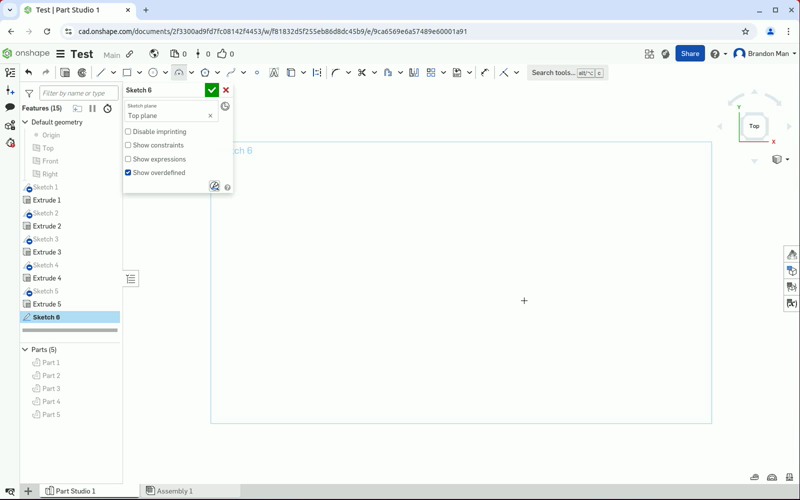
click(524, 300)
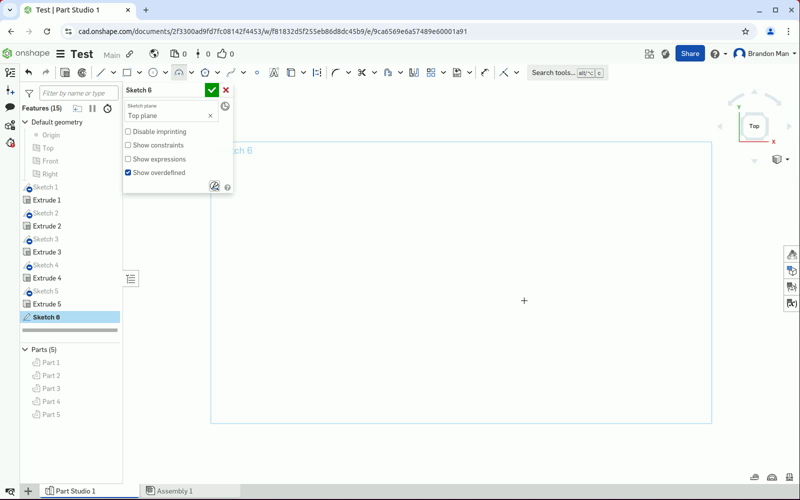
key_up(shift)
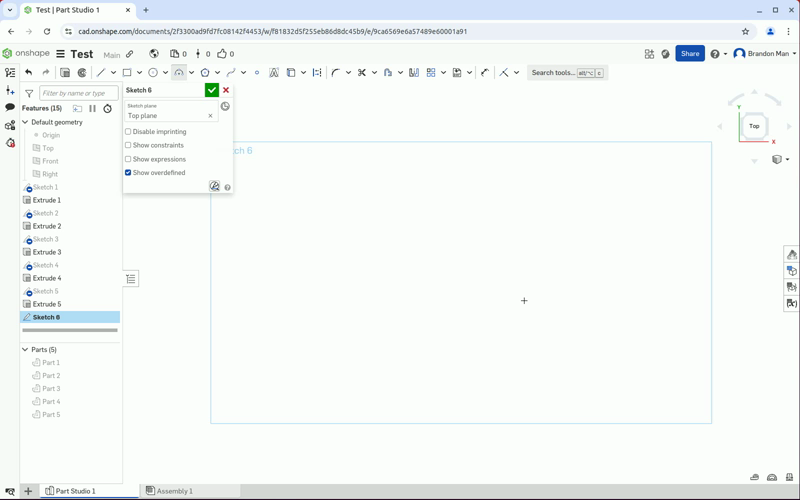
key_down(shift)
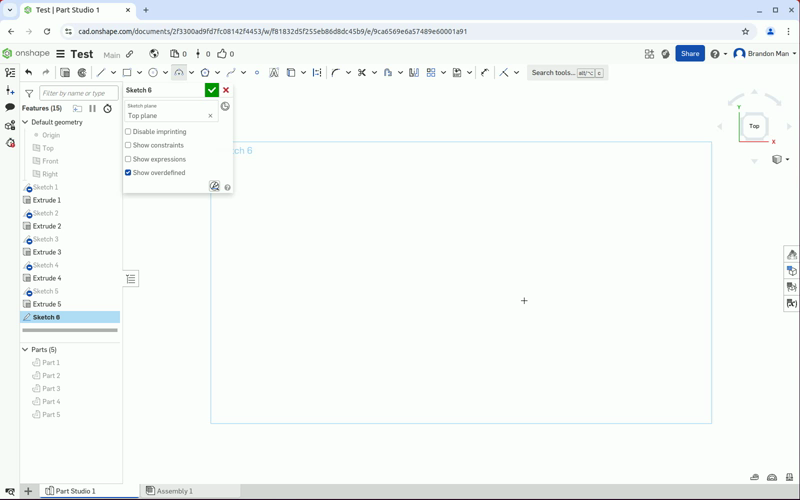
mouse_move(524, 265)
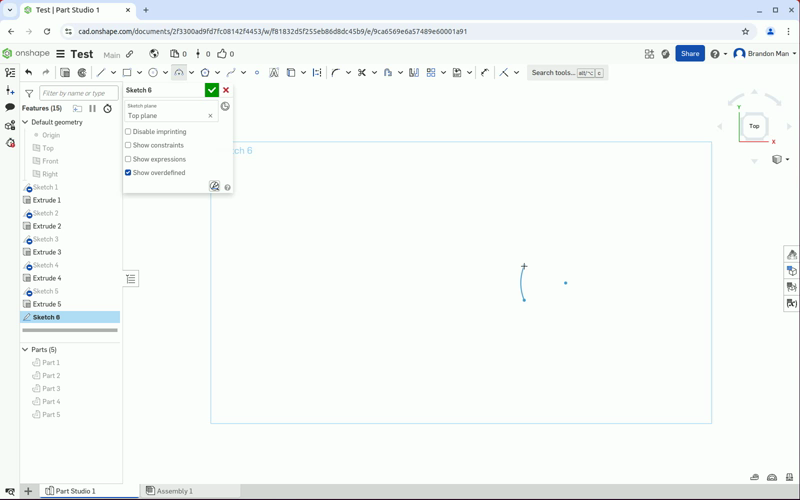
click(524, 265)
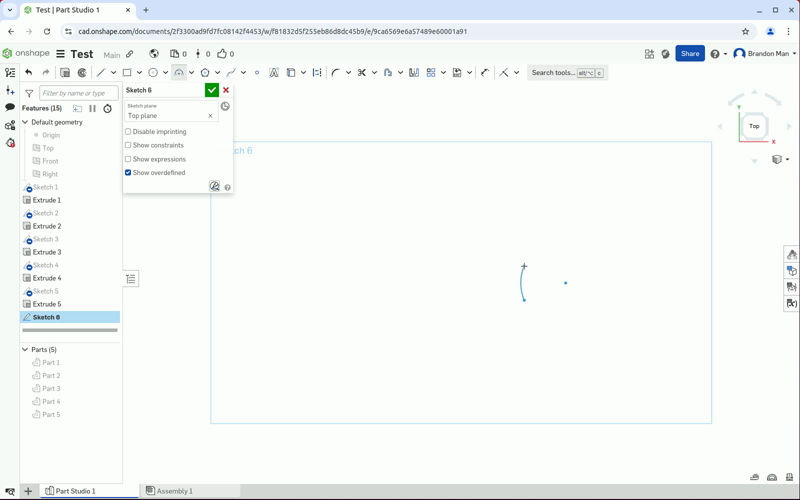
mouse_move(526, 283)
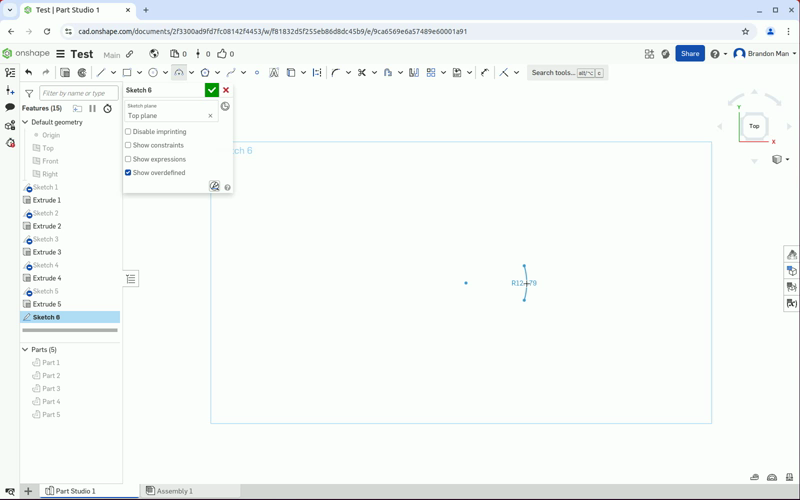
click(526, 283)
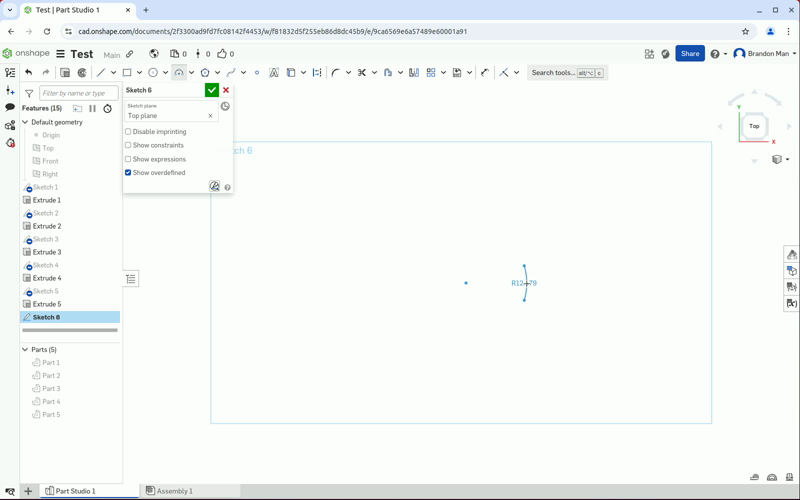
key_up(shift)
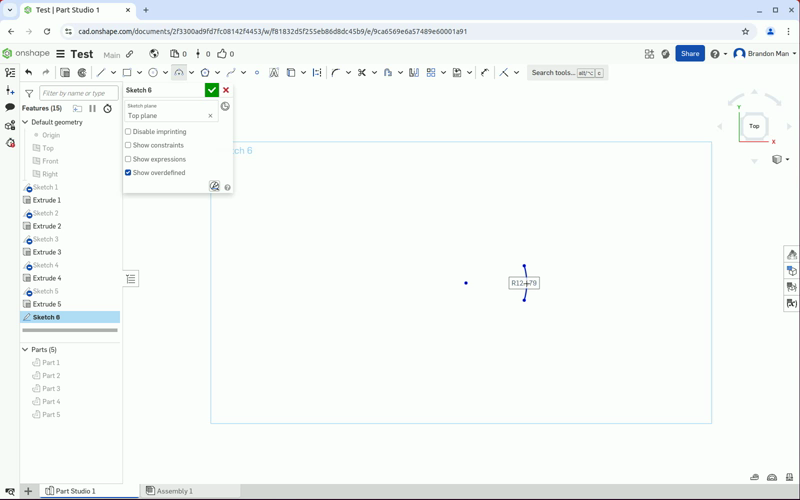
mouse_move(524, 265)
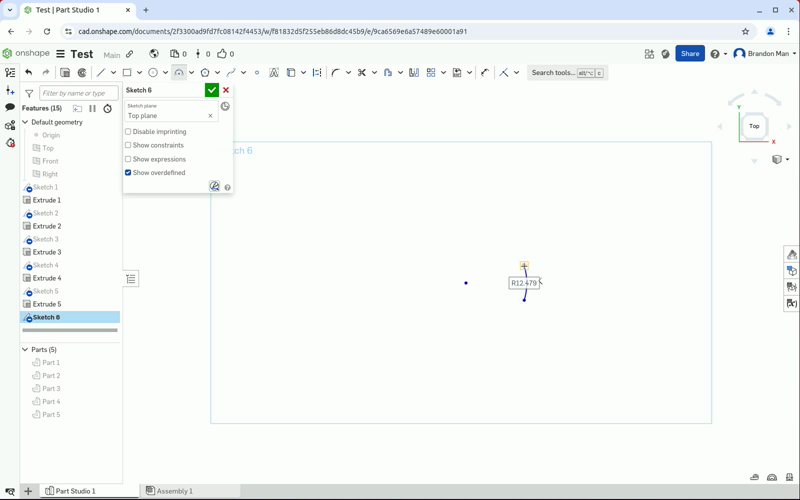
click(524, 265)
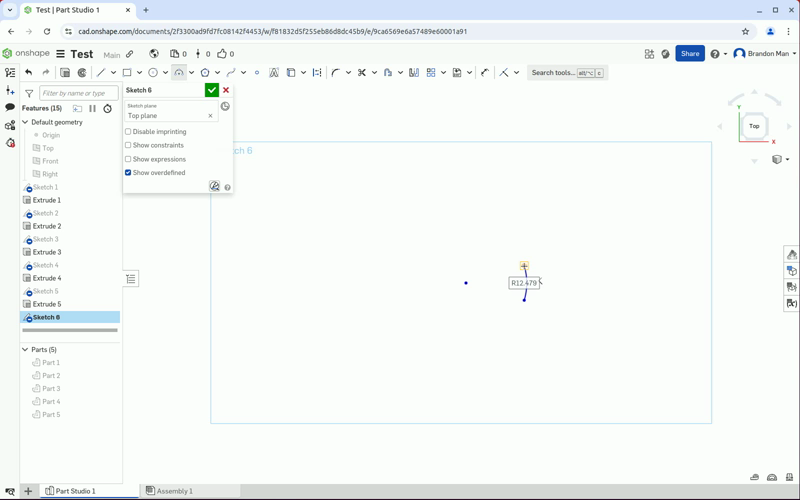
mouse_move(524, 300)
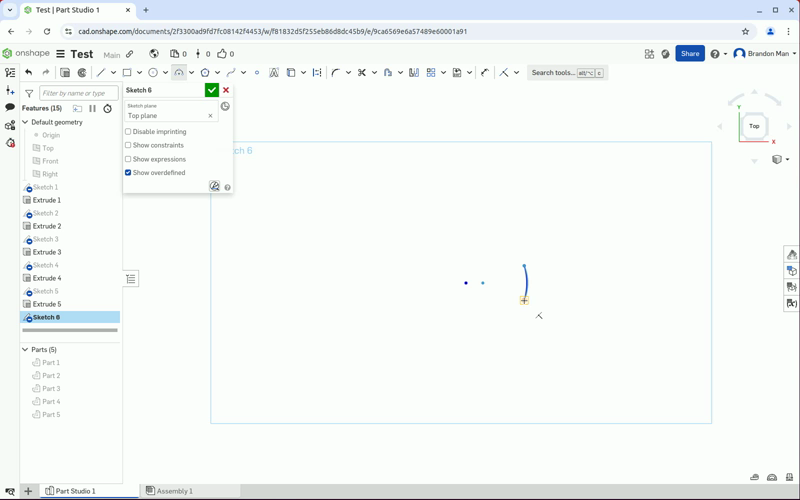
click(524, 300)
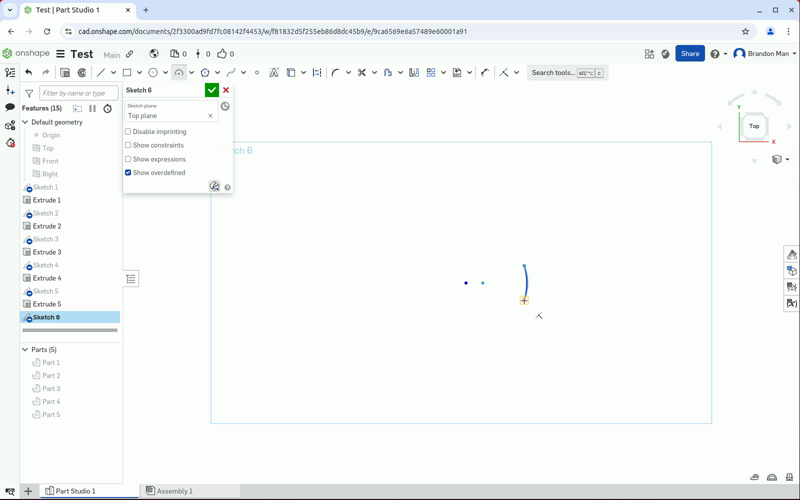
key_down(shift)
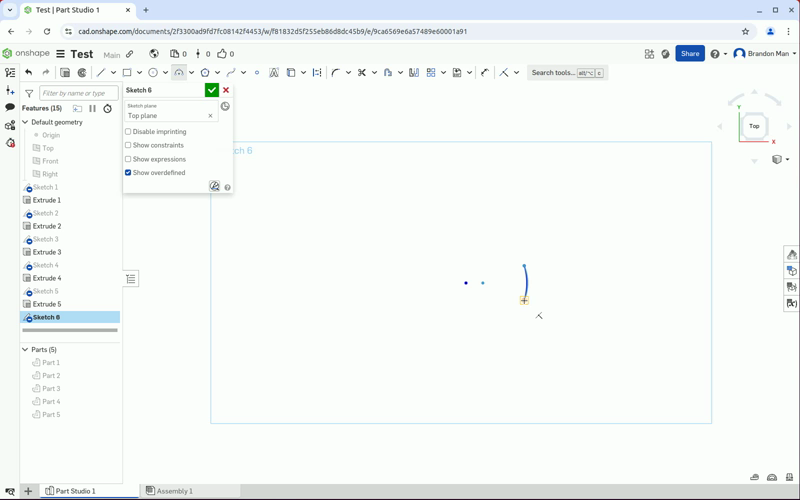
mouse_move(518, 283)
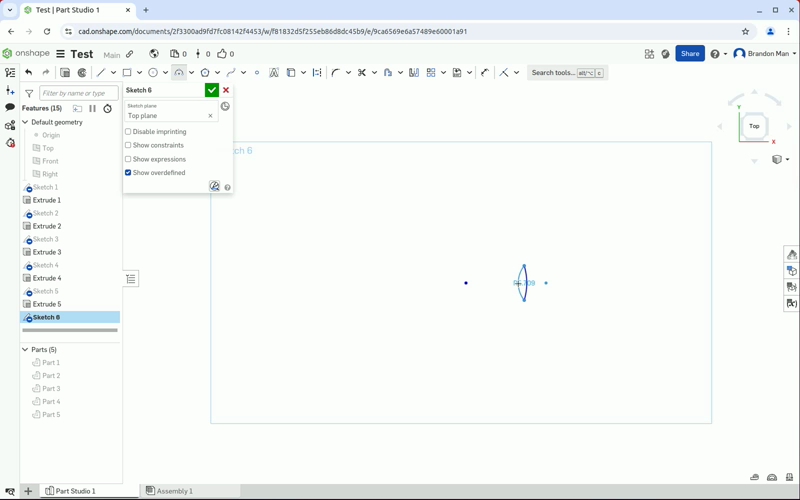
click(518, 283)
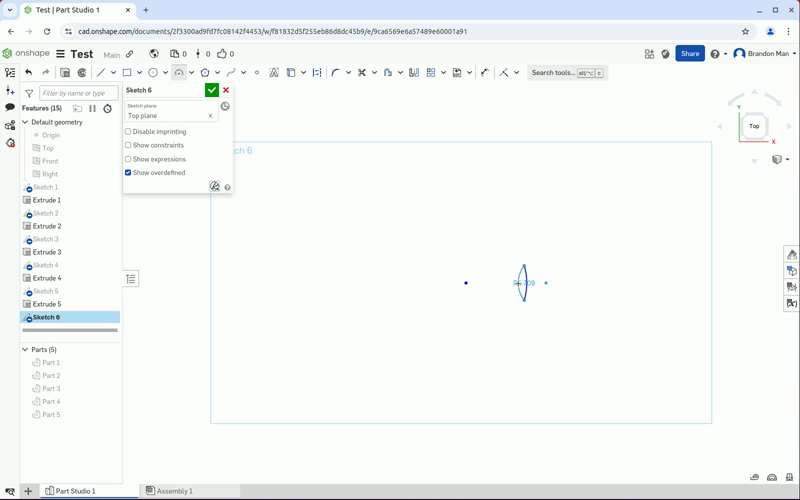
key_up(shift)
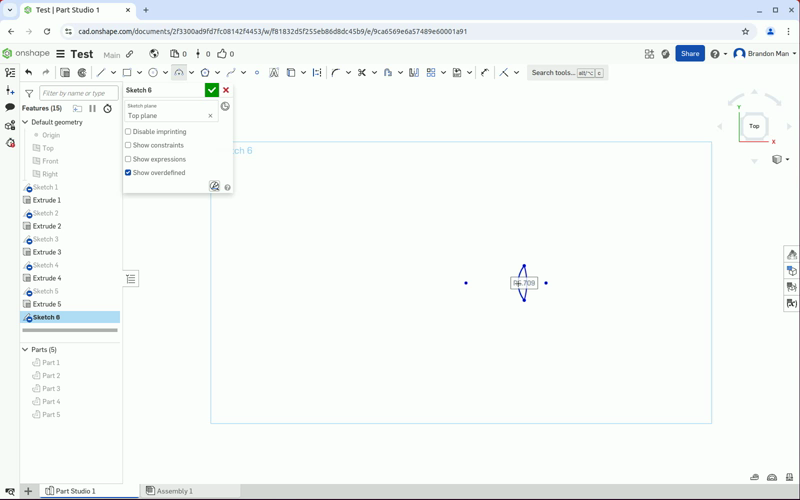
key(esc)
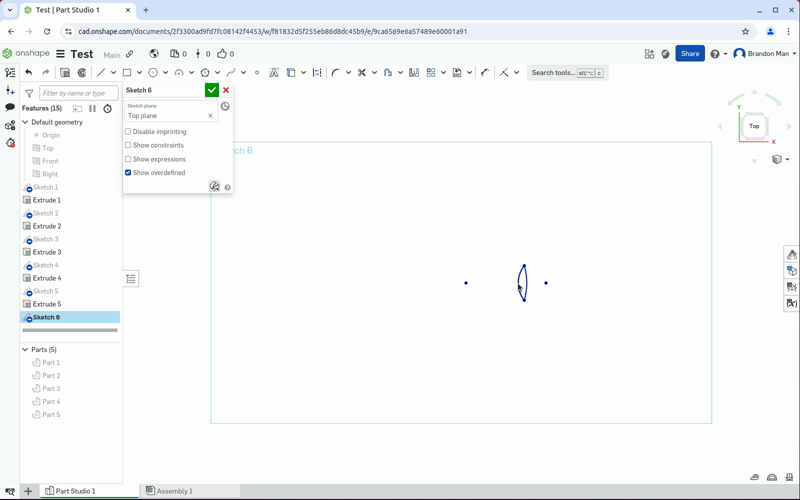
mouse_move(521, 274)
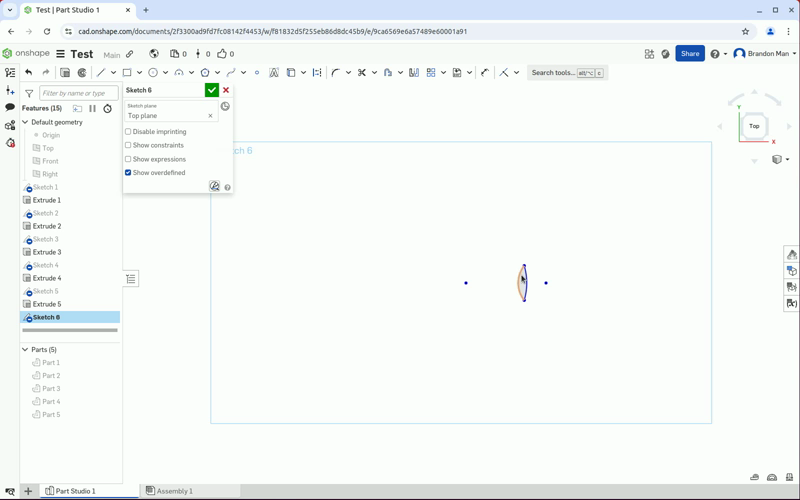
scroll(6)
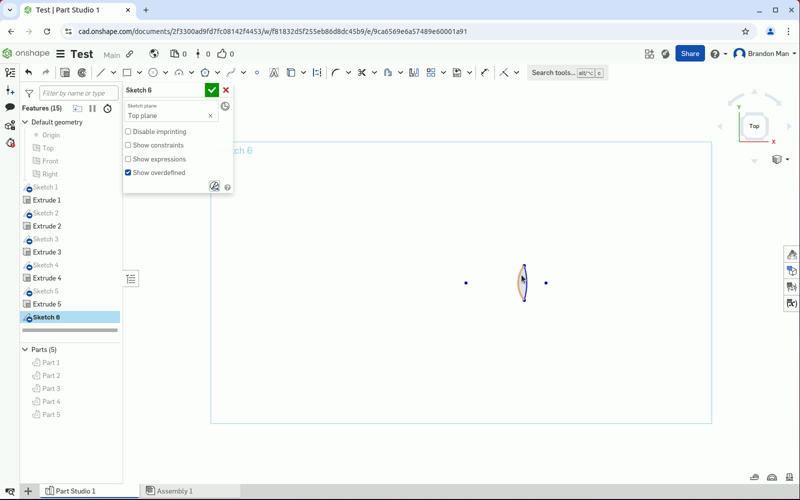
scroll(6)
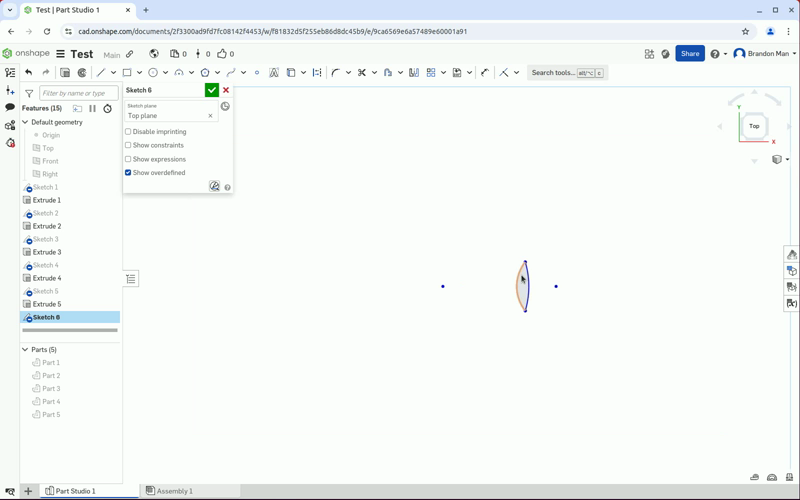
scroll(6)
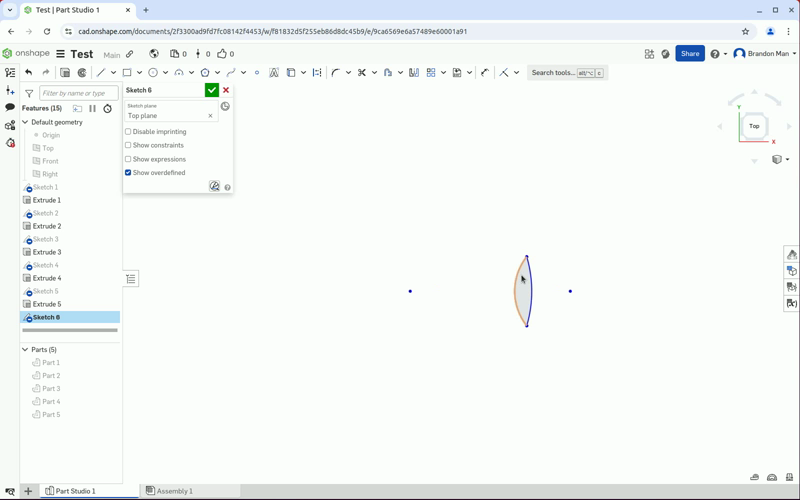
scroll(6)
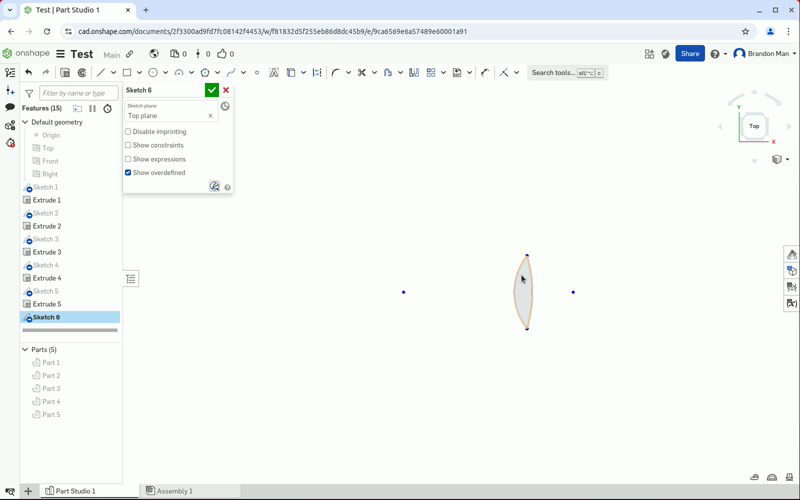
scroll(6)
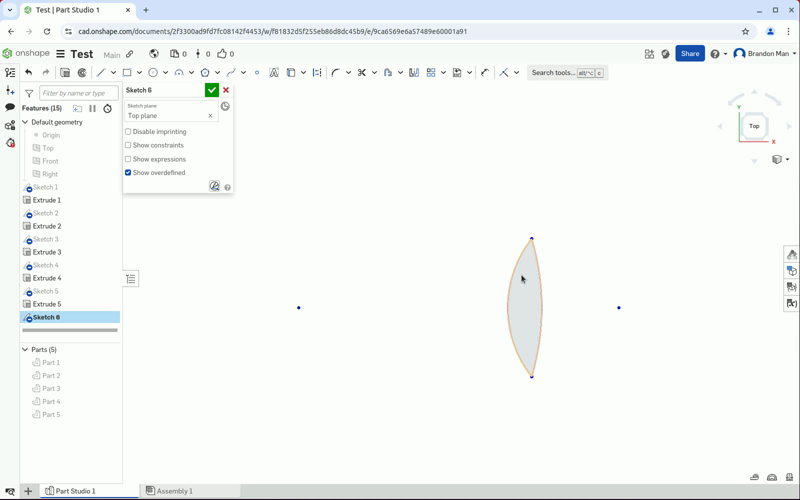
scroll(6)
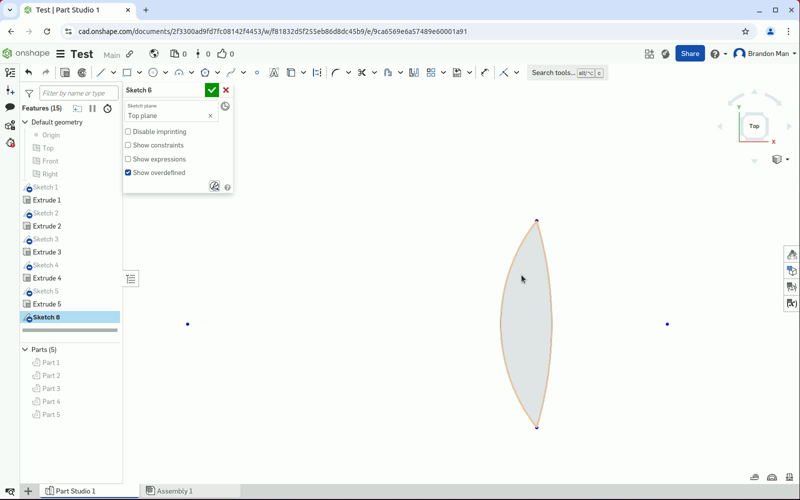
scroll(6)
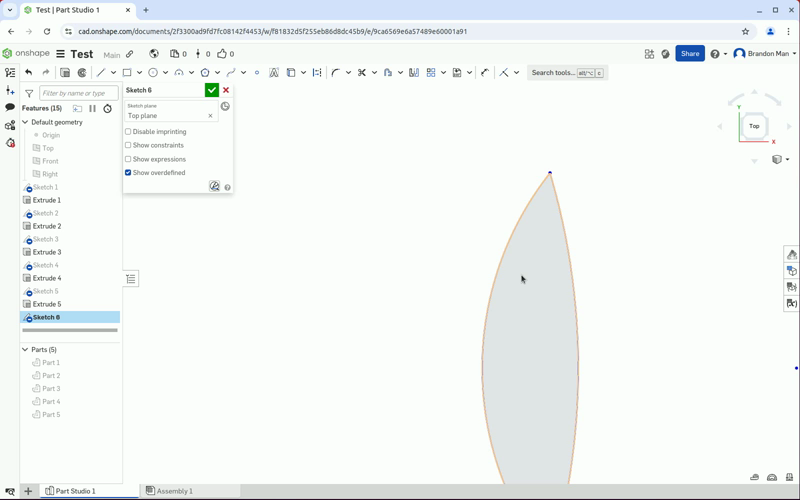
click(521, 274)
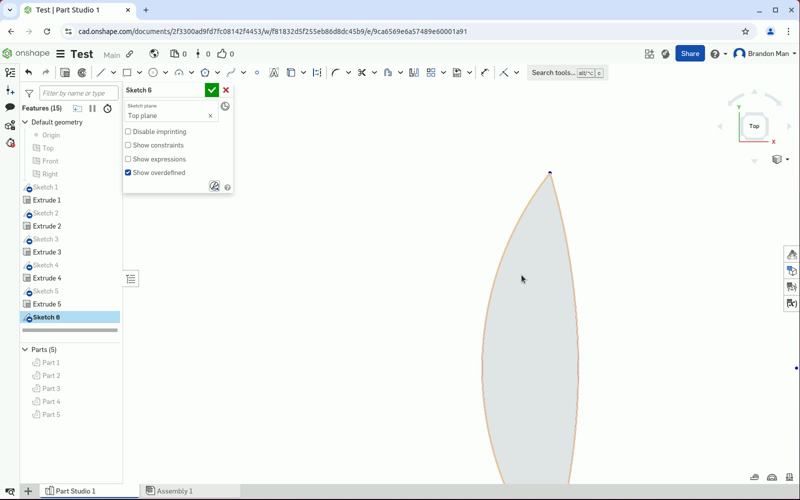
scroll(-6)
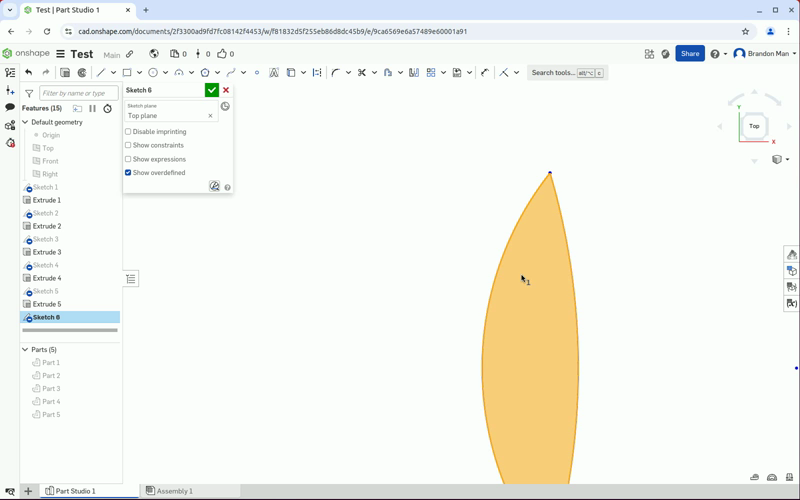
scroll(-6)
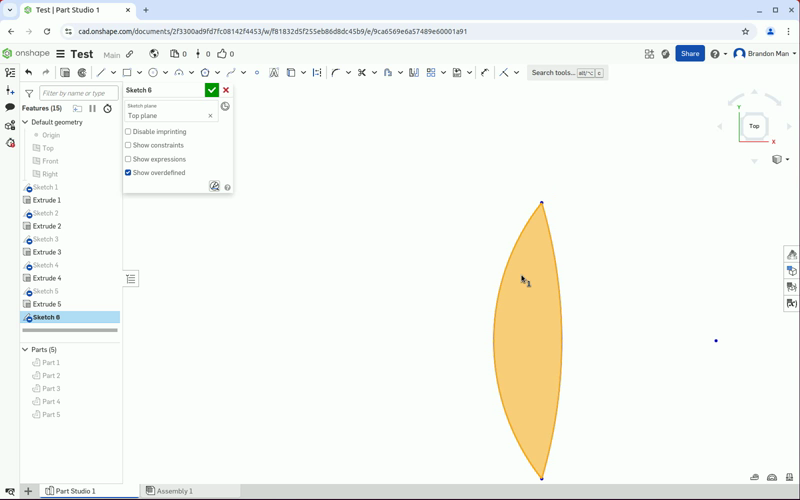
scroll(-6)
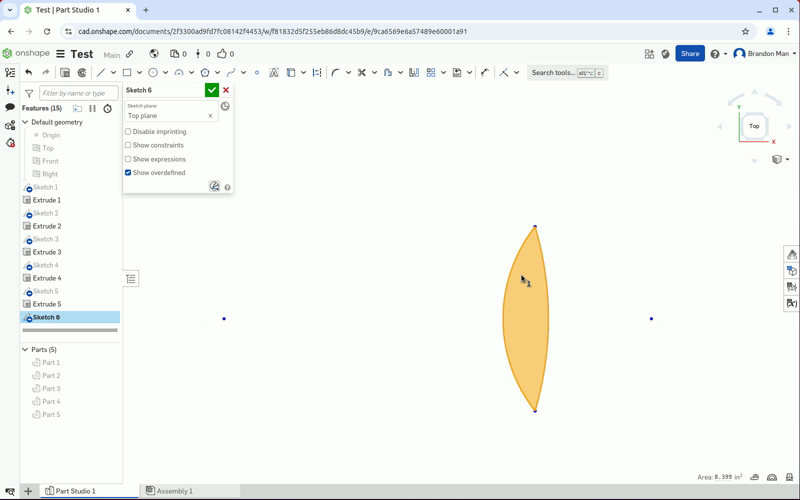
scroll(-6)
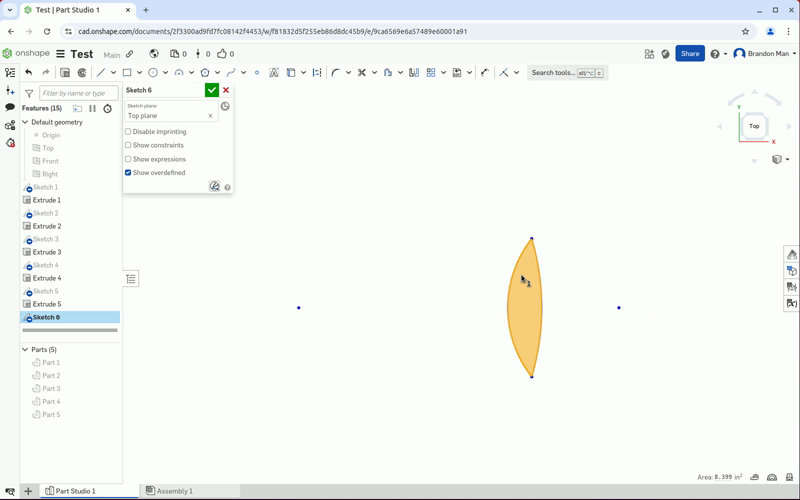
scroll(-6)
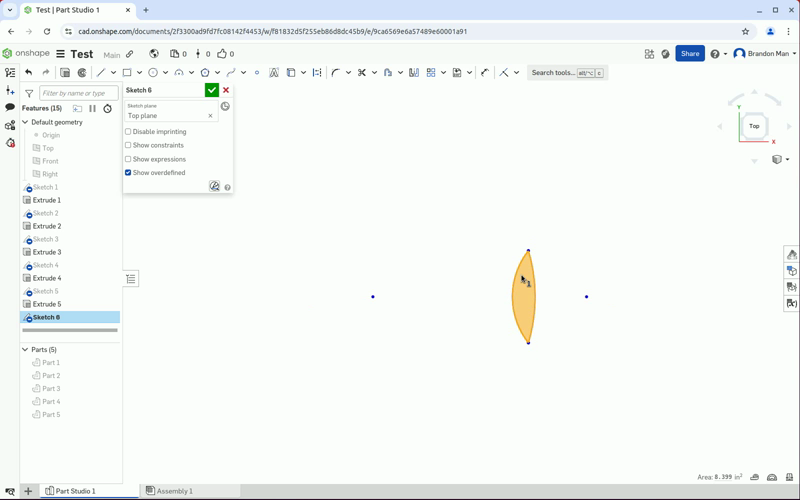
scroll(-6)
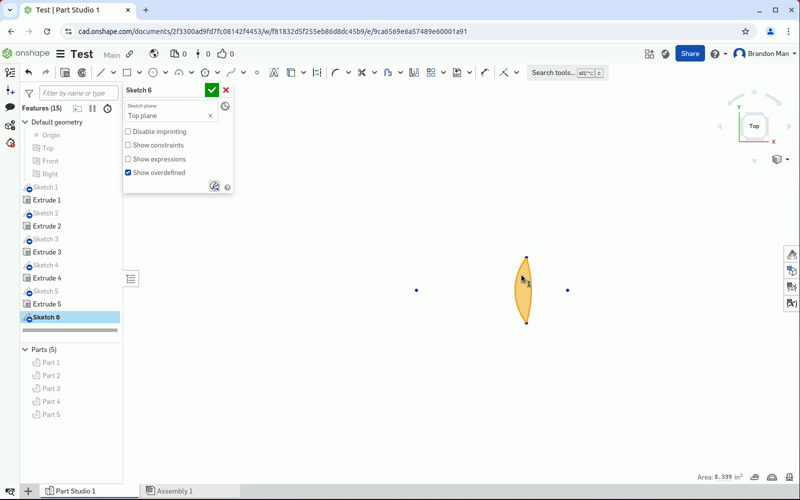
scroll(-6)
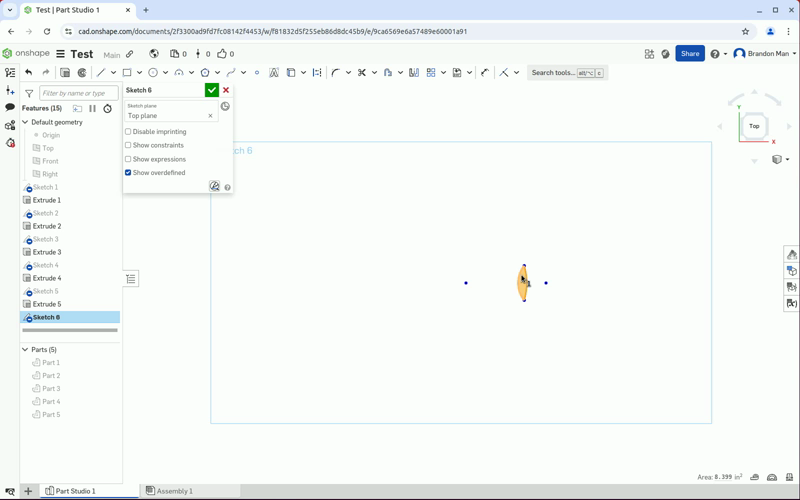
mouse_move(73, 352)
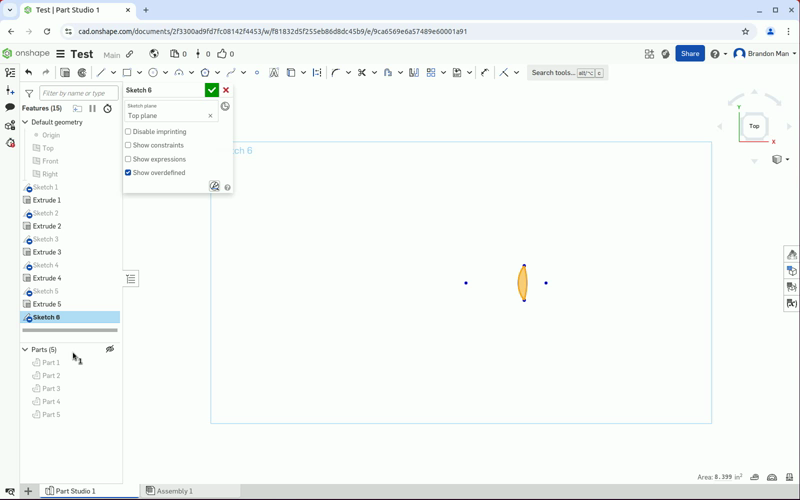
key(shift+y)
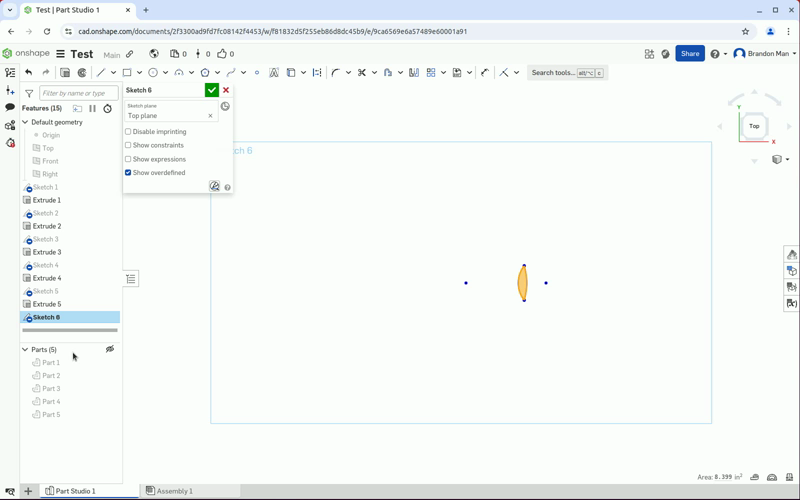
key(shift+e)
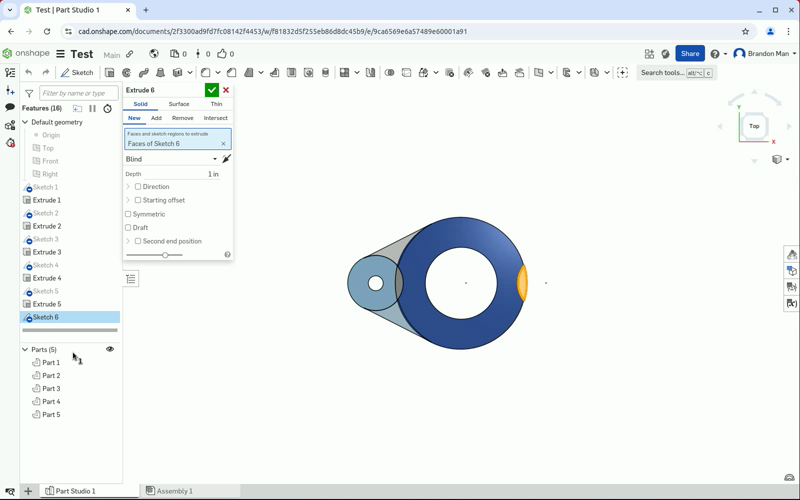
mouse_move(143, 106)
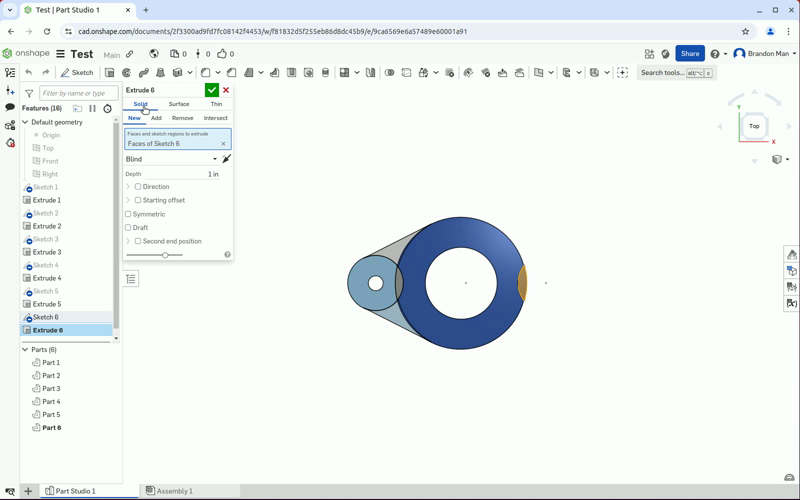
click(143, 106)
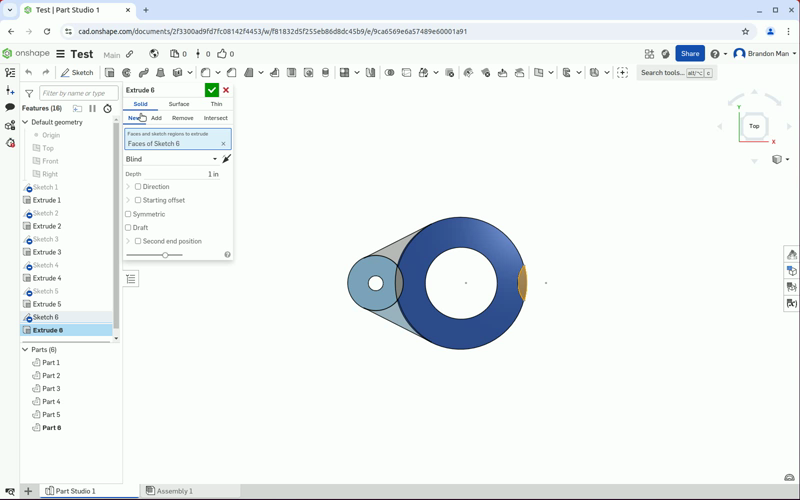
mouse_move(137, 120)
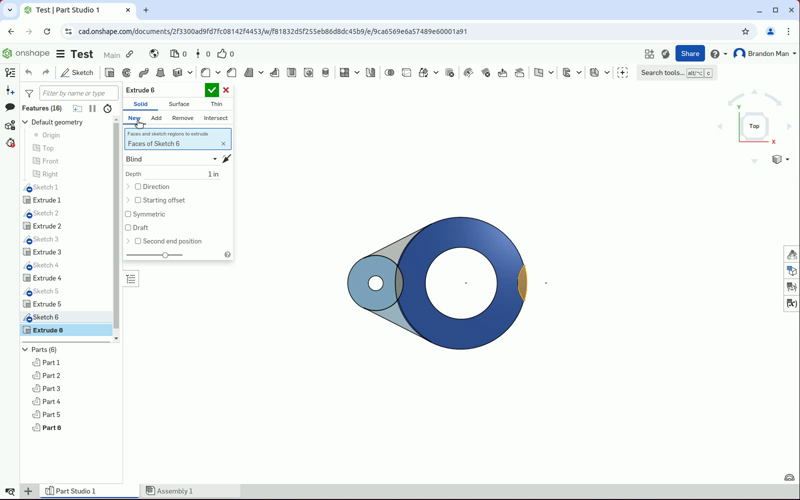
click(137, 120)
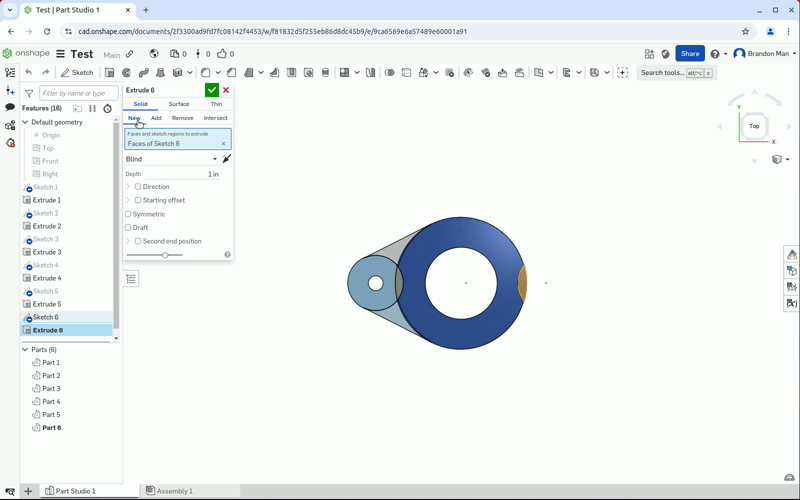
key(tab, 4)
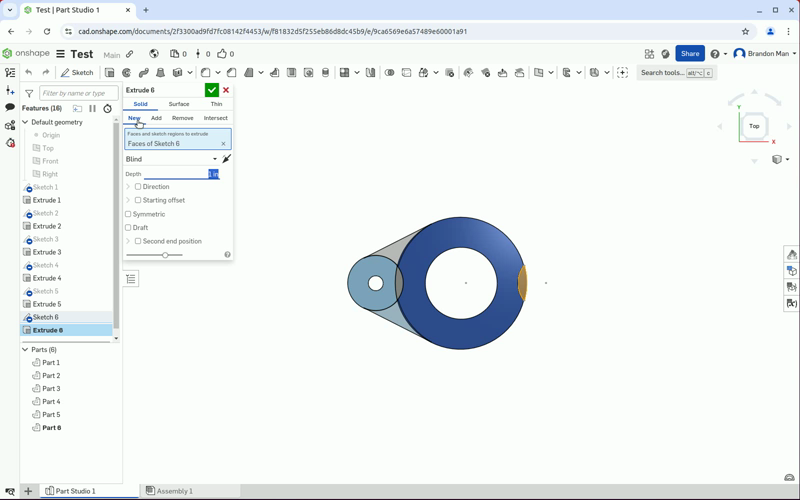
text(1.444)
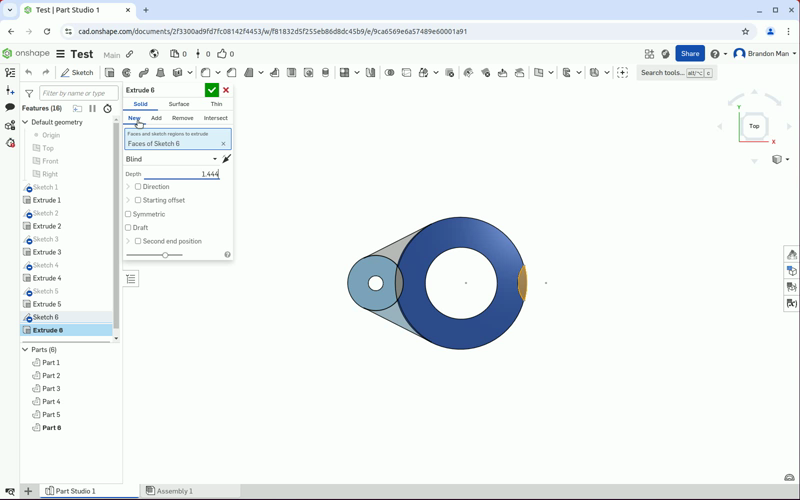
key(tab, 3)
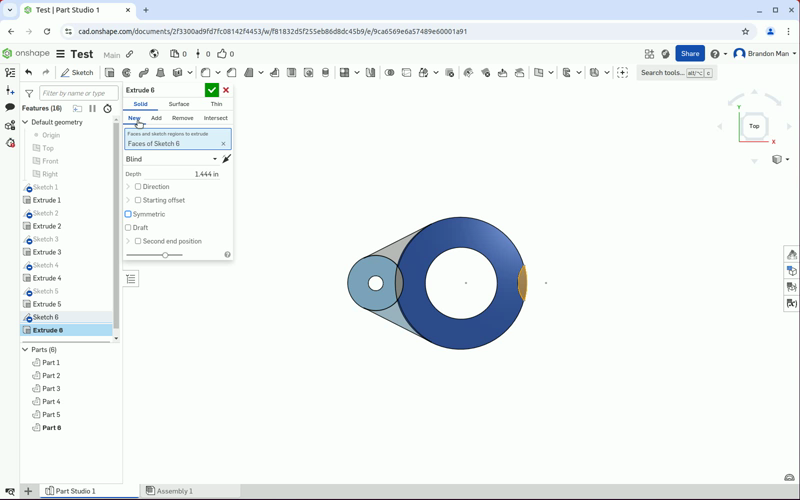
key(space)
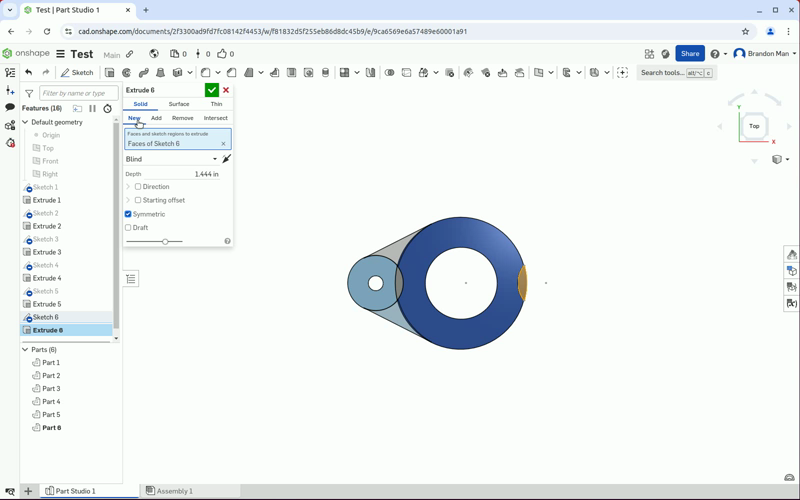
key(enter)
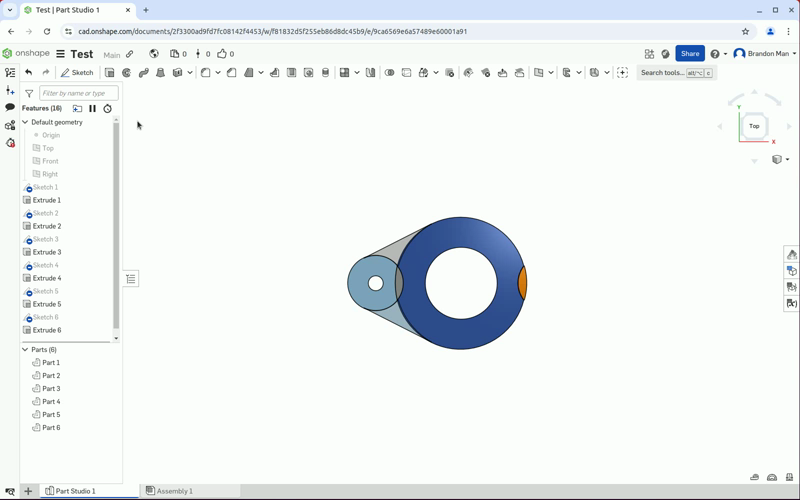
key(shift+h)
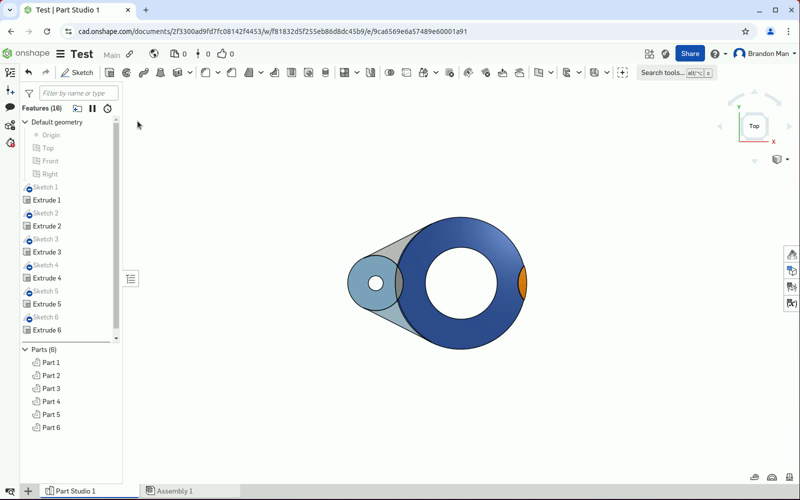
key(shift+h)
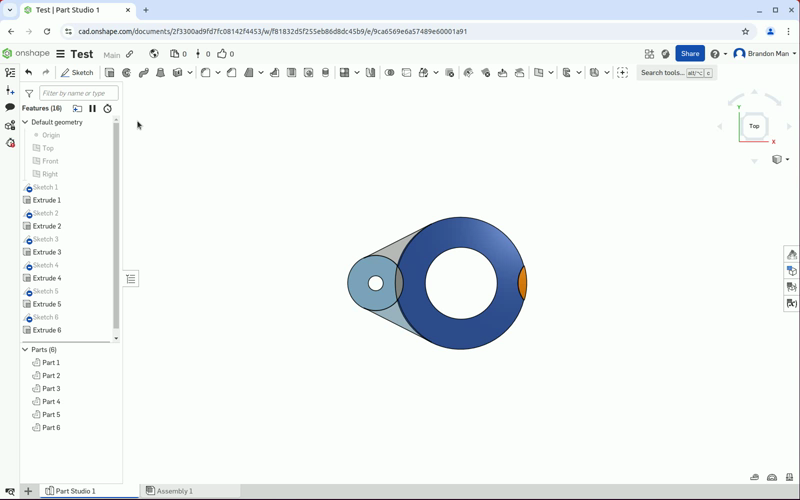
mouse_move(69, 189)
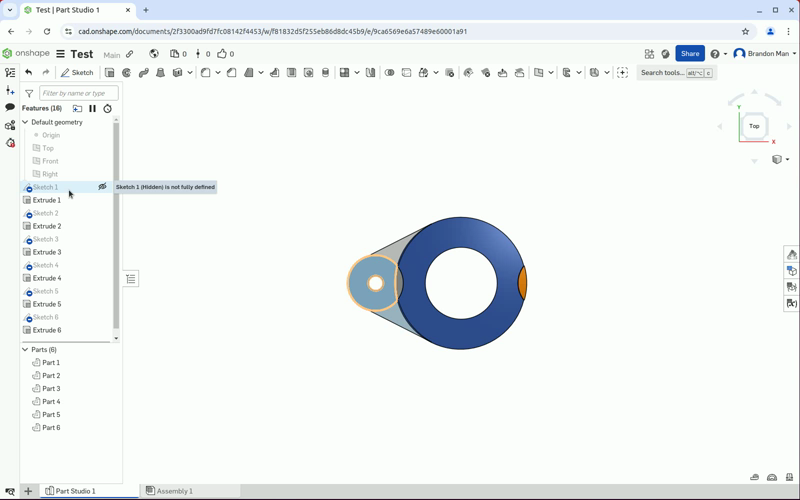
click(69, 189)
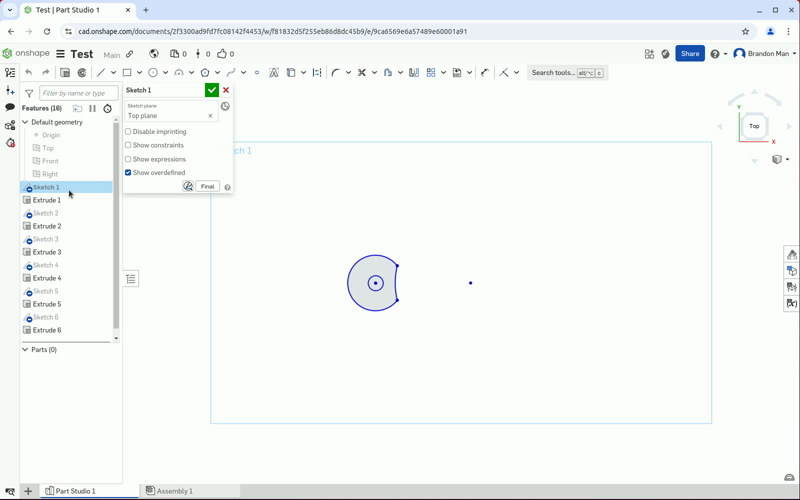
mouse_move(229, 92)
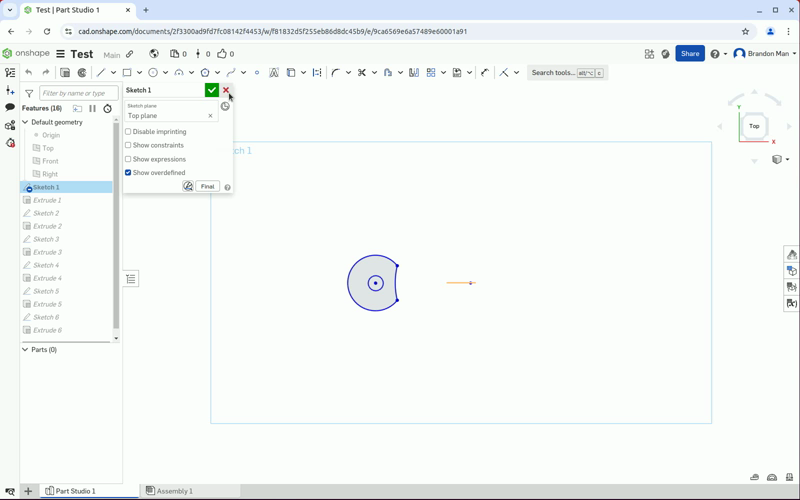
click(229, 92)
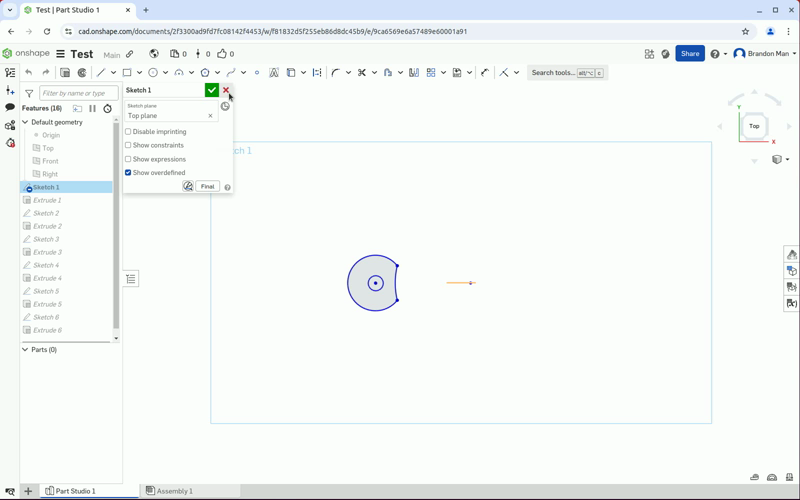
key(shift+s)
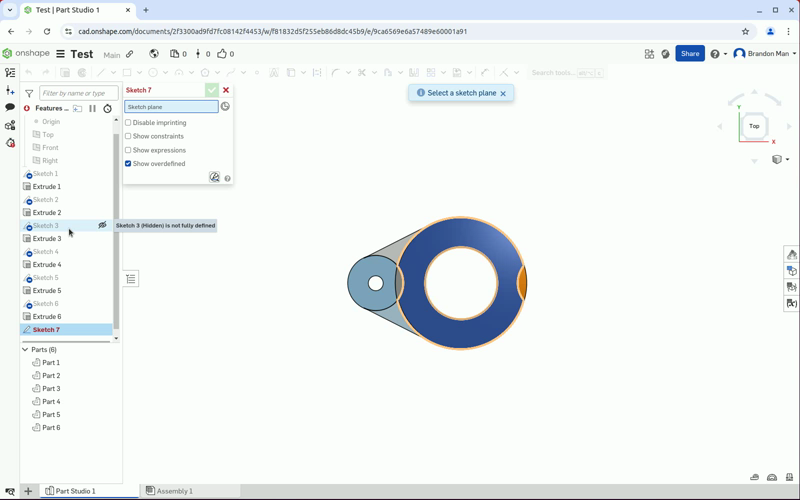
scroll(3)
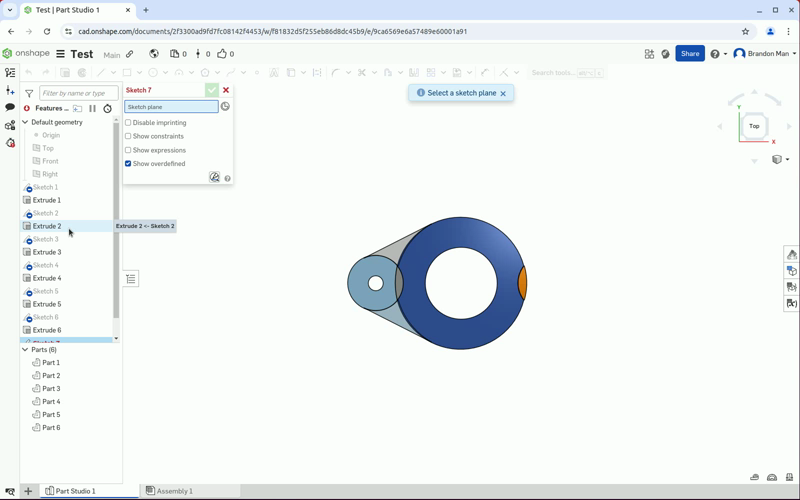
mouse_move(69, 150)
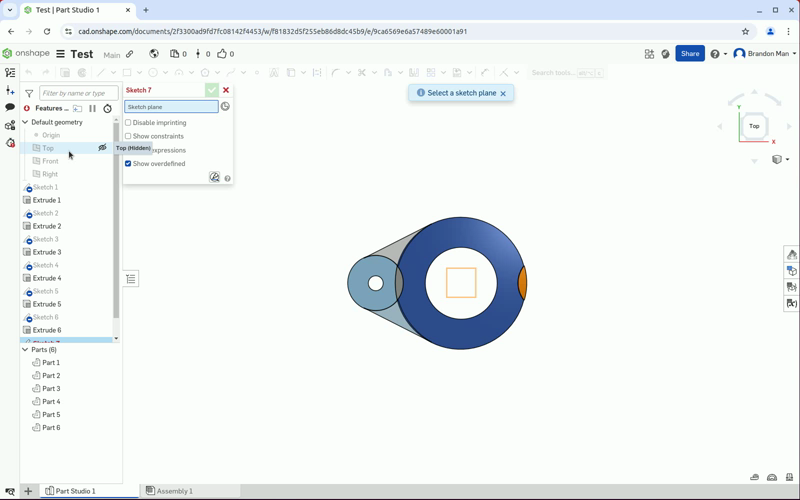
click(69, 150)
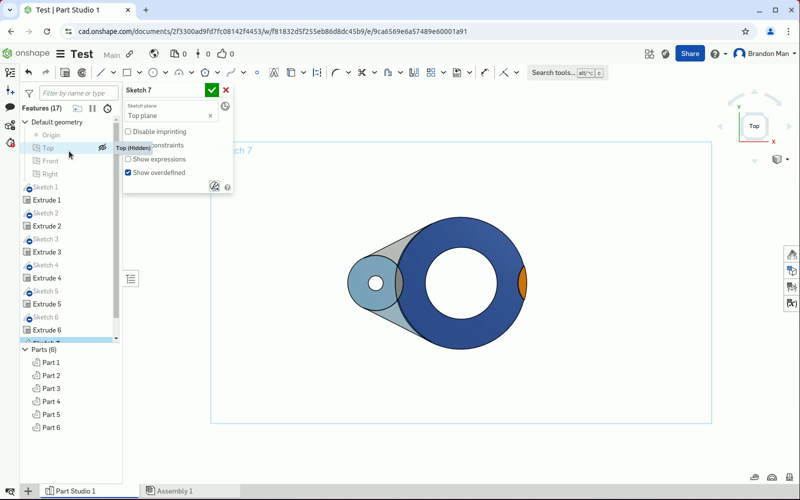
mouse_move(73, 352)
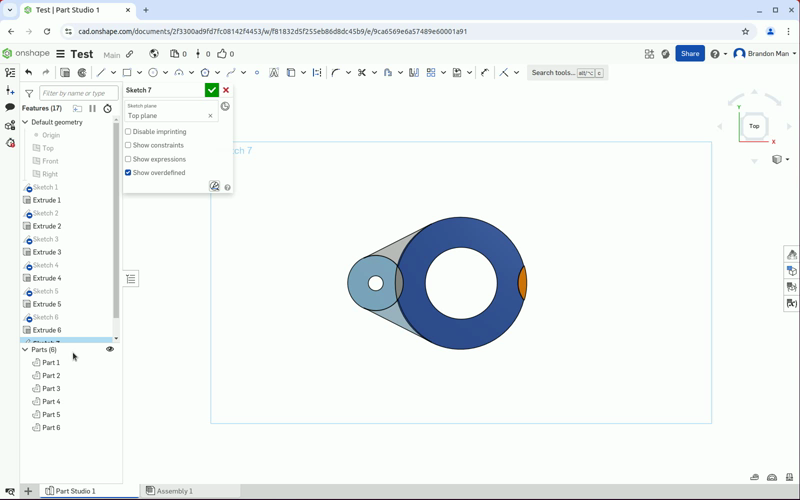
key(y)
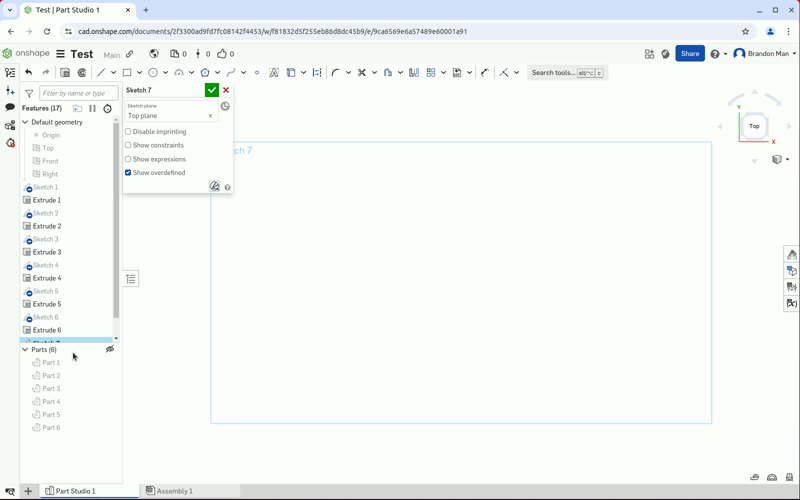
key(l)
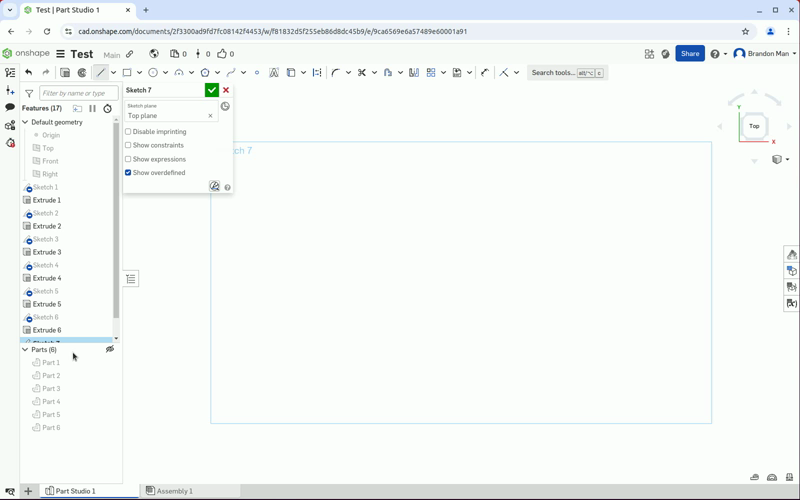
key_down(shift)
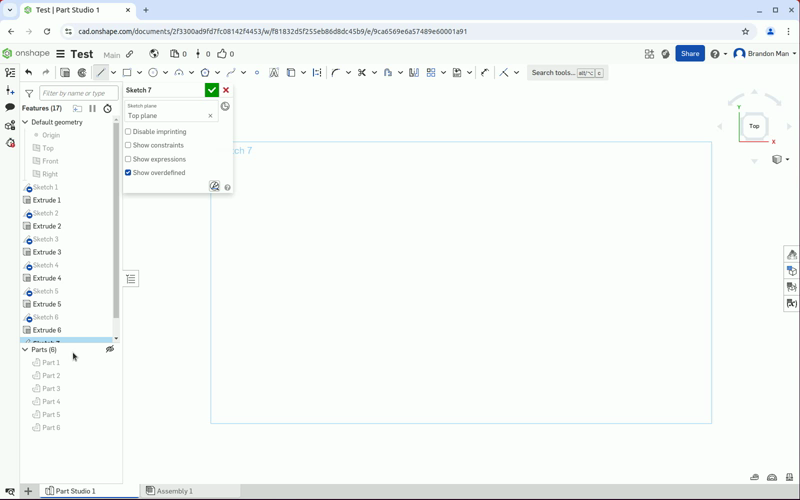
mouse_move(489, 341)
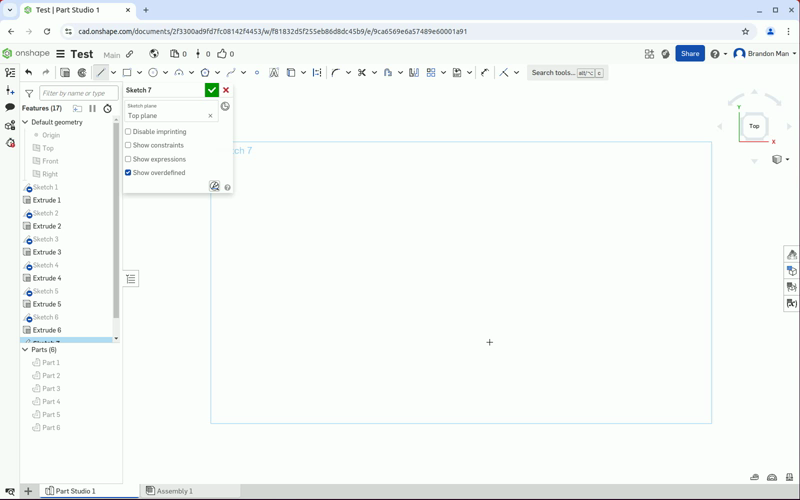
click(489, 341)
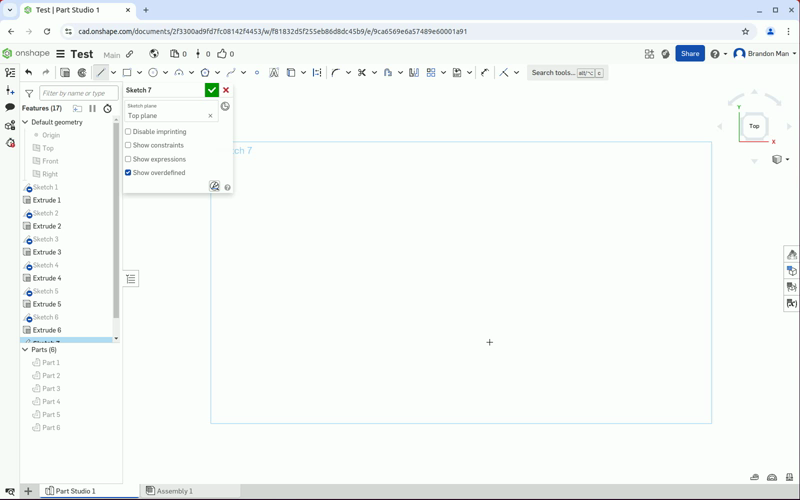
key_up(shift)
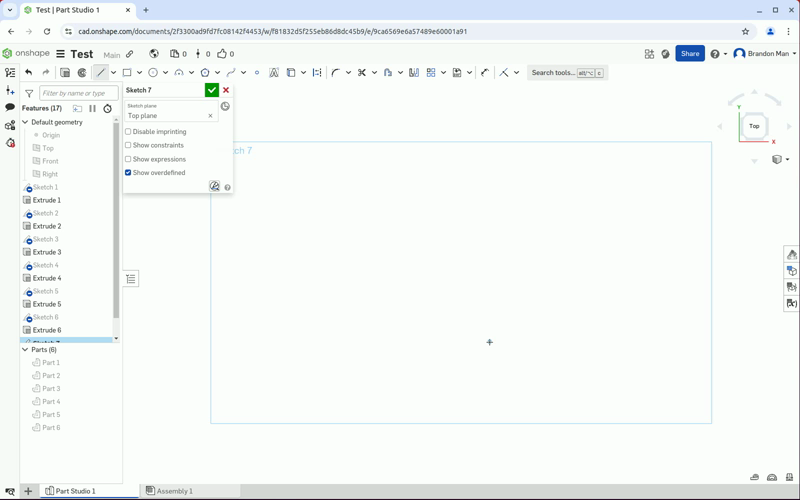
key_down(shift)
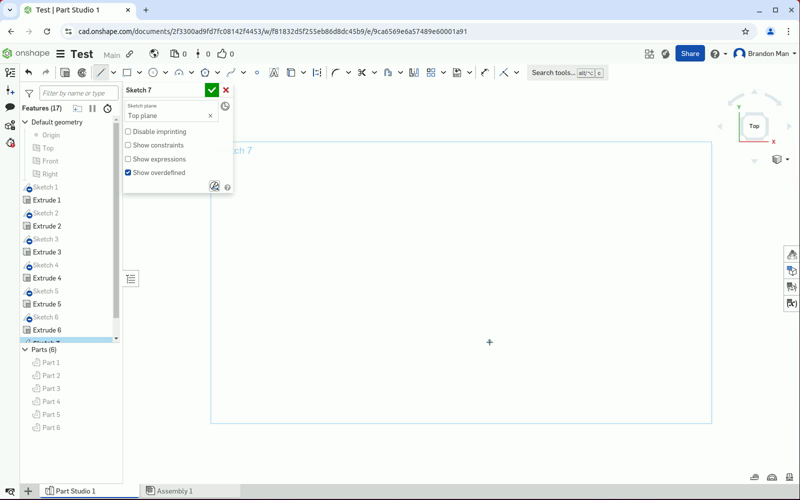
mouse_move(558, 306)
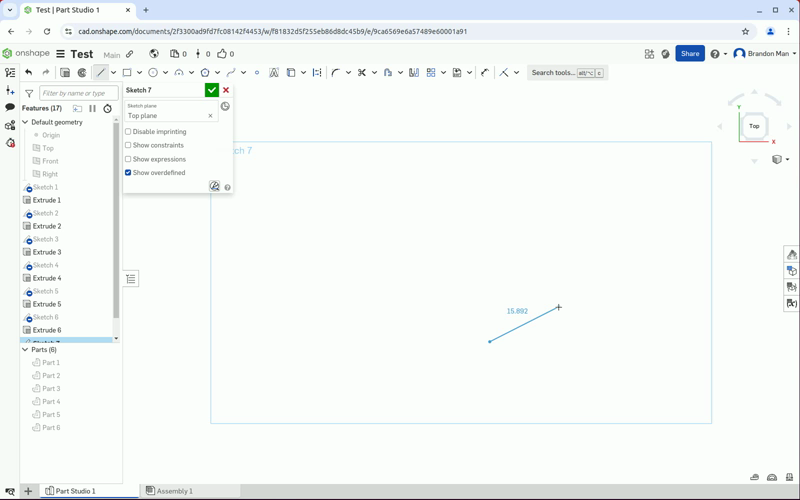
click(558, 306)
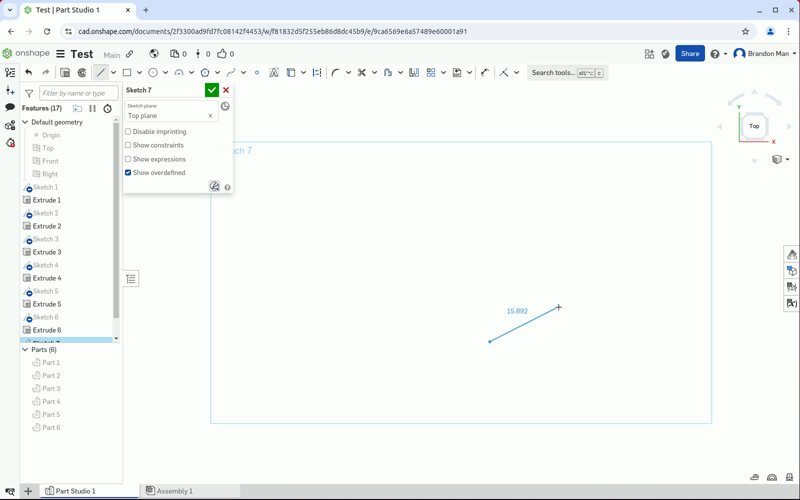
key_up(shift)
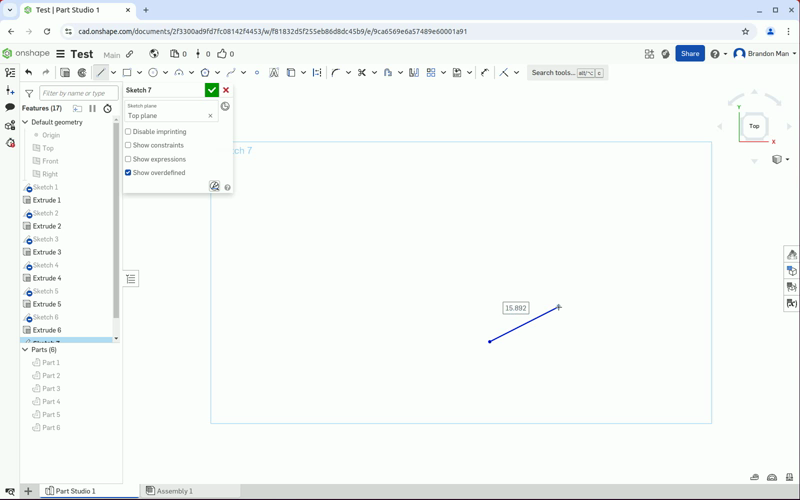
key(esc)
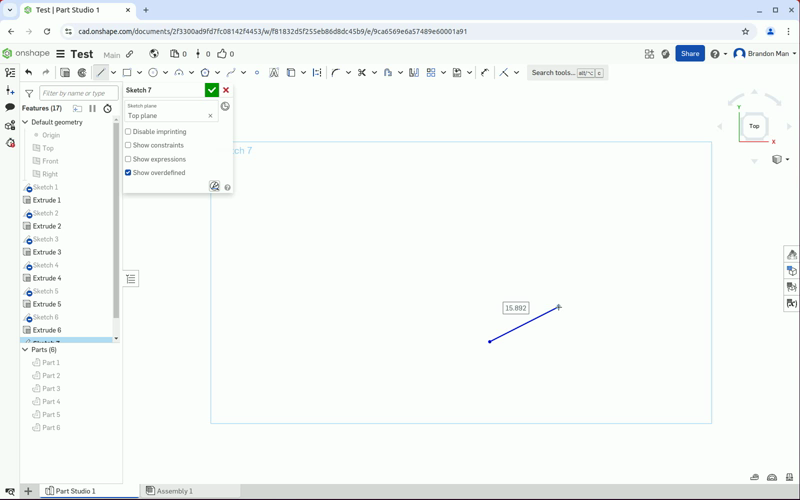
key(a)
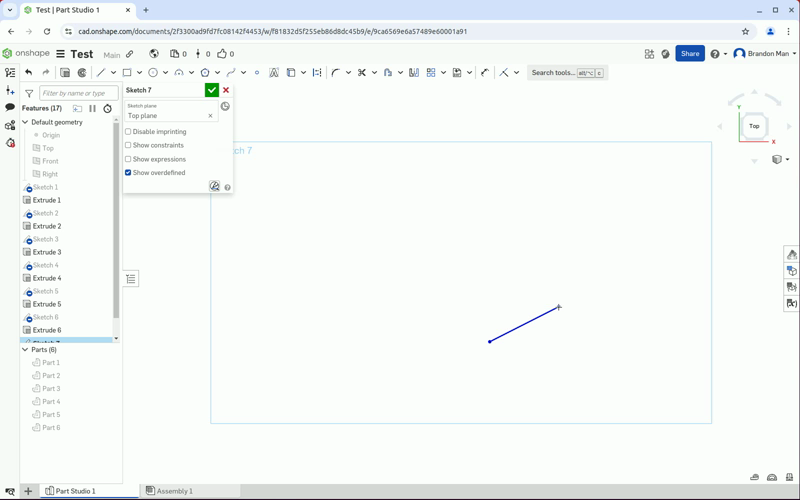
mouse_move(558, 306)
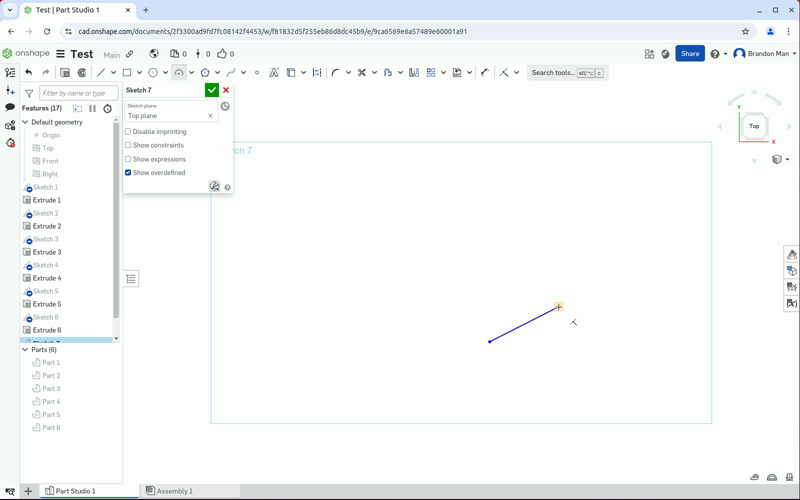
click(558, 306)
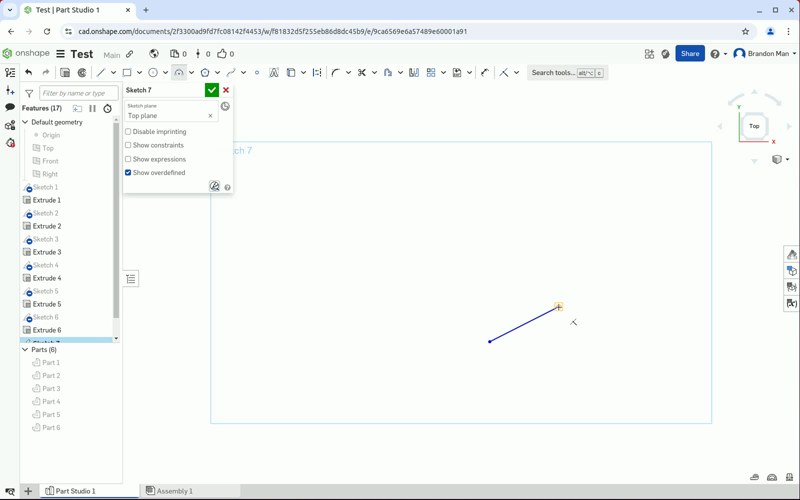
key_down(shift)
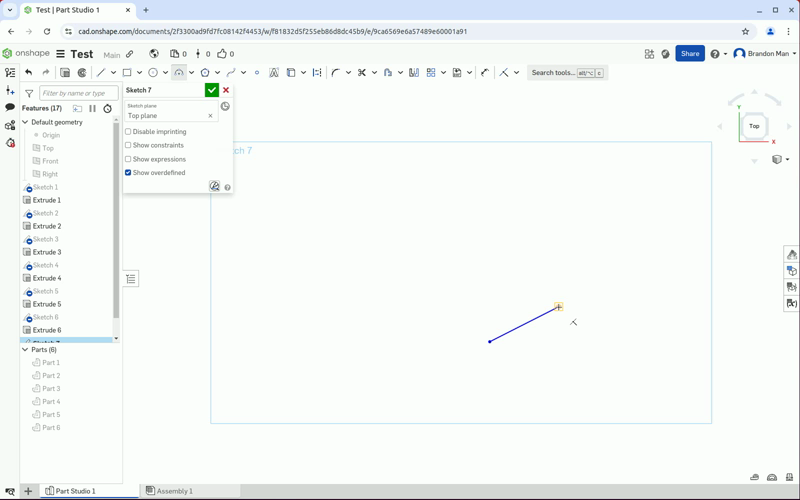
mouse_move(524, 299)
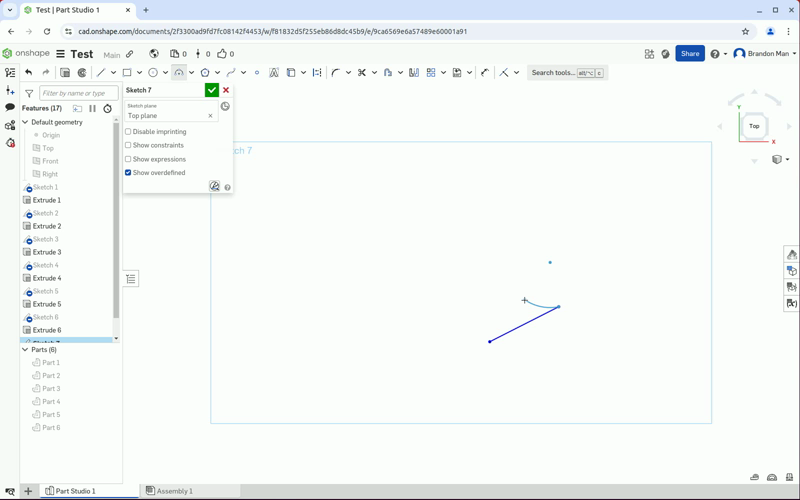
click(524, 299)
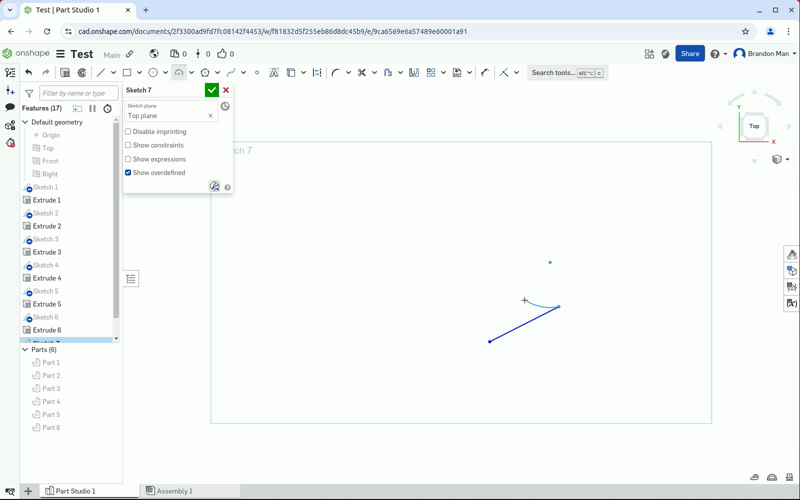
mouse_move(540, 309)
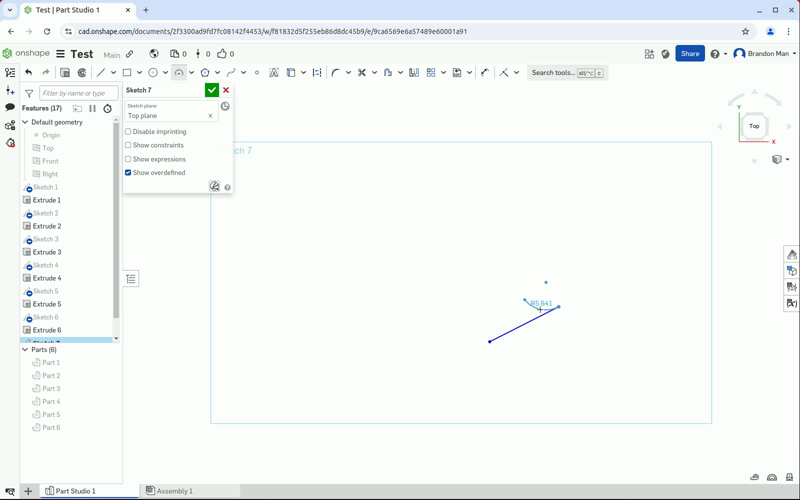
click(540, 309)
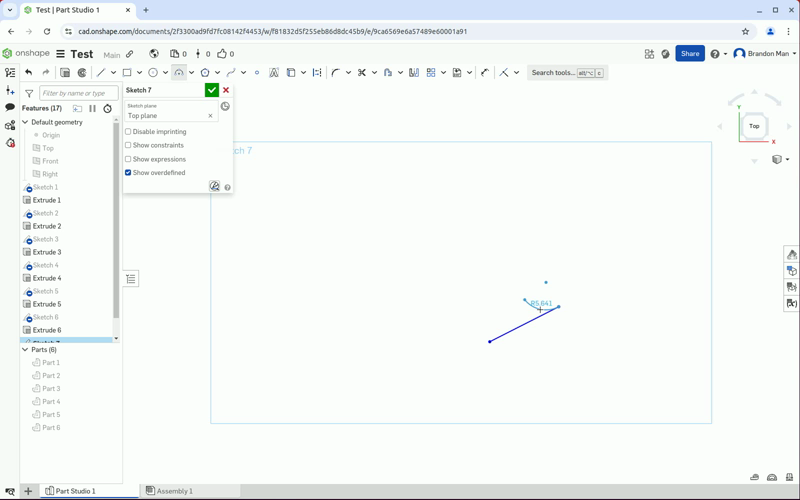
key_up(shift)
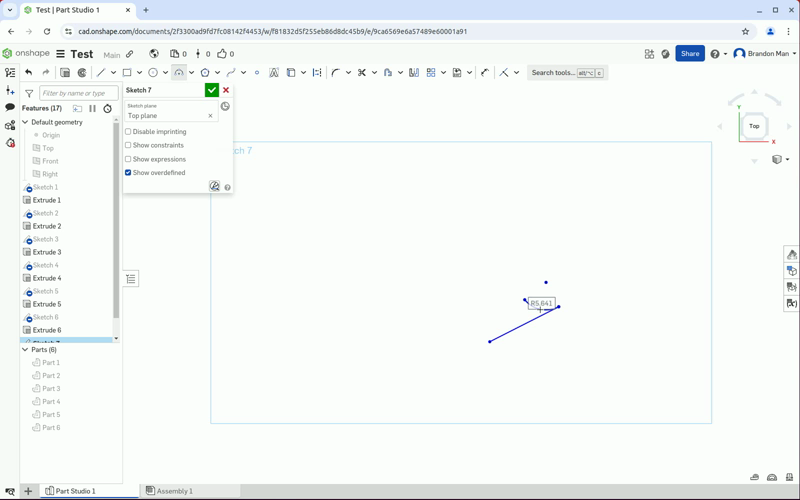
mouse_move(524, 299)
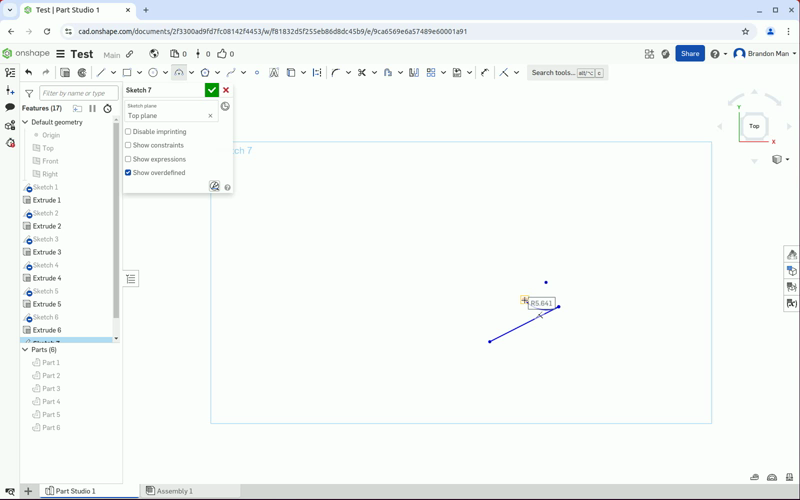
click(524, 299)
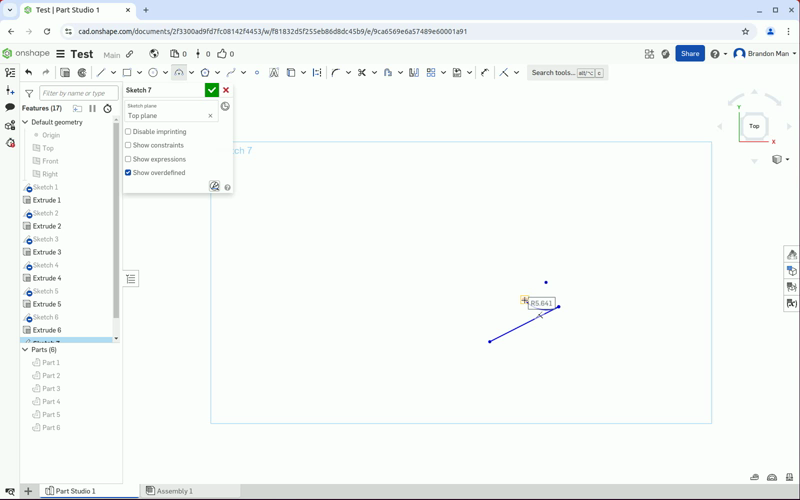
mouse_move(489, 341)
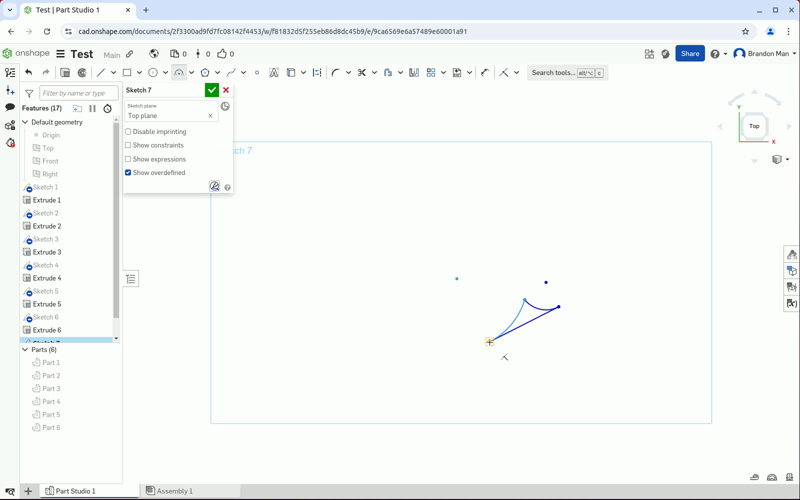
click(489, 341)
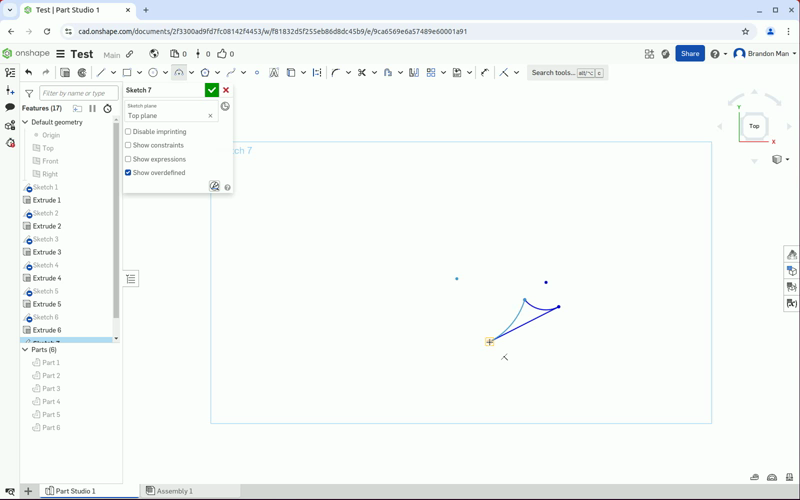
key_down(shift)
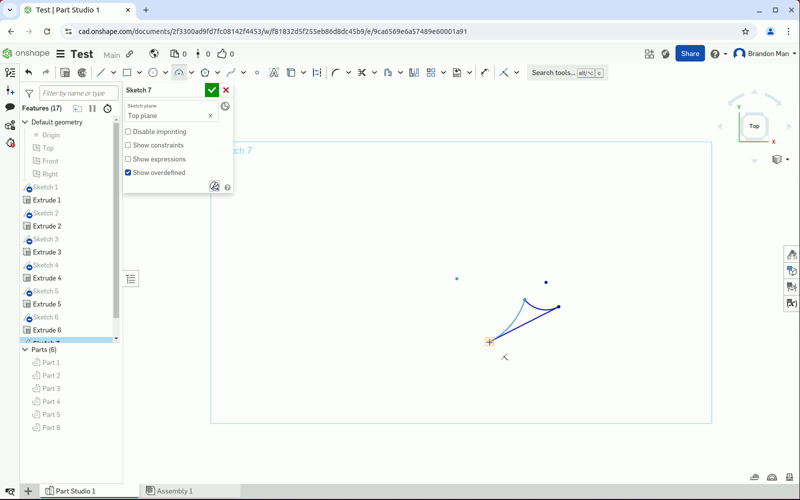
mouse_move(511, 324)
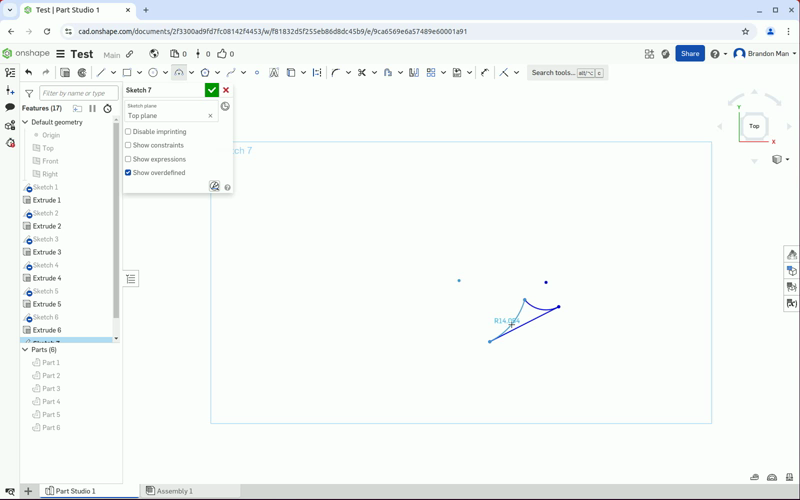
click(511, 324)
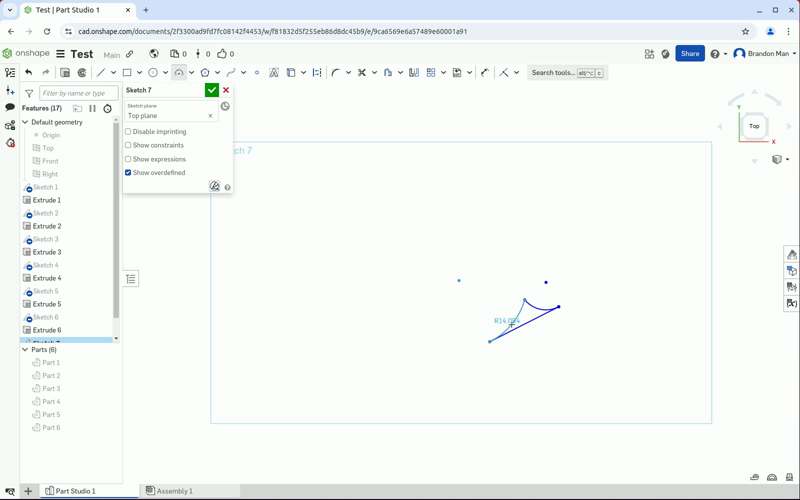
key_up(shift)
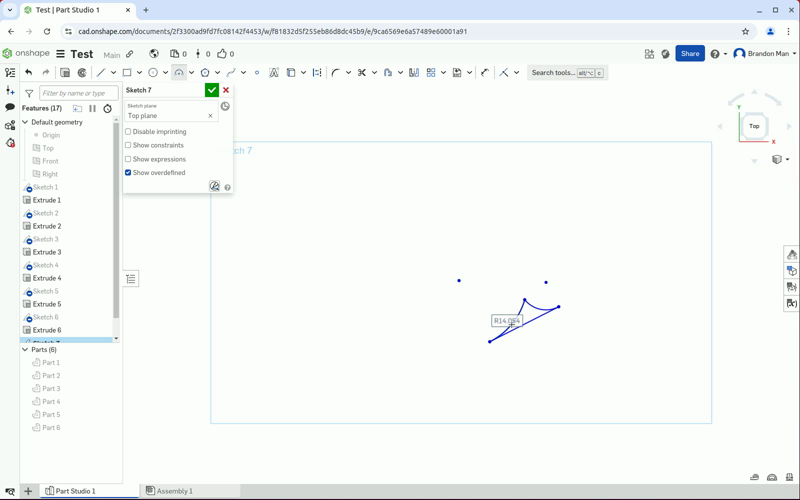
key(esc)
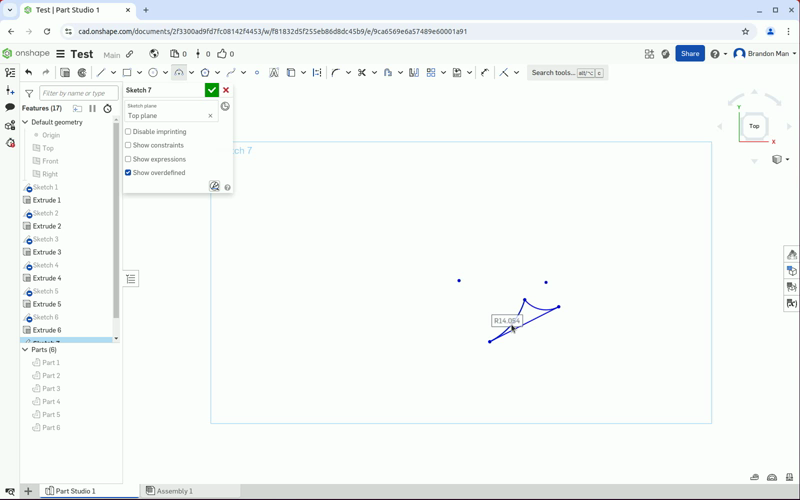
mouse_move(523, 301)
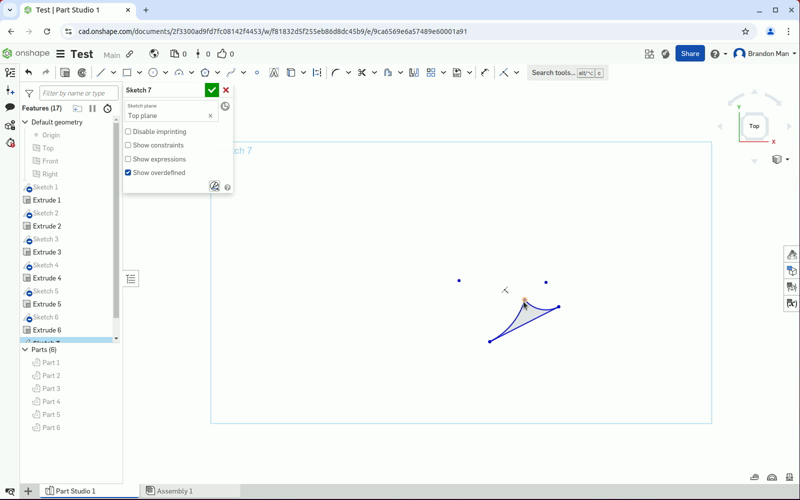
scroll(6)
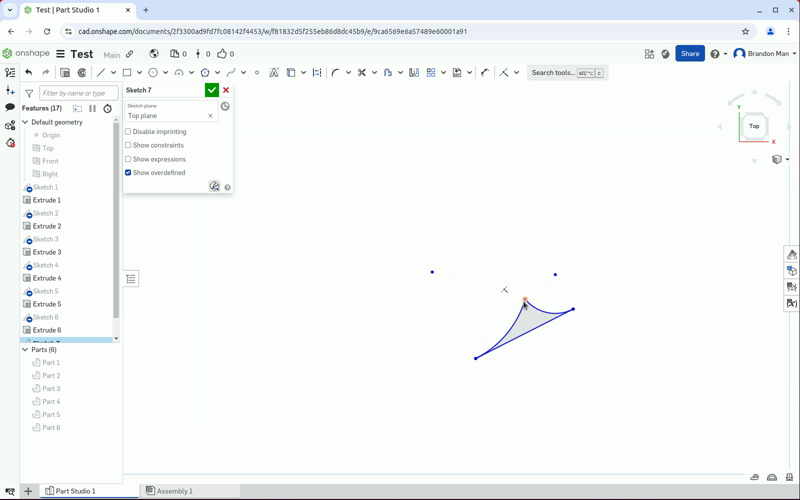
scroll(6)
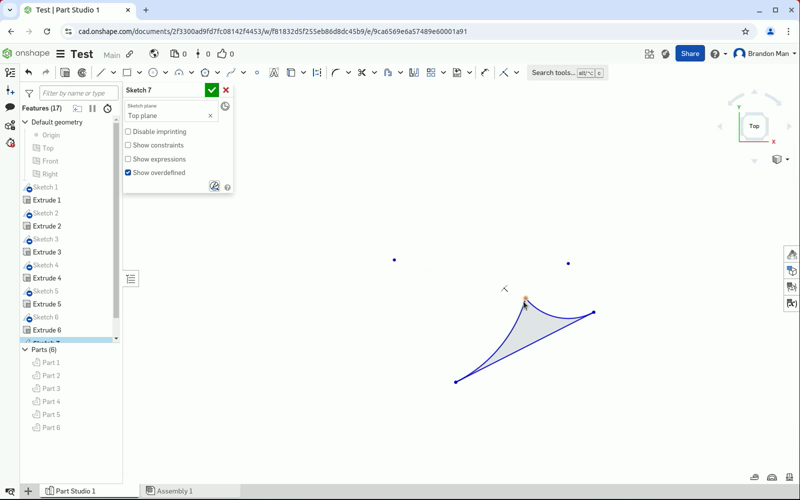
scroll(6)
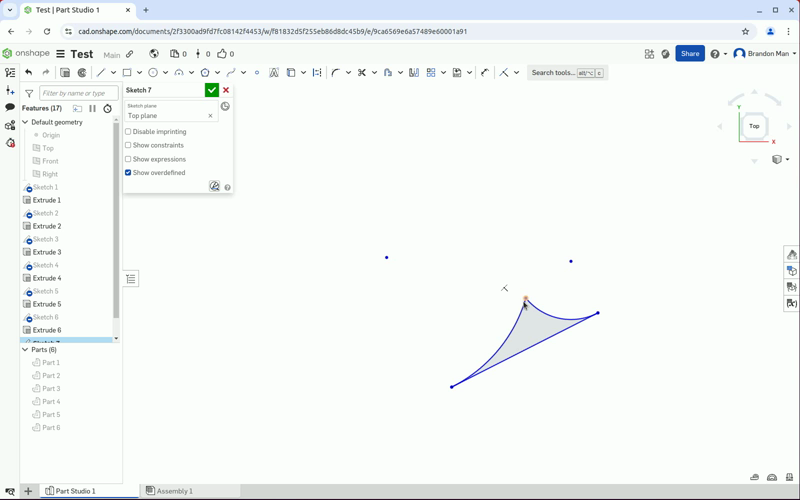
scroll(6)
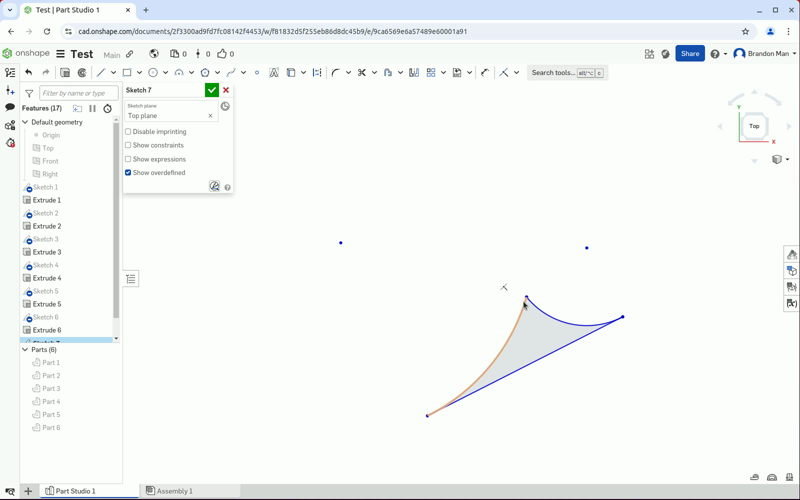
scroll(6)
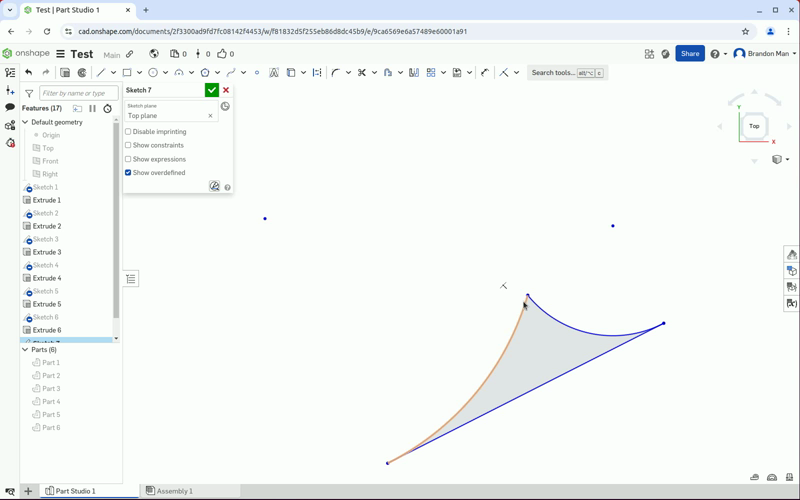
scroll(6)
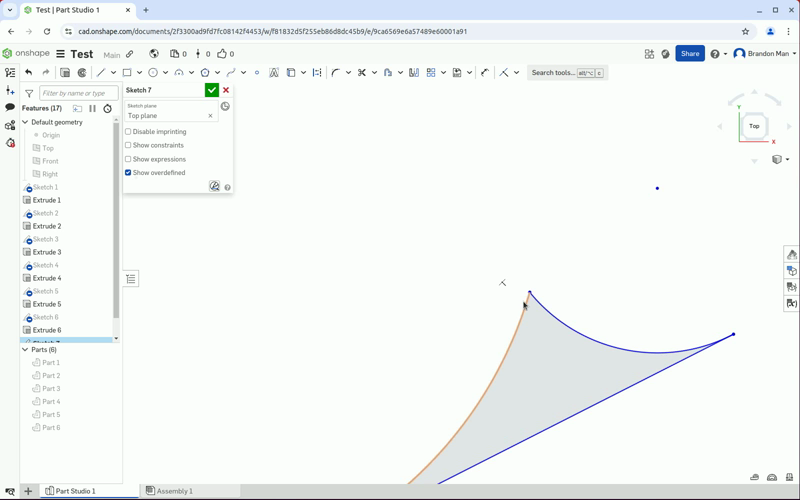
scroll(6)
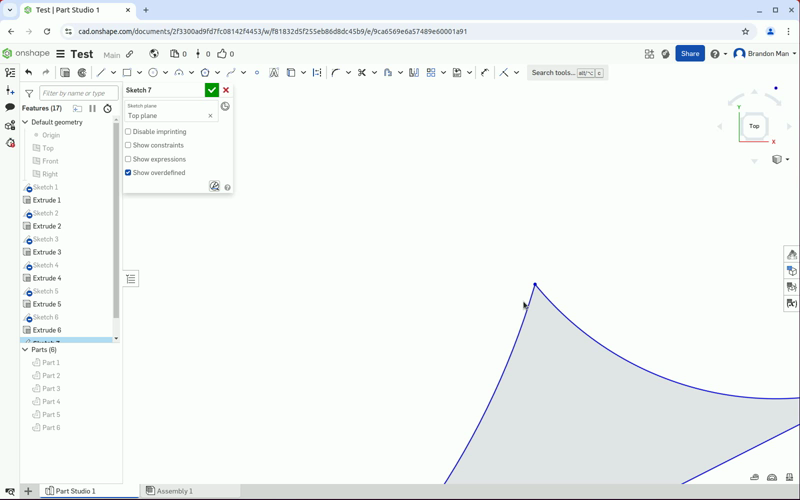
click(523, 301)
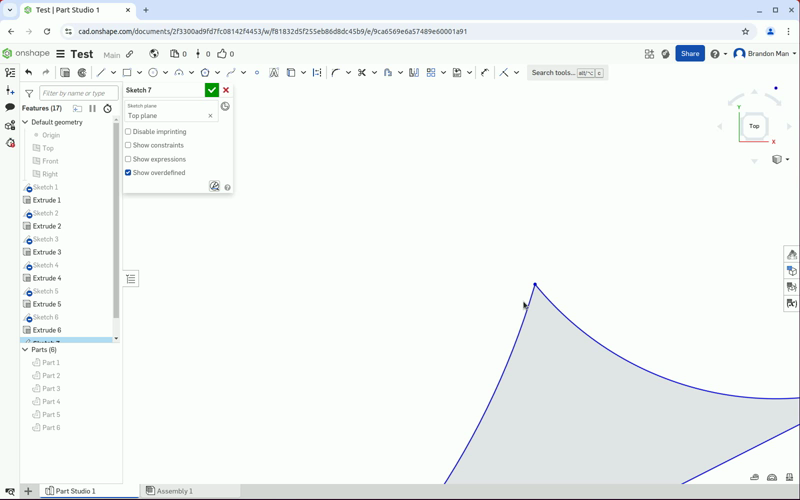
scroll(-6)
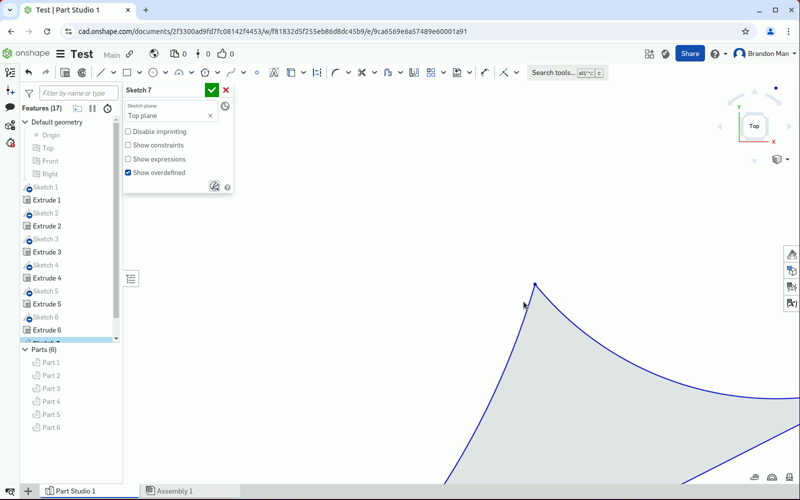
scroll(-6)
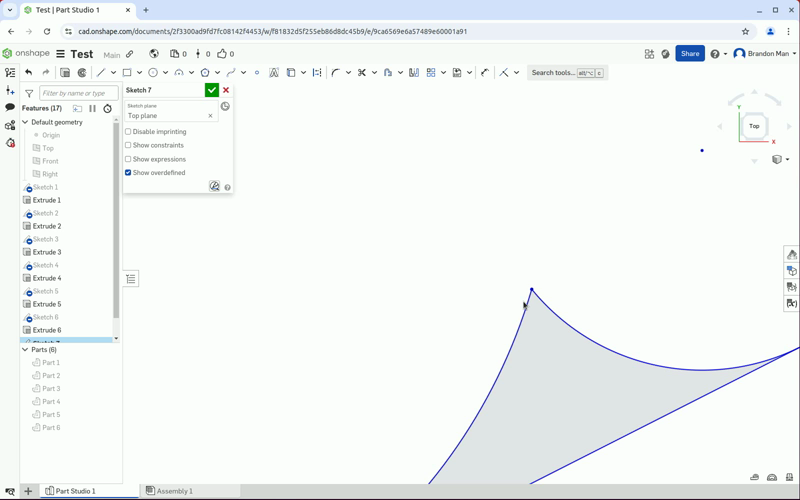
scroll(-6)
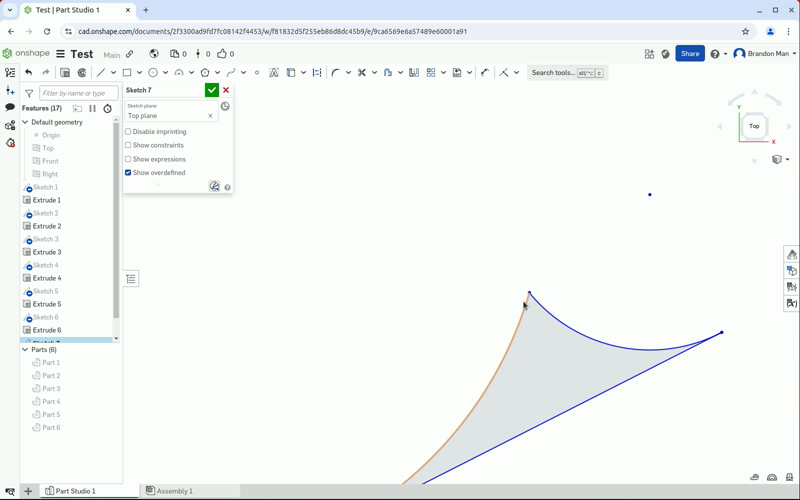
scroll(-6)
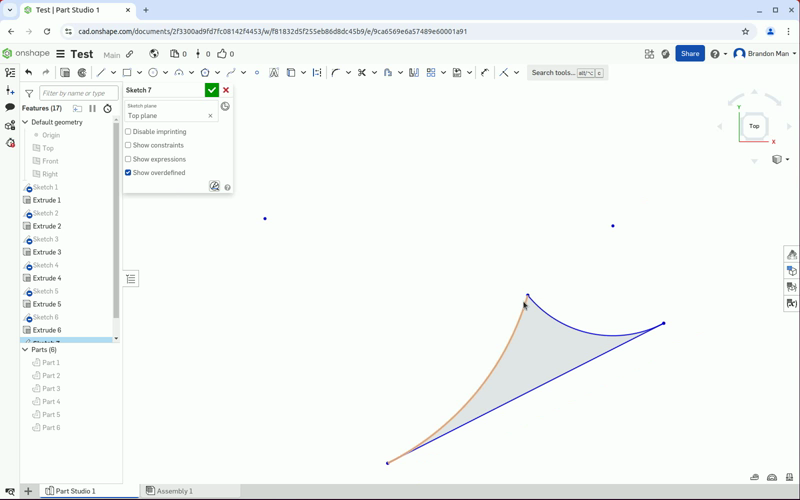
scroll(-6)
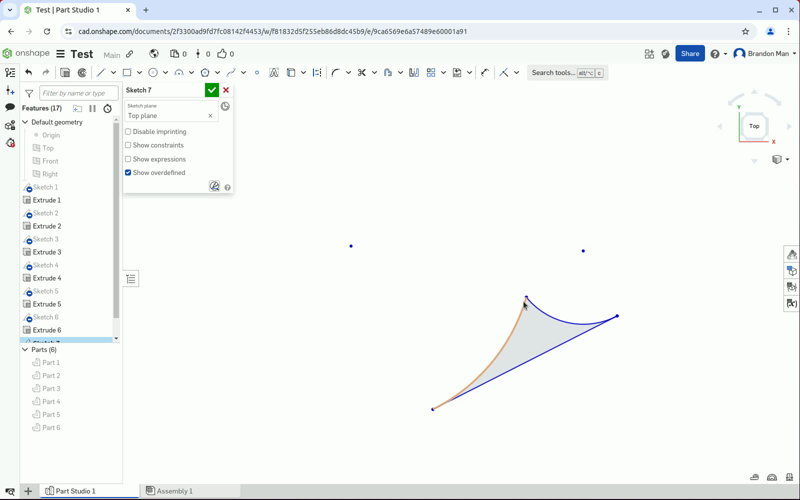
scroll(-6)
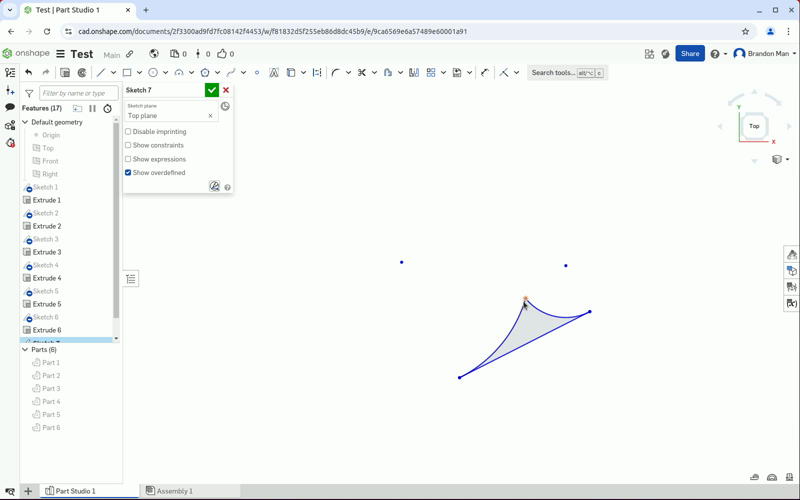
scroll(-6)
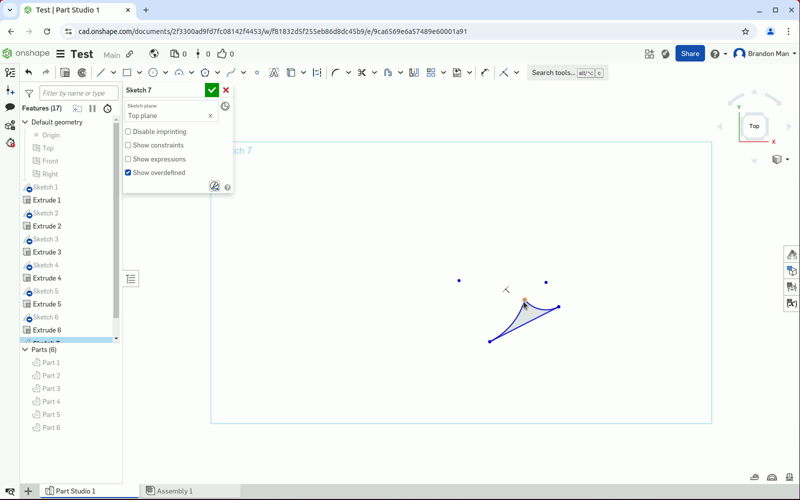
mouse_move(73, 352)
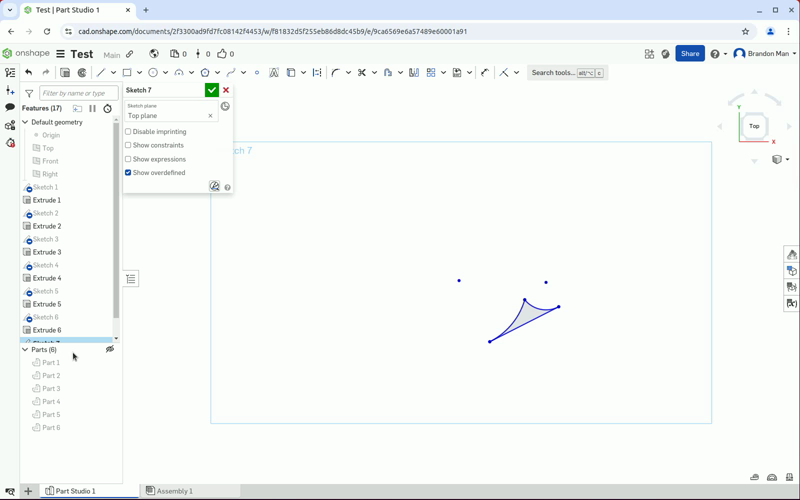
key(shift+y)
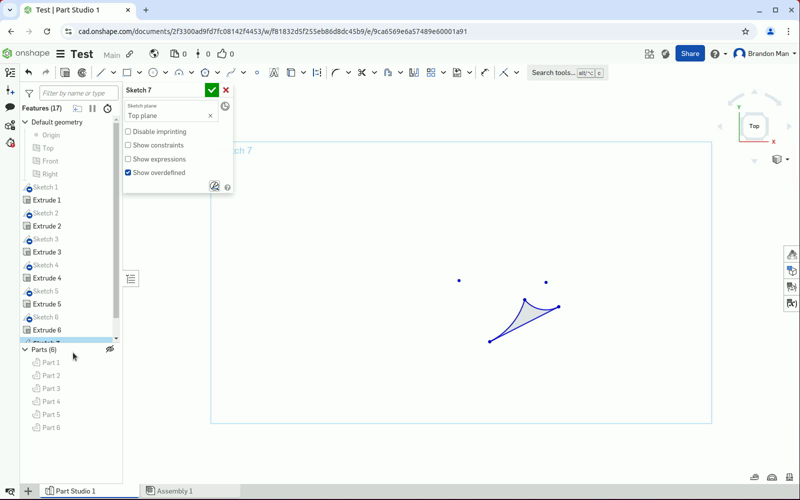
key(shift+e)
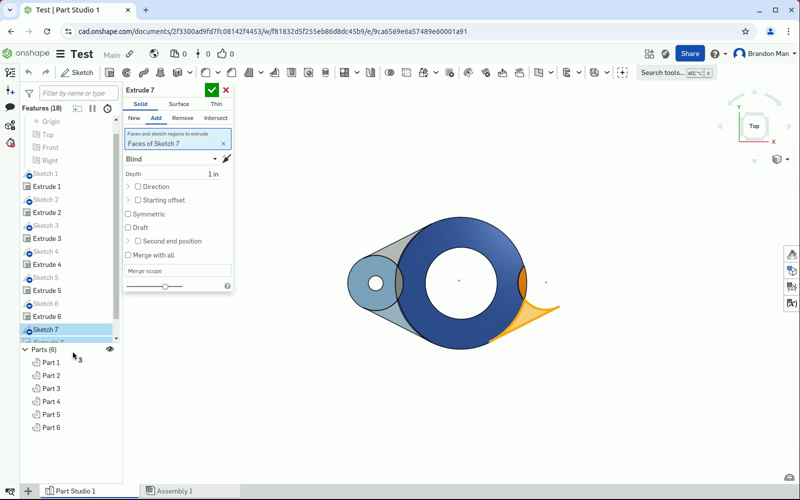
mouse_move(143, 106)
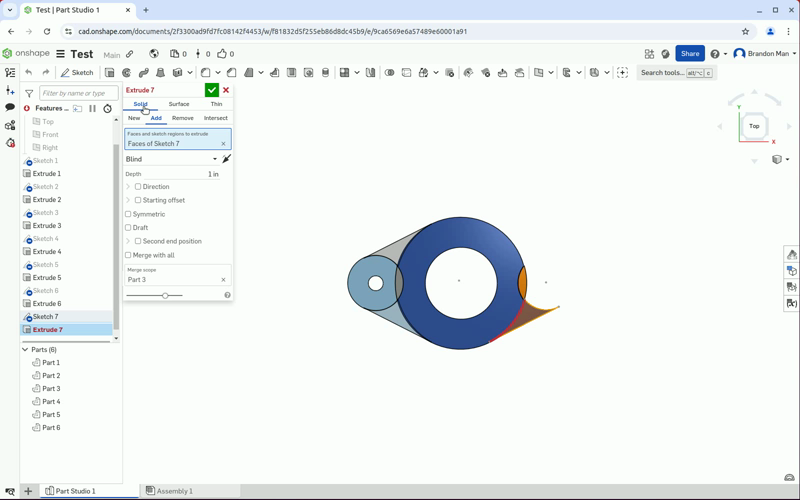
click(143, 106)
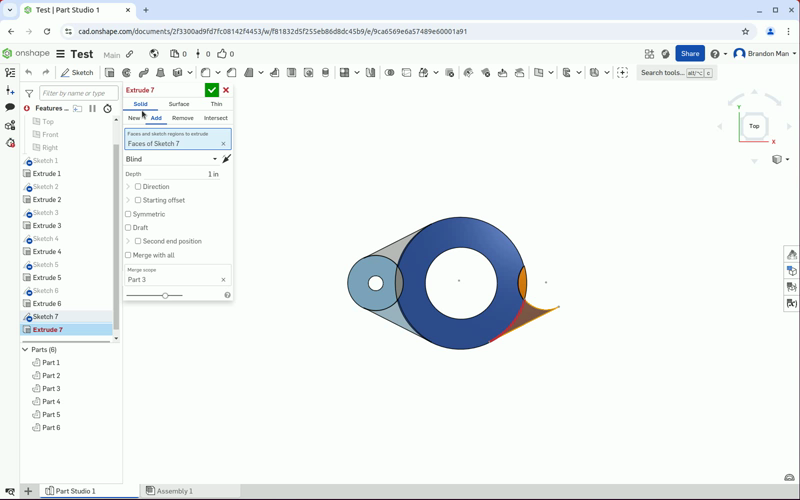
mouse_move(137, 120)
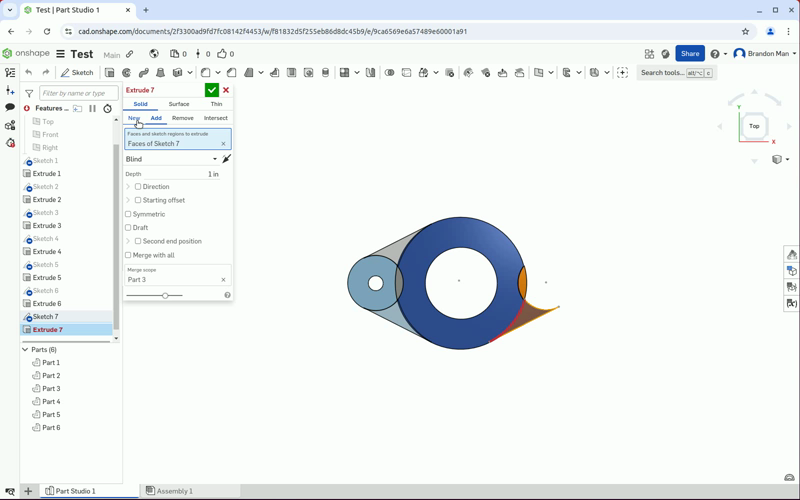
click(137, 120)
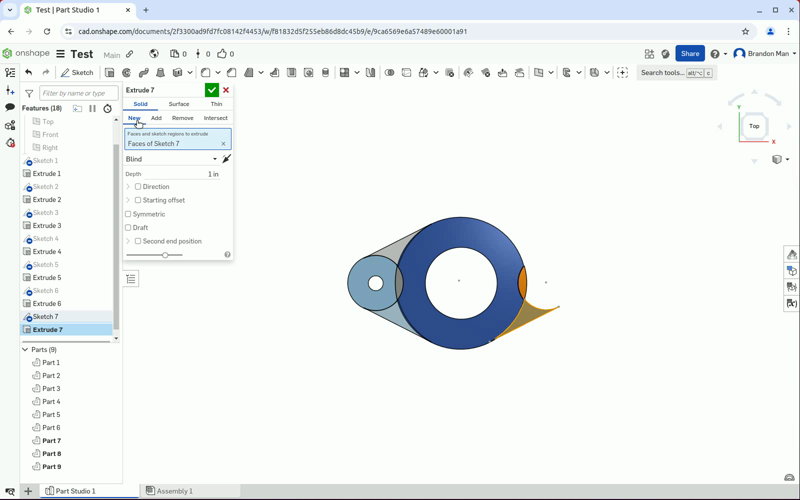
key(tab, 4)
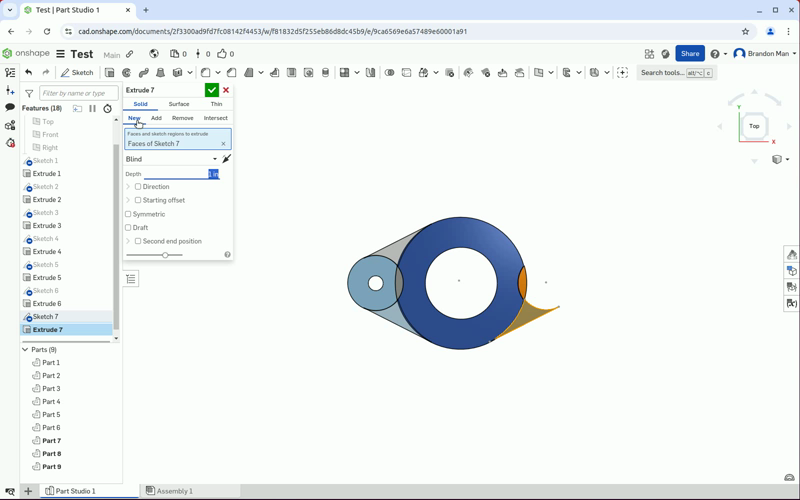
text(1.444)
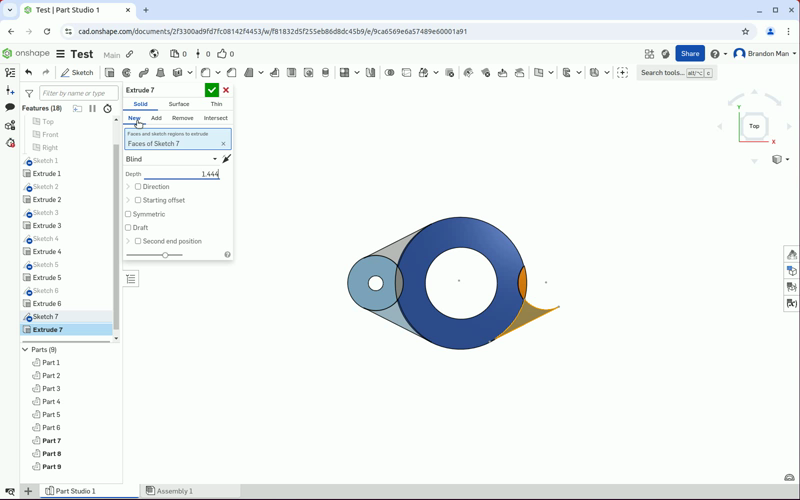
key(tab, 3)
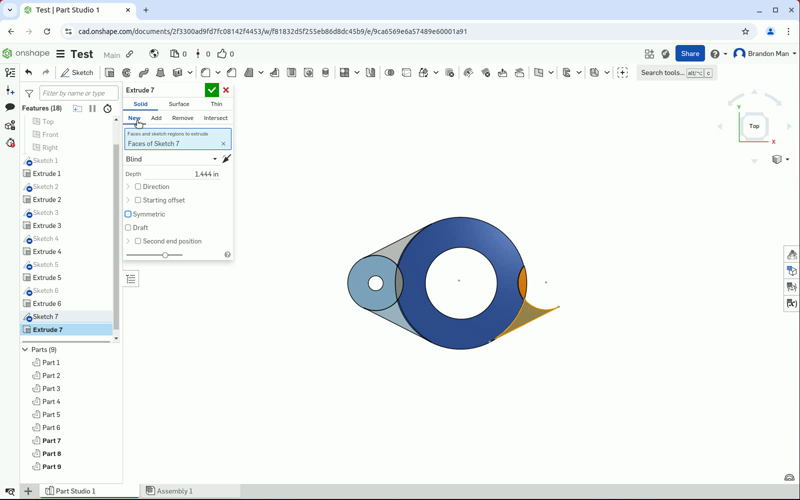
key(space)
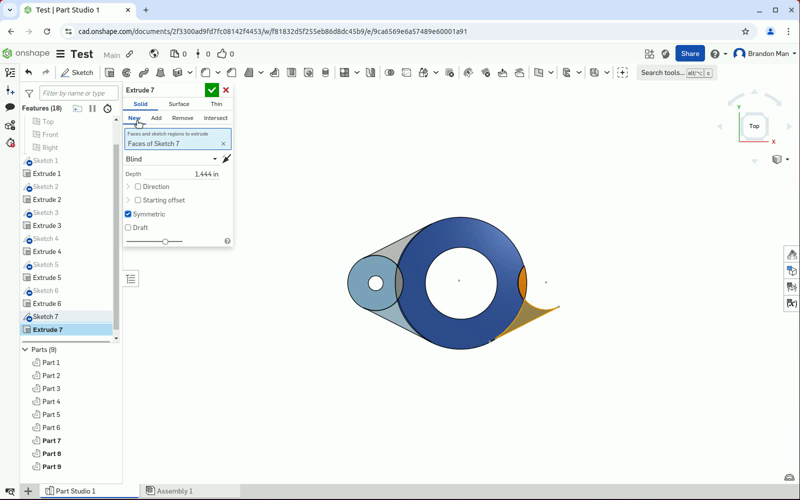
key(enter)
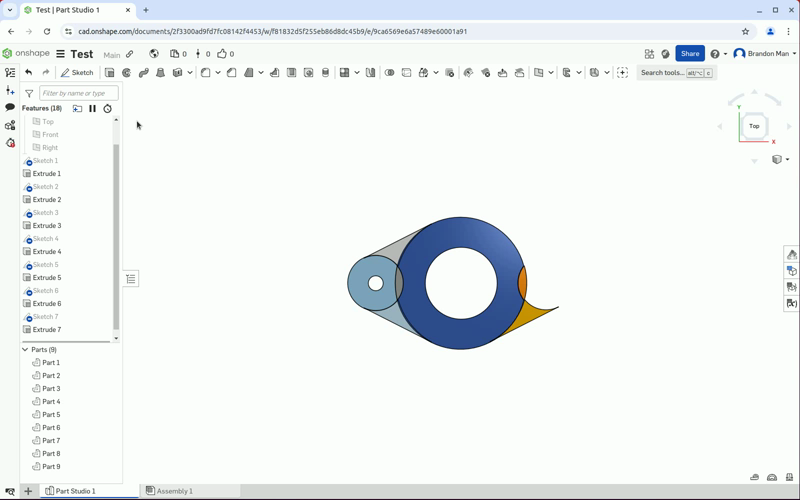
key(shift+h)
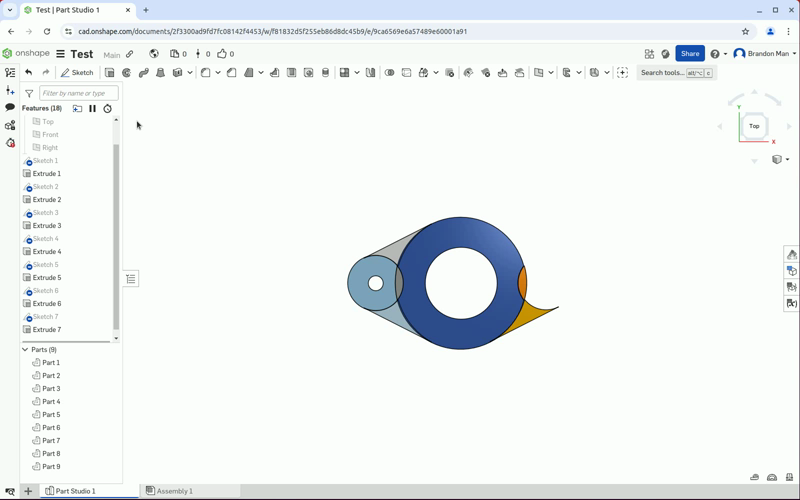
key(shift+h)
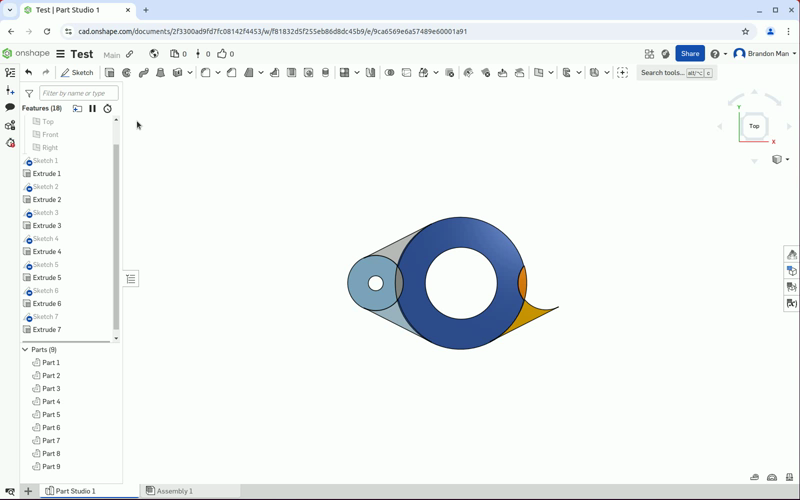
mouse_move(69, 163)
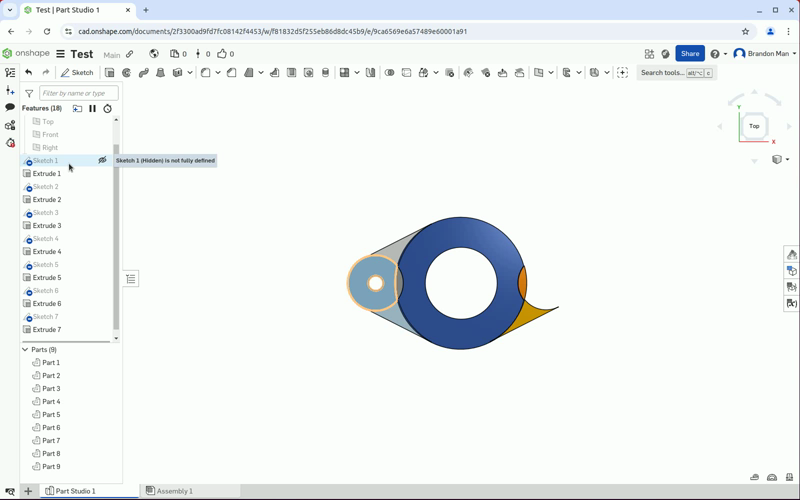
click(69, 163)
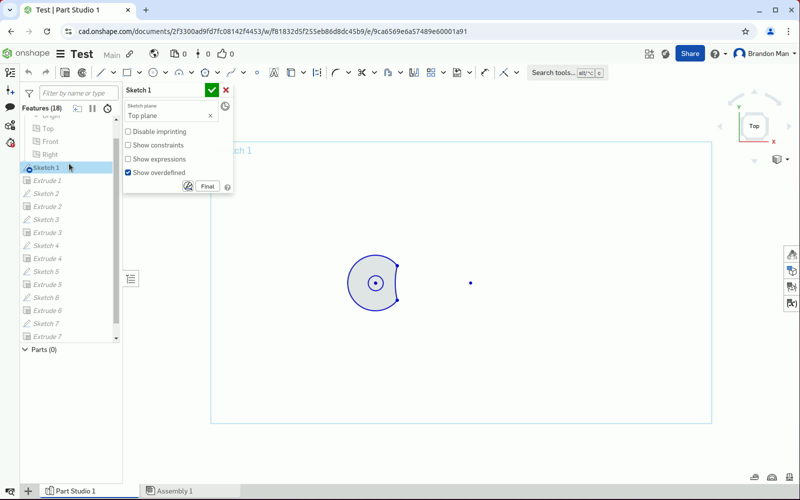
mouse_move(229, 92)
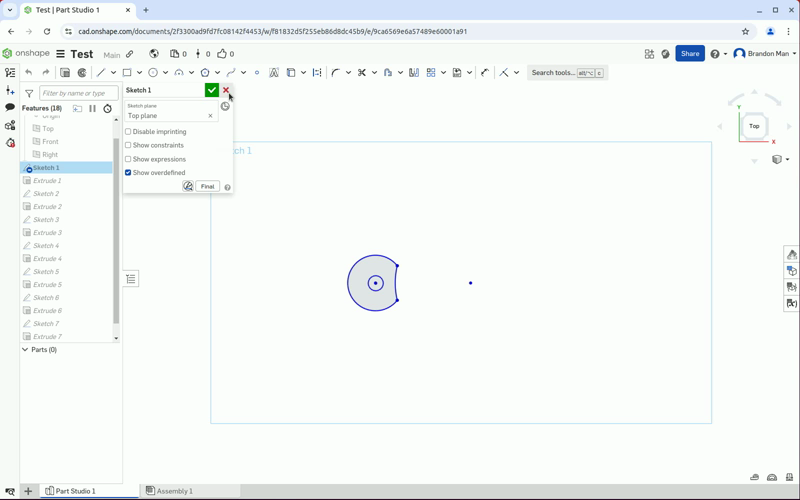
click(229, 92)
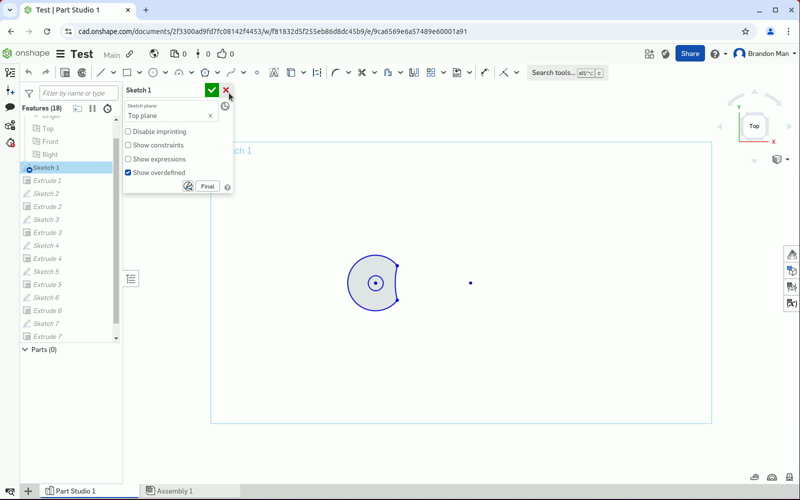
key(shift+s)
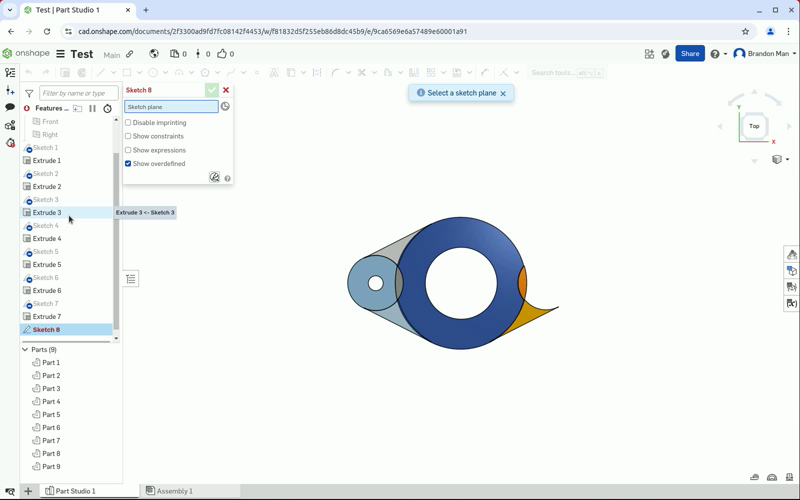
scroll(3)
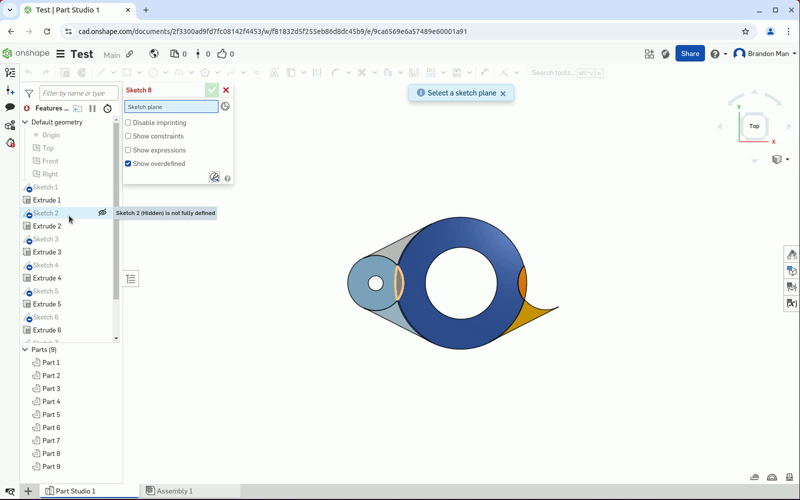
mouse_move(69, 150)
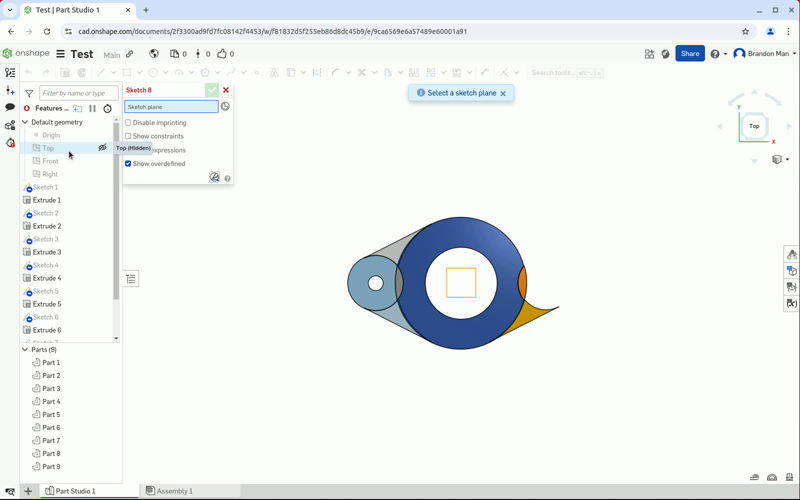
click(69, 150)
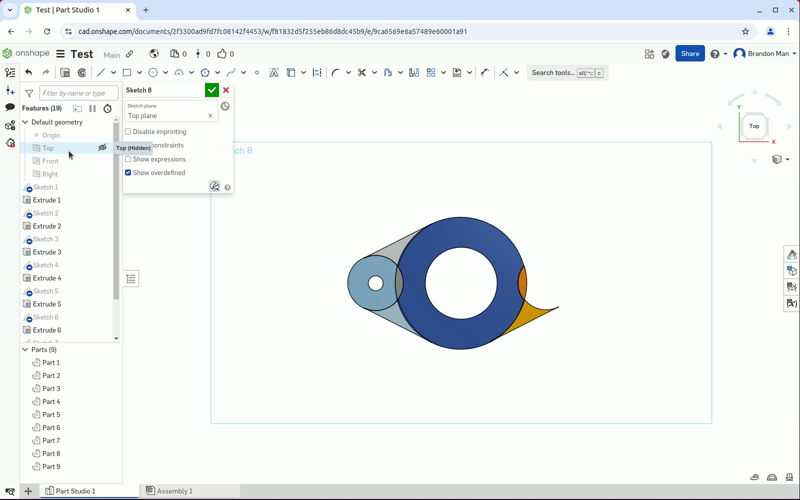
mouse_move(73, 352)
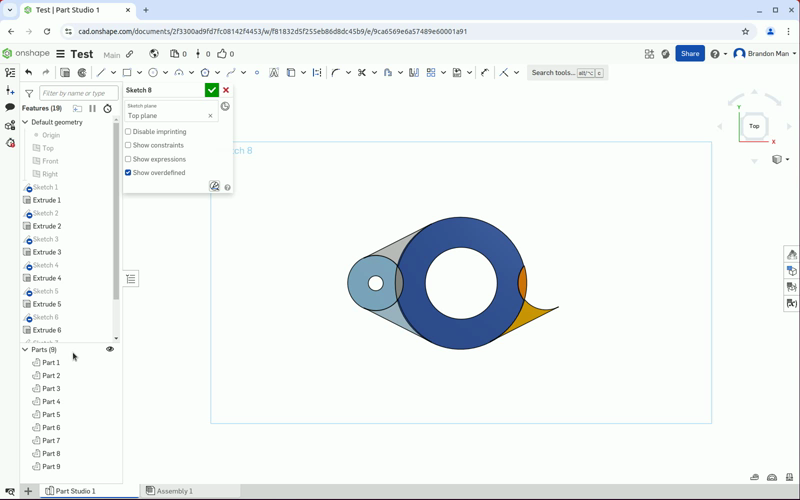
key(y)
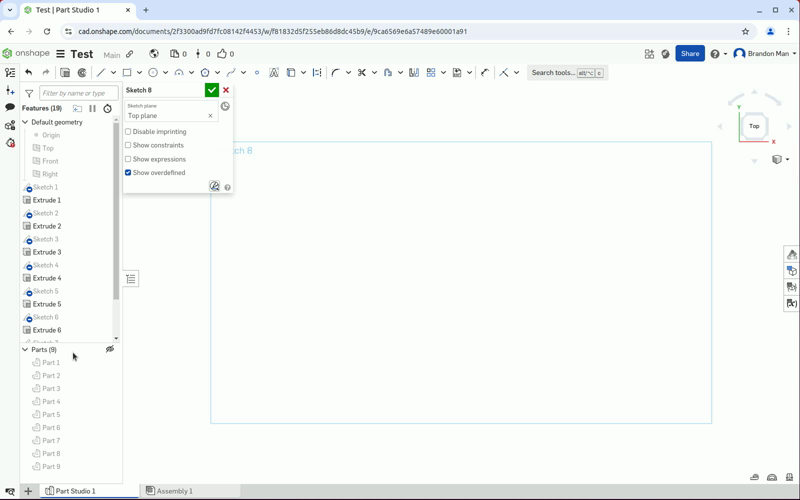
key(a)
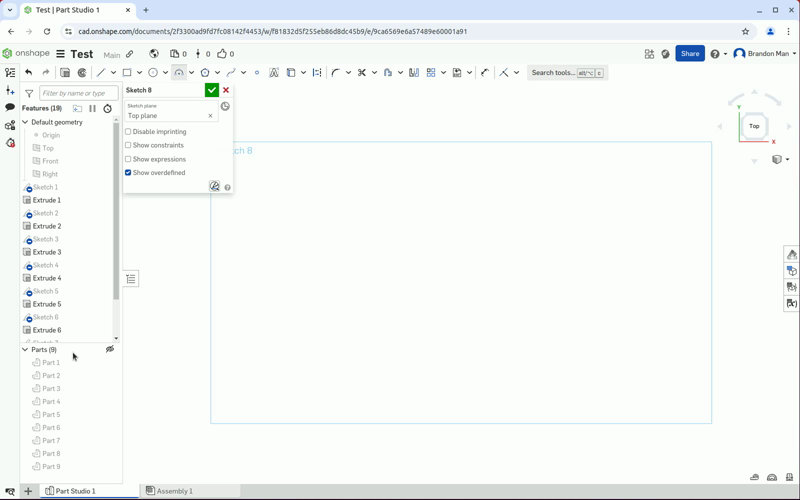
key_down(shift)
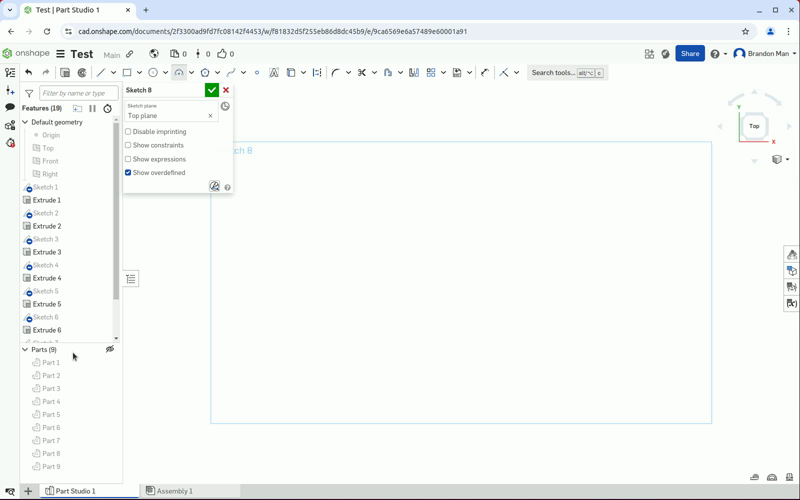
mouse_move(524, 300)
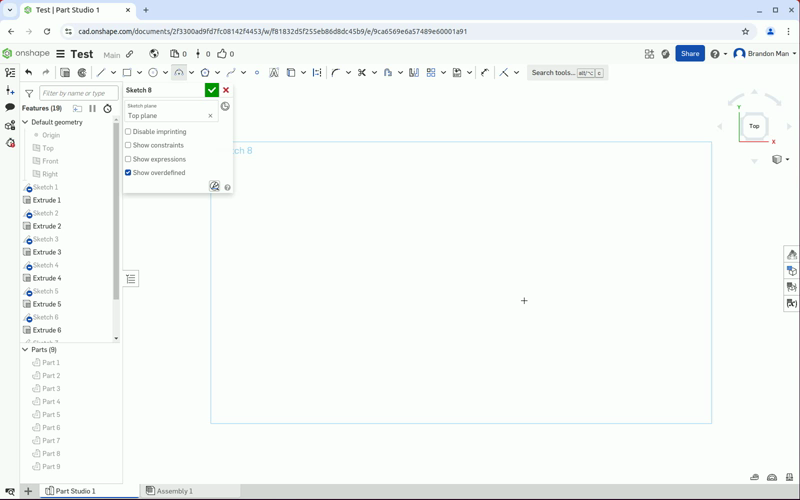
click(524, 300)
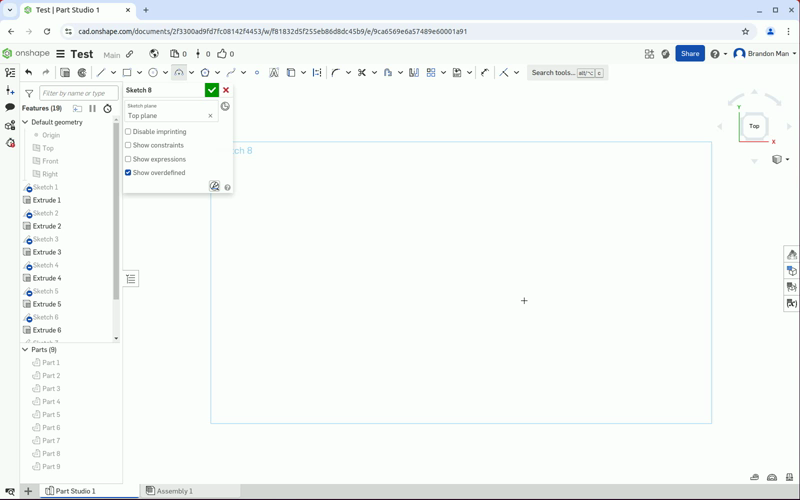
key_up(shift)
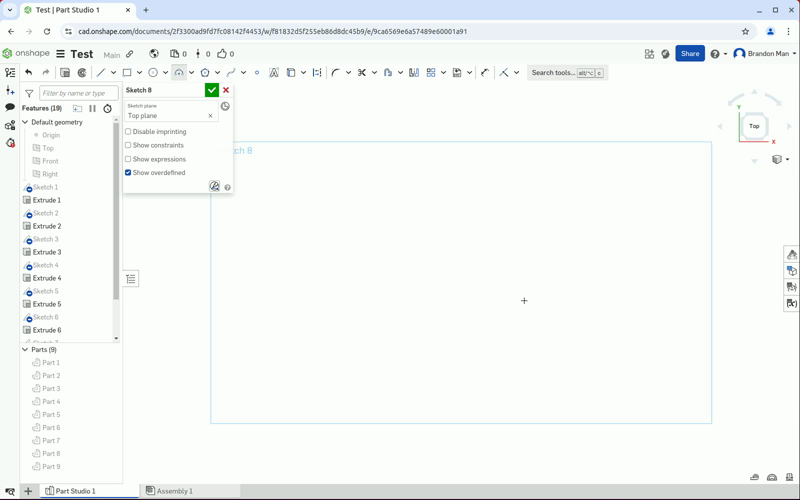
key_down(shift)
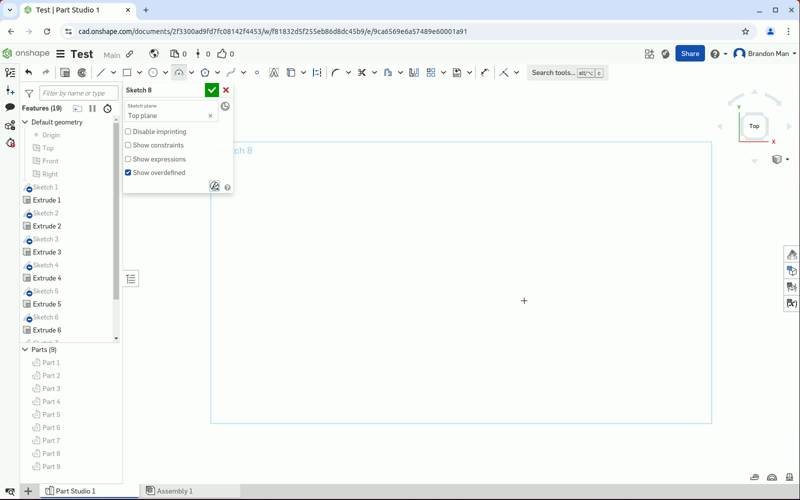
mouse_move(524, 265)
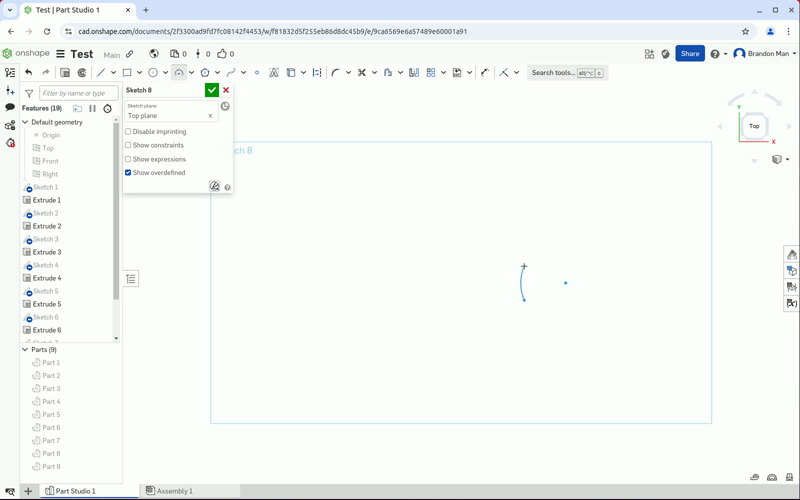
click(524, 265)
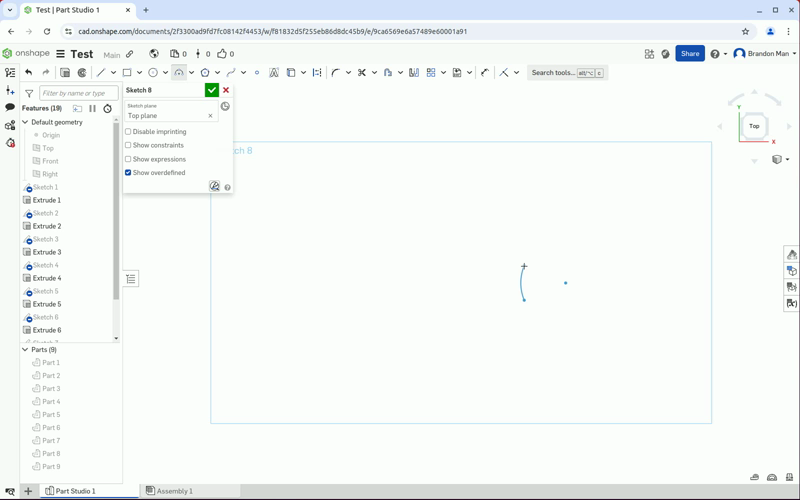
mouse_move(573, 283)
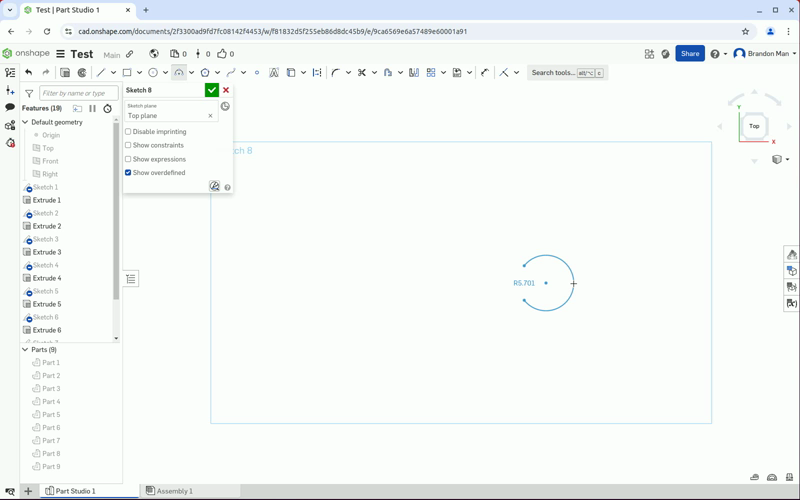
click(573, 283)
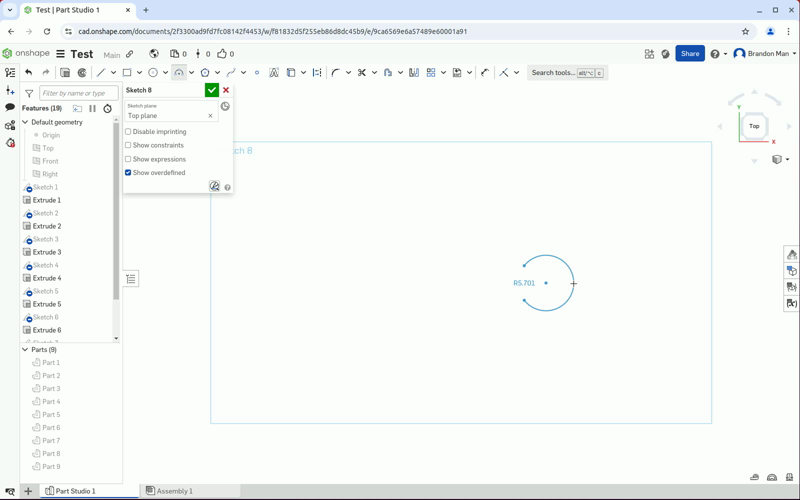
key_up(shift)
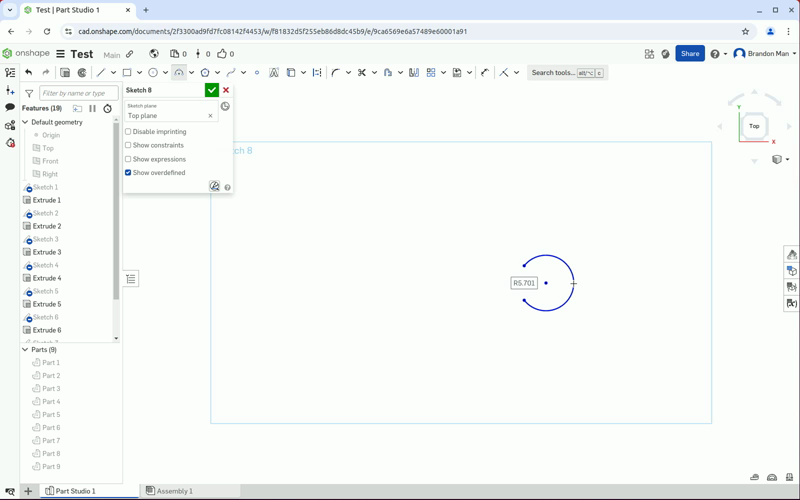
mouse_move(524, 265)
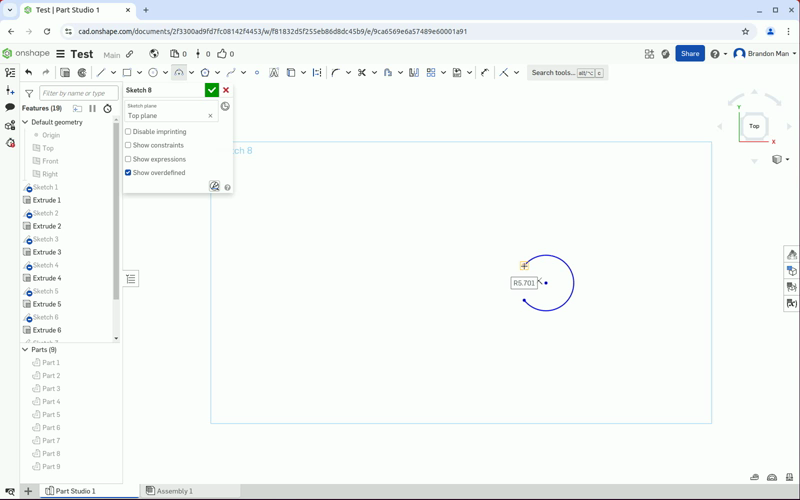
click(524, 265)
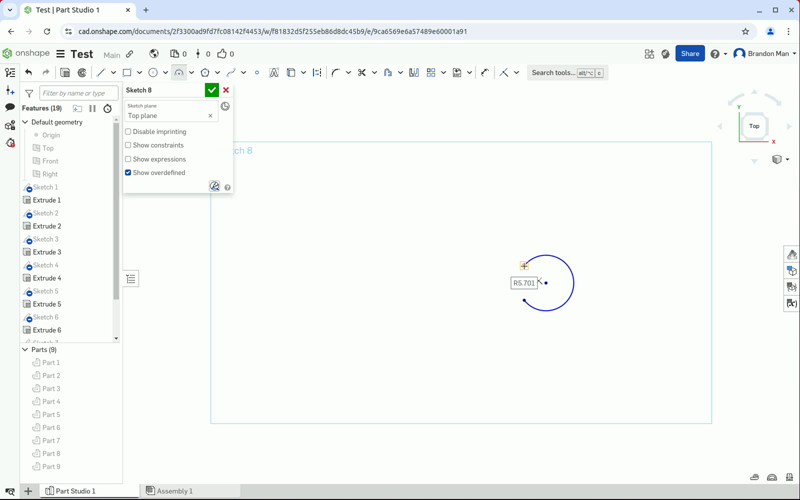
mouse_move(524, 300)
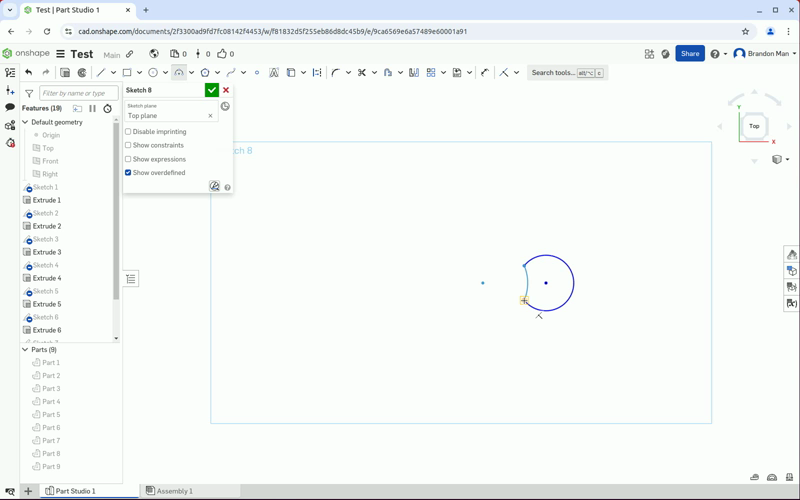
click(524, 300)
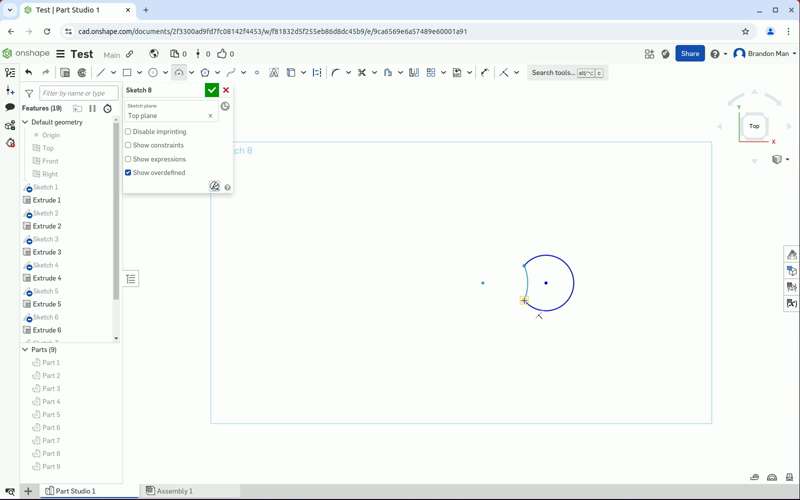
key_down(shift)
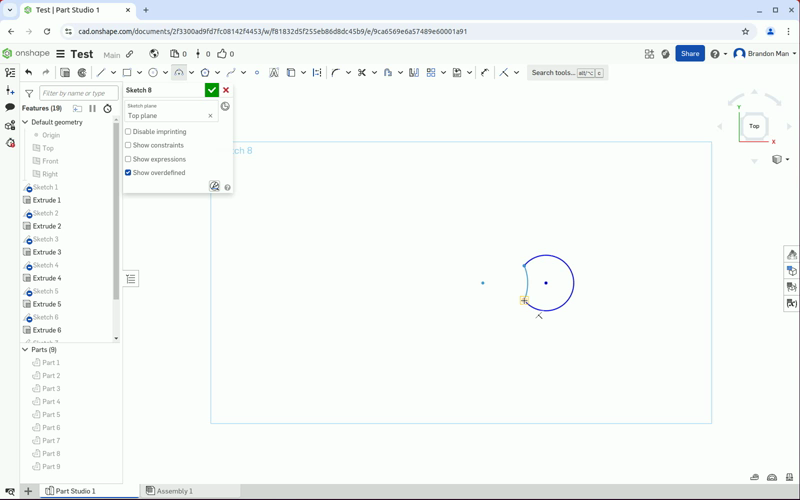
mouse_move(526, 283)
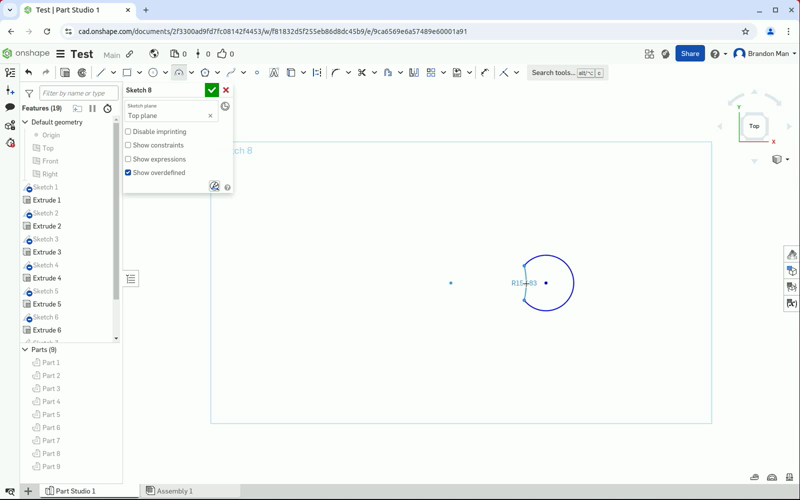
click(526, 283)
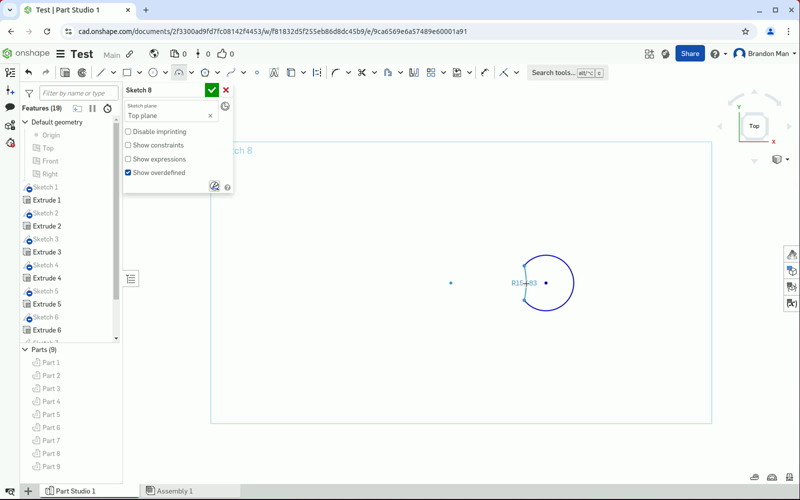
key_up(shift)
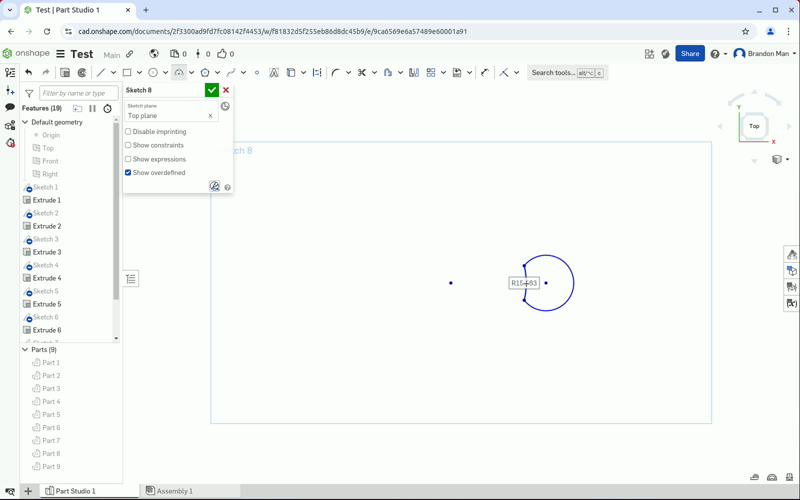
key(esc)
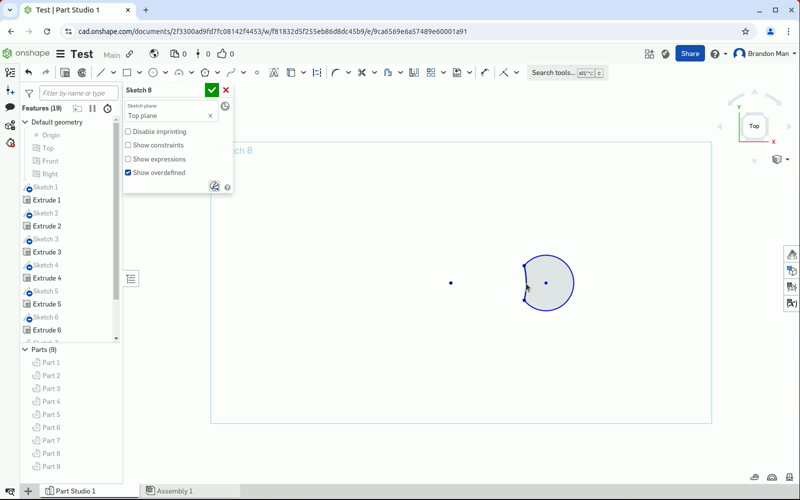
key(c)
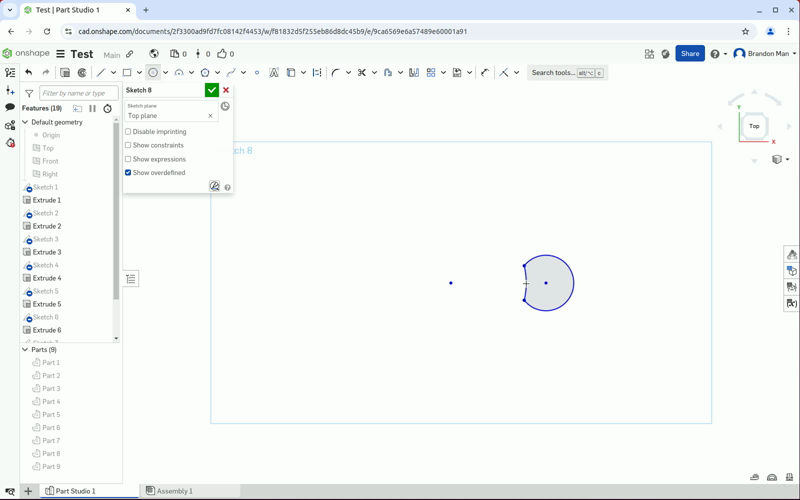
key_down(shift)
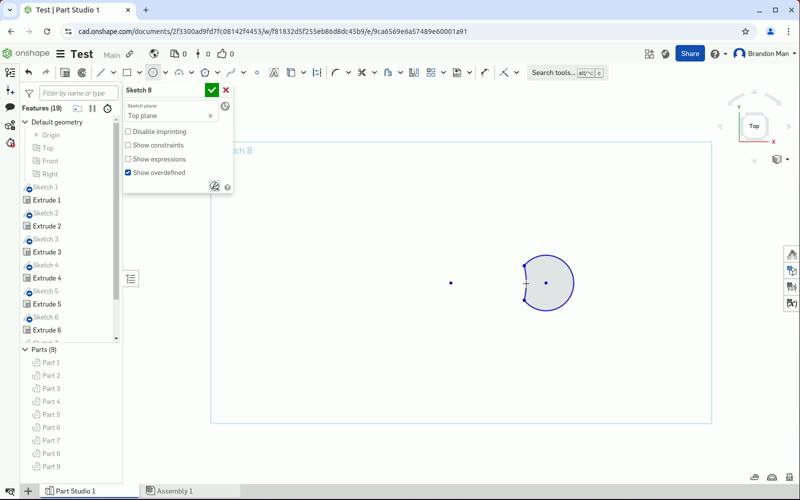
mouse_move(546, 283)
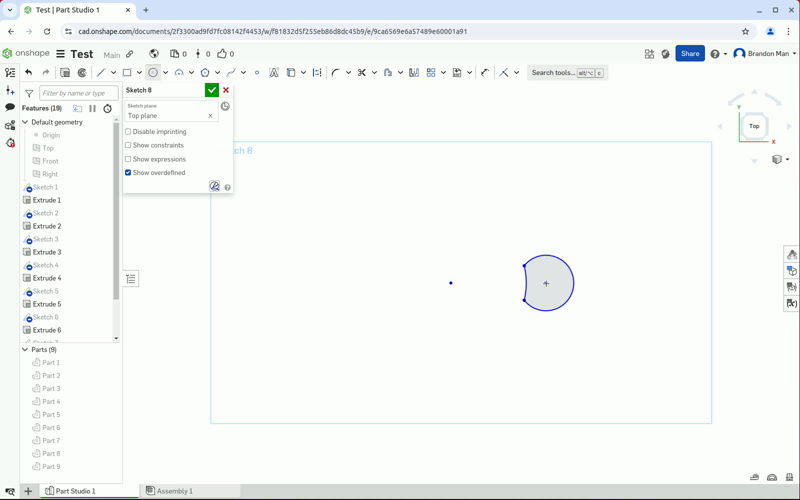
click(546, 283)
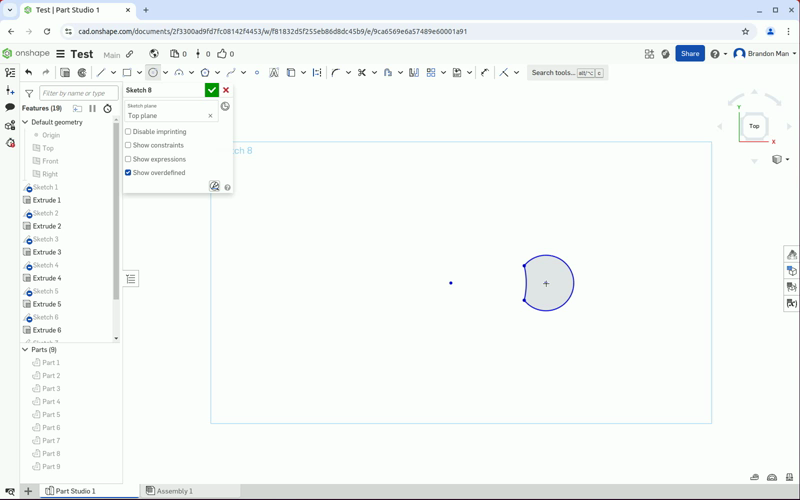
key_up(shift)
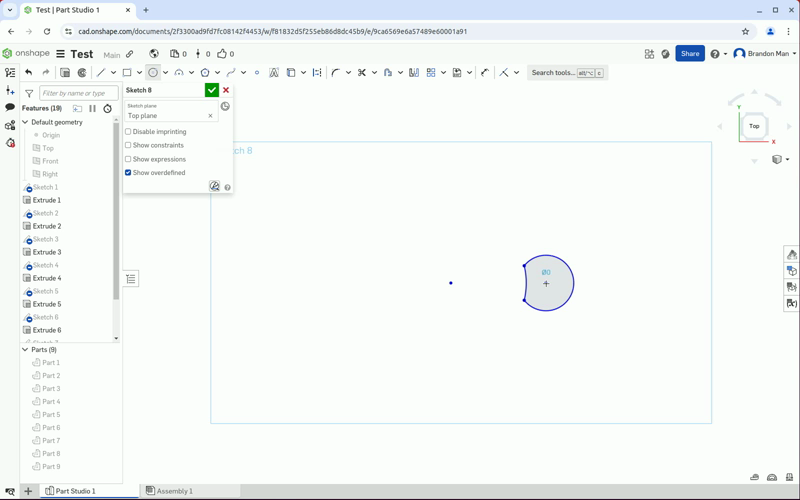
mouse_move(553, 283)
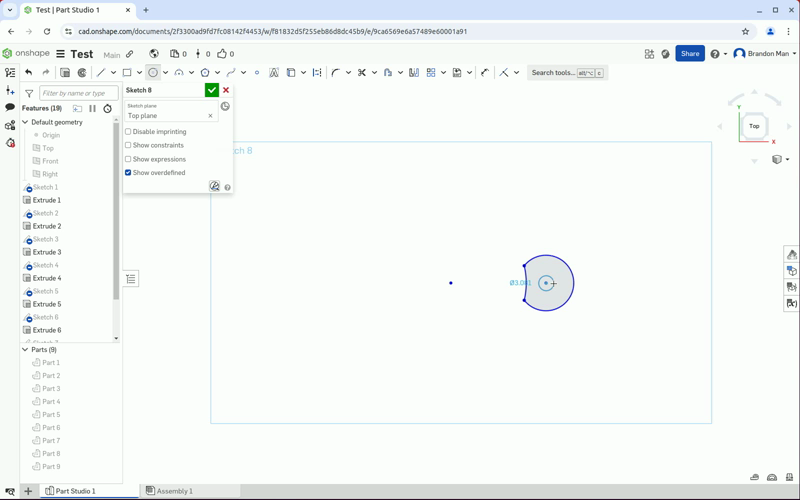
click(553, 283)
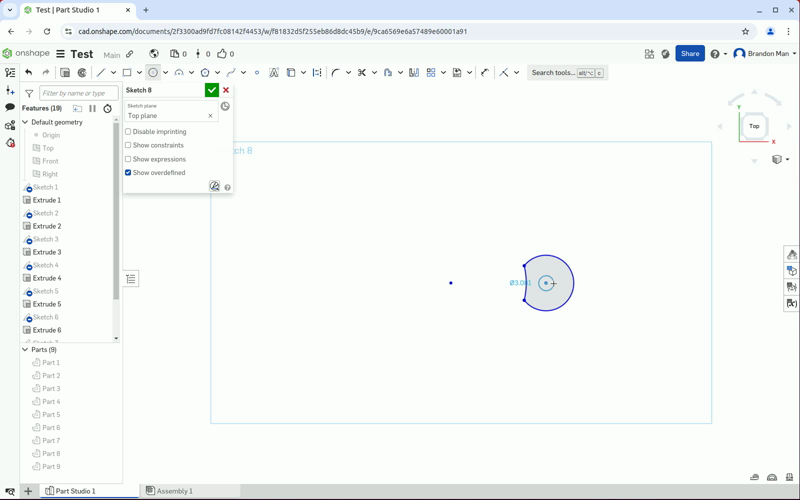
key(esc)
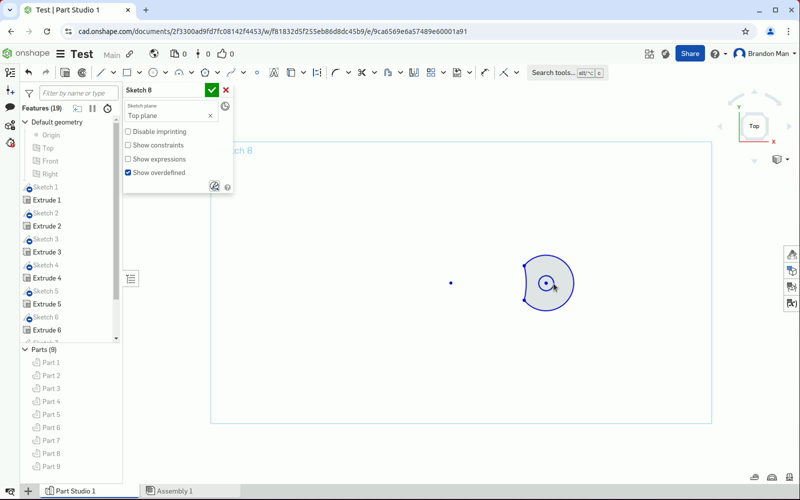
mouse_move(565, 266)
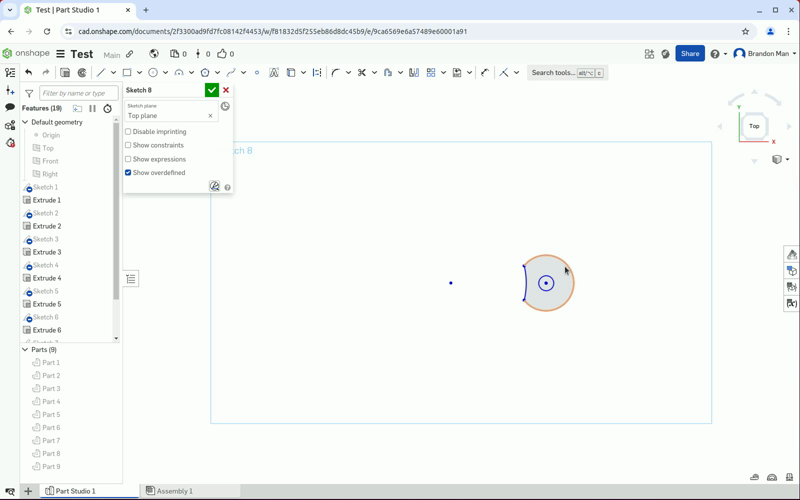
click(565, 266)
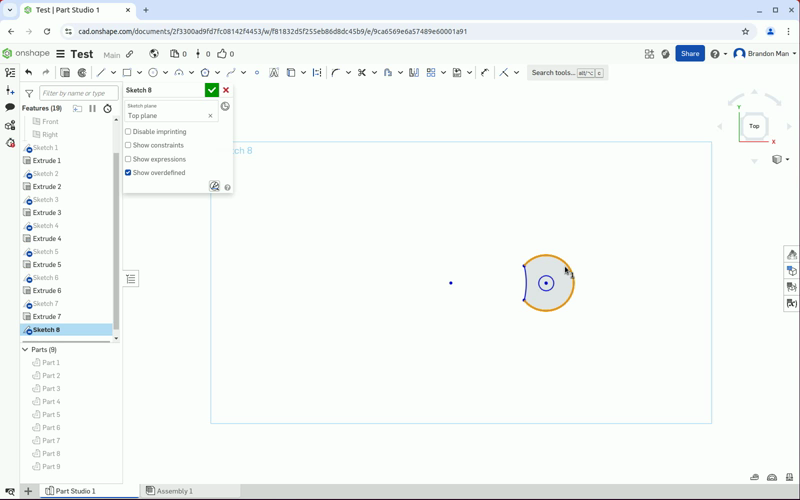
mouse_move(73, 352)
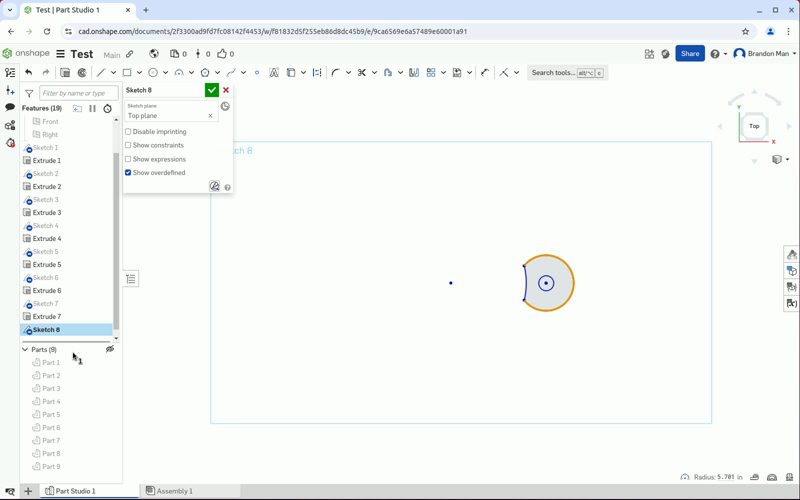
key(shift+y)
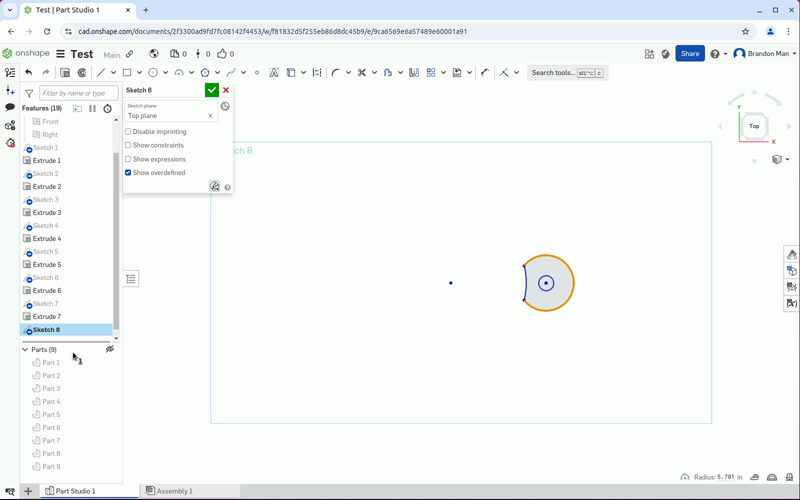
key(shift+e)
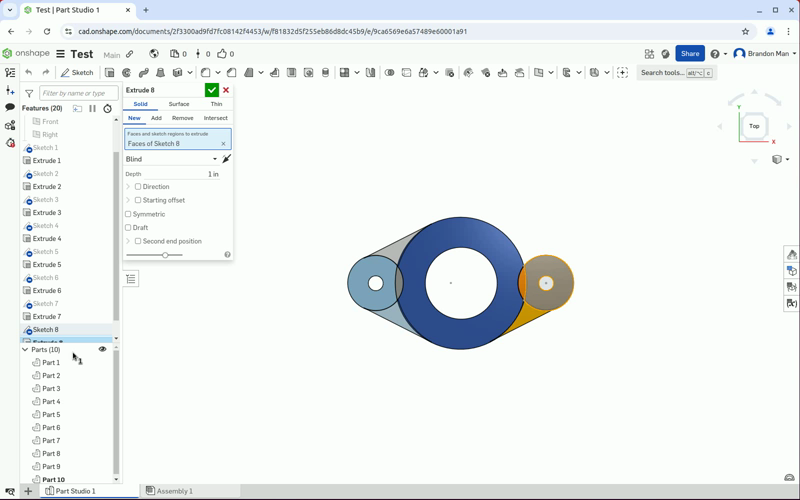
mouse_move(143, 106)
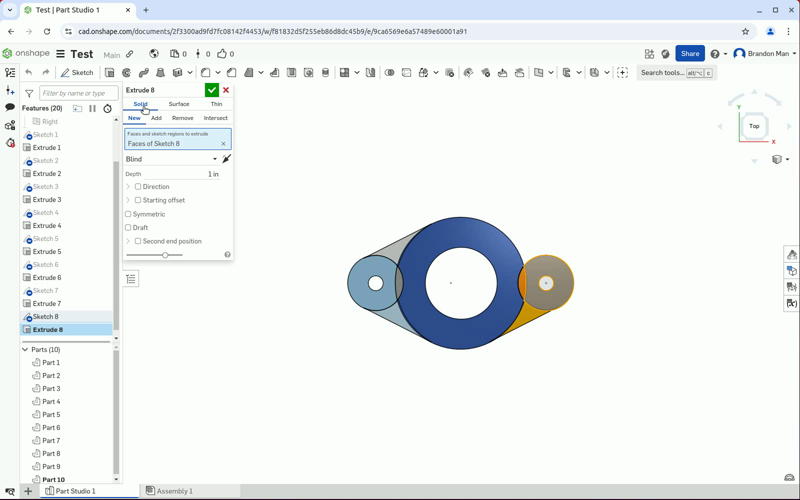
click(143, 106)
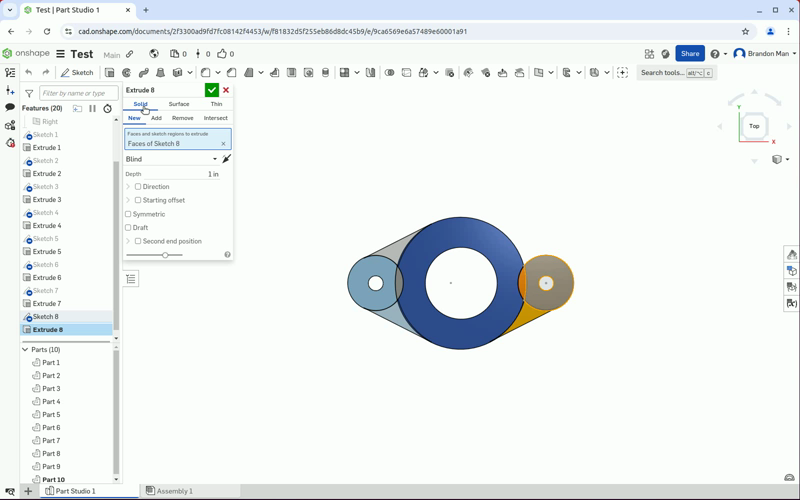
mouse_move(137, 120)
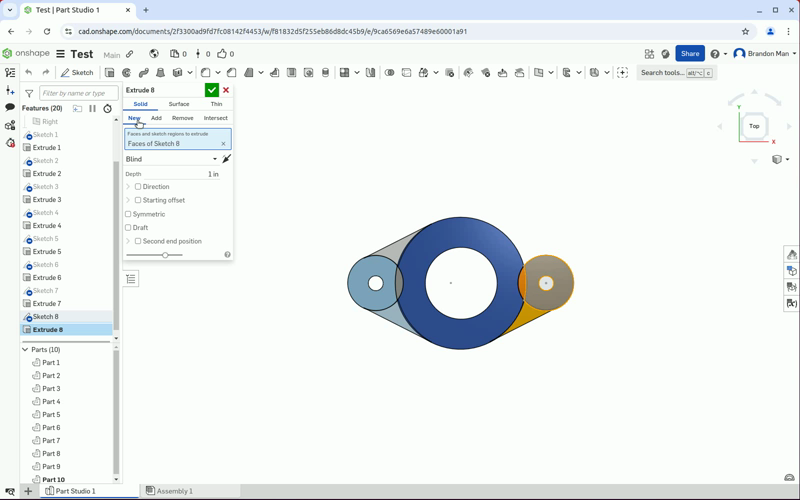
click(137, 120)
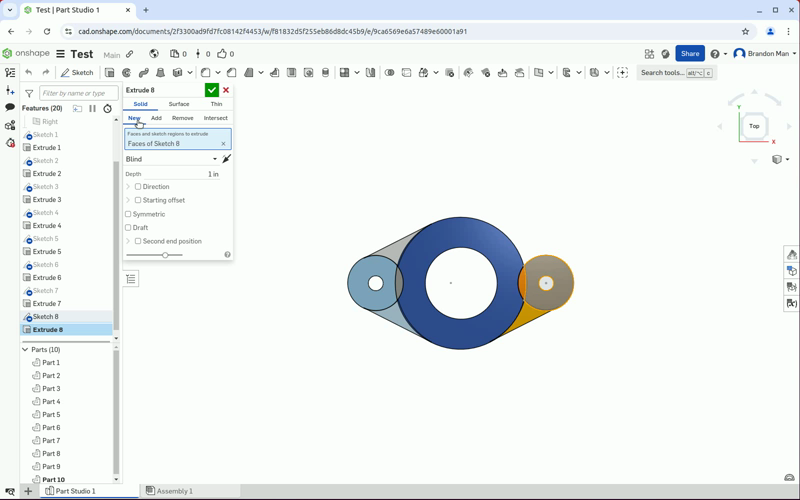
key(tab, 4)
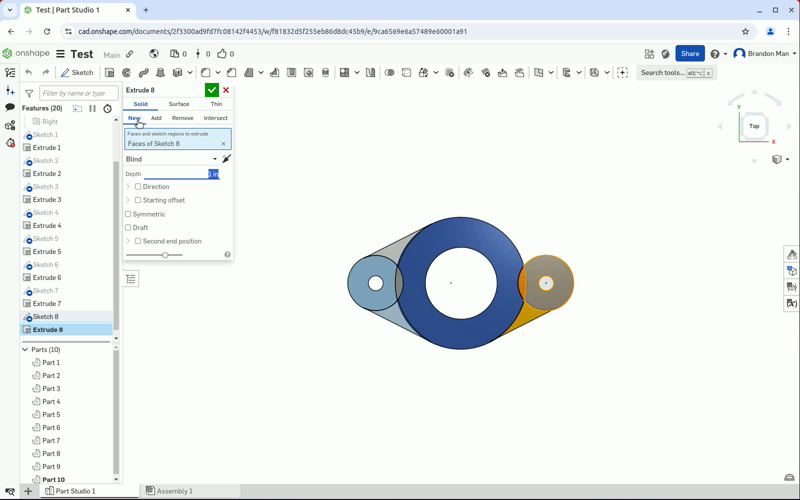
text(1.444)
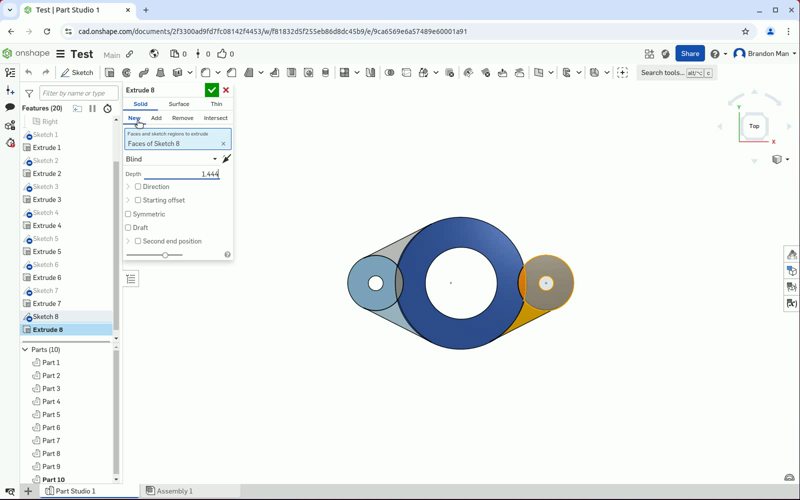
key(tab, 3)
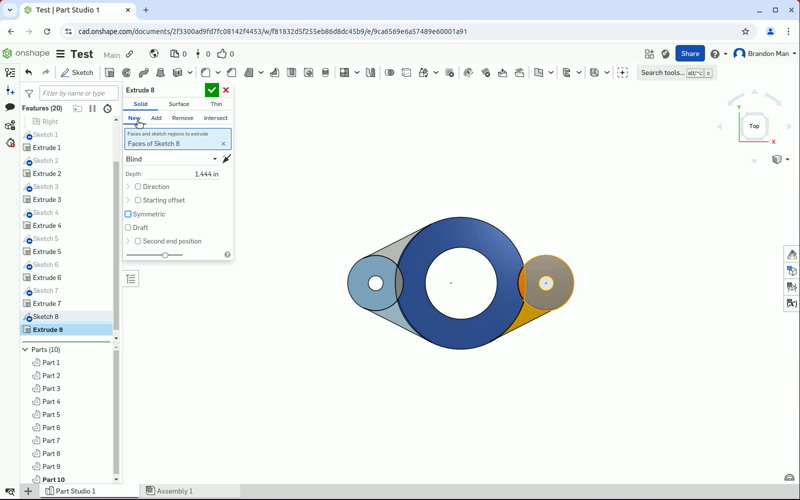
key(space)
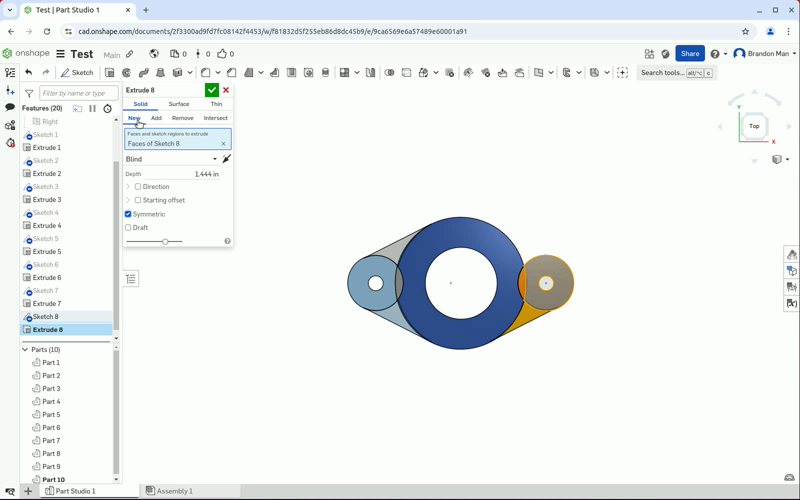
key(enter)
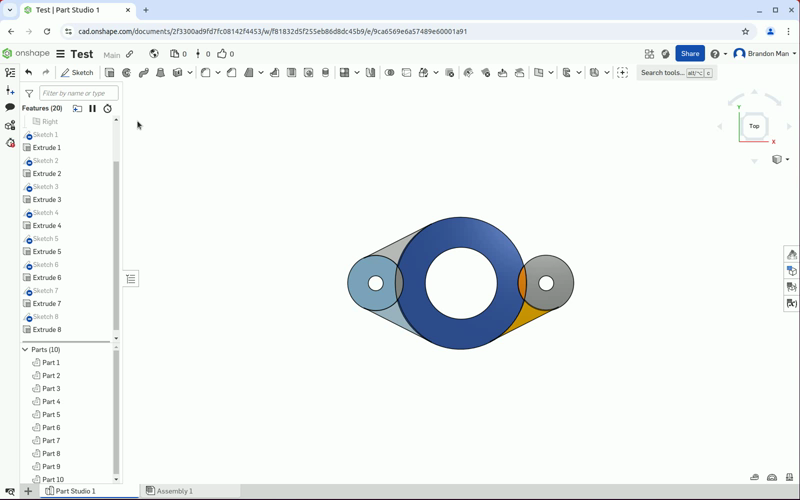
key(shift+h)
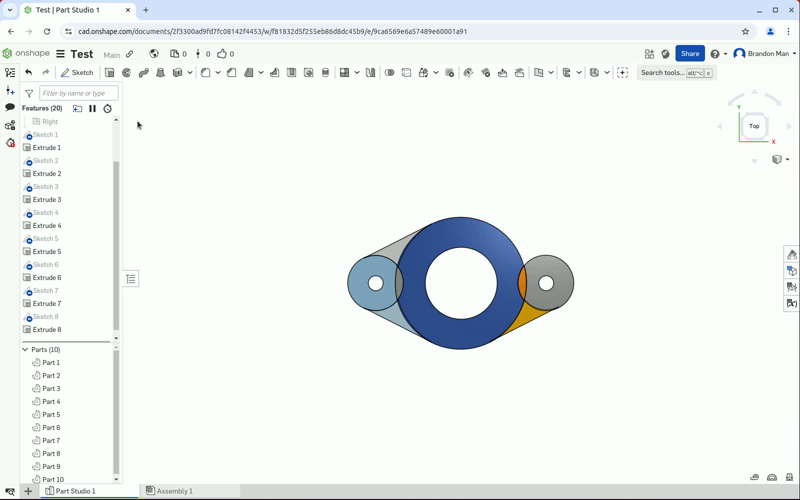
key(shift+h)
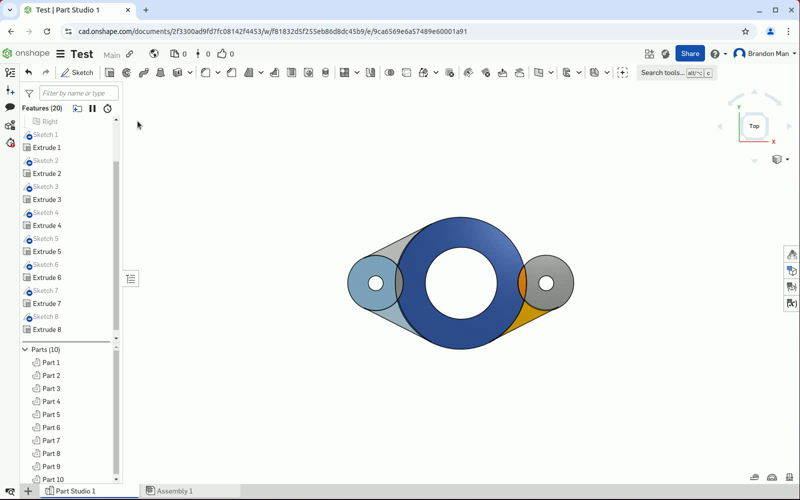
mouse_move(69, 137)
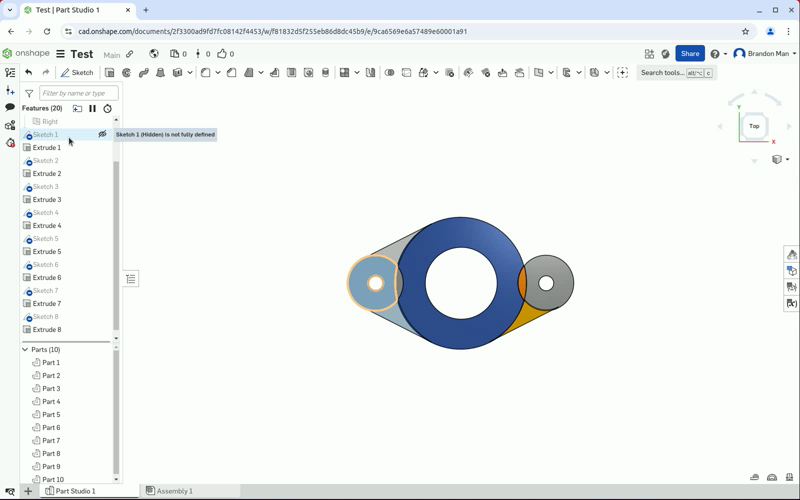
click(69, 137)
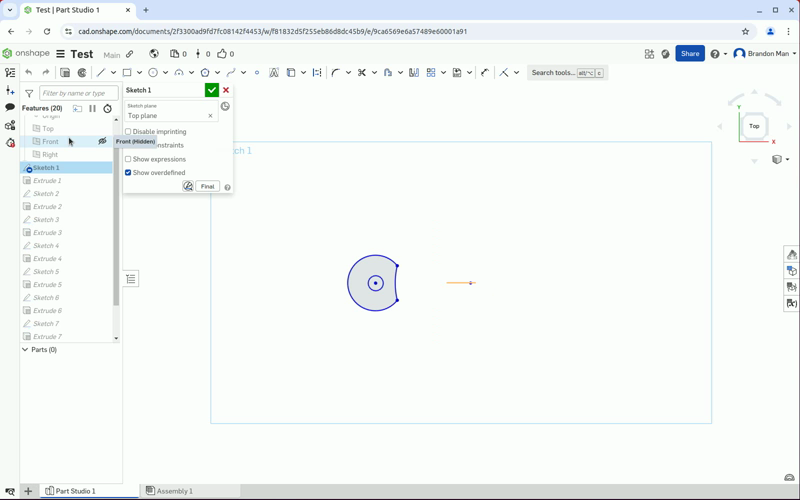
mouse_move(229, 92)
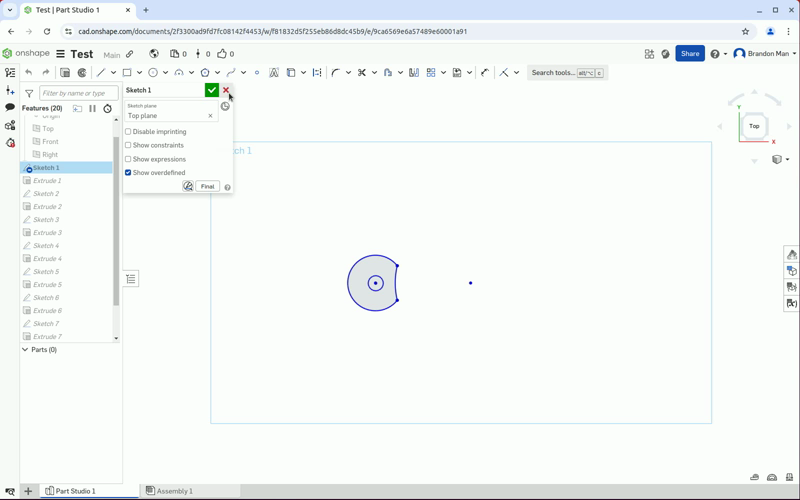
click(229, 92)
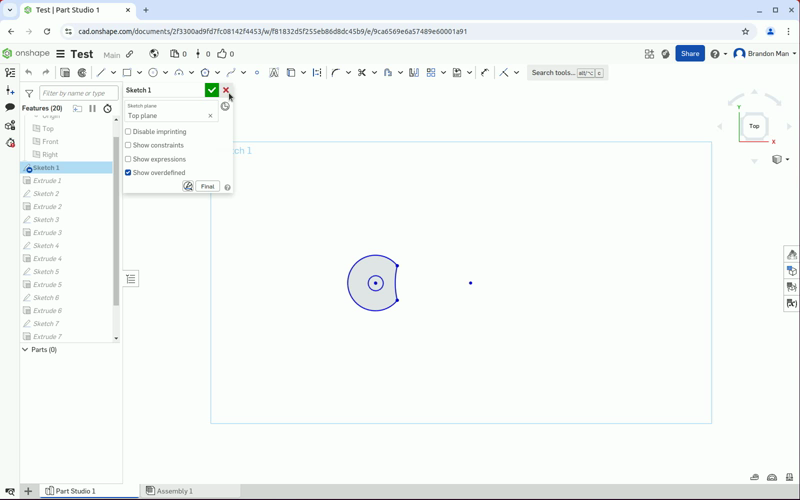
key(shift+s)
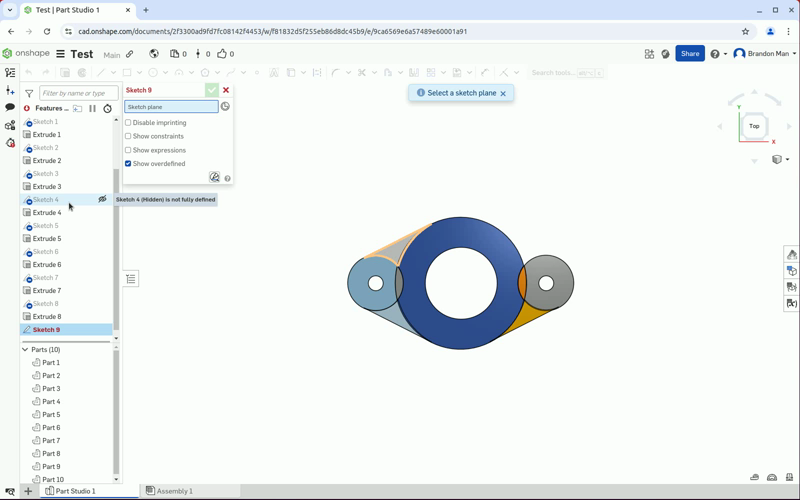
scroll(3)
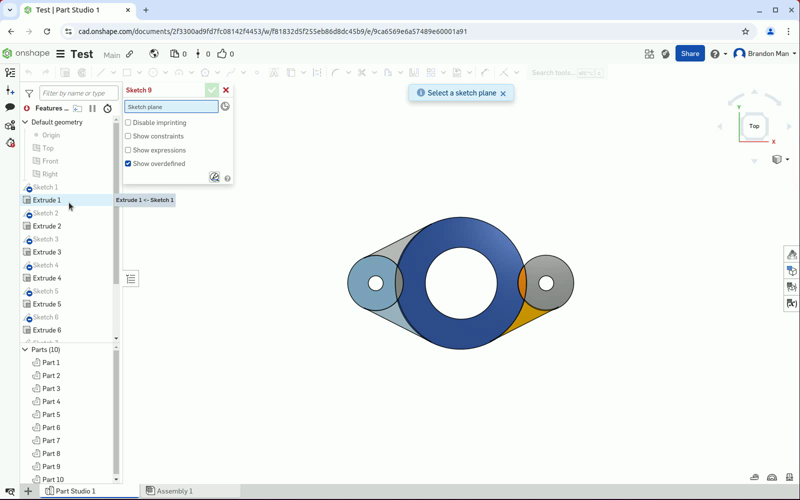
mouse_move(69, 150)
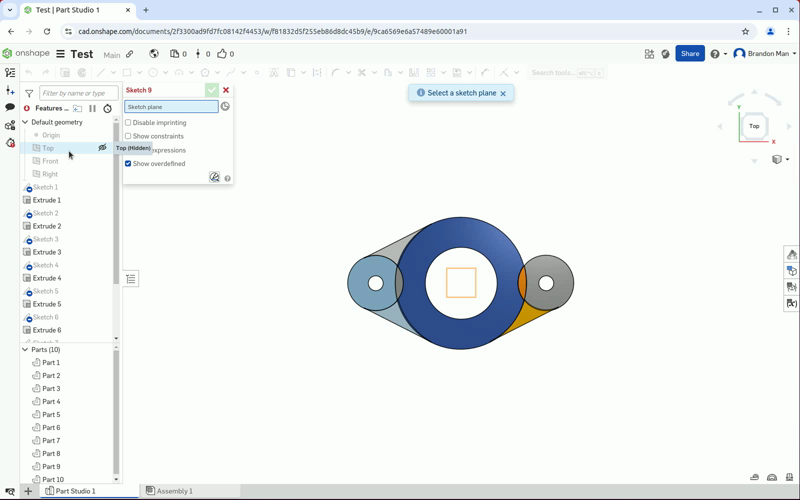
click(69, 150)
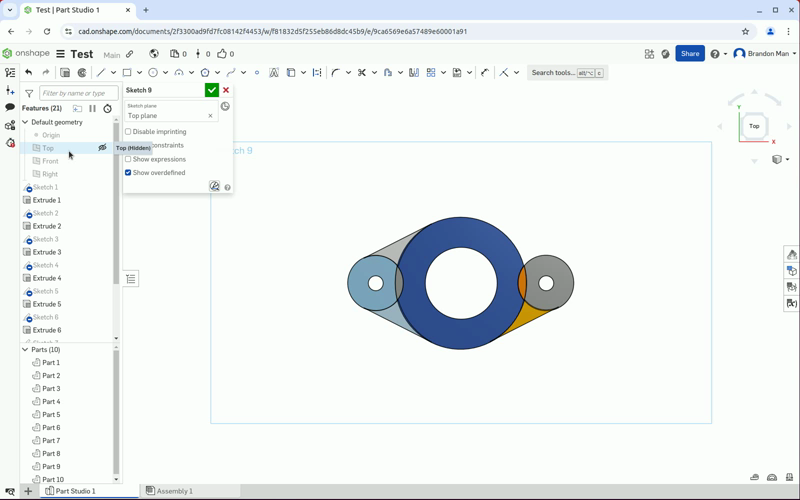
mouse_move(69, 352)
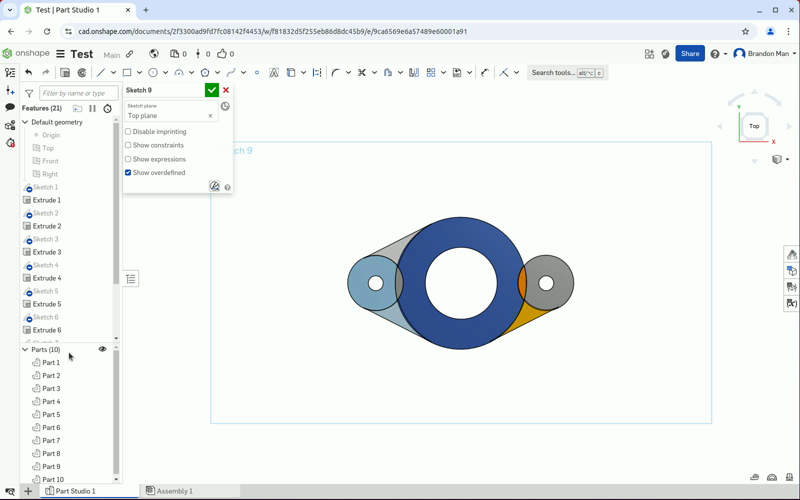
key(y)
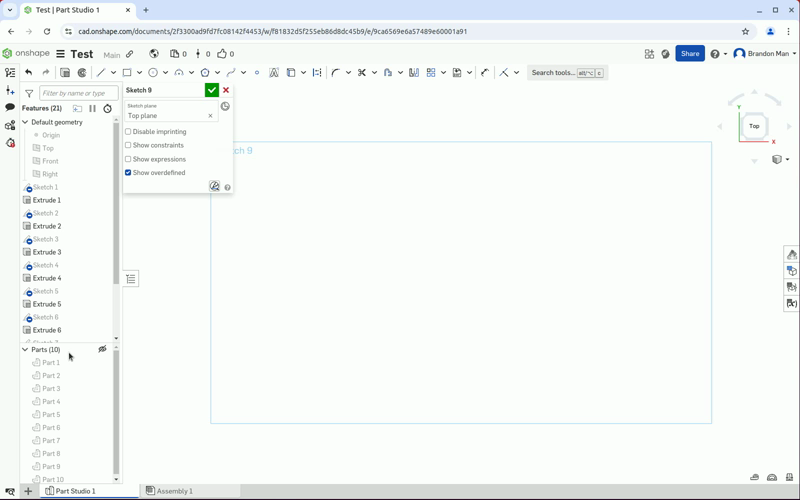
key(a)
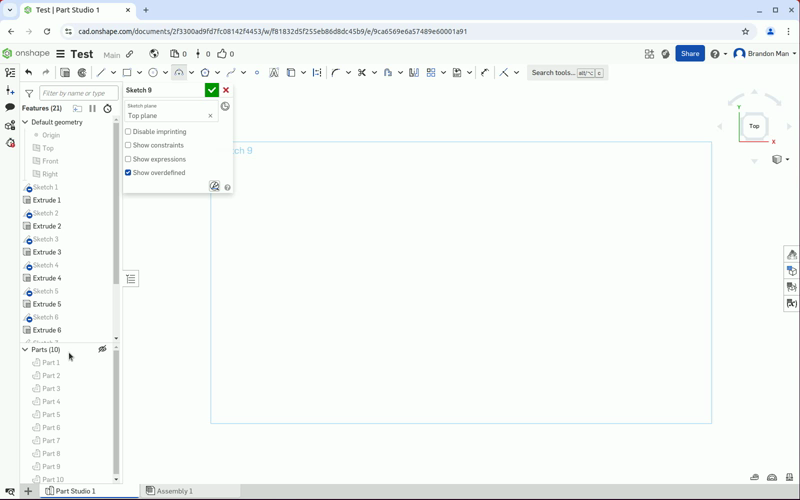
key_down(shift)
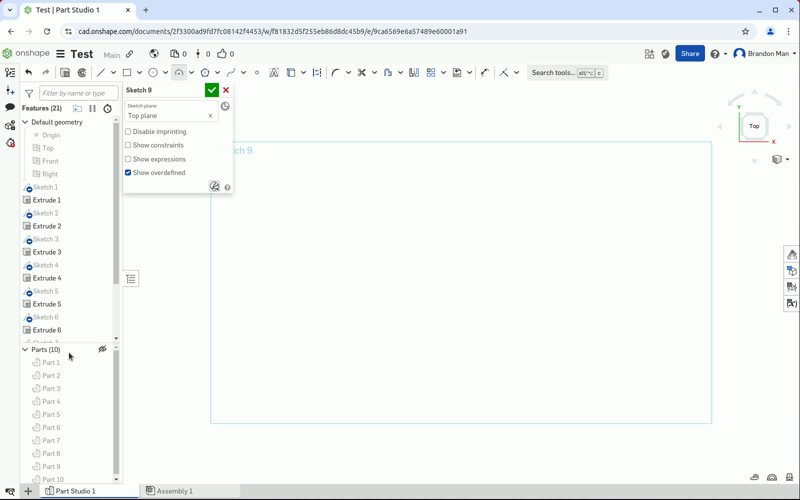
mouse_move(489, 224)
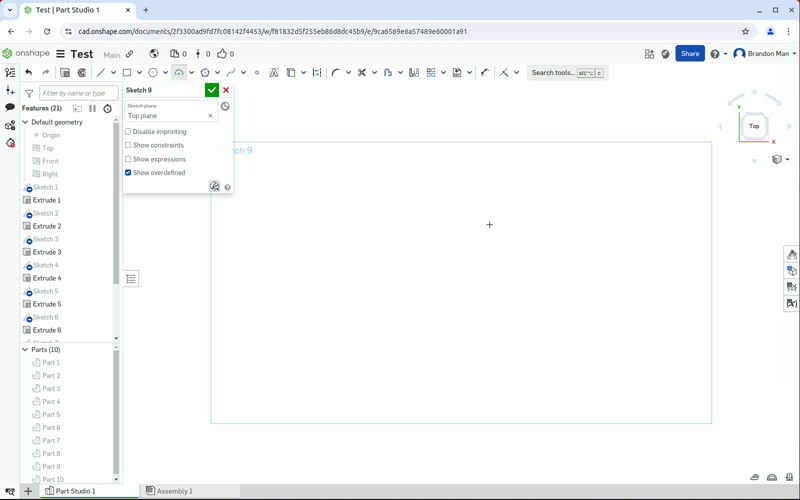
click(489, 224)
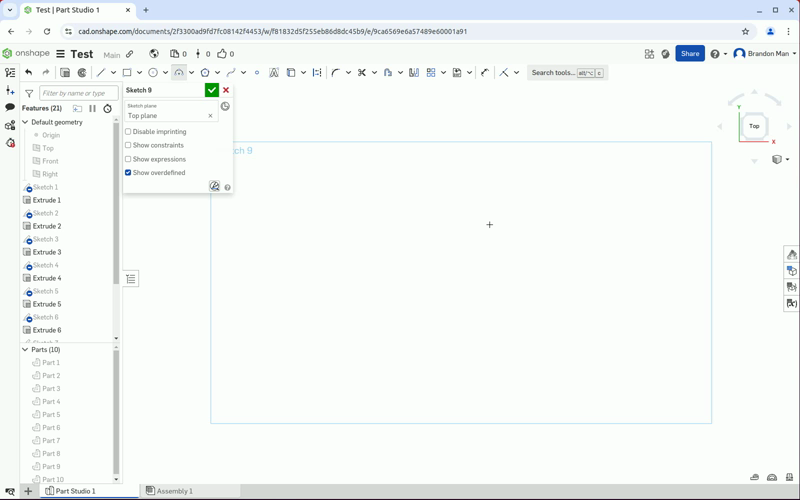
key_up(shift)
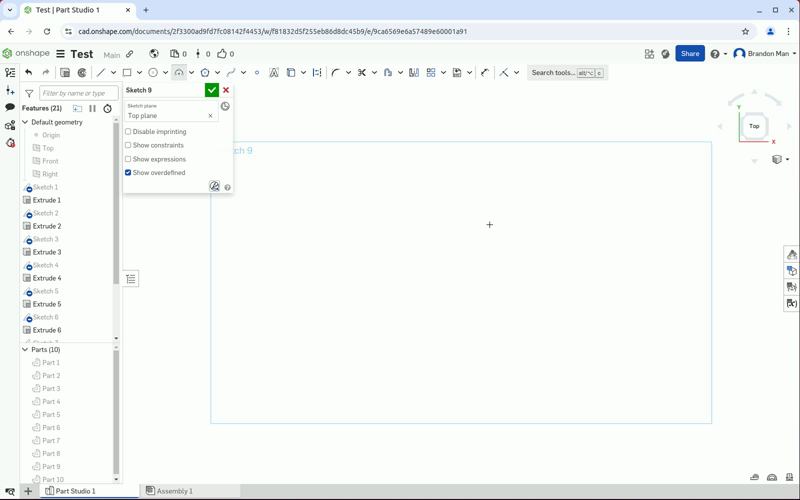
key_down(shift)
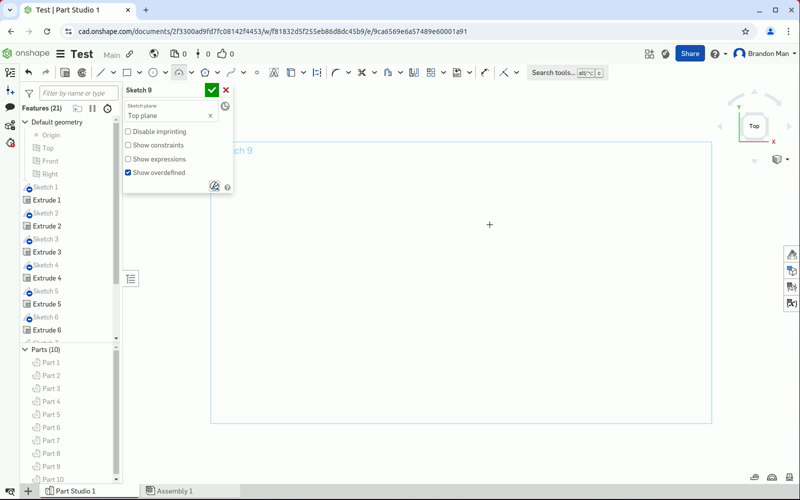
mouse_move(524, 266)
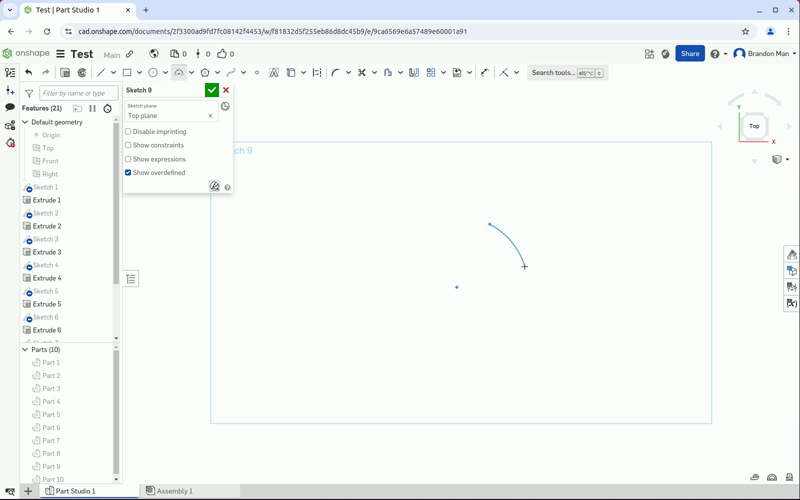
click(524, 266)
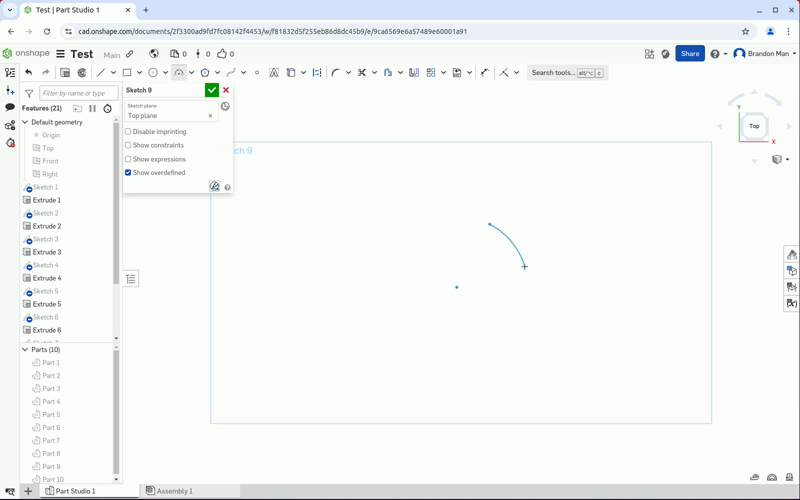
mouse_move(511, 241)
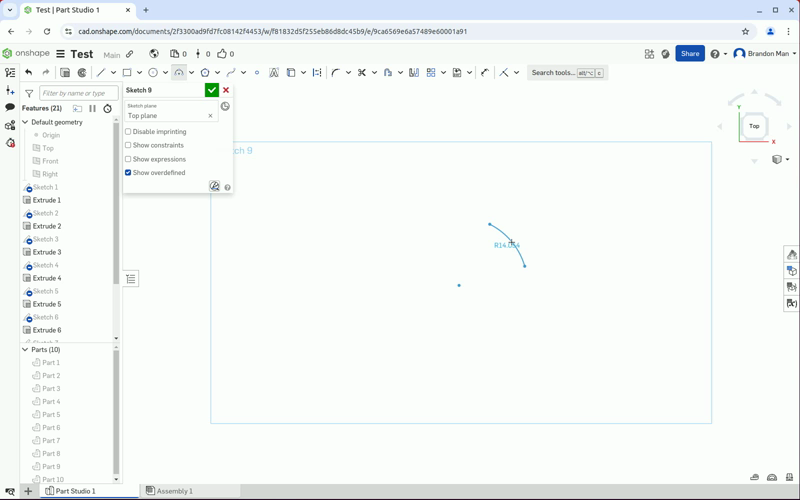
click(511, 241)
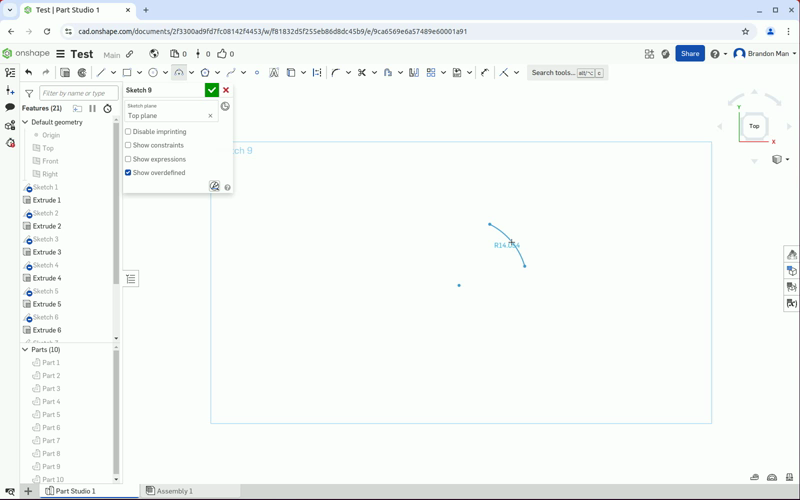
key_up(shift)
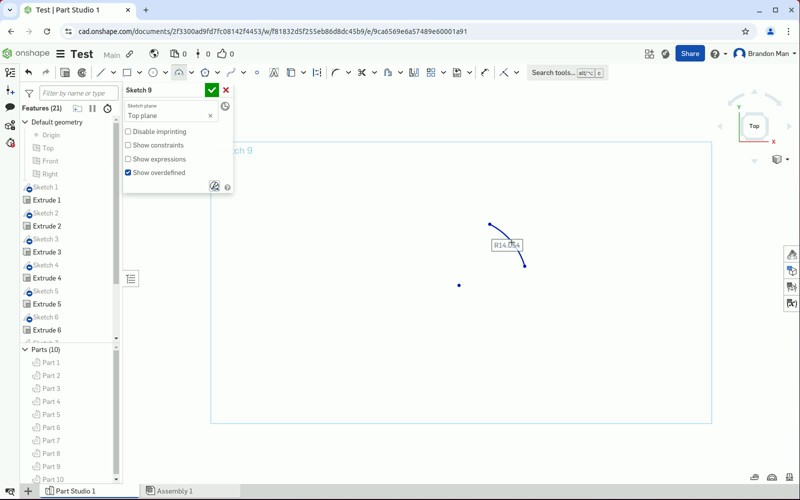
mouse_move(524, 266)
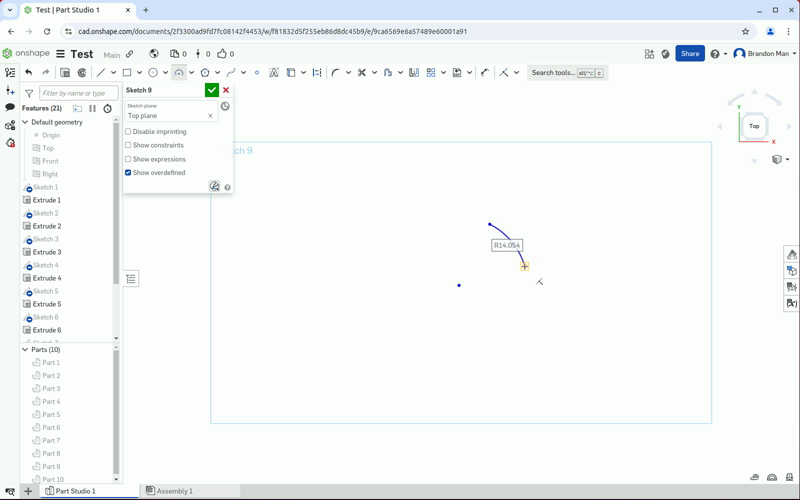
click(524, 266)
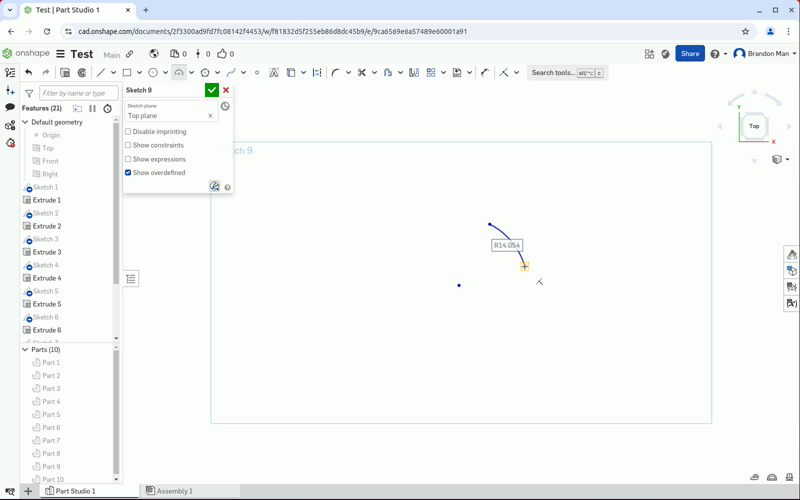
key_down(shift)
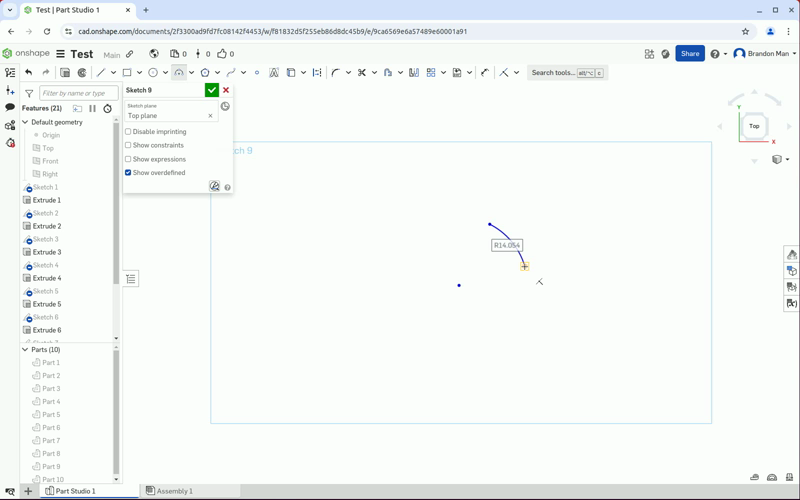
mouse_move(558, 258)
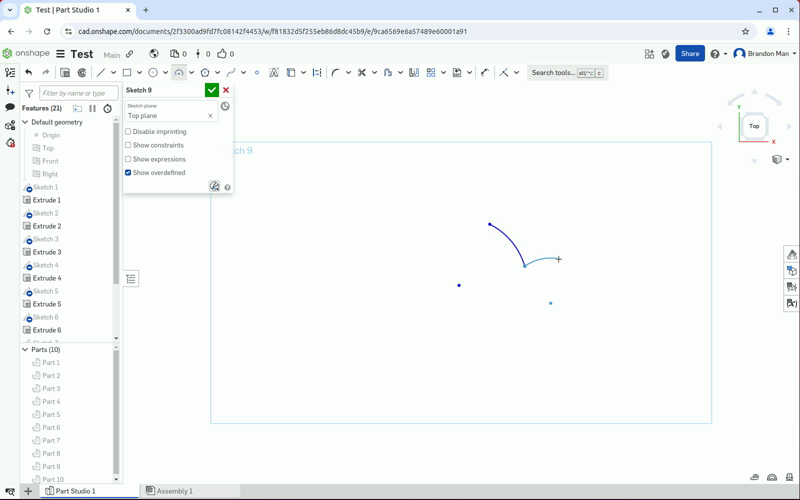
click(558, 258)
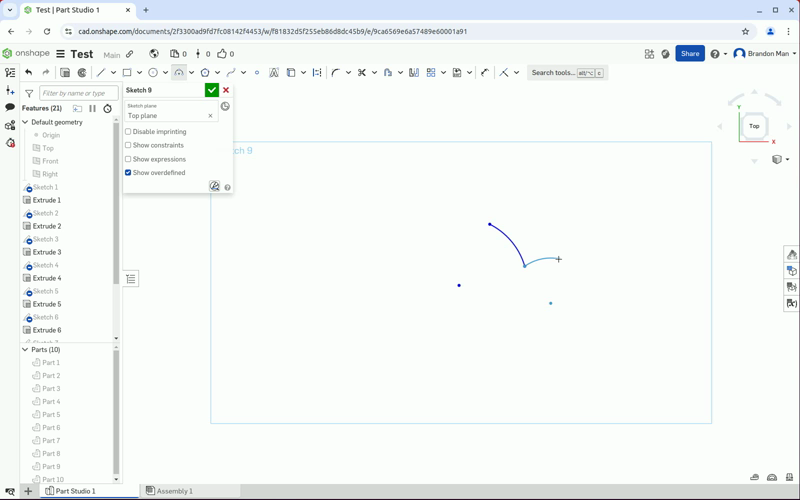
mouse_move(540, 256)
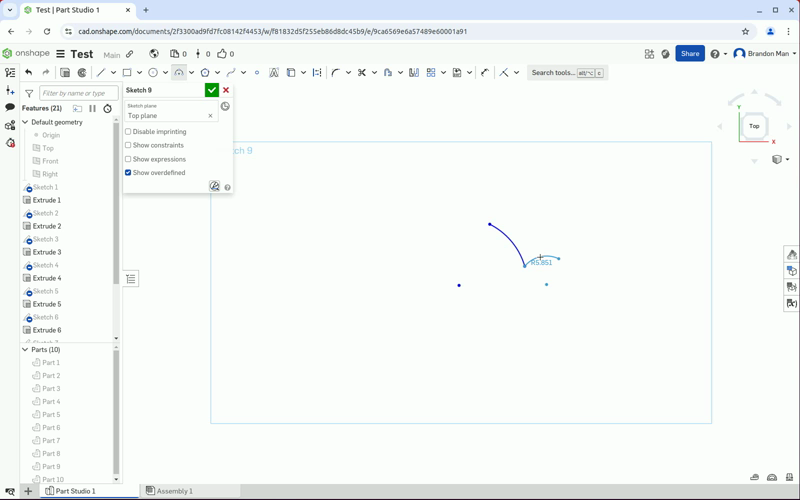
click(540, 256)
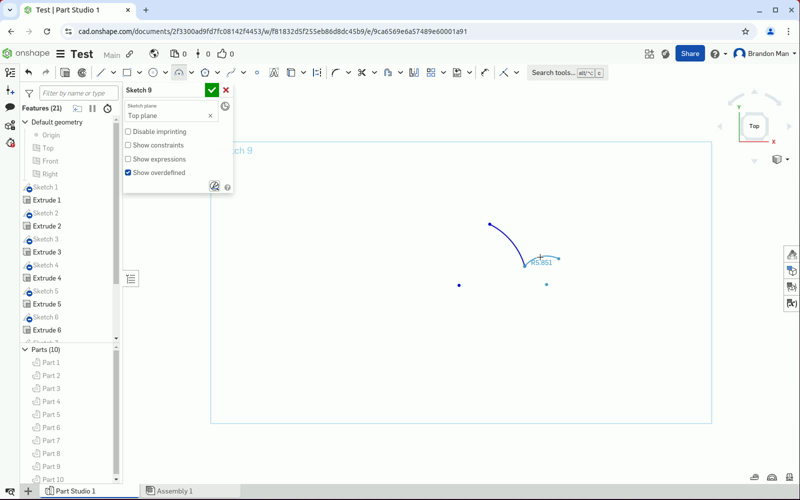
key_up(shift)
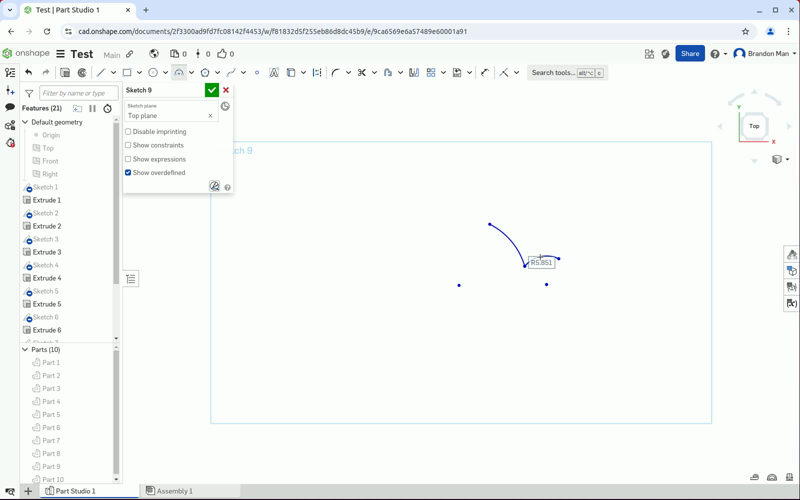
key(esc)
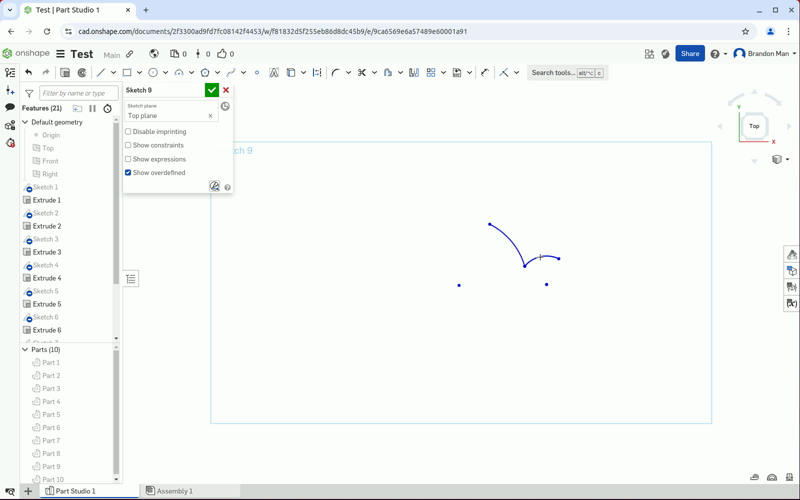
key(l)
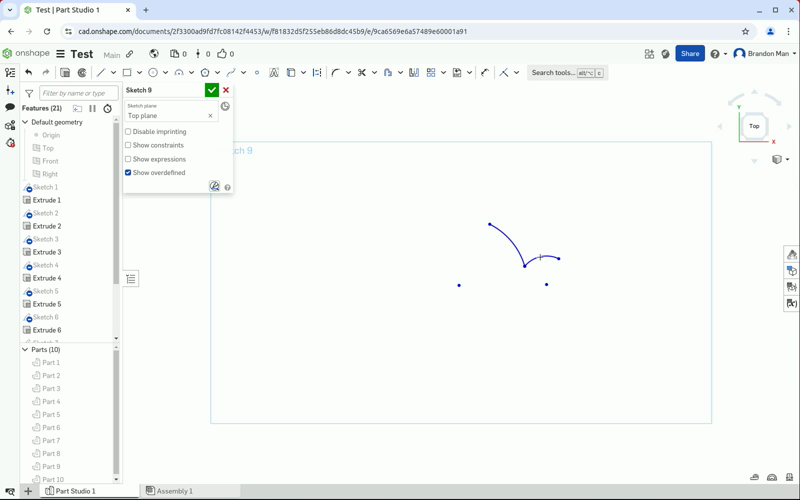
mouse_move(558, 258)
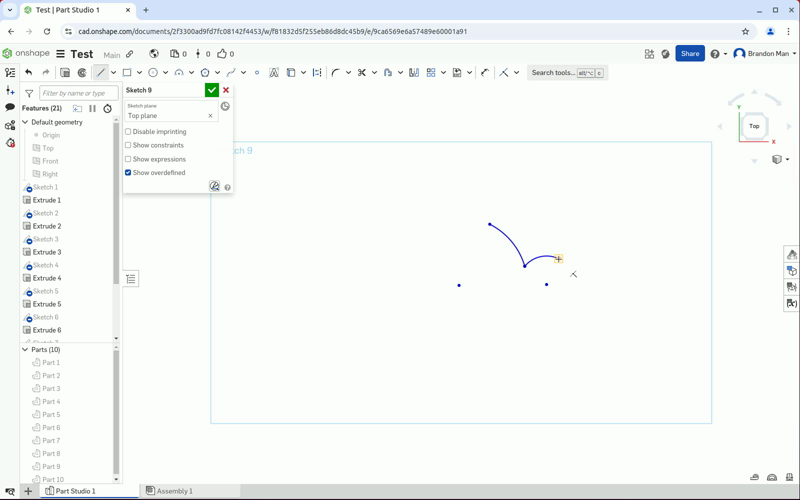
click(558, 258)
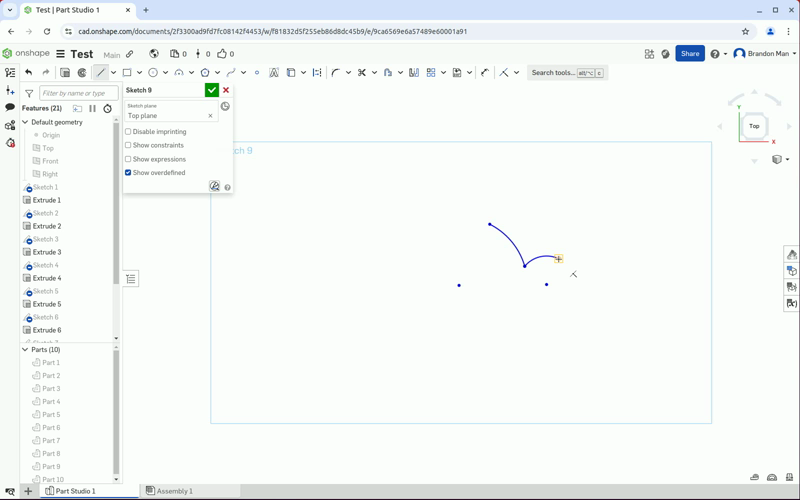
key_down(shift)
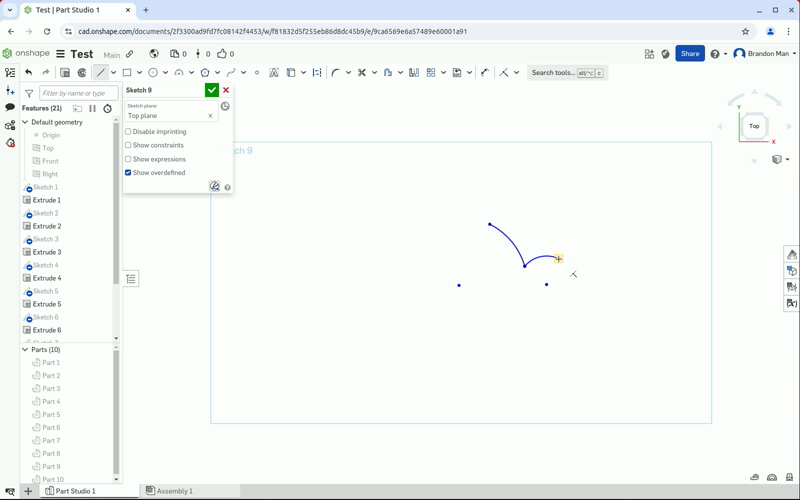
mouse_move(489, 224)
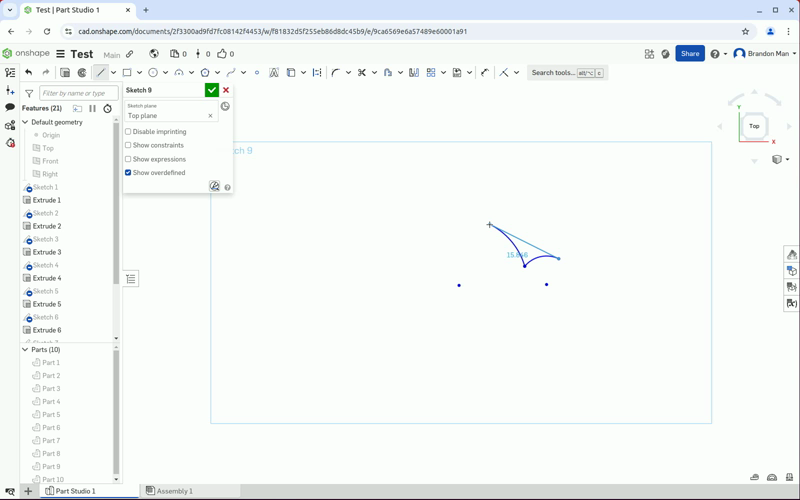
key_up(shift)
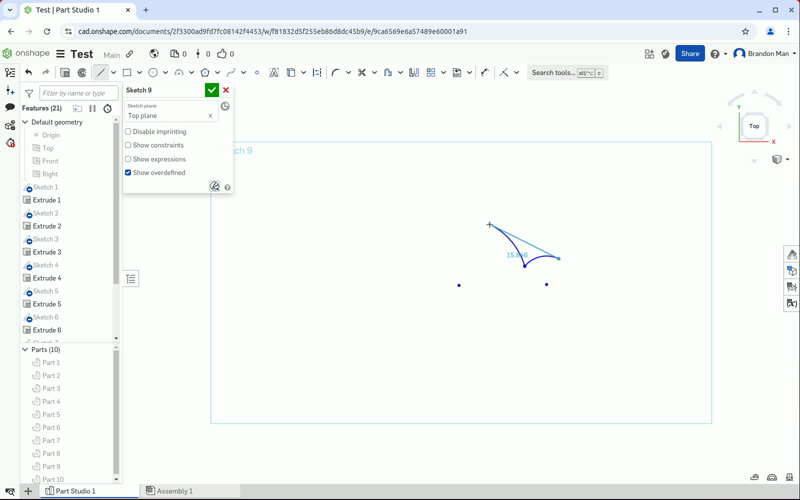
click(489, 224)
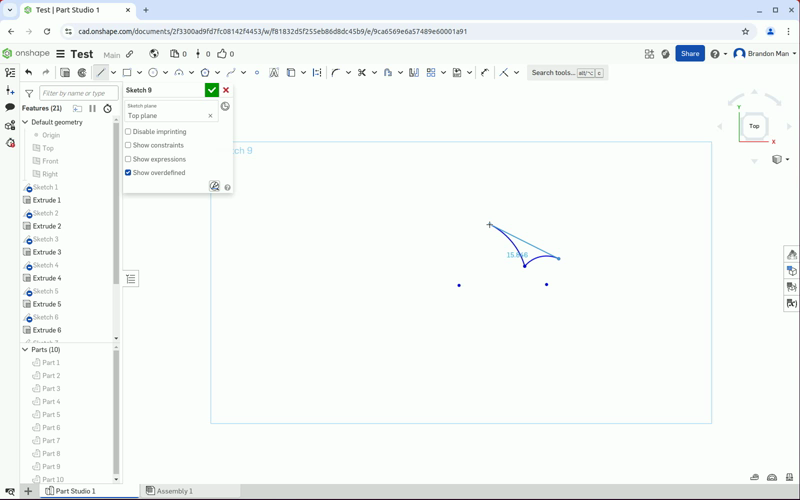
key(esc)
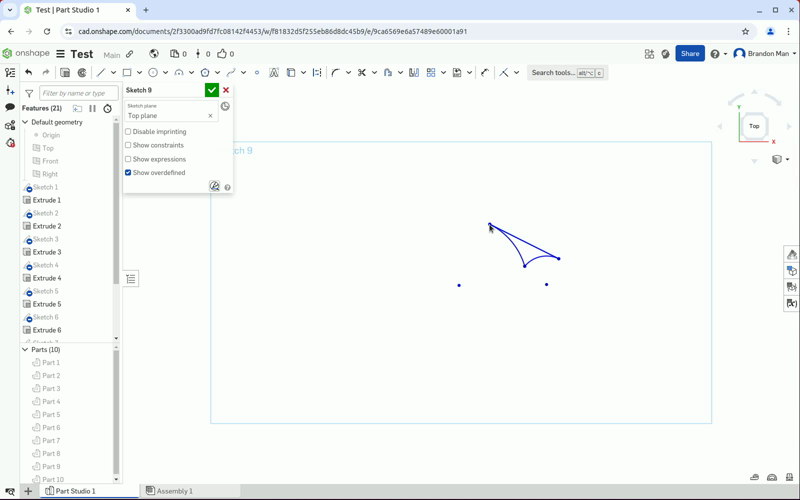
mouse_move(544, 259)
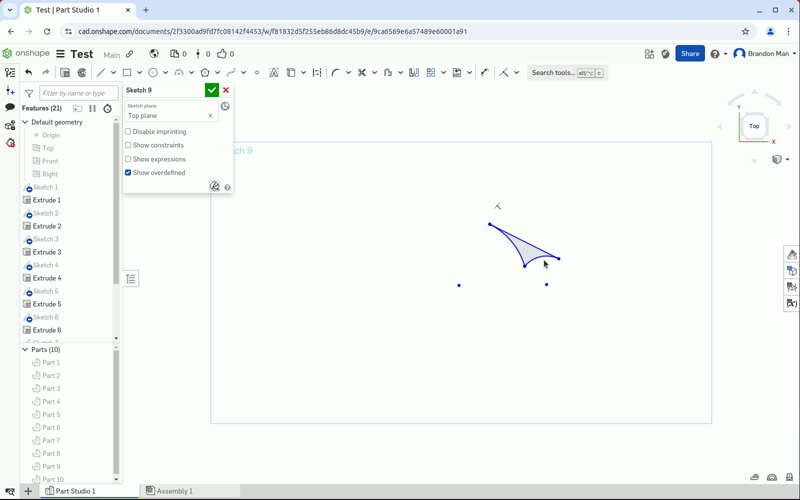
scroll(6)
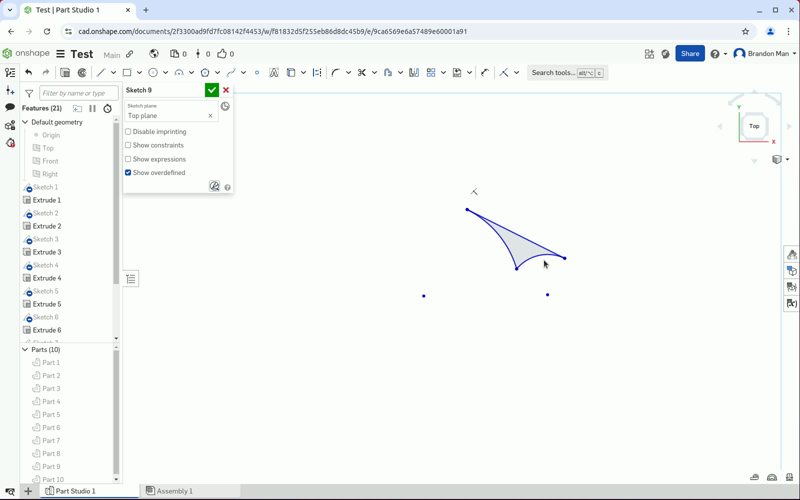
scroll(6)
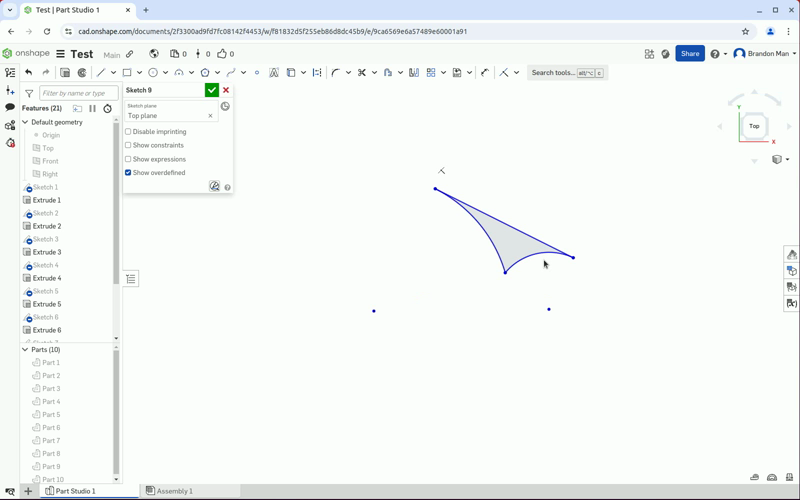
scroll(6)
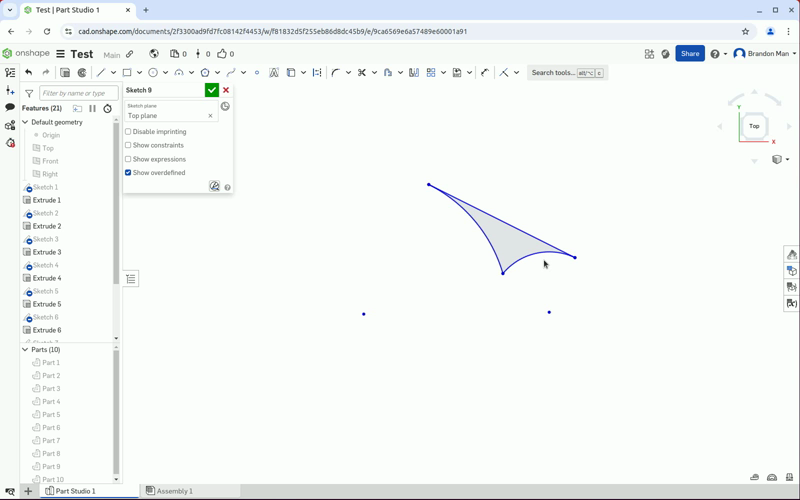
scroll(6)
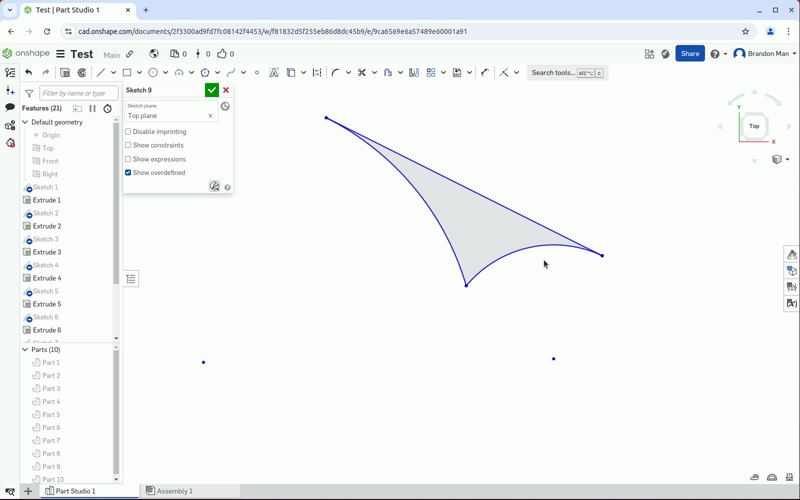
scroll(6)
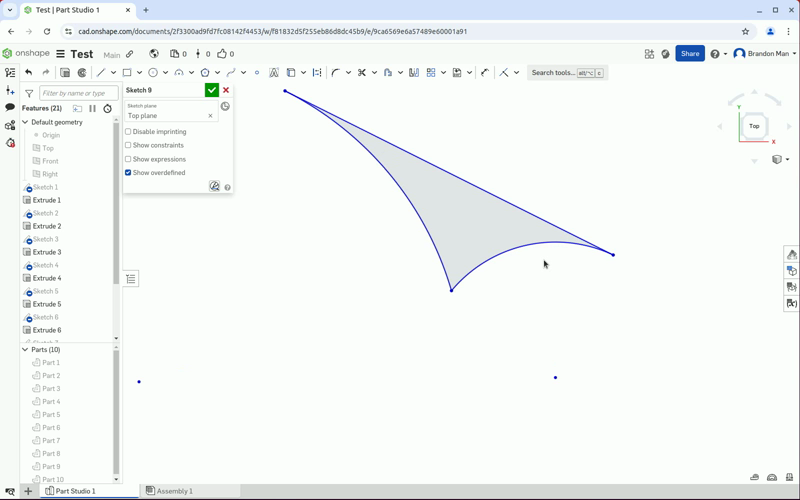
scroll(6)
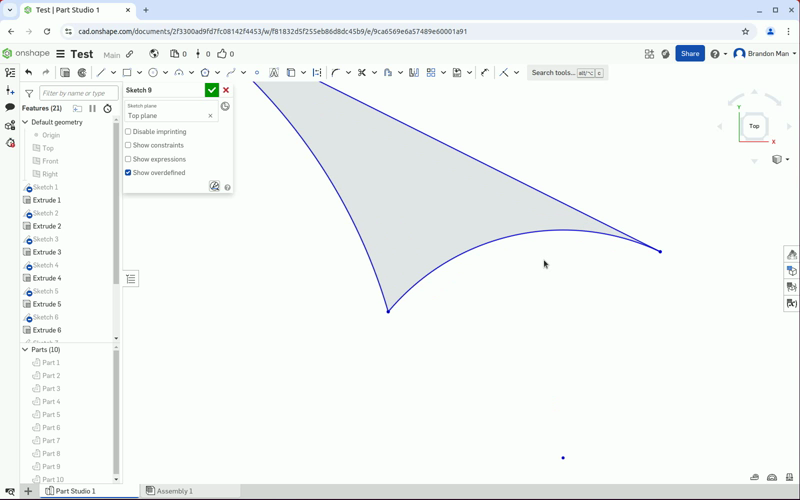
scroll(6)
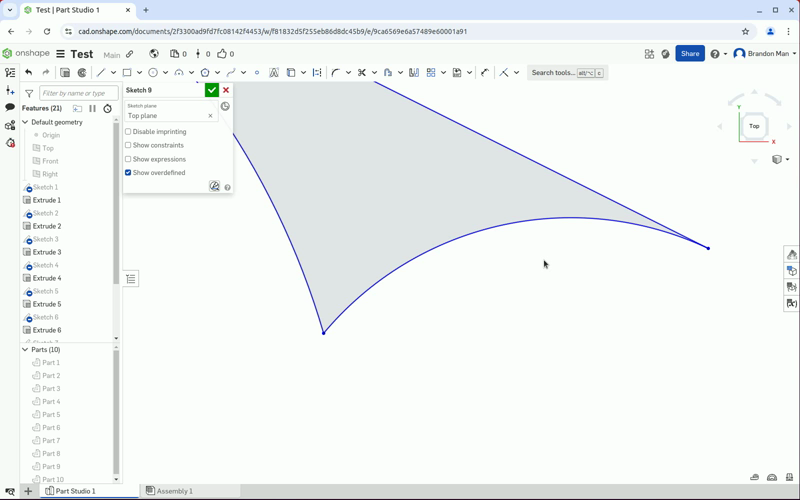
click(544, 259)
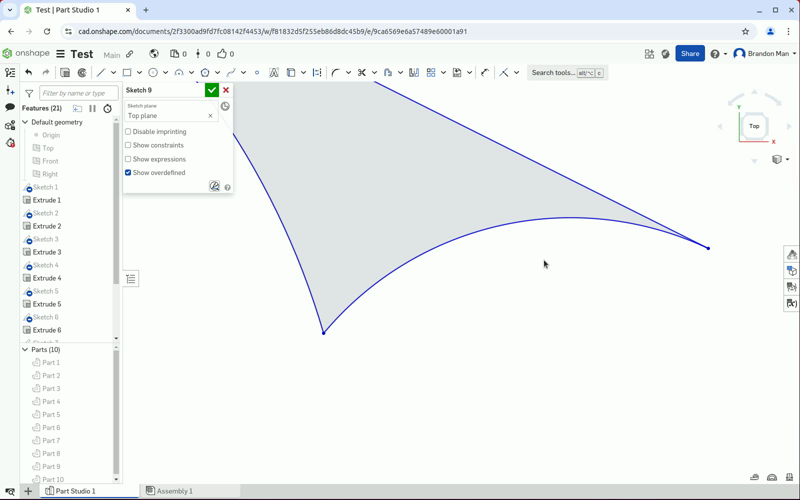
scroll(-6)
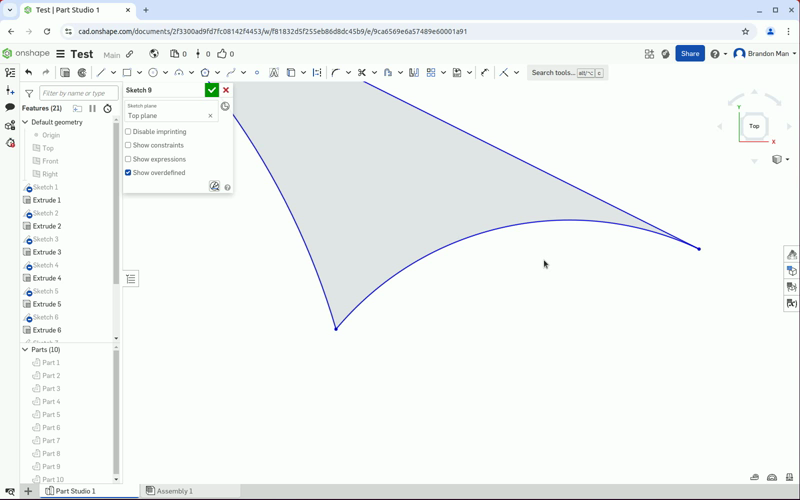
scroll(-6)
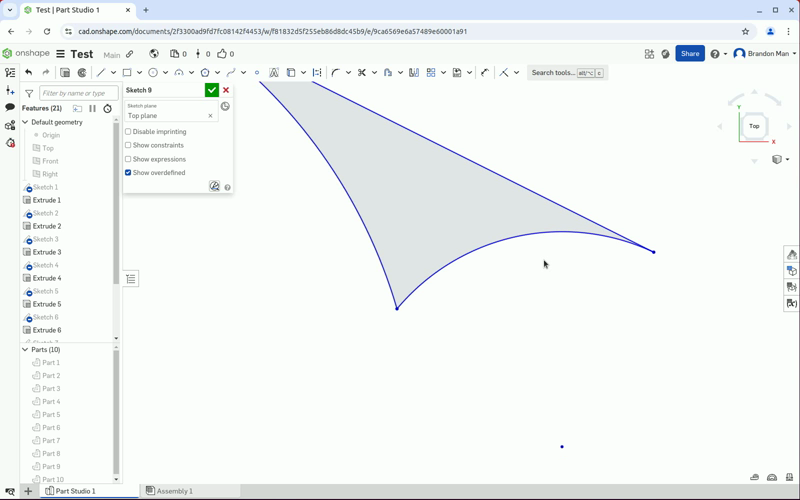
scroll(-6)
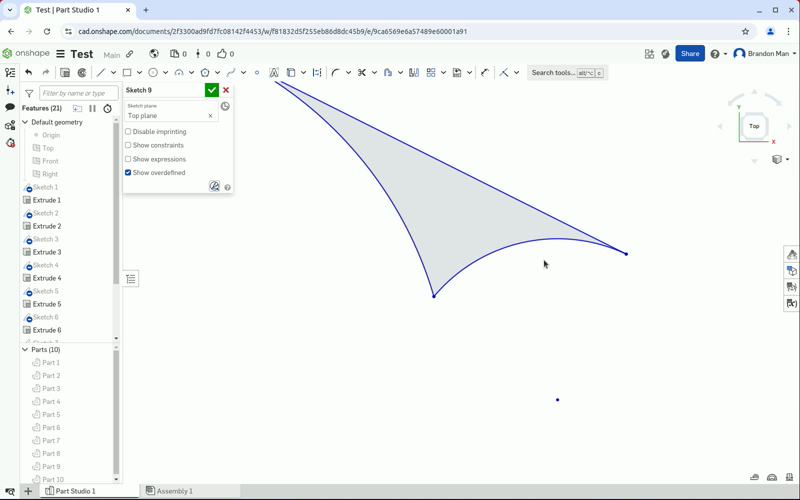
scroll(-6)
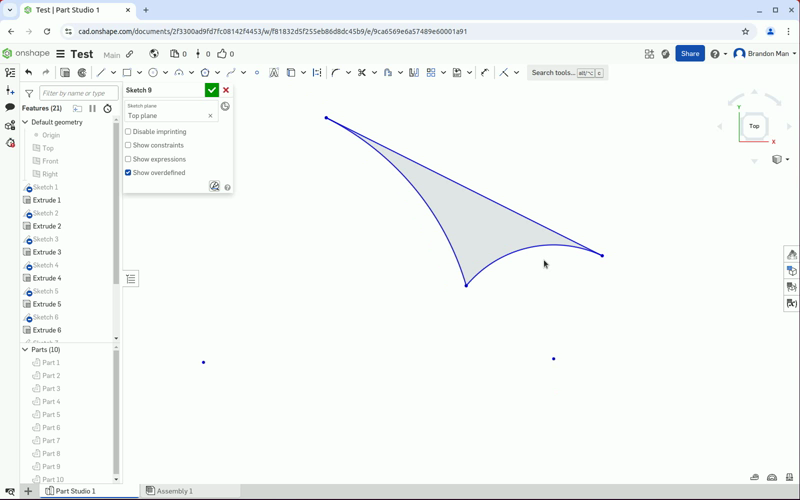
scroll(-6)
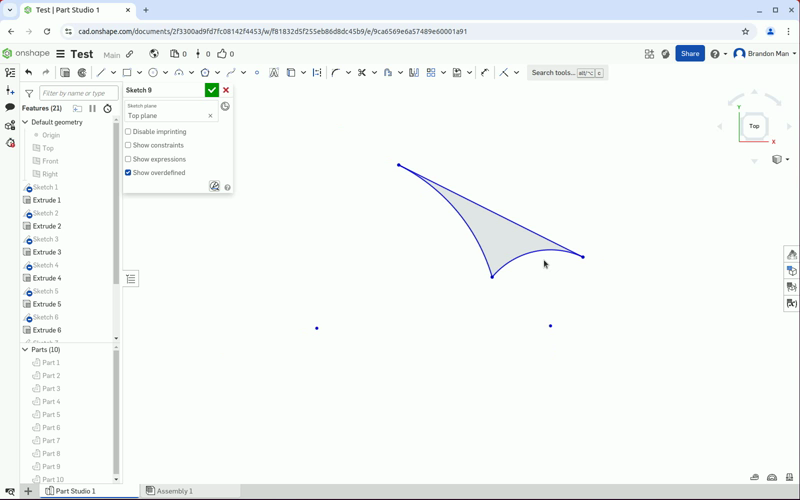
scroll(-6)
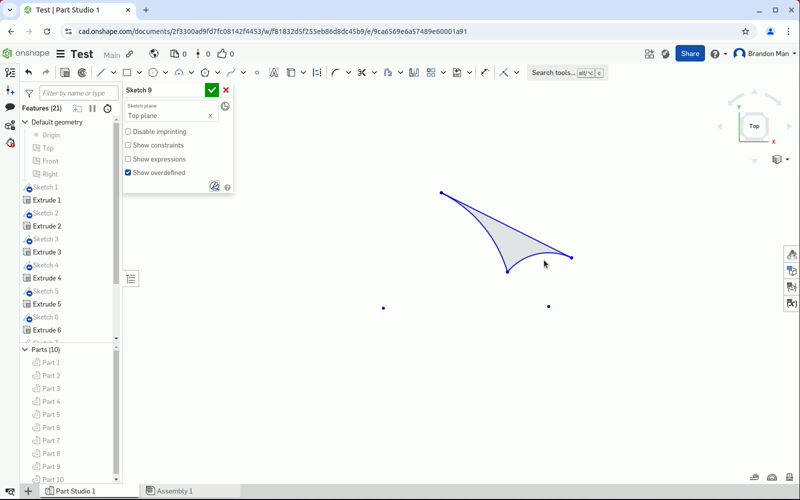
scroll(-6)
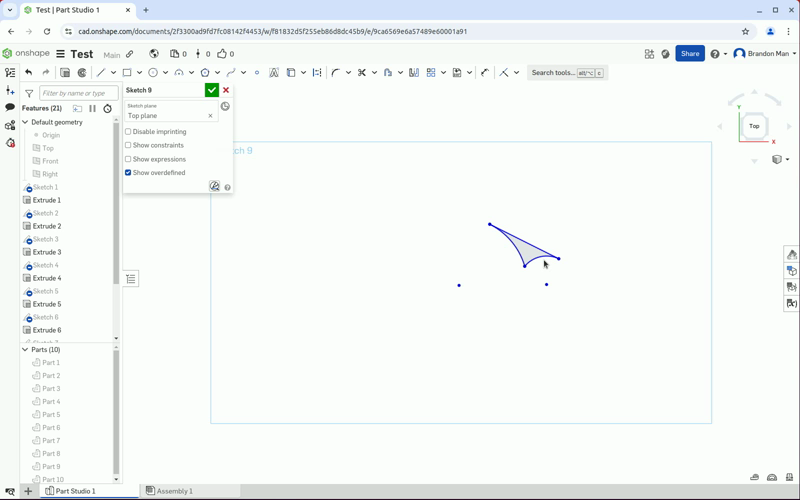
mouse_move(69, 352)
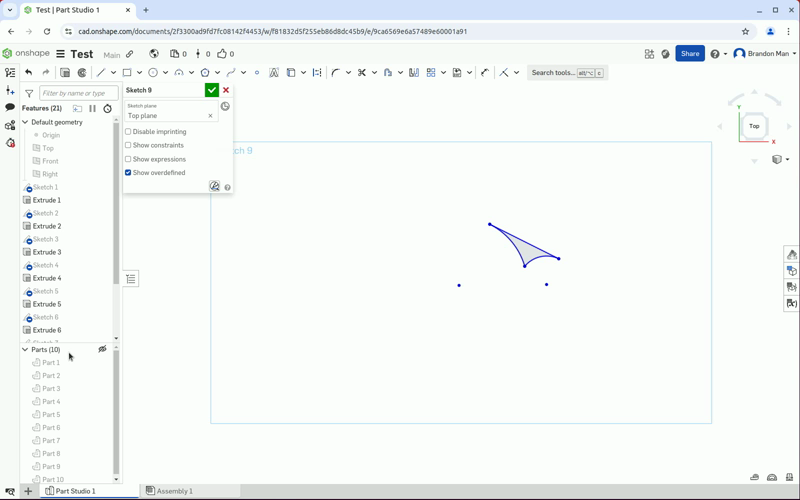
key(shift+y)
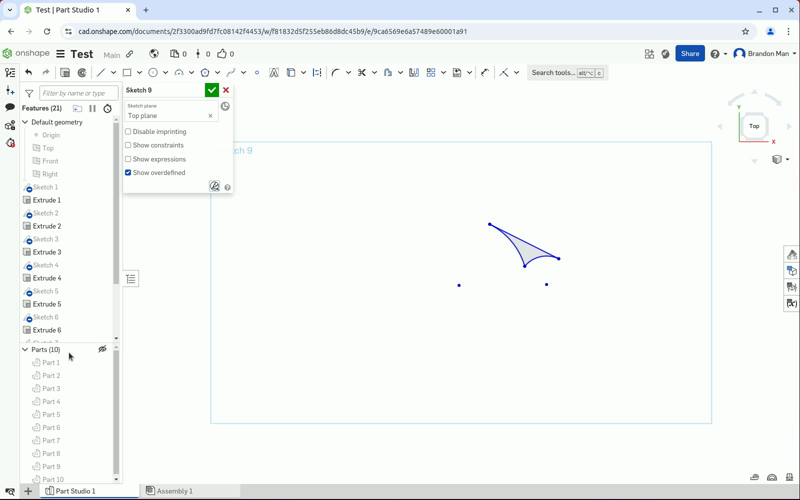
key(shift+e)
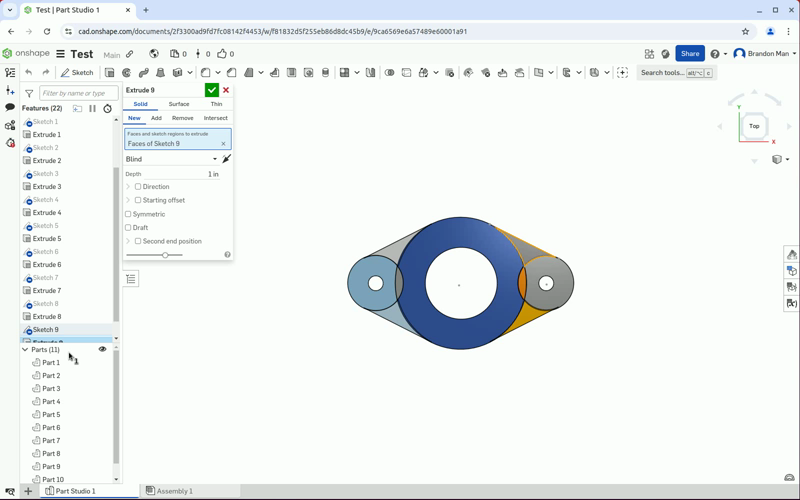
mouse_move(143, 106)
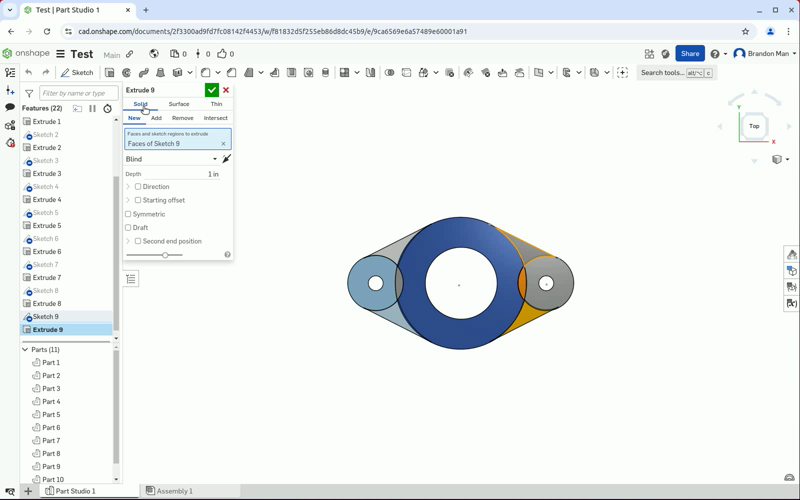
click(143, 106)
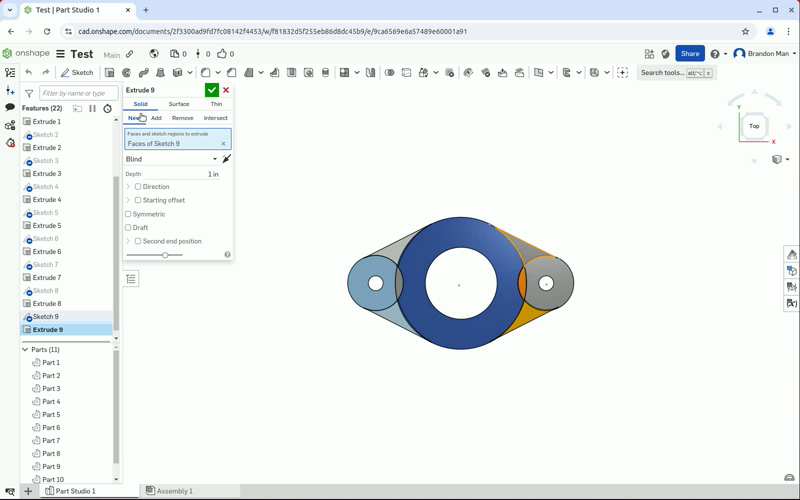
mouse_move(137, 120)
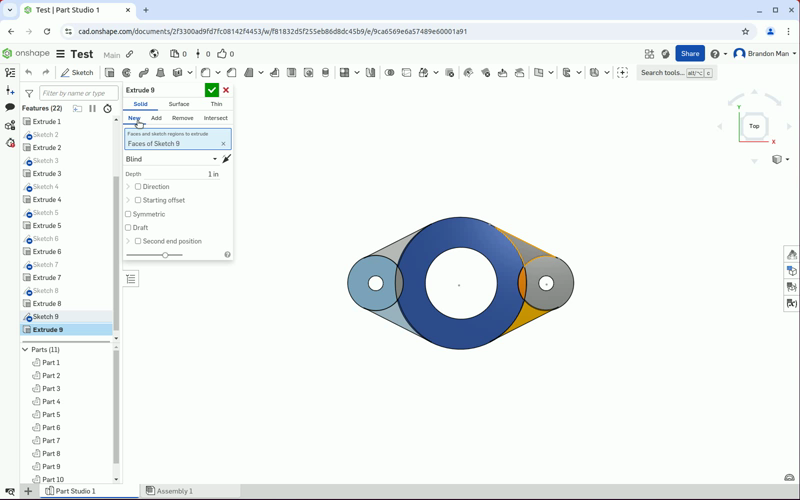
click(137, 120)
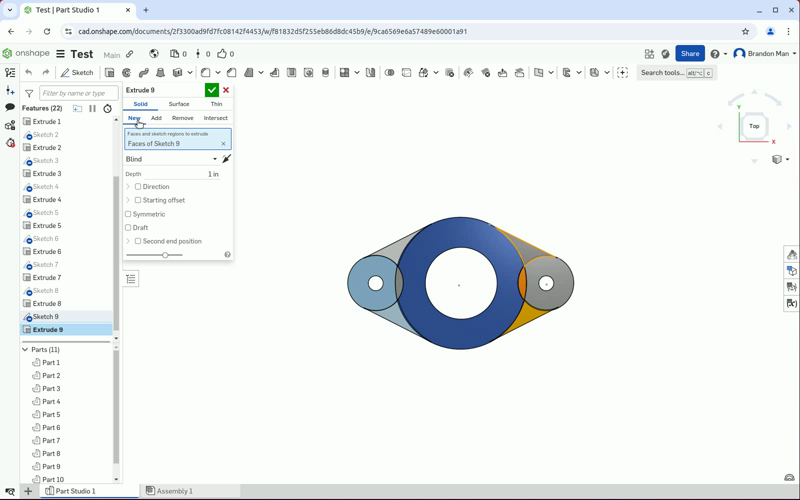
key(tab, 4)
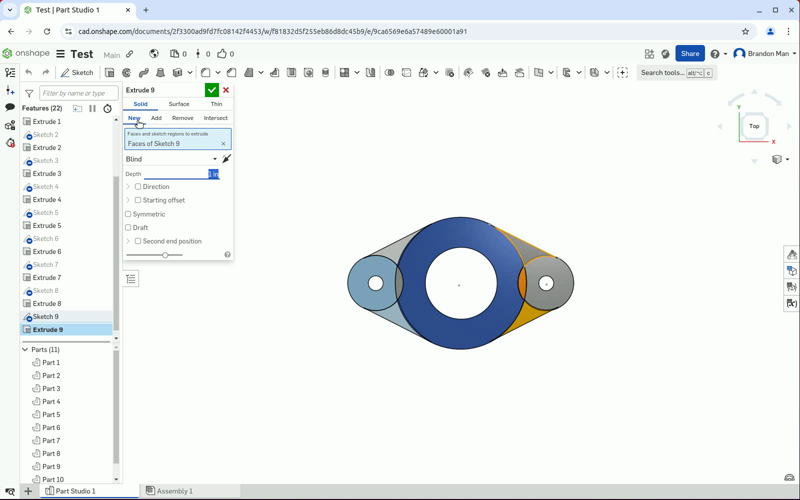
text(1.444)
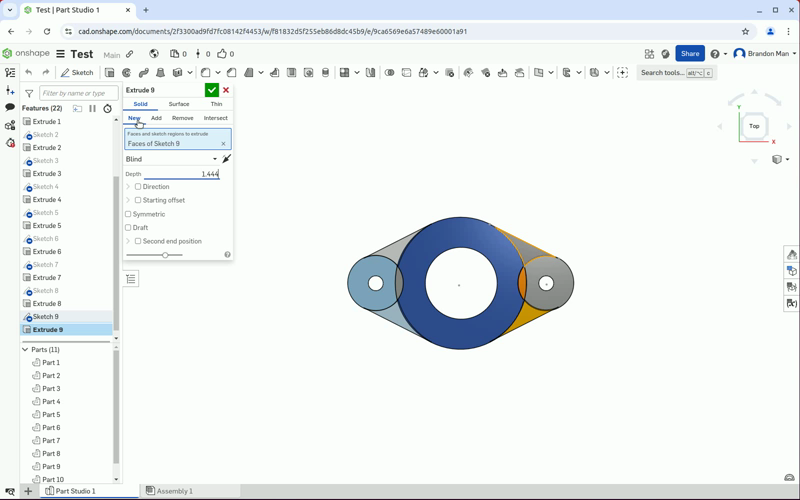
key(tab, 3)
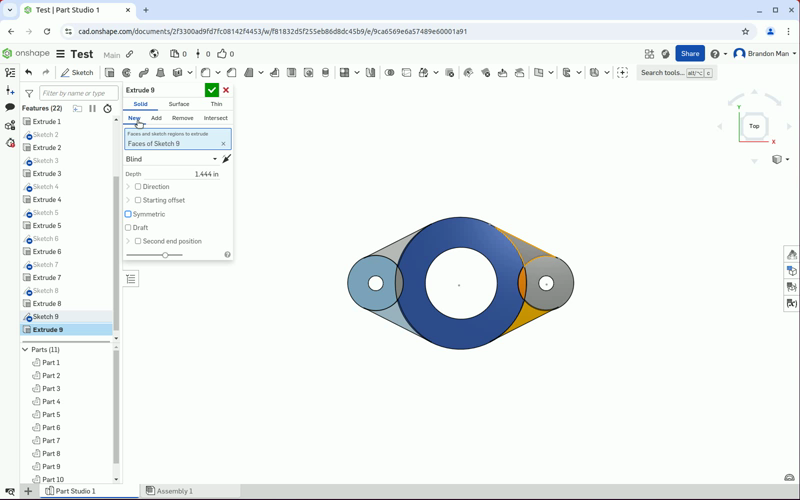
key(space)
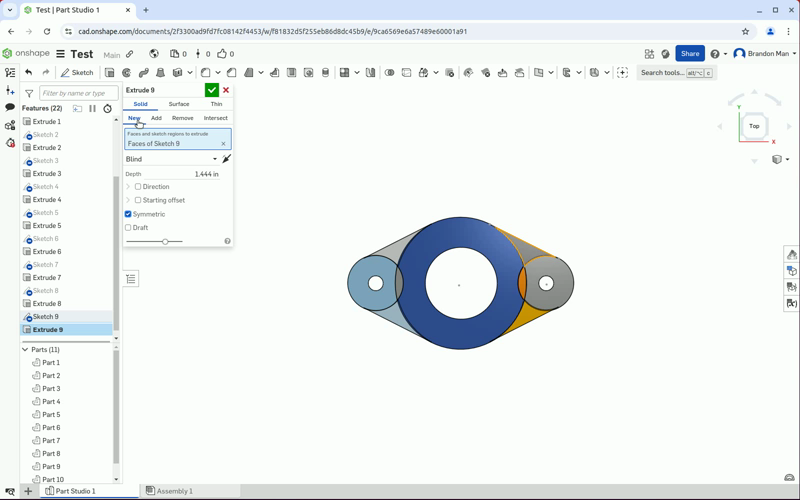
key(enter)
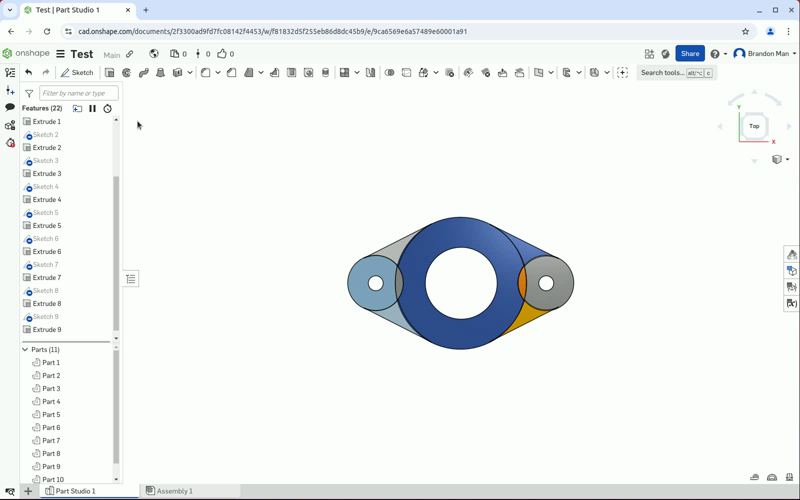
key(shift+h)
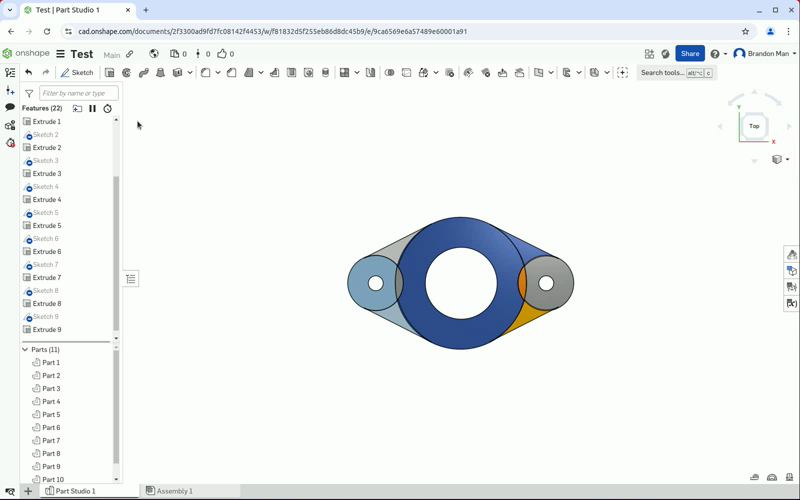
key(shift+h)
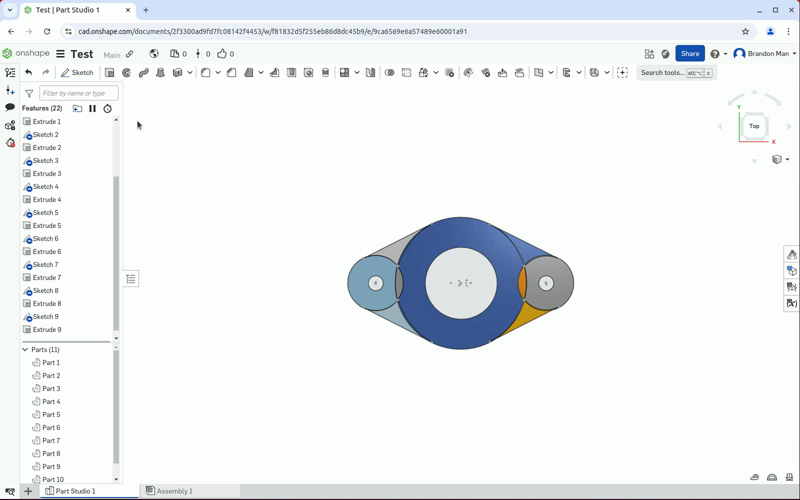
key(shift+7)
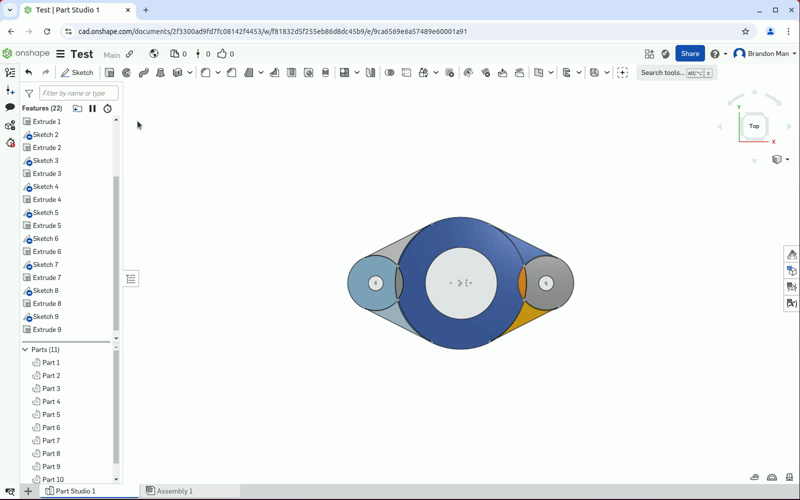
key(up, 3)
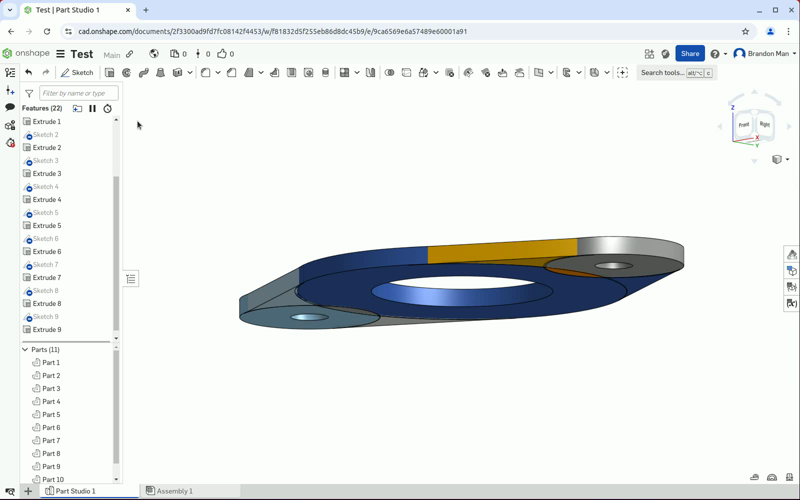
key(left, 3)
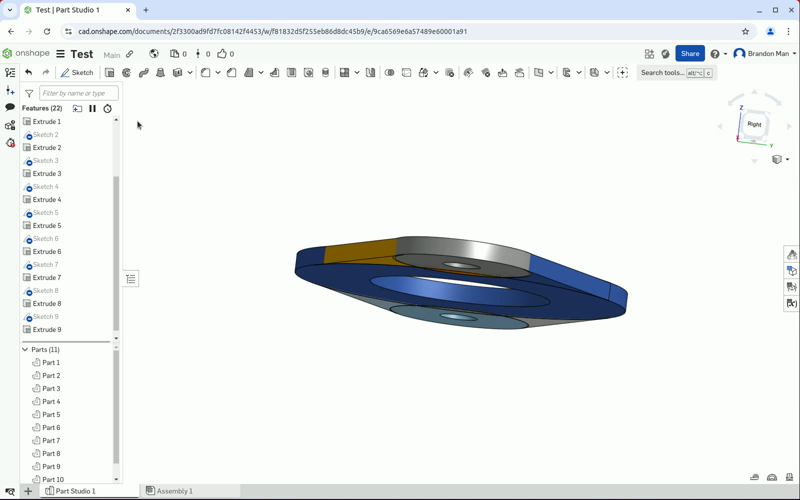
key(right, 3)
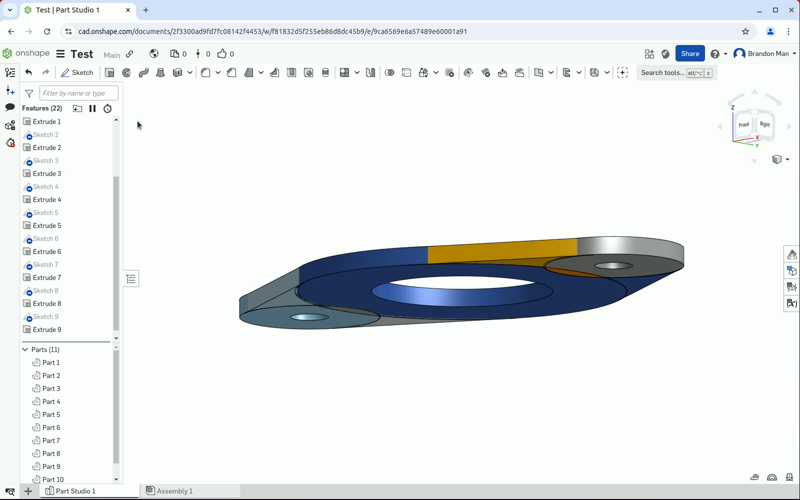
key(down, 3)
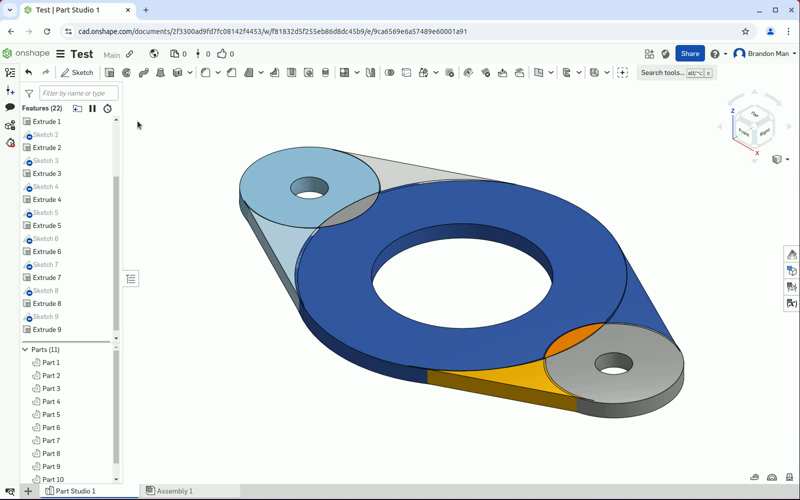
mouse_move(69, 111)
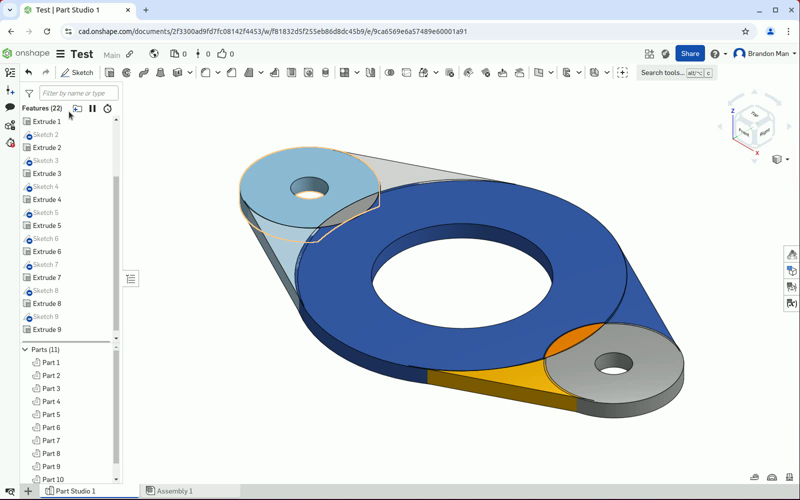
click(69, 111)